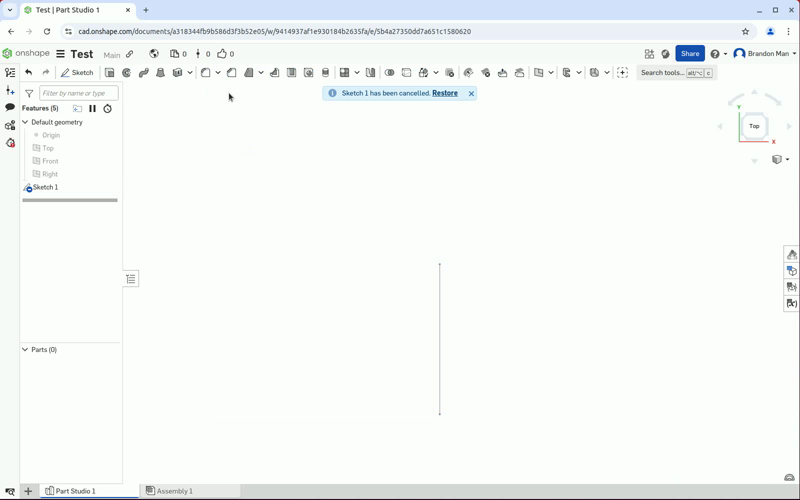
key(shift+h)
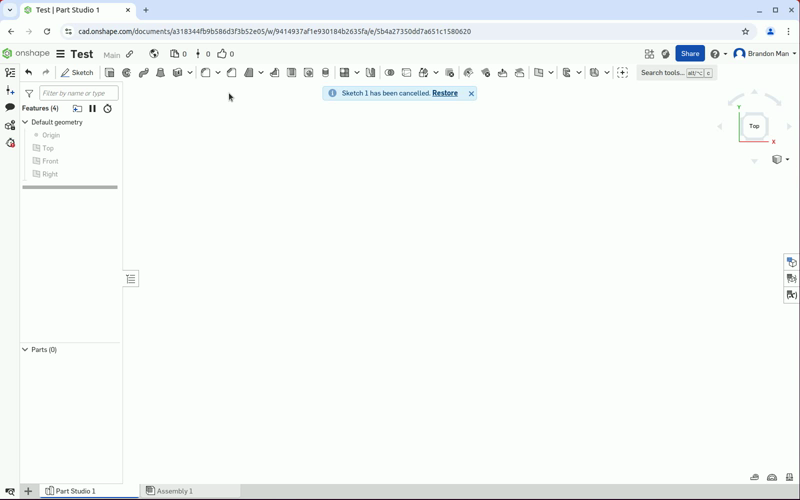
mouse_move(73, 352)
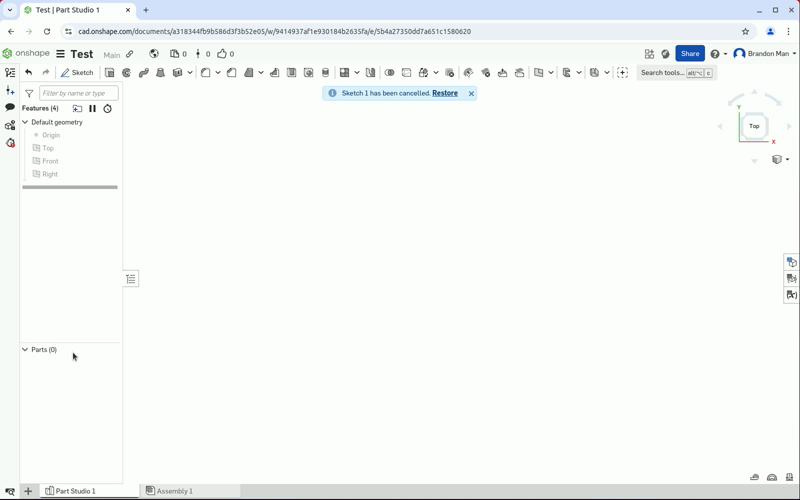
key(y)
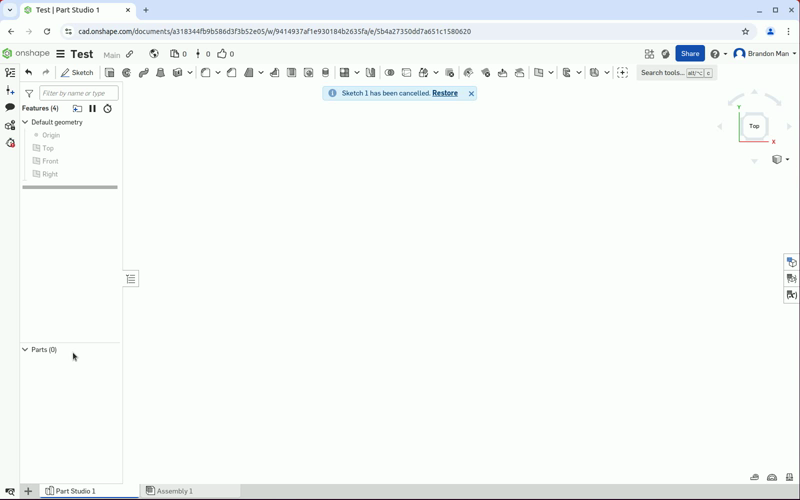
key(shift+p)
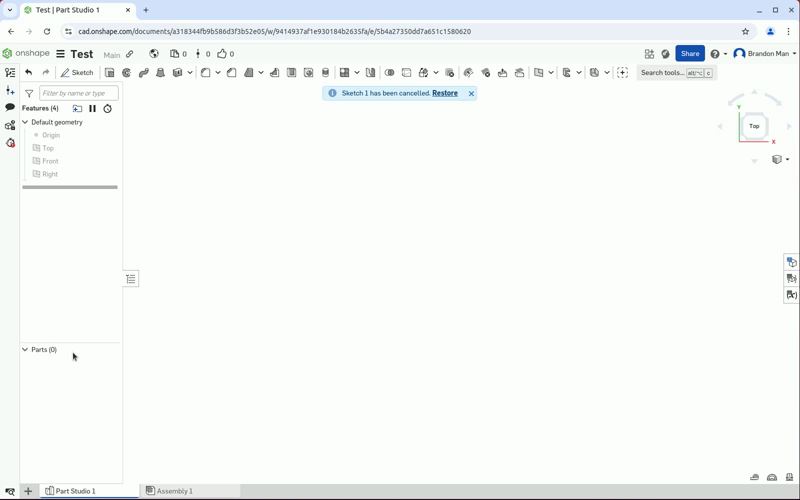
key(space)
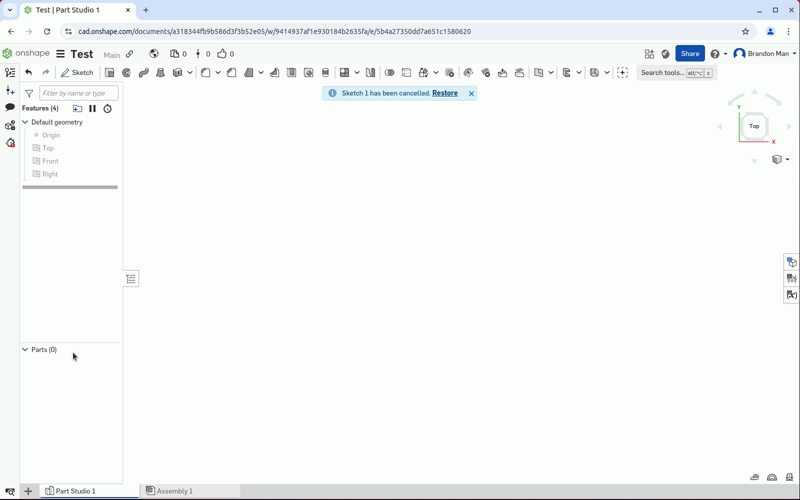
key_down(shift)
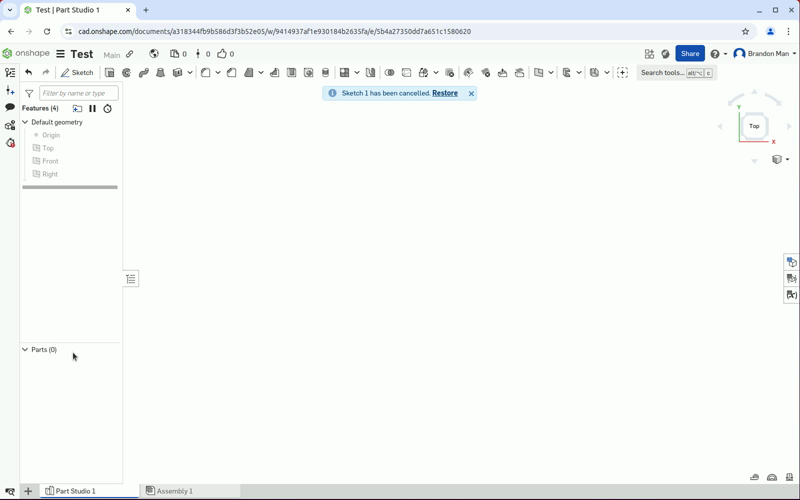
key(up)
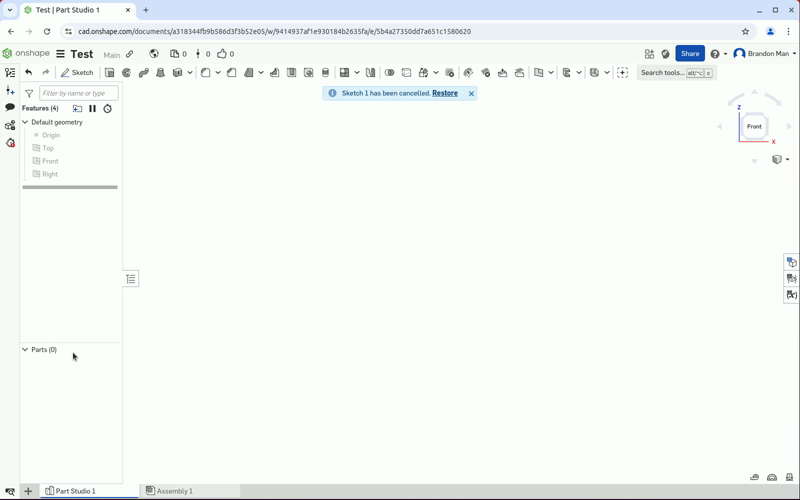
key_up(shift)
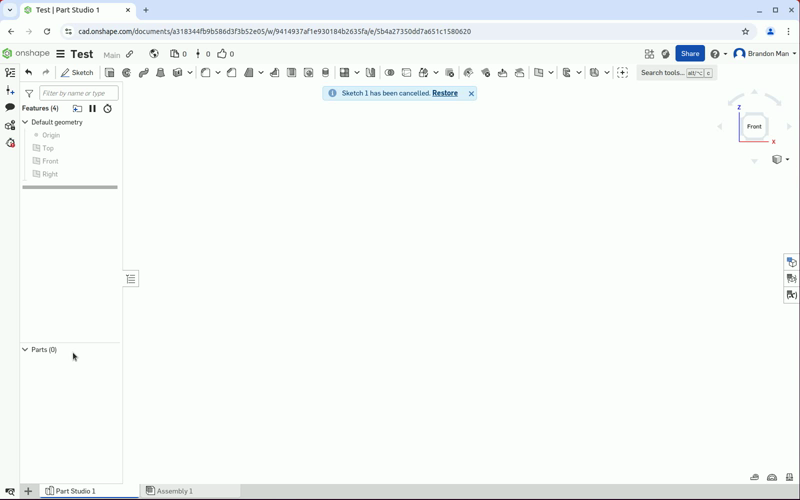
key(space)
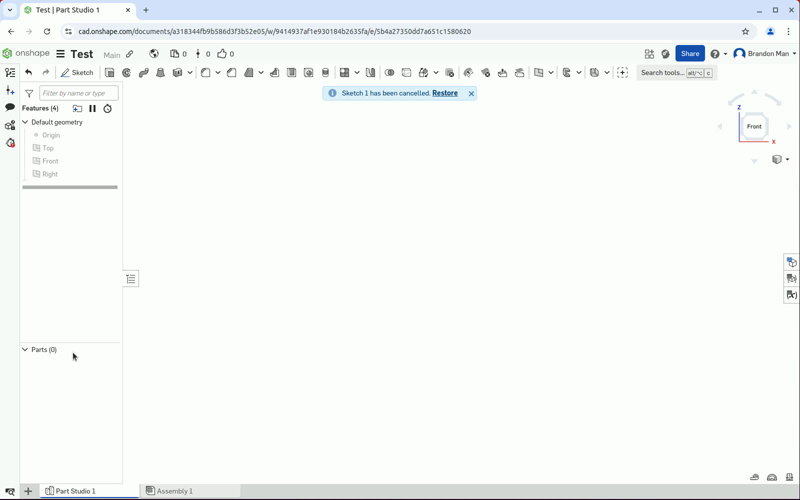
key_down(shift)
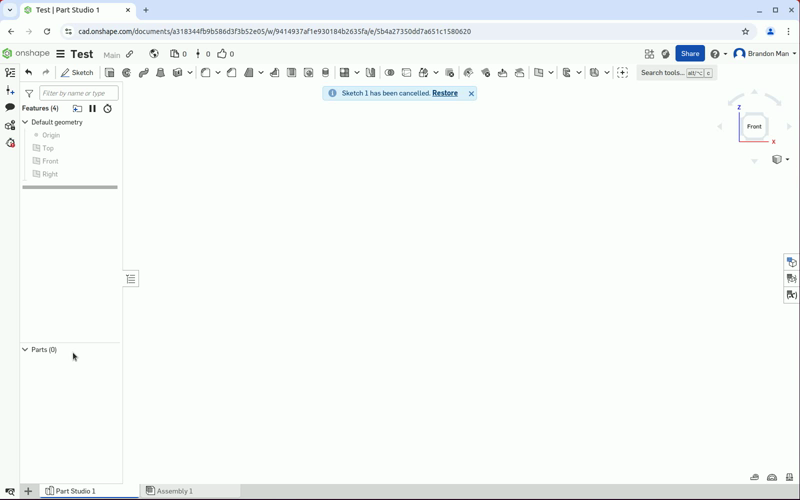
key(left)
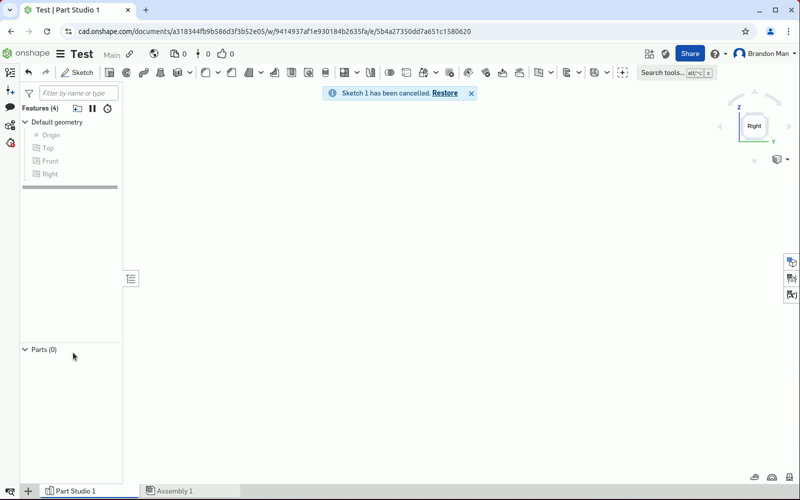
key_up(shift)
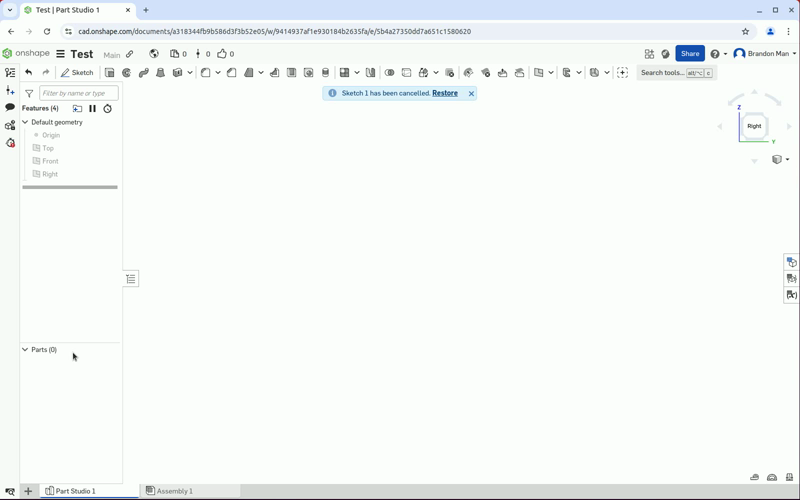
mouse_move(73, 352)
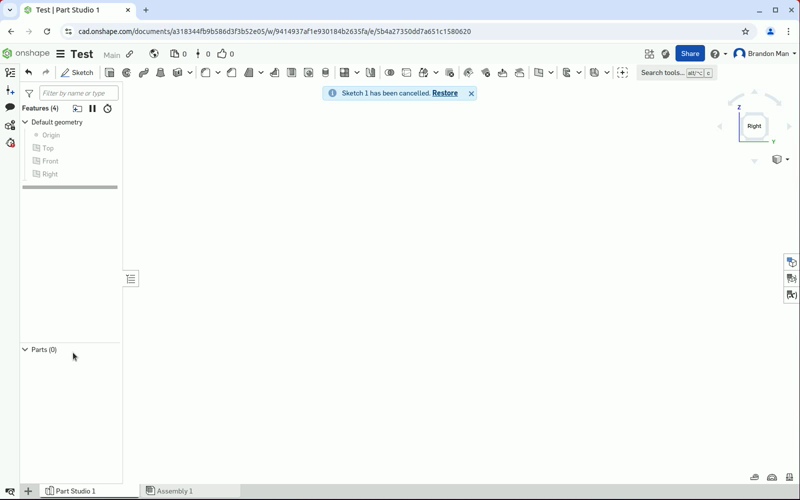
key(shift+y)
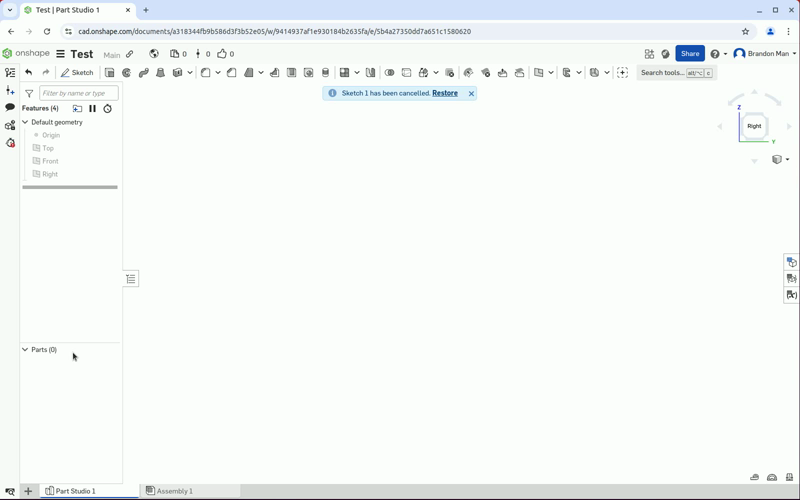
key(shift+s)
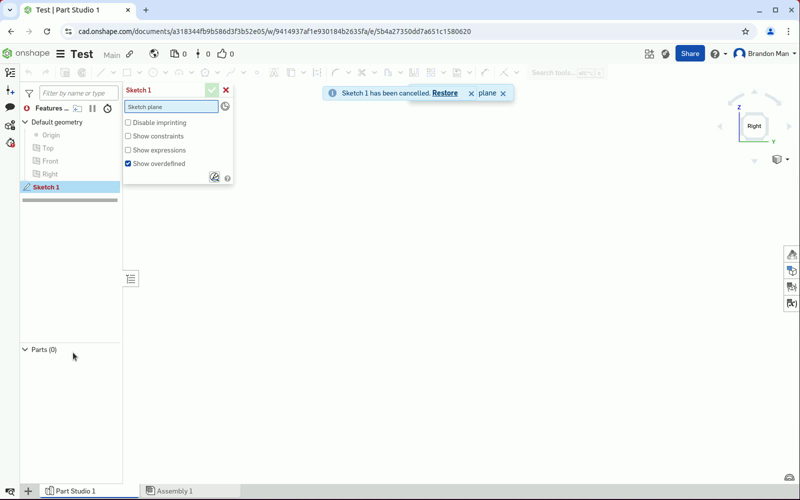
mouse_move(73, 176)
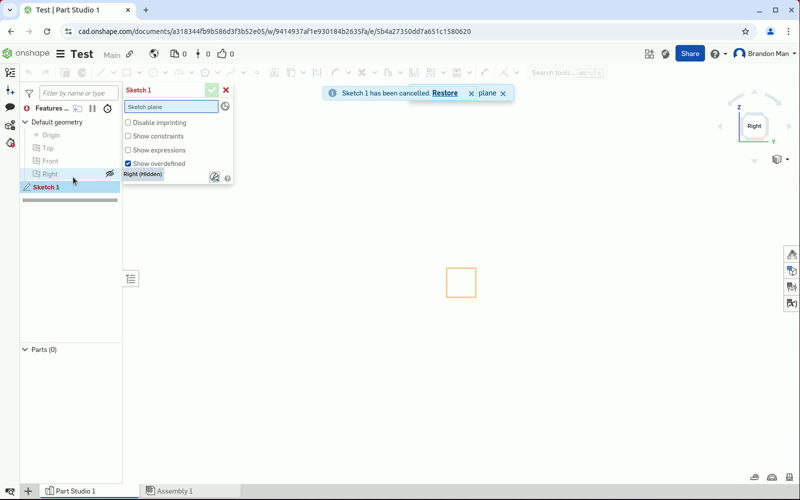
click(73, 176)
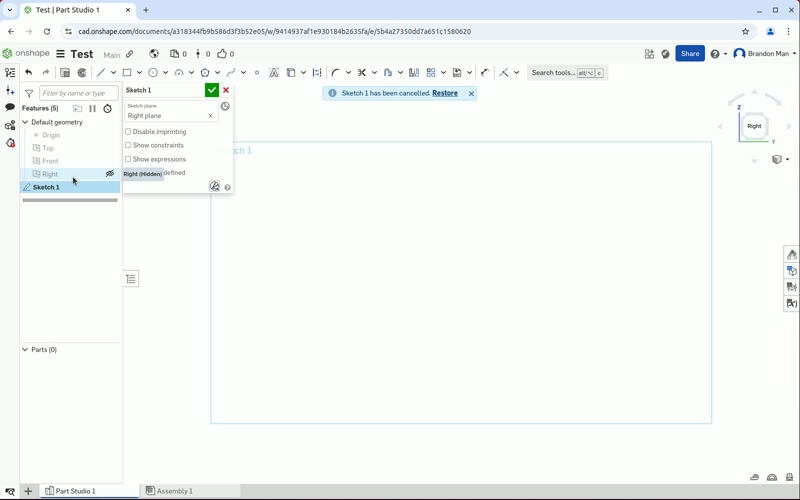
mouse_move(73, 352)
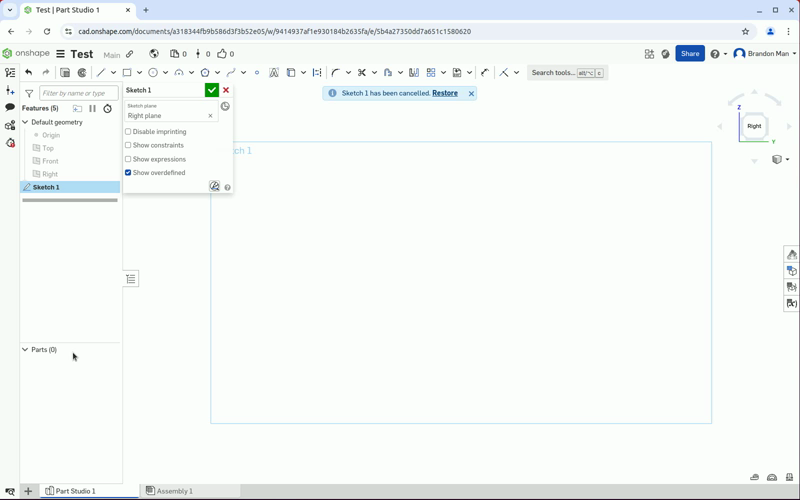
key(y)
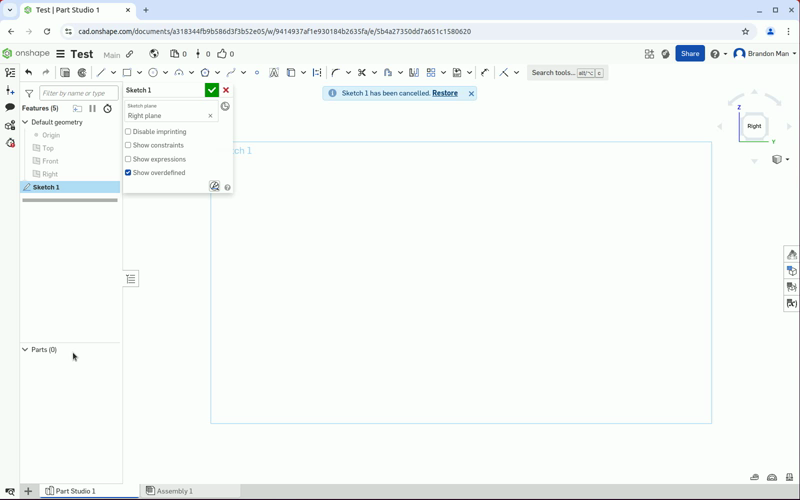
key(a)
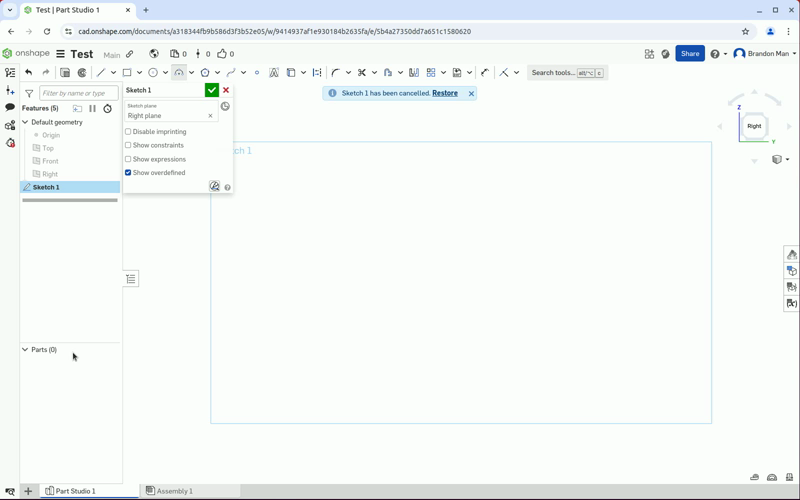
key_down(shift)
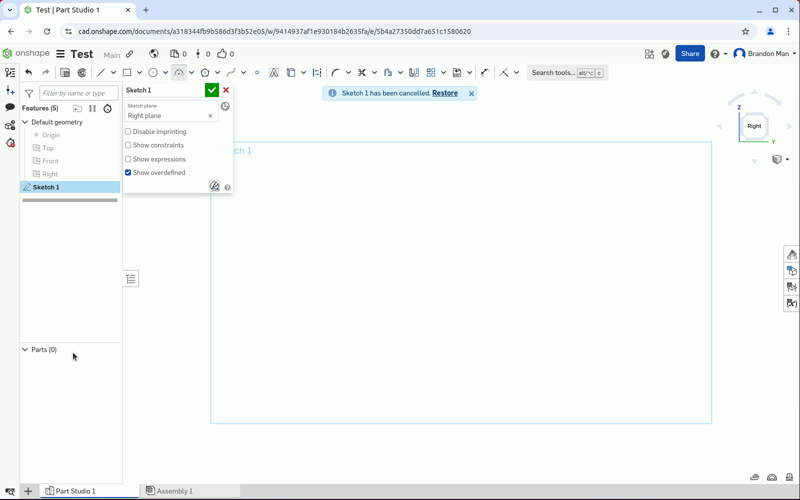
mouse_move(460, 318)
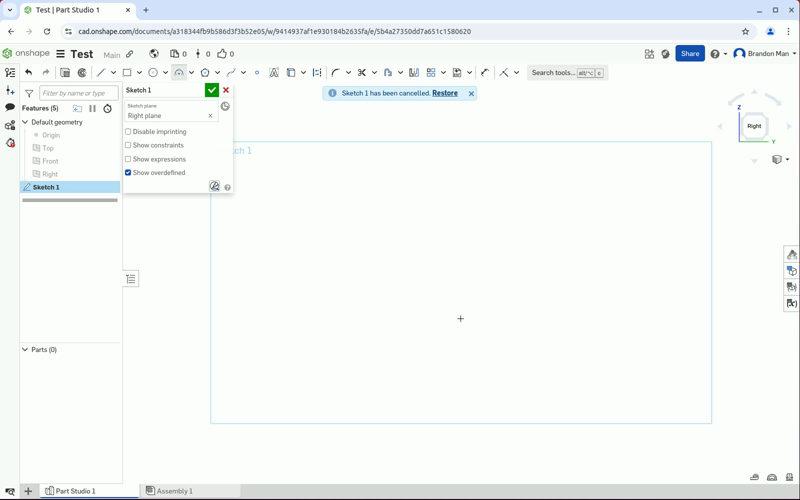
click(460, 318)
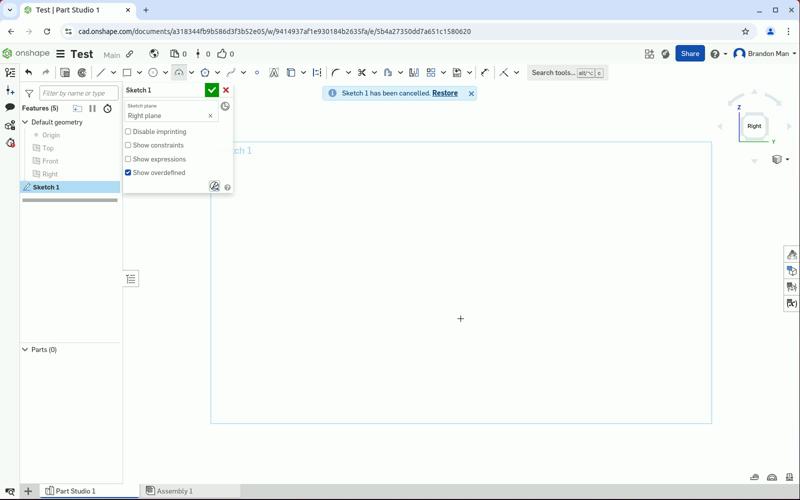
key_up(shift)
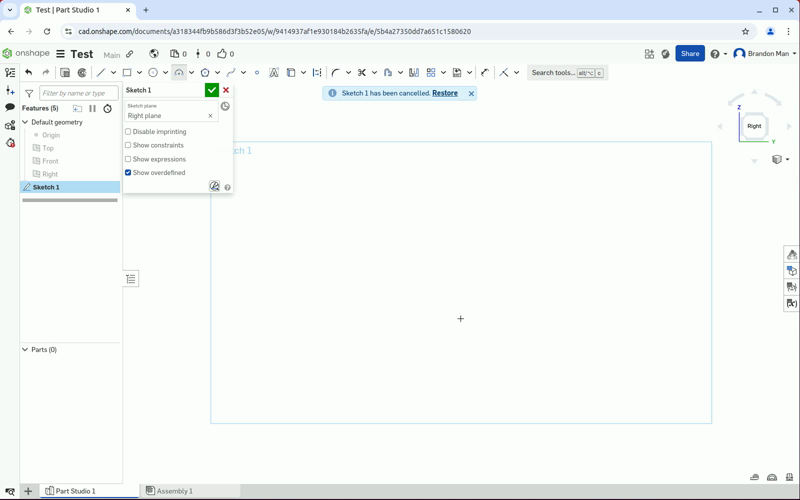
key_down(shift)
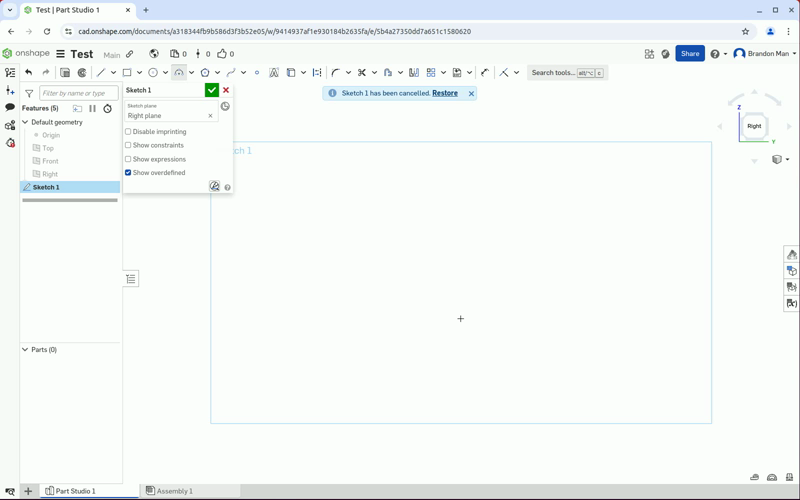
mouse_move(465, 322)
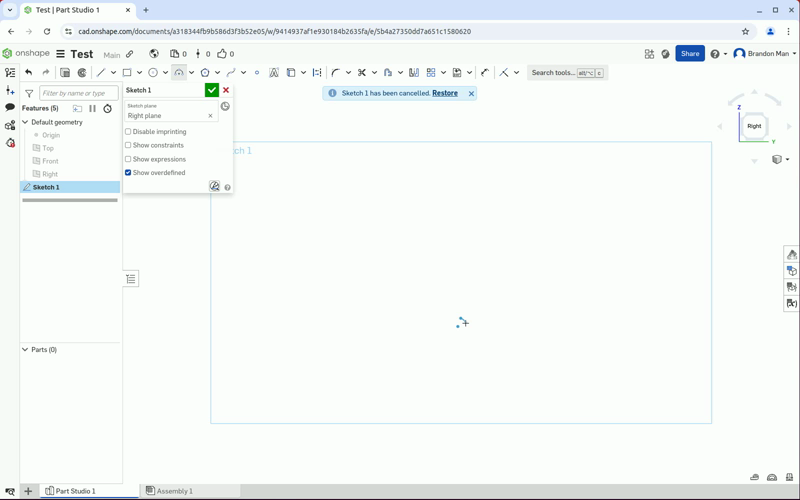
scroll(6)
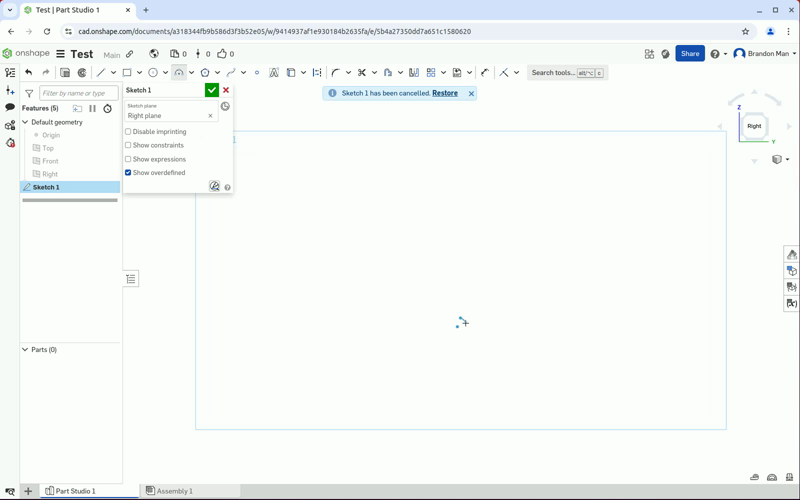
scroll(6)
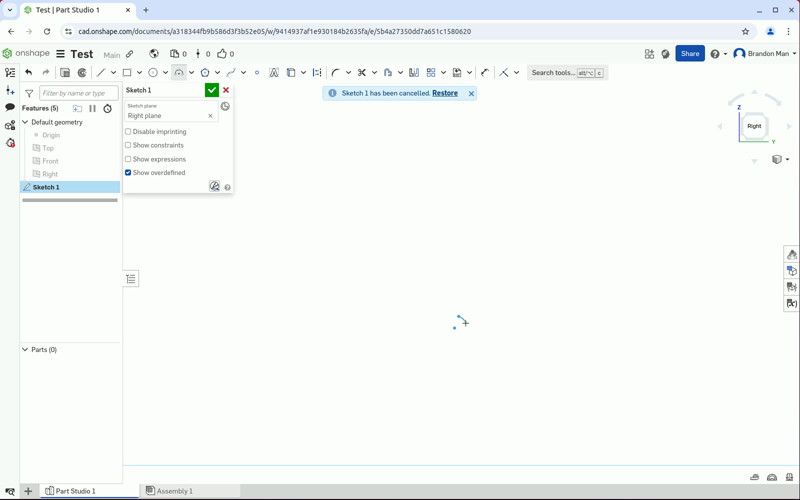
scroll(6)
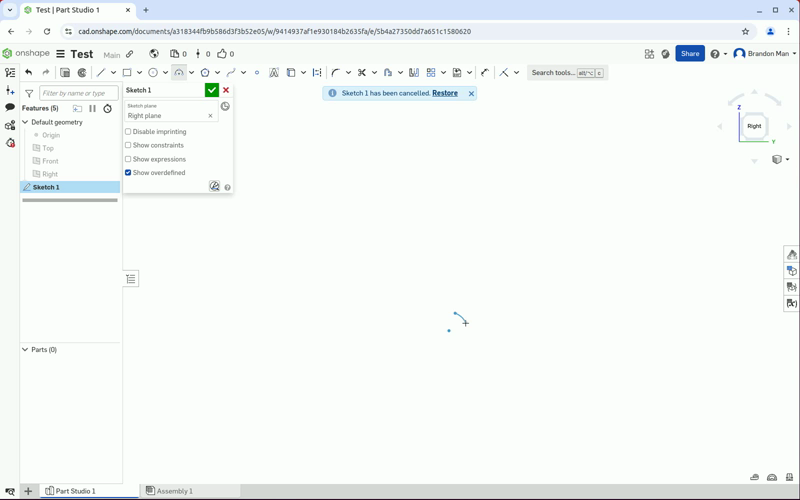
scroll(6)
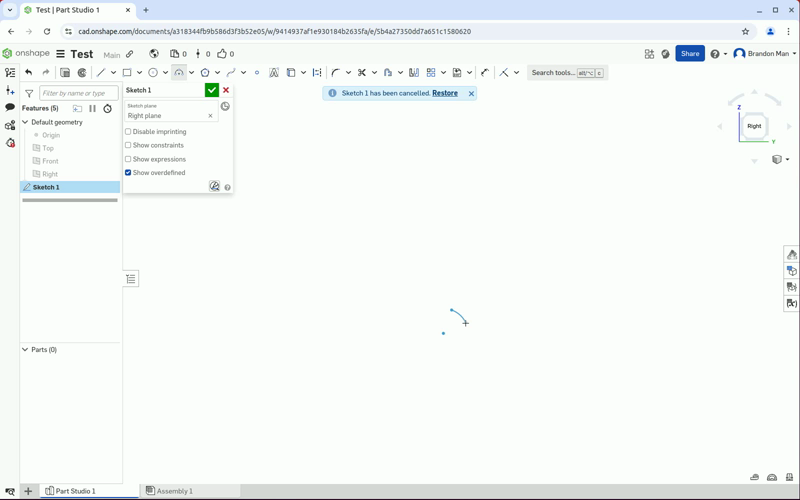
scroll(6)
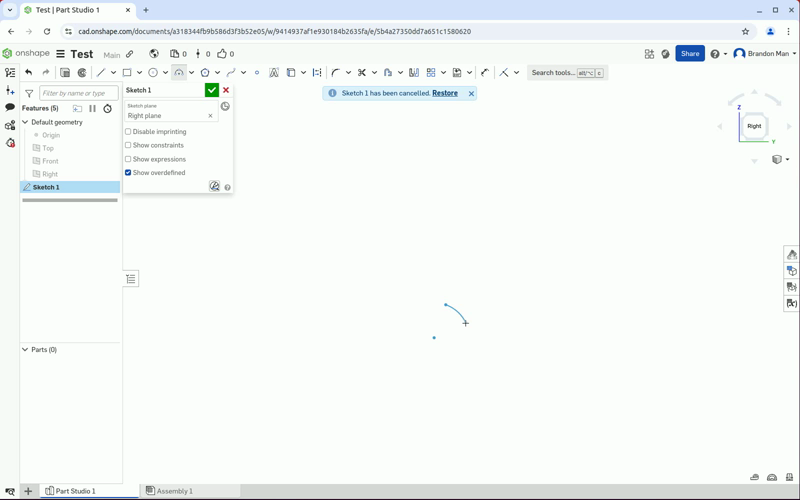
scroll(6)
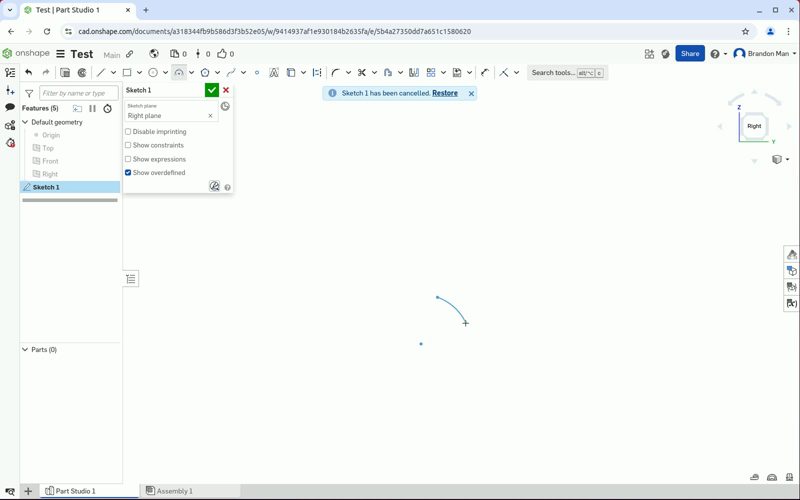
scroll(6)
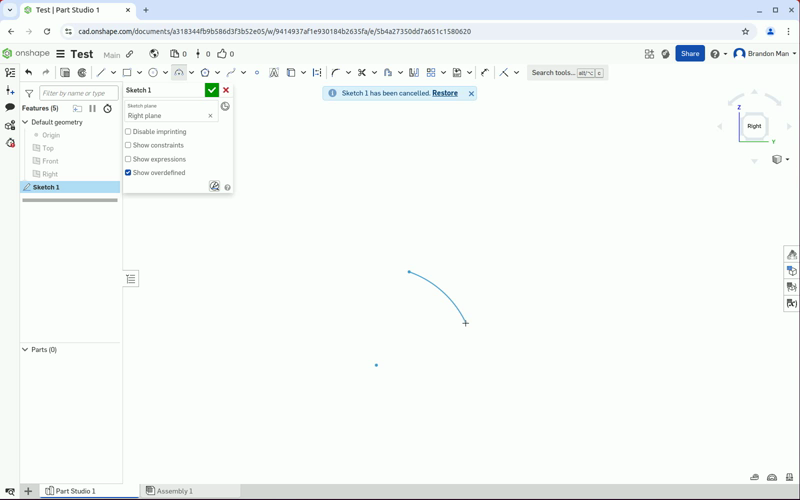
click(465, 322)
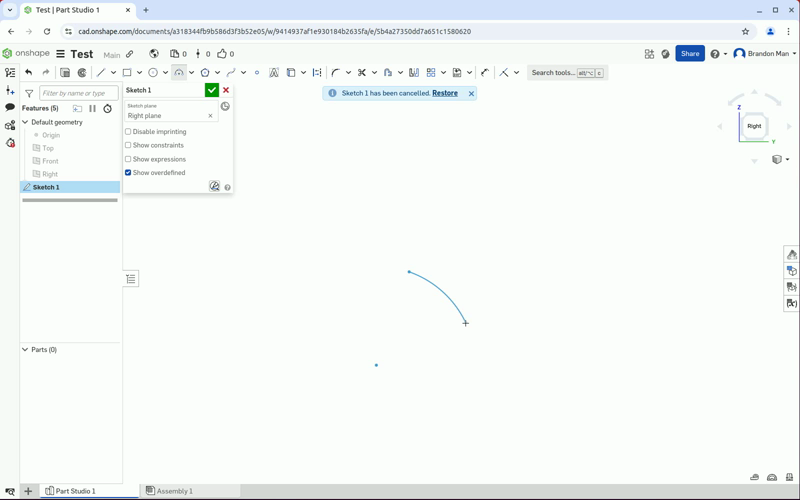
scroll(-6)
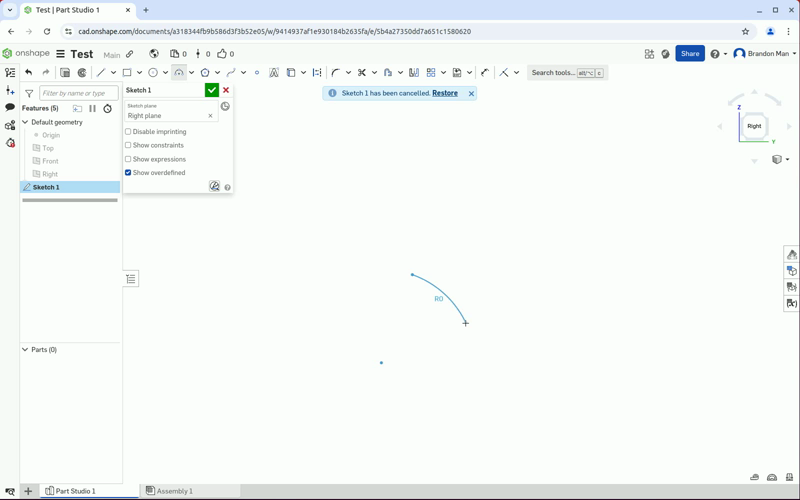
scroll(-6)
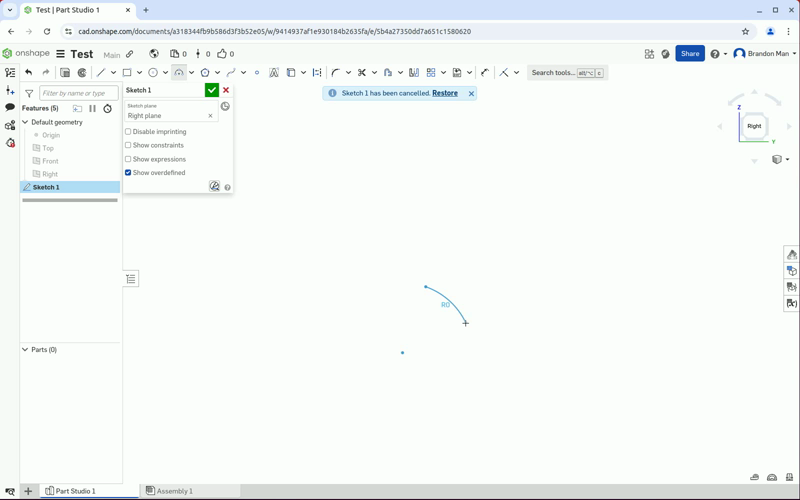
scroll(-6)
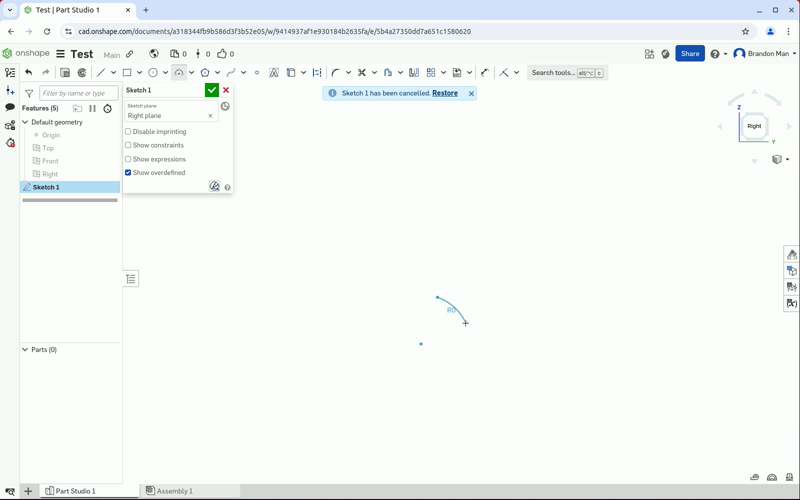
scroll(-6)
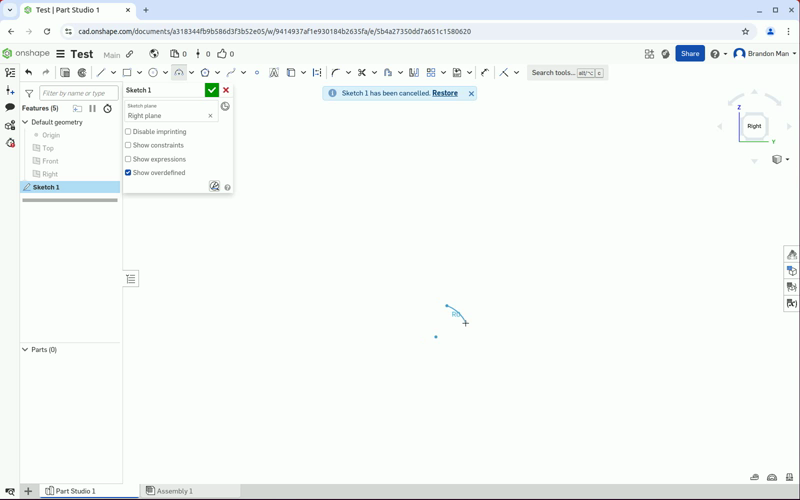
scroll(-6)
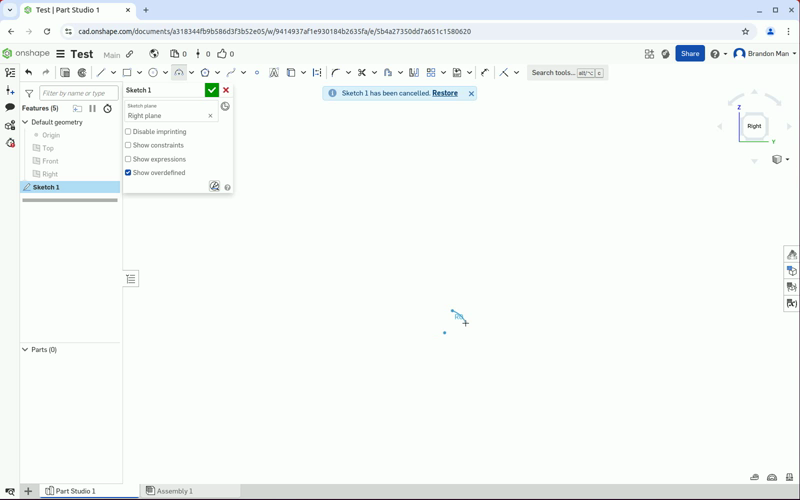
scroll(-6)
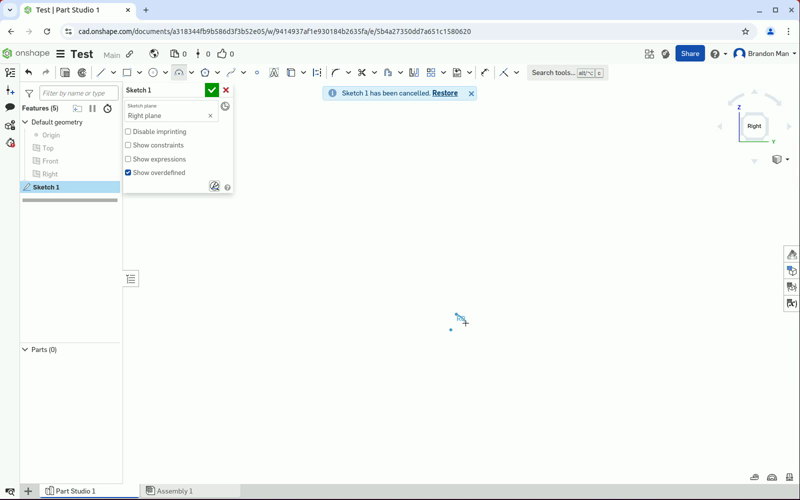
scroll(-6)
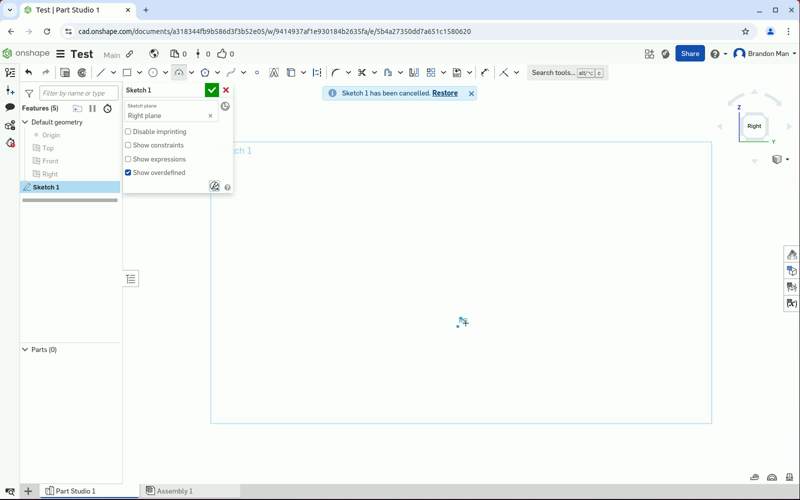
mouse_move(462, 321)
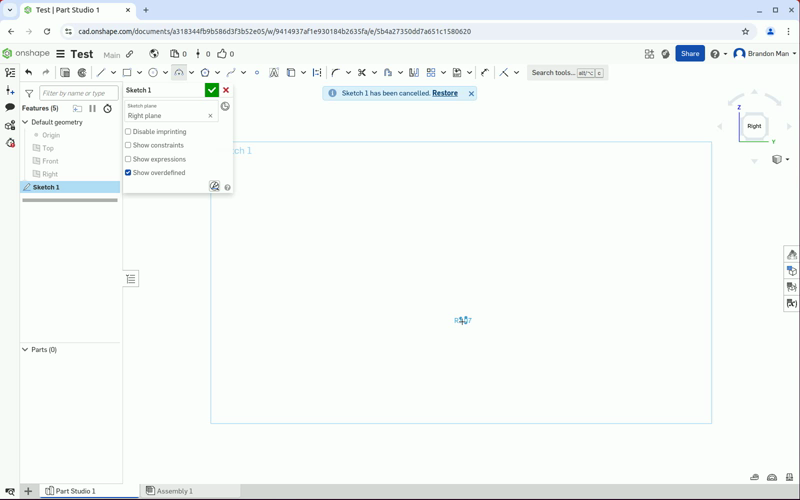
scroll(6)
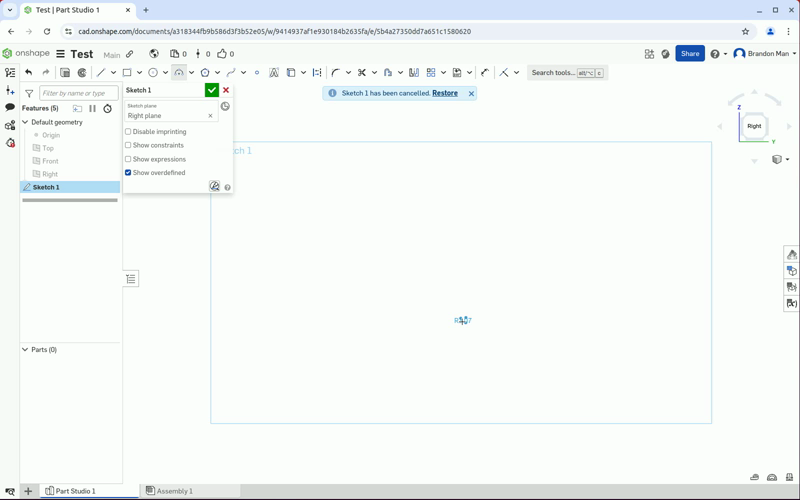
scroll(6)
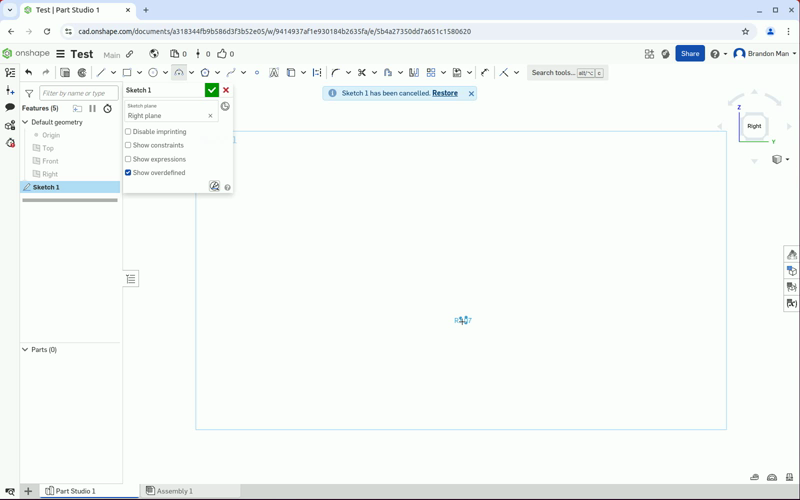
scroll(6)
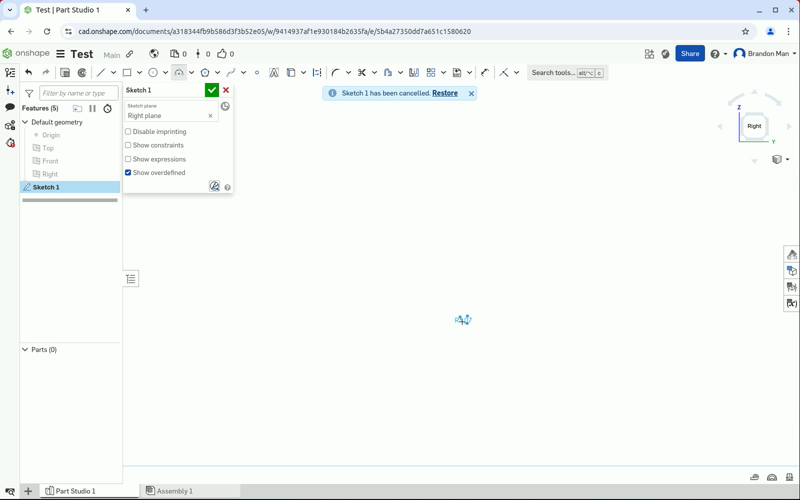
scroll(6)
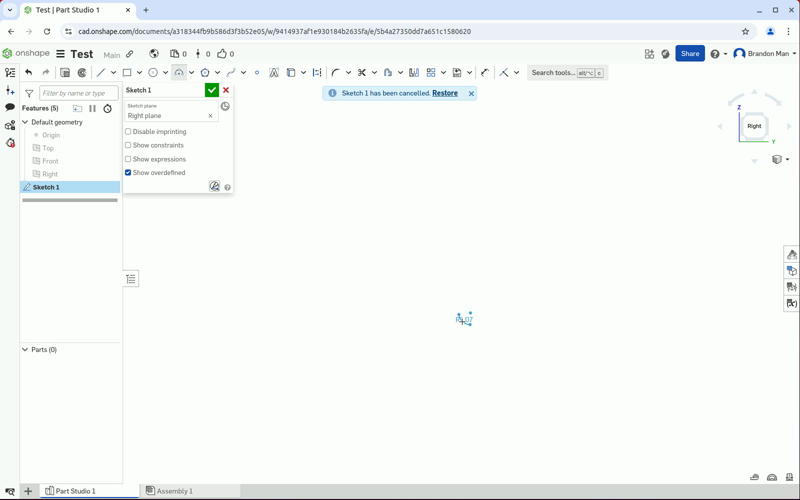
scroll(6)
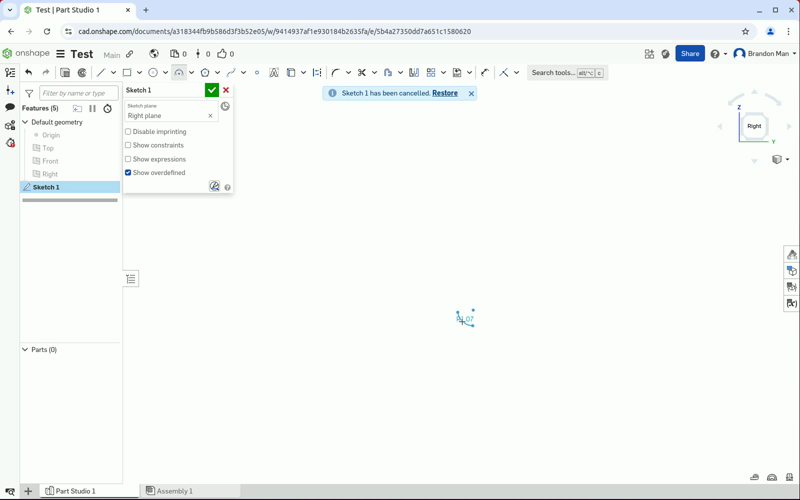
scroll(6)
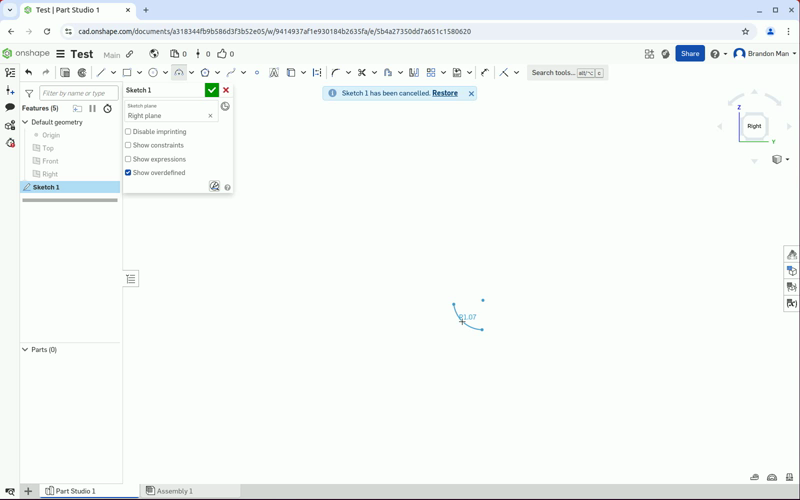
scroll(6)
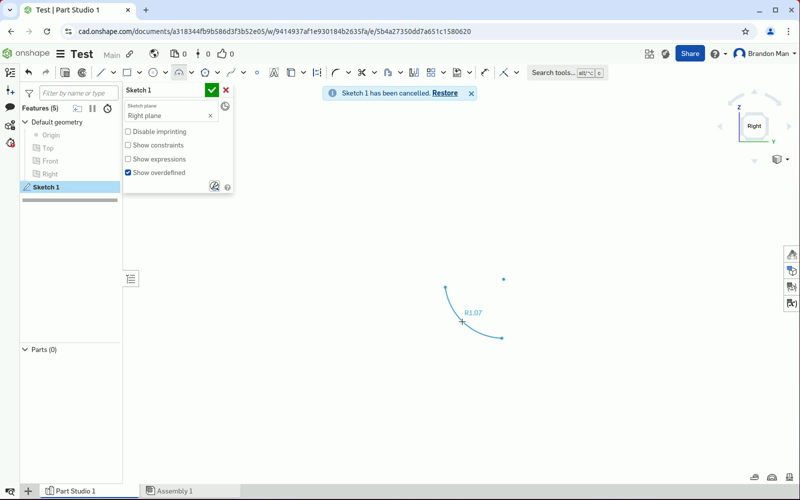
click(462, 321)
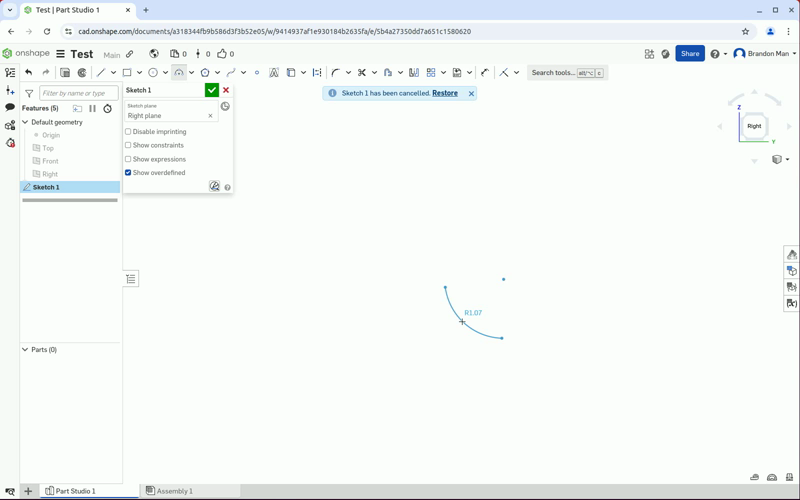
scroll(-6)
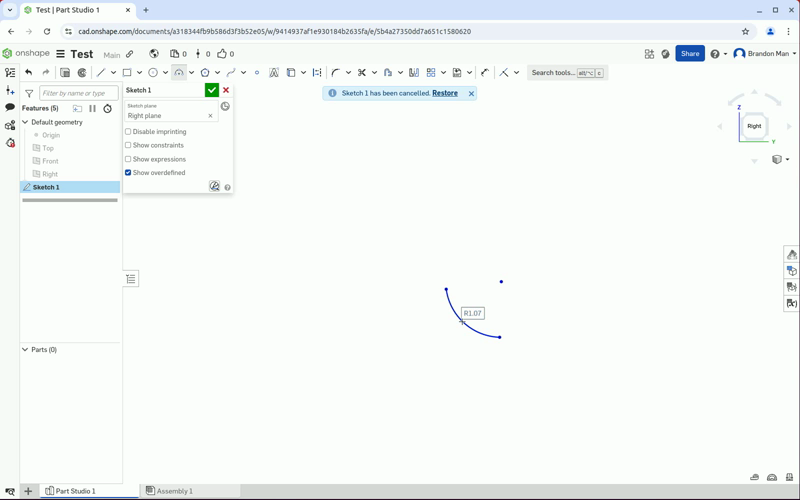
scroll(-6)
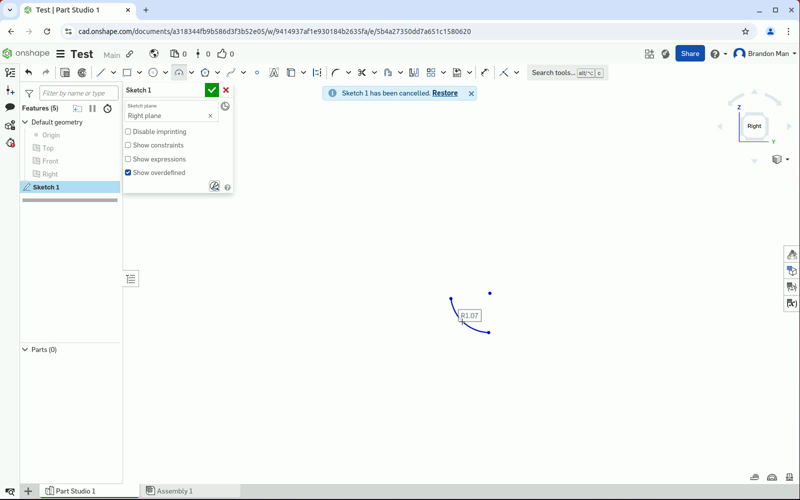
scroll(-6)
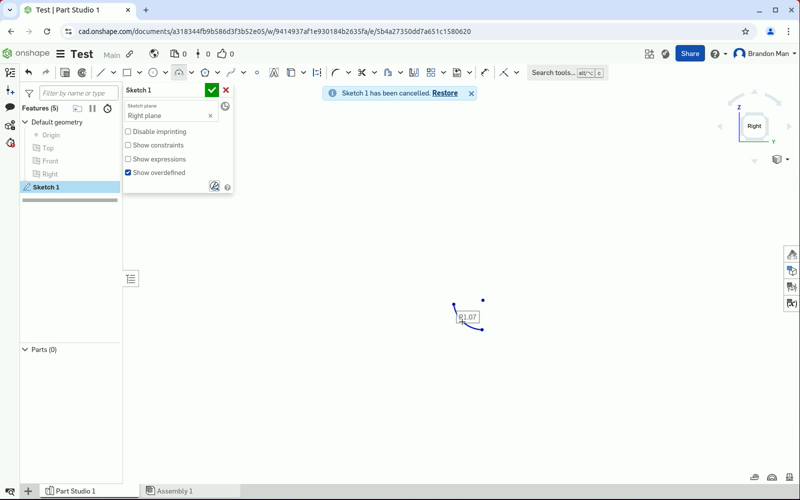
scroll(-6)
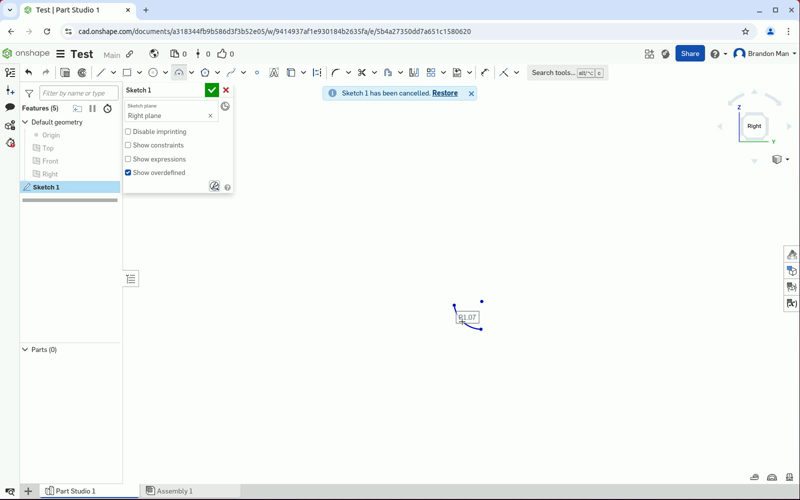
scroll(-6)
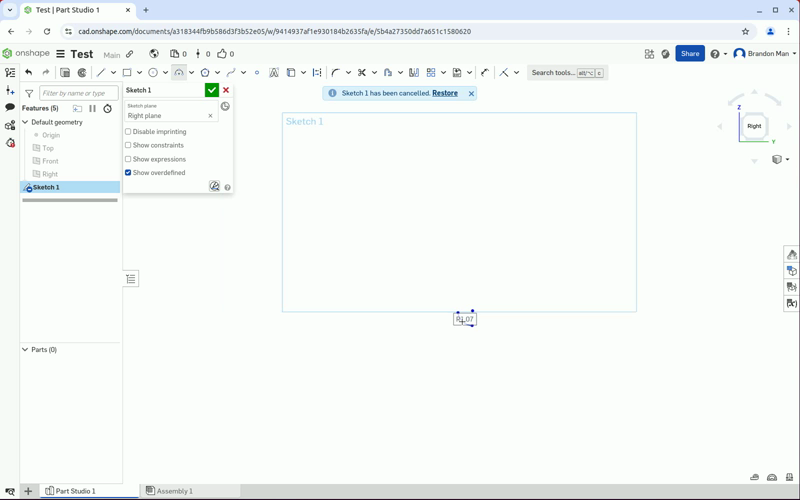
scroll(-6)
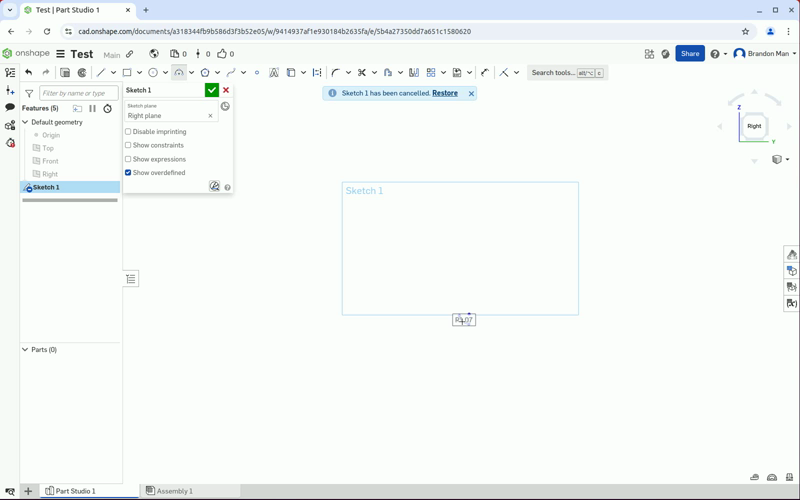
scroll(-6)
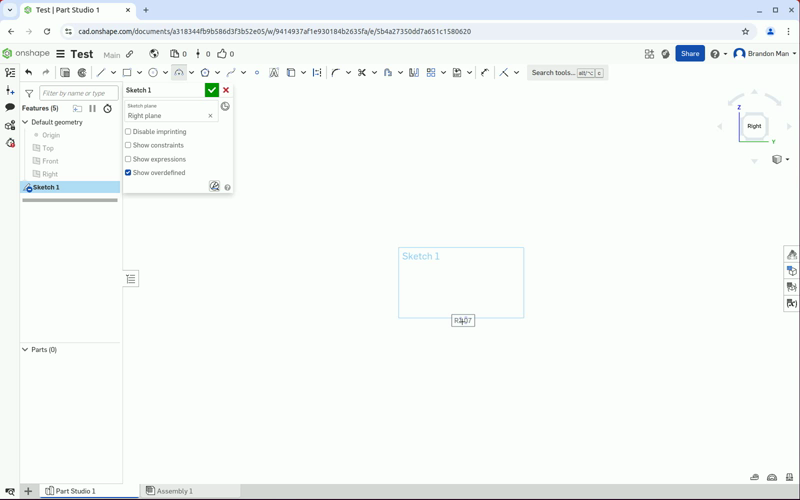
key_up(shift)
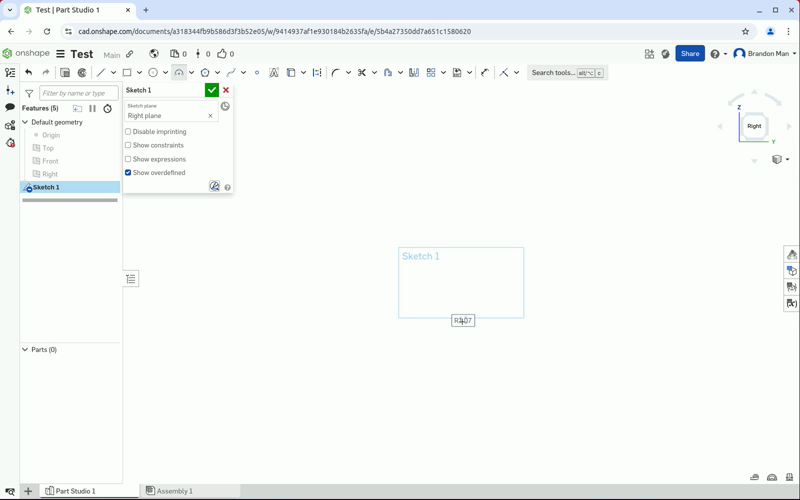
key(esc)
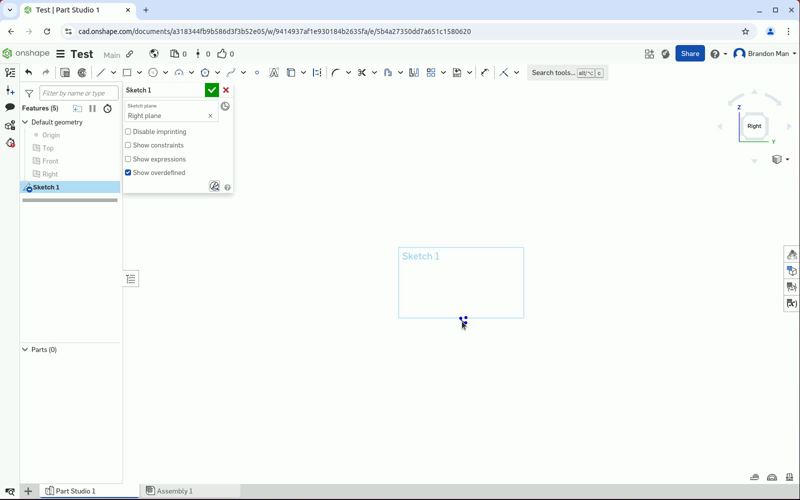
key(l)
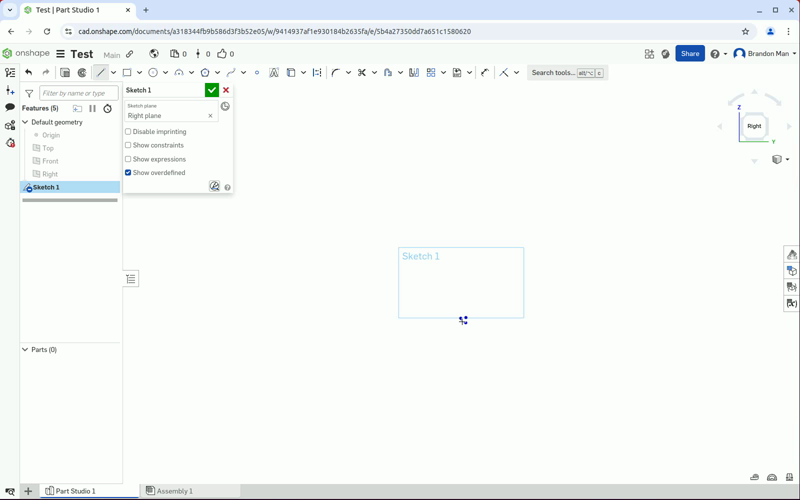
mouse_move(465, 322)
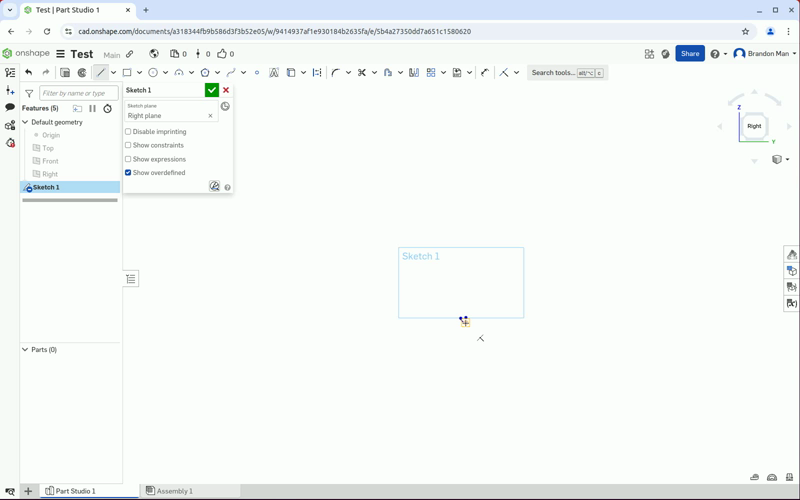
scroll(6)
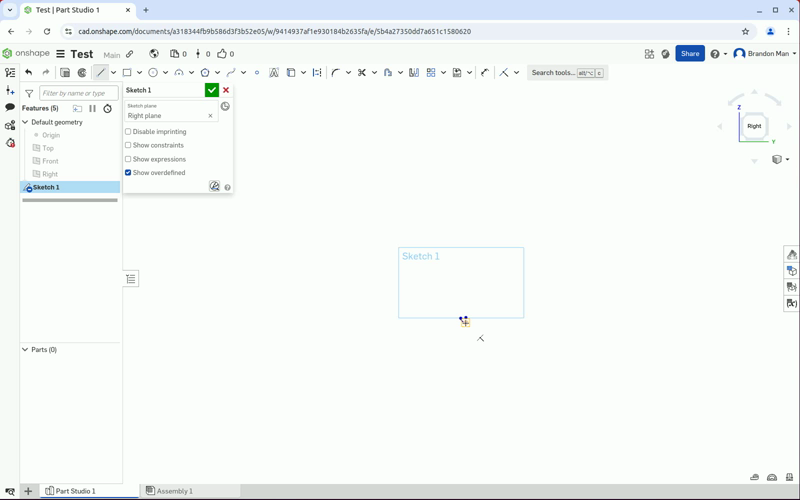
scroll(6)
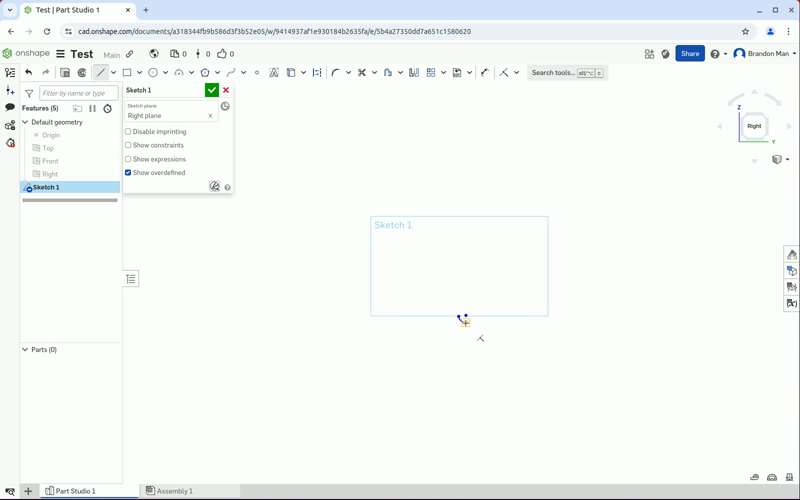
scroll(6)
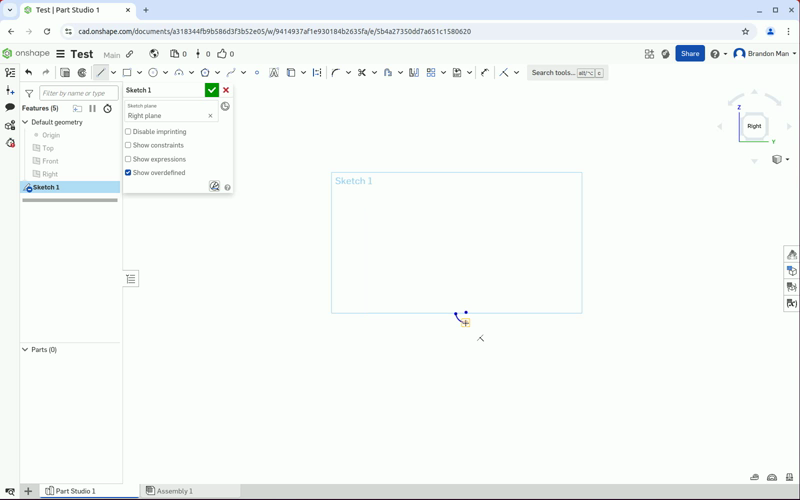
scroll(6)
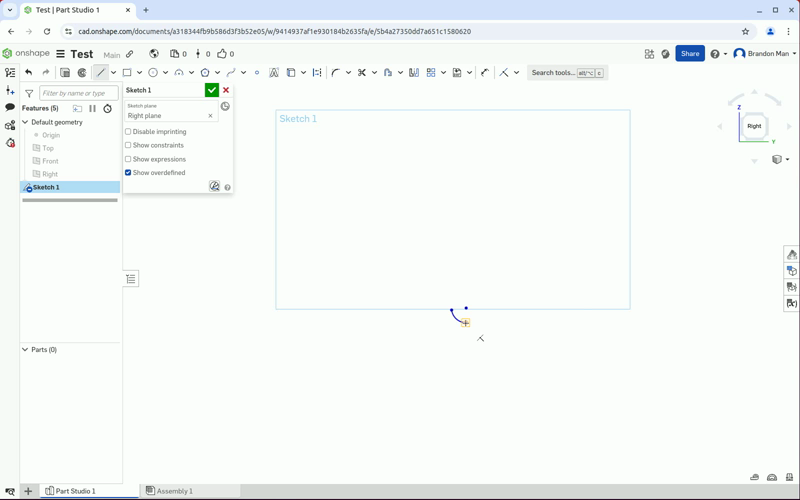
scroll(6)
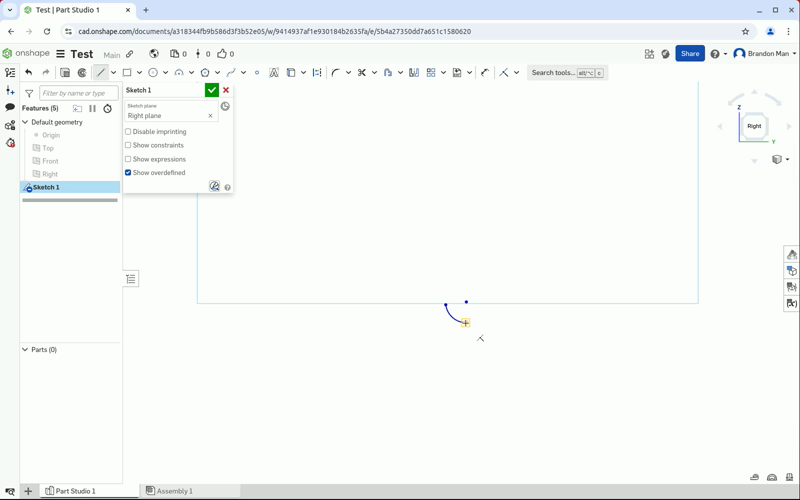
scroll(6)
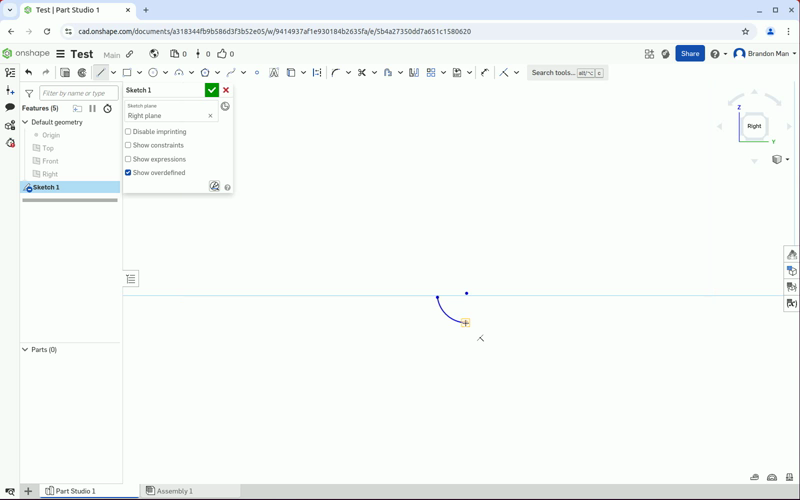
scroll(6)
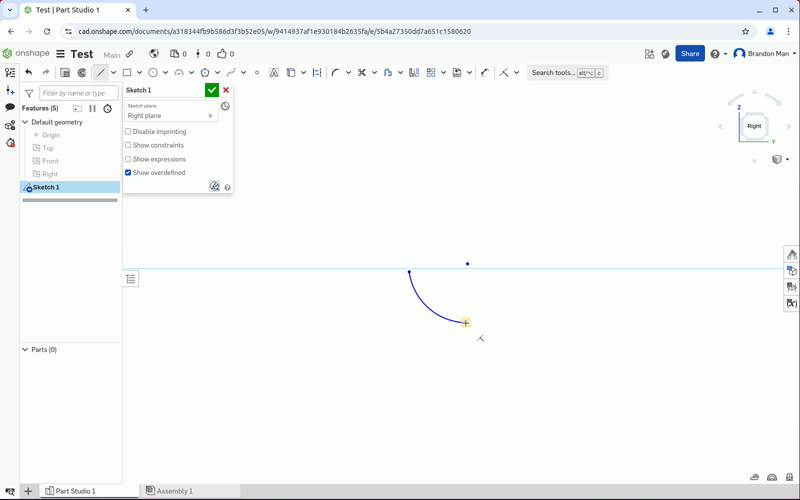
click(465, 322)
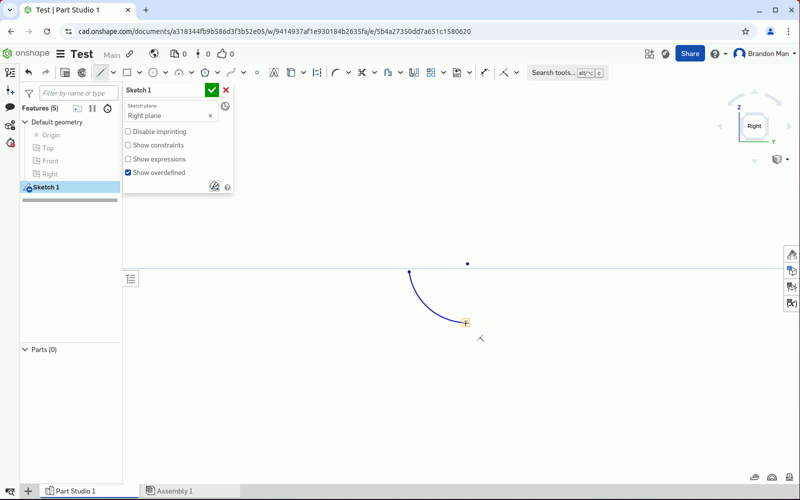
scroll(-6)
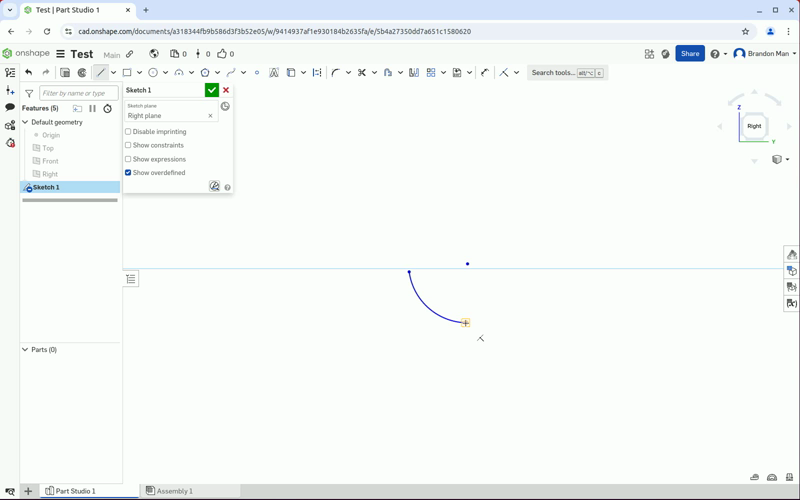
scroll(-6)
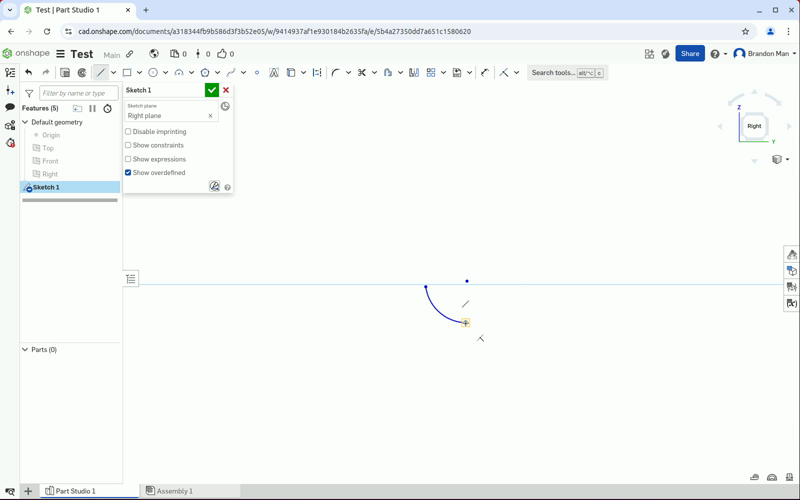
scroll(-6)
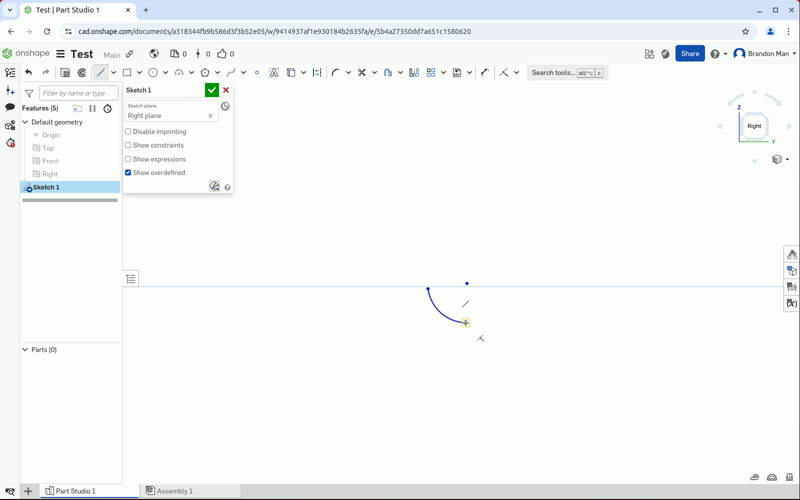
scroll(-6)
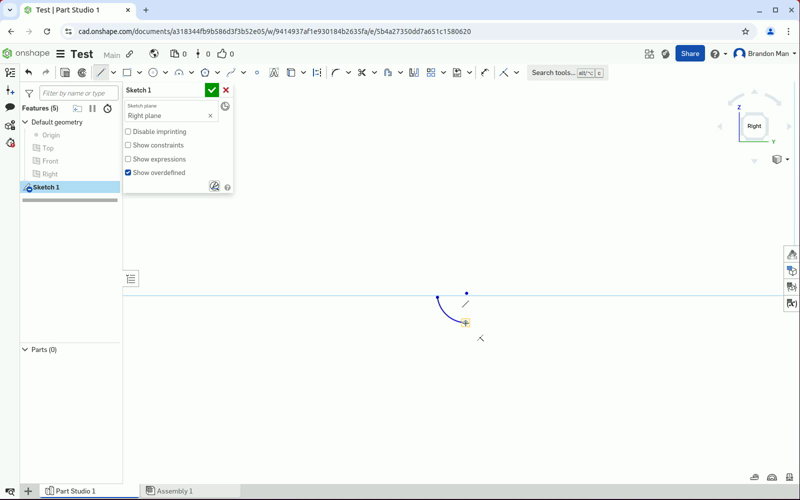
scroll(-6)
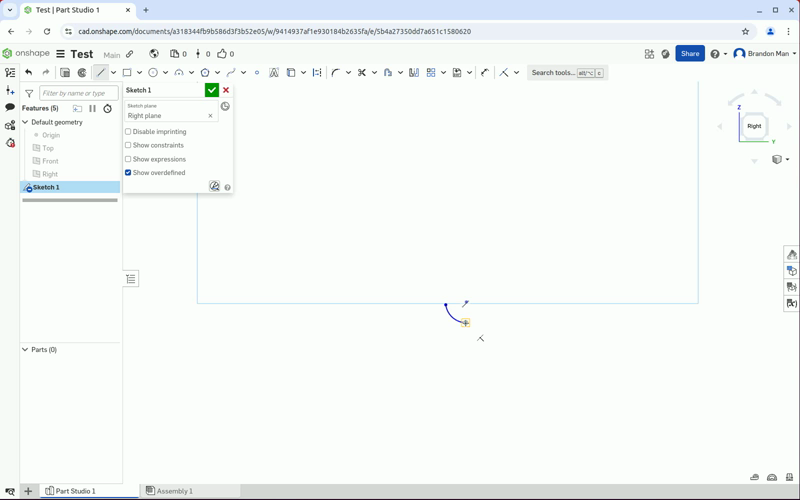
scroll(-6)
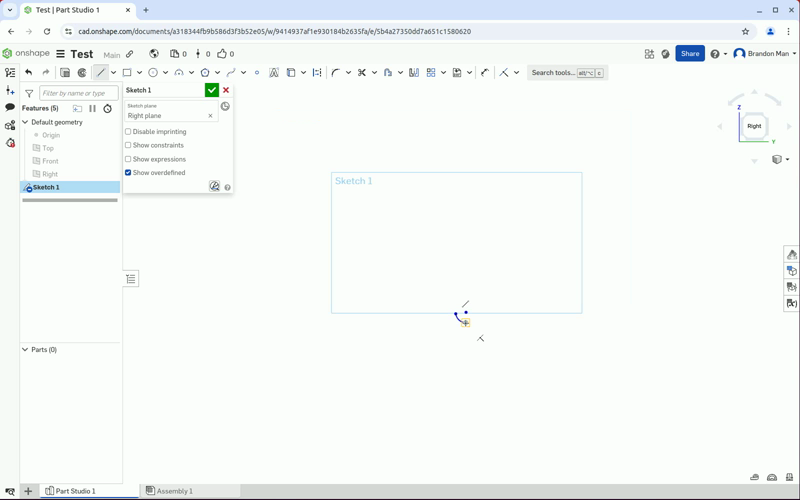
scroll(-6)
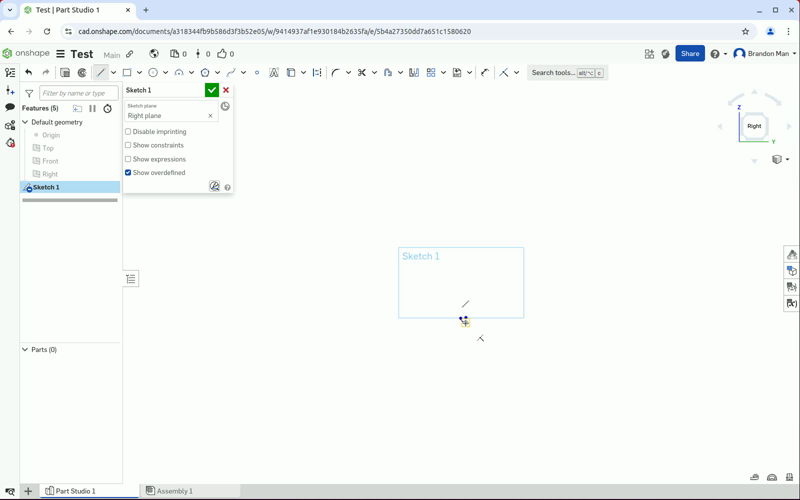
key_down(shift)
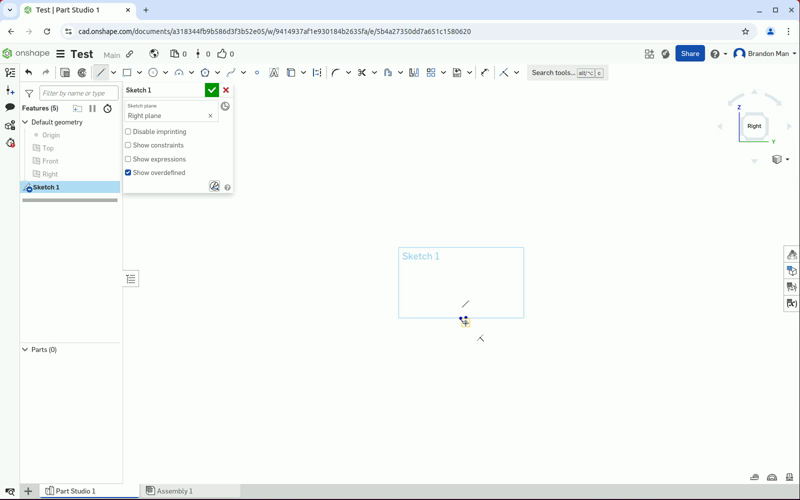
mouse_move(495, 322)
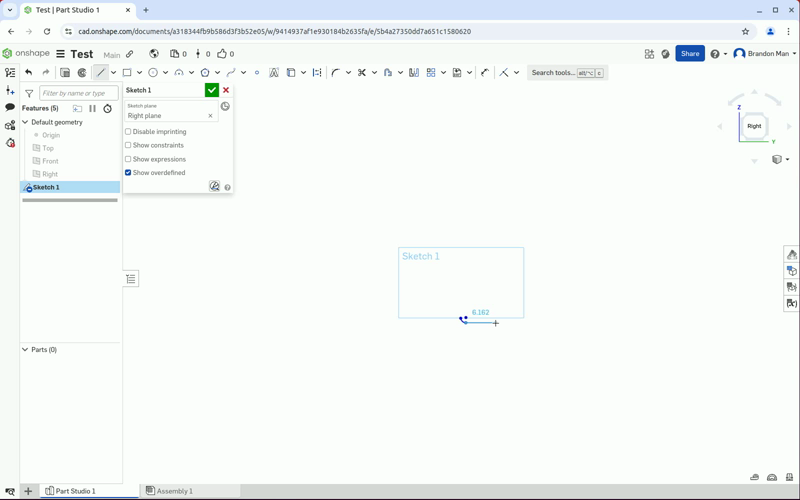
mouse_move(465, 320)
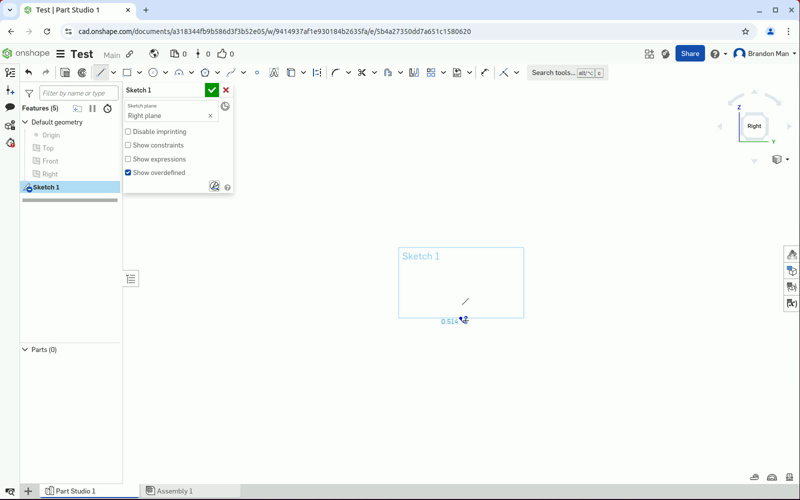
scroll(6)
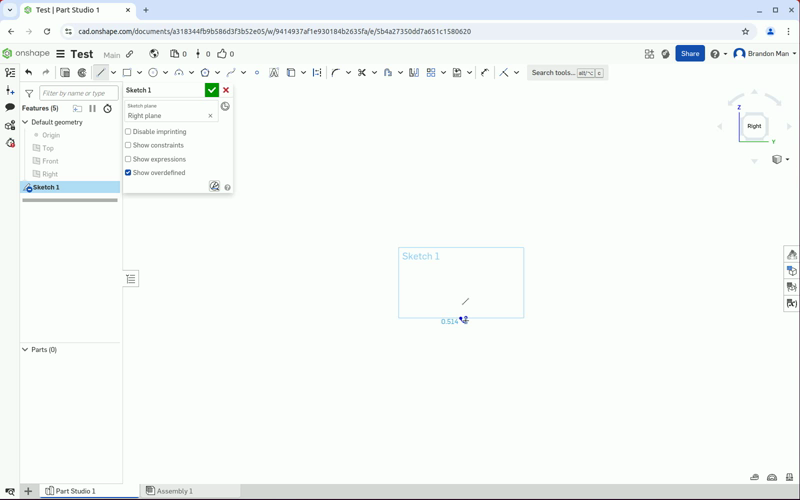
scroll(6)
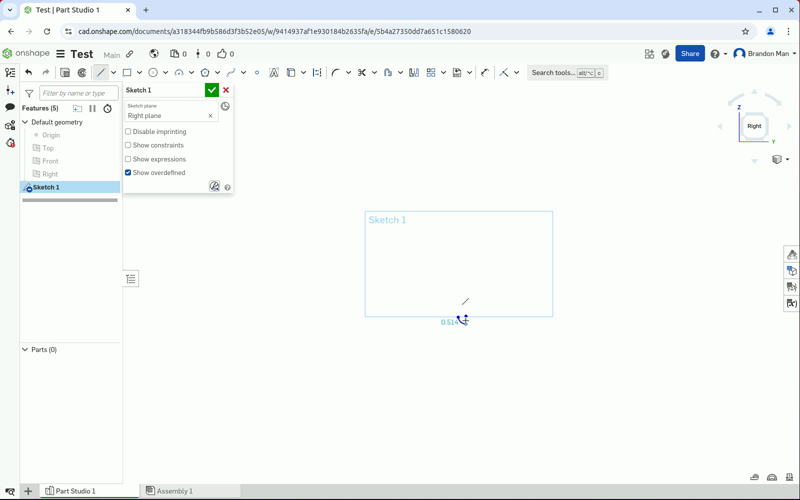
scroll(6)
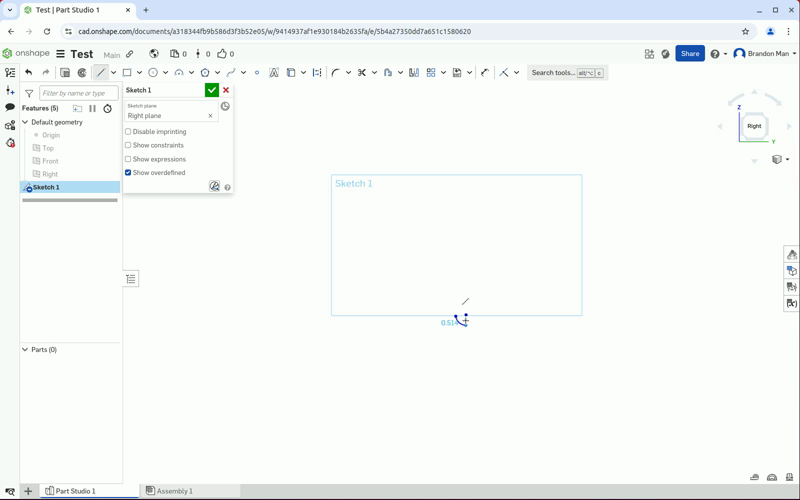
scroll(6)
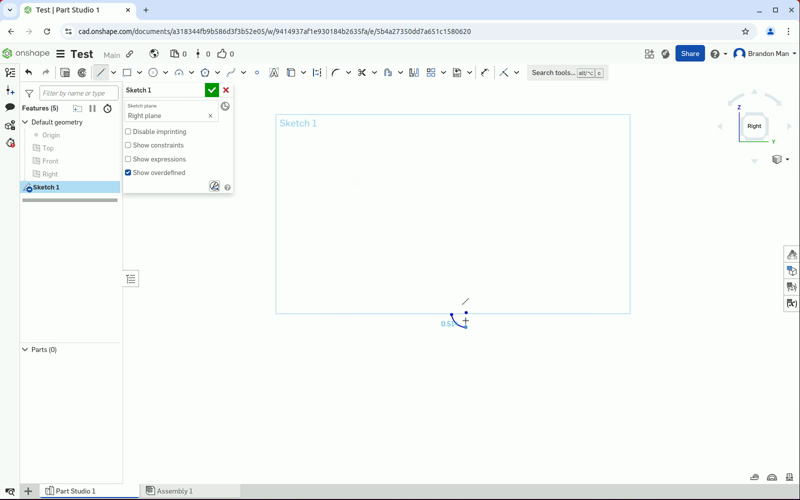
scroll(6)
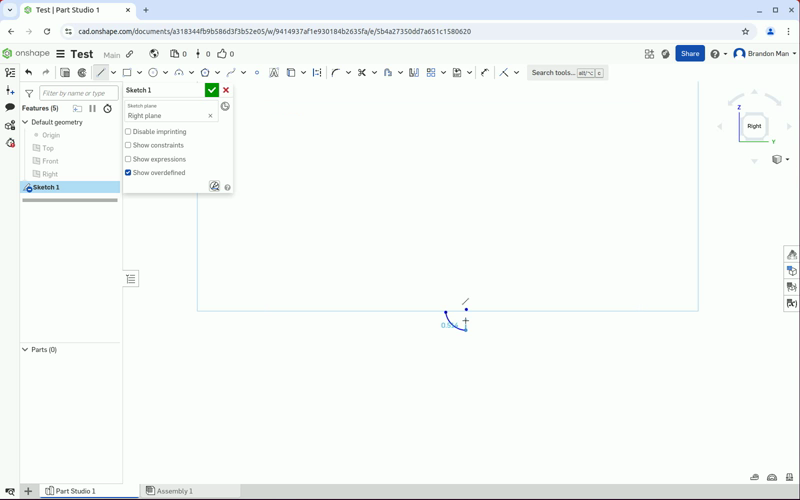
scroll(6)
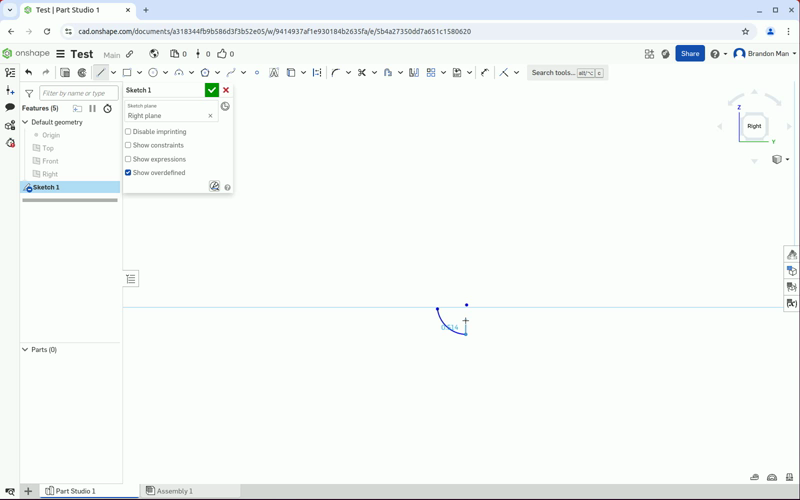
scroll(6)
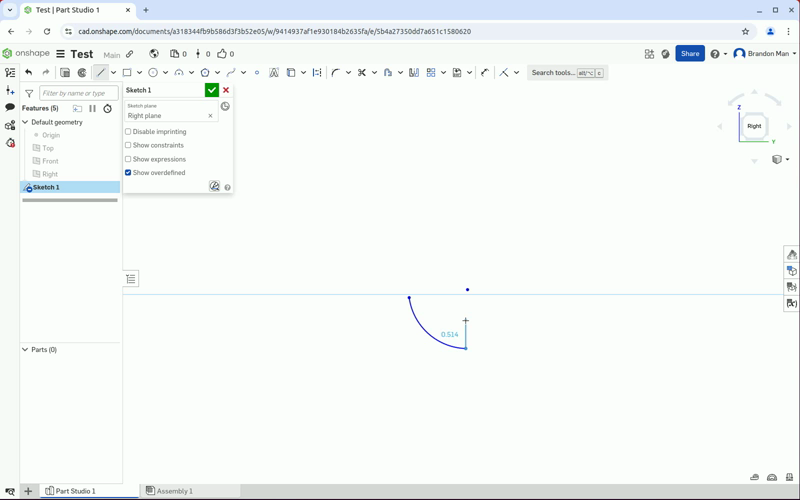
click(465, 320)
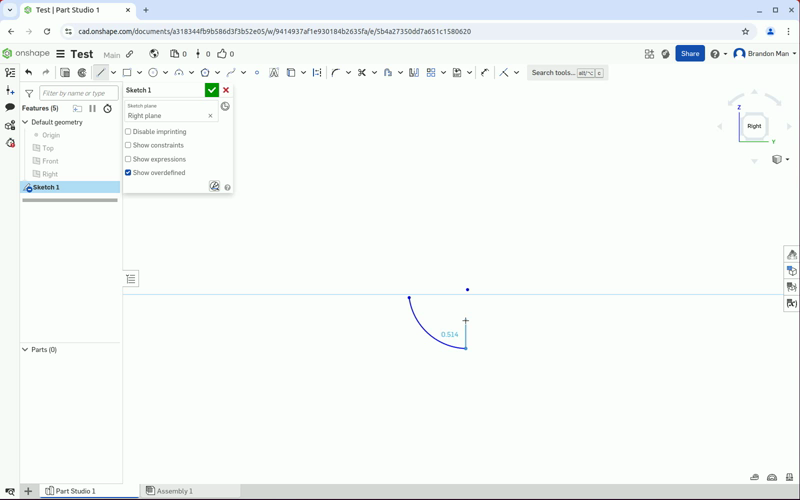
scroll(-6)
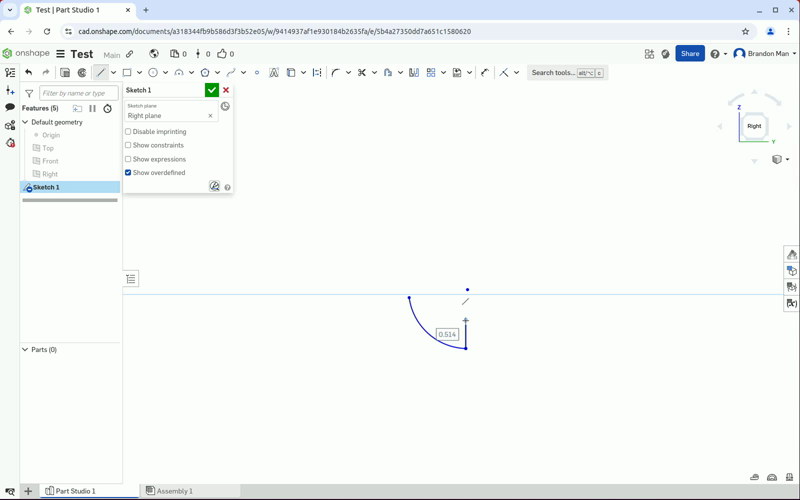
scroll(-6)
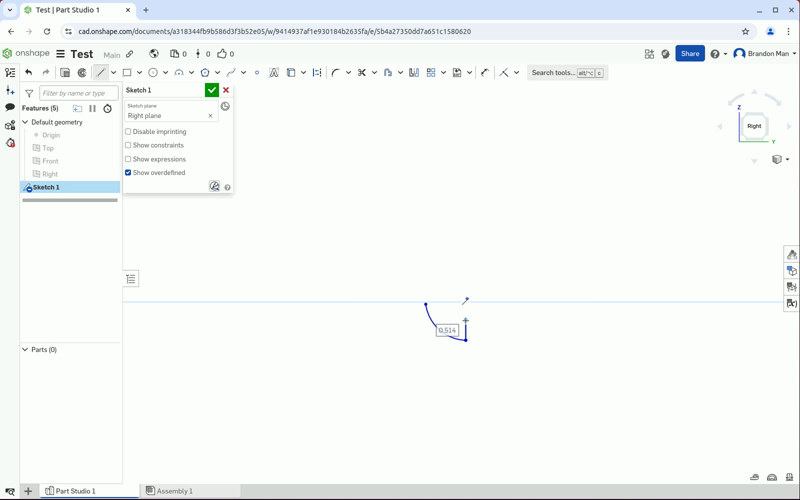
scroll(-6)
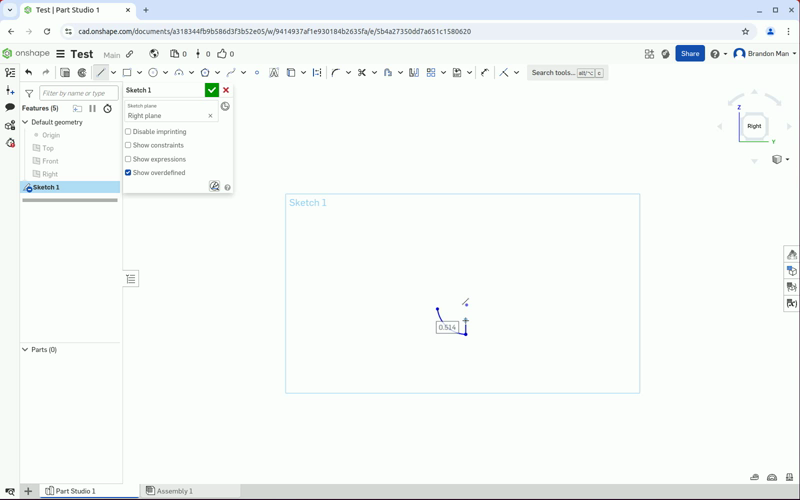
scroll(-6)
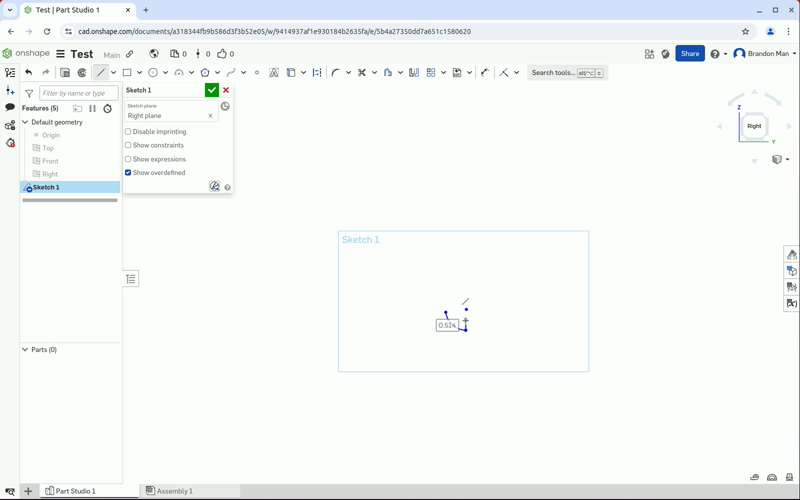
scroll(-6)
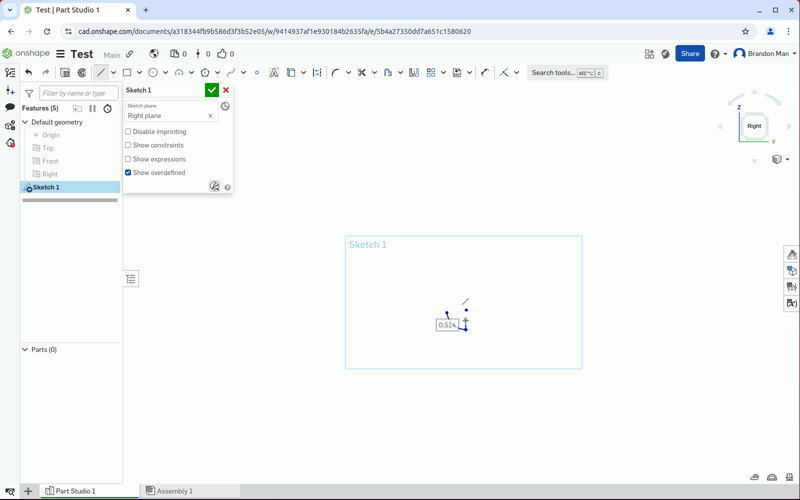
scroll(-6)
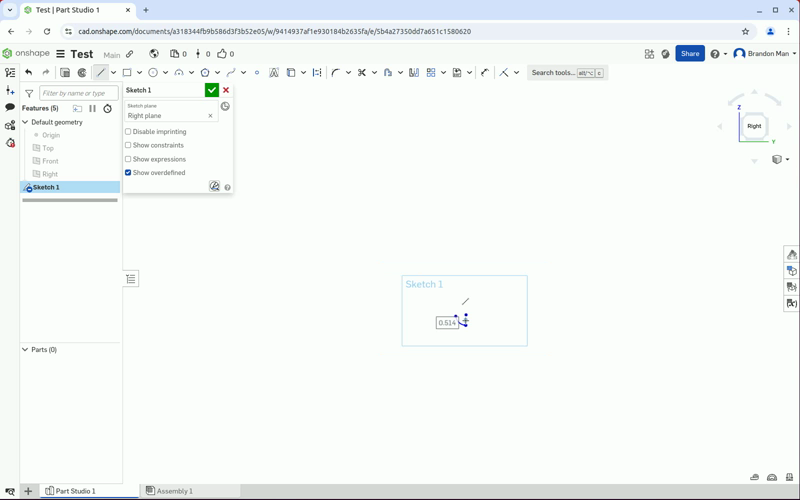
scroll(-6)
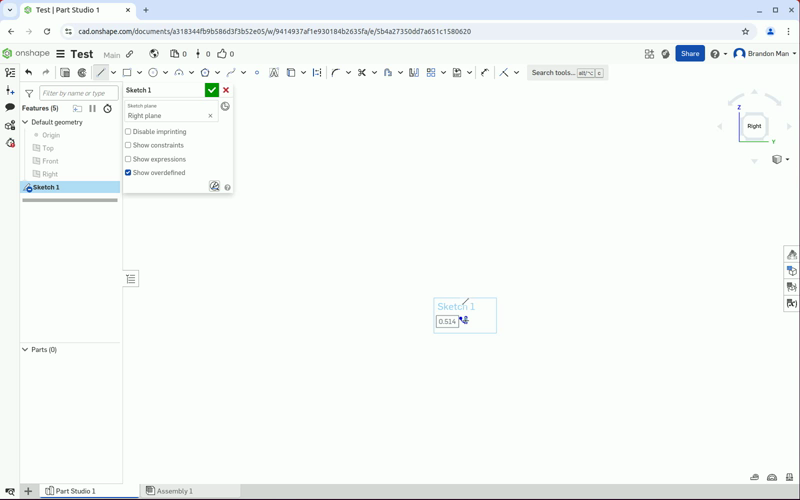
key_up(shift)
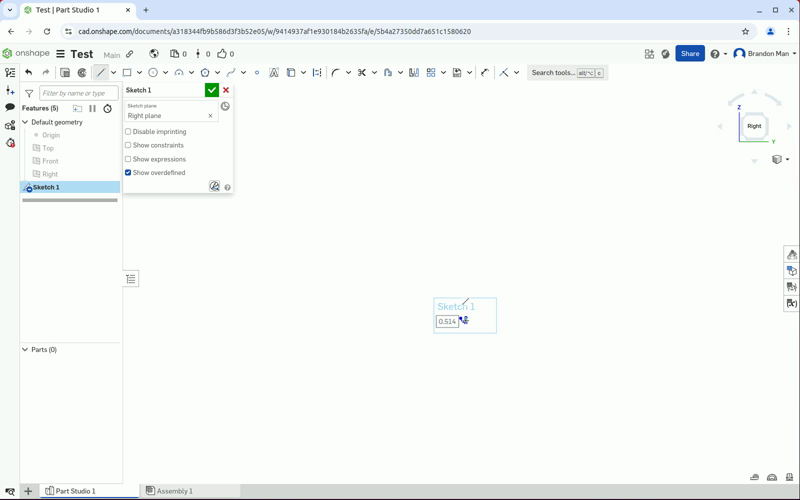
key(esc)
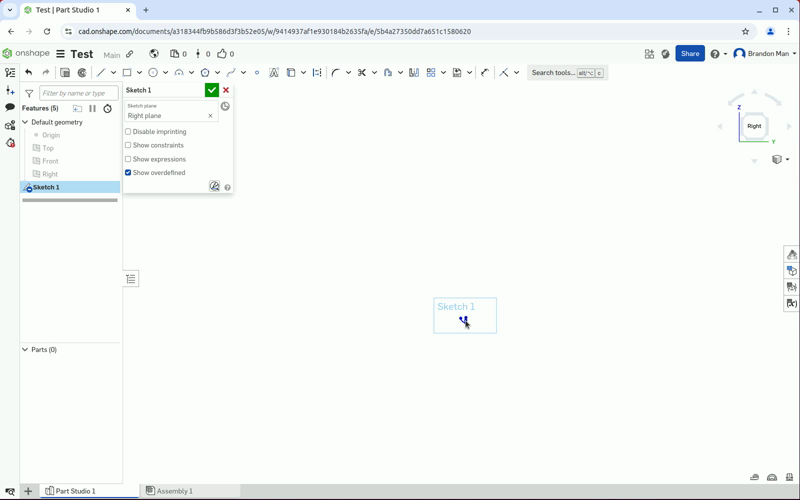
key(a)
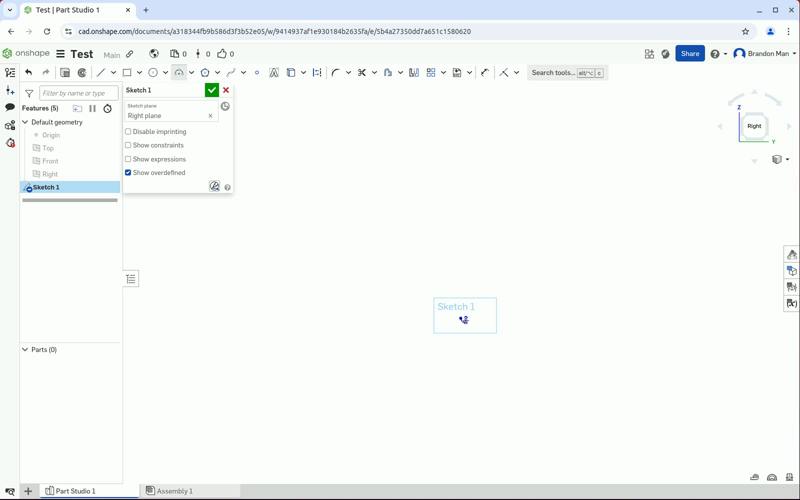
mouse_move(465, 320)
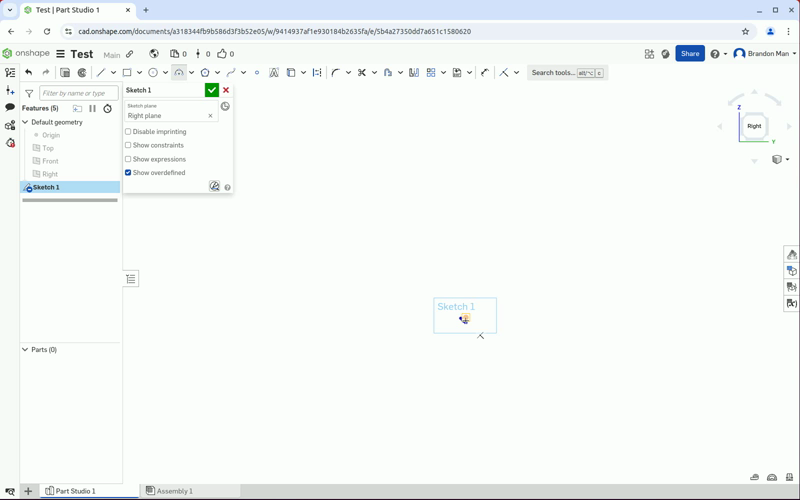
scroll(6)
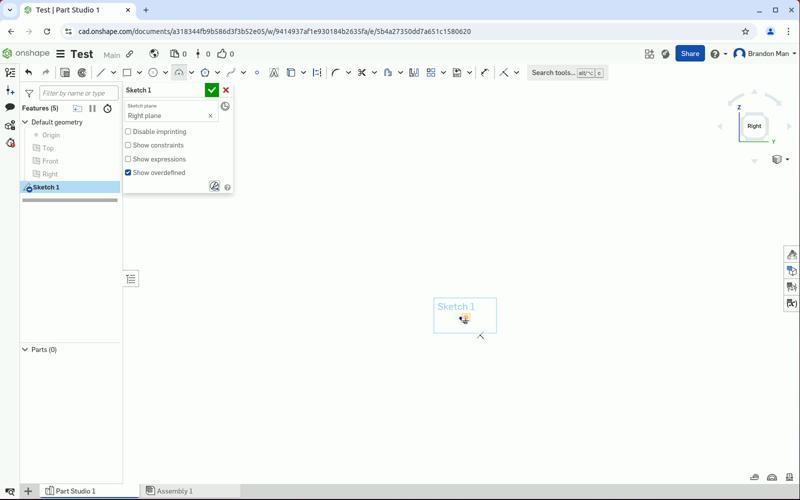
scroll(6)
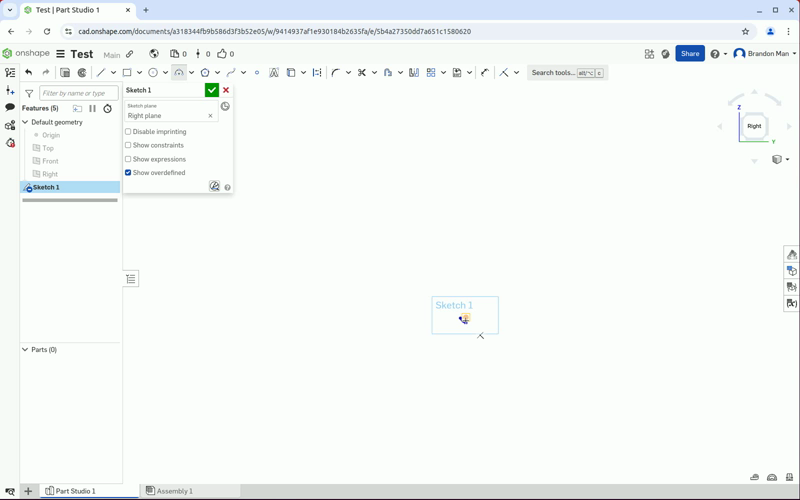
scroll(6)
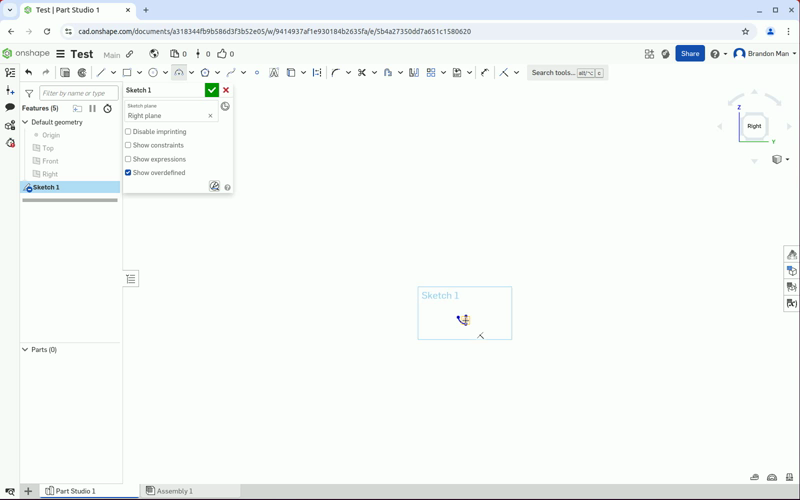
scroll(6)
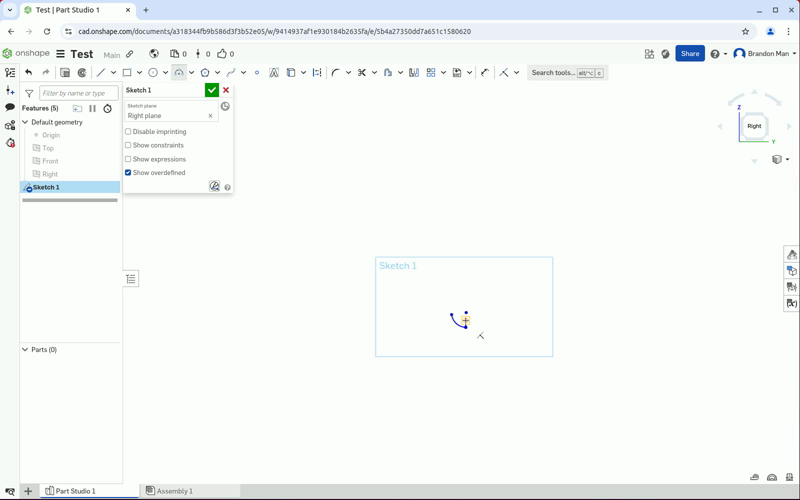
scroll(6)
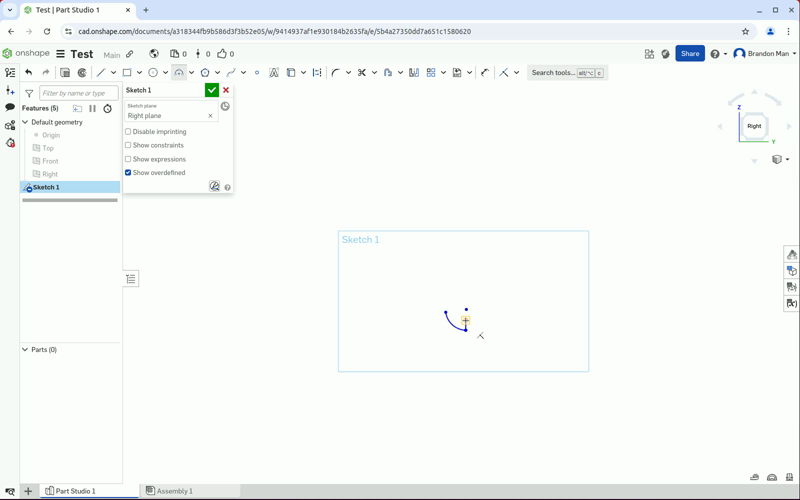
scroll(6)
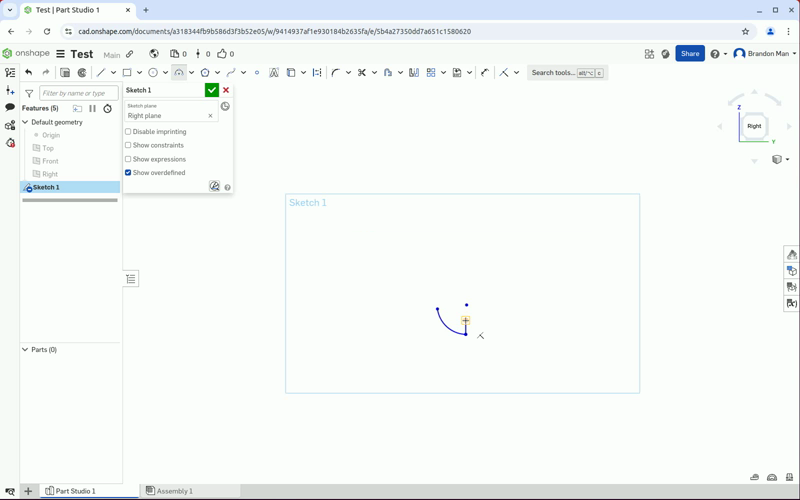
scroll(6)
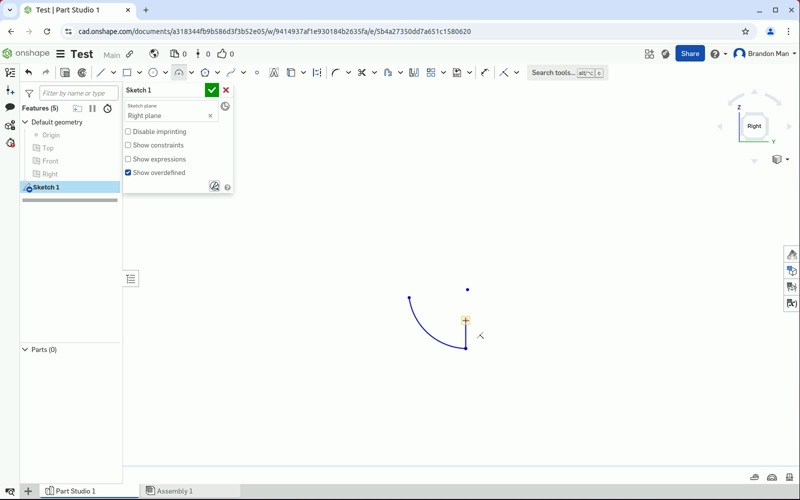
click(465, 320)
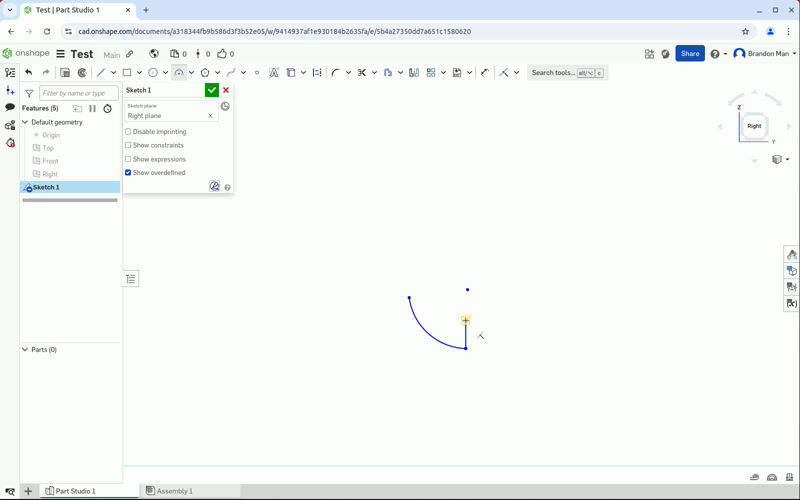
scroll(-6)
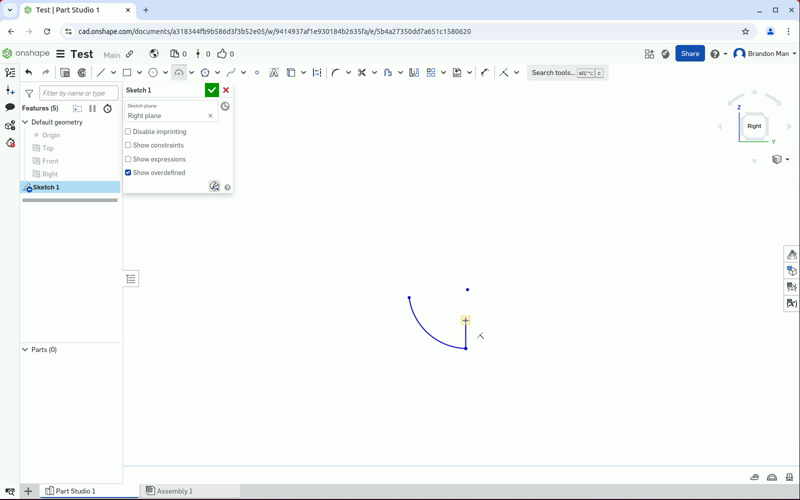
scroll(-6)
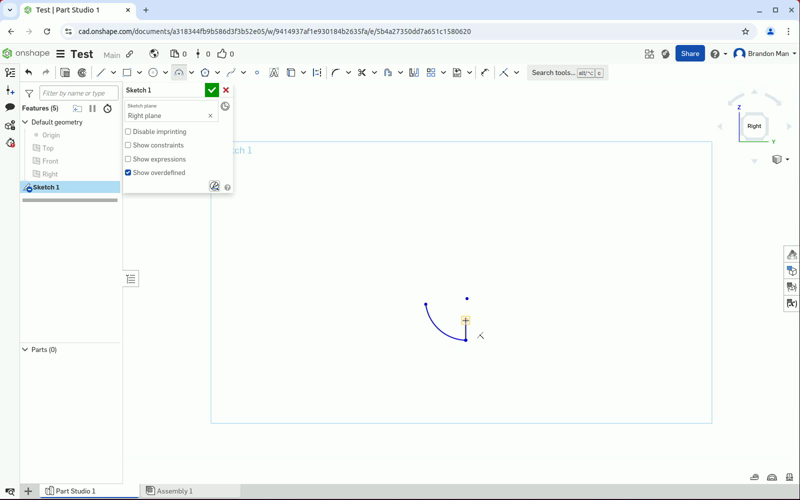
scroll(-6)
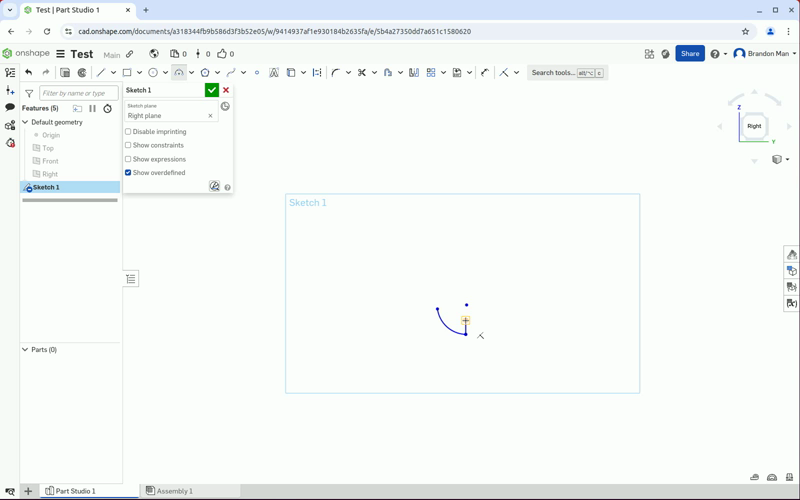
scroll(-6)
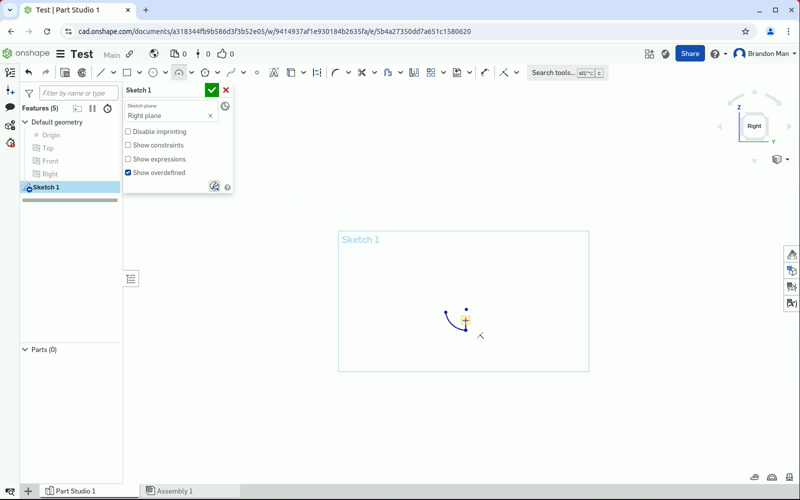
scroll(-6)
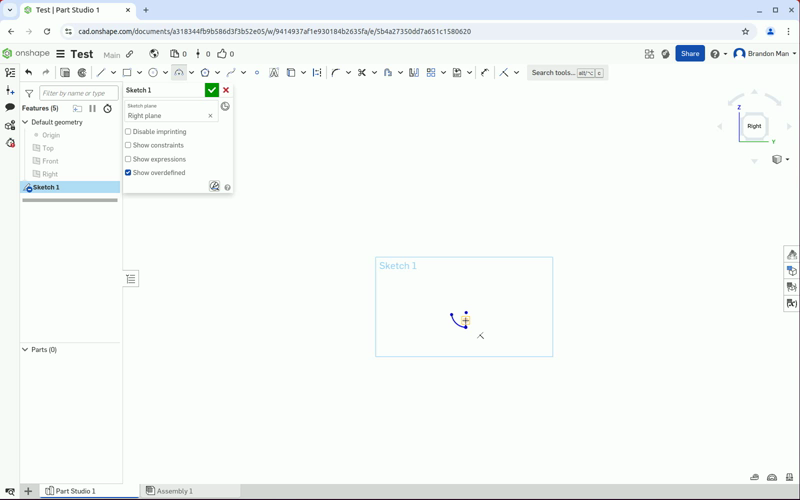
scroll(-6)
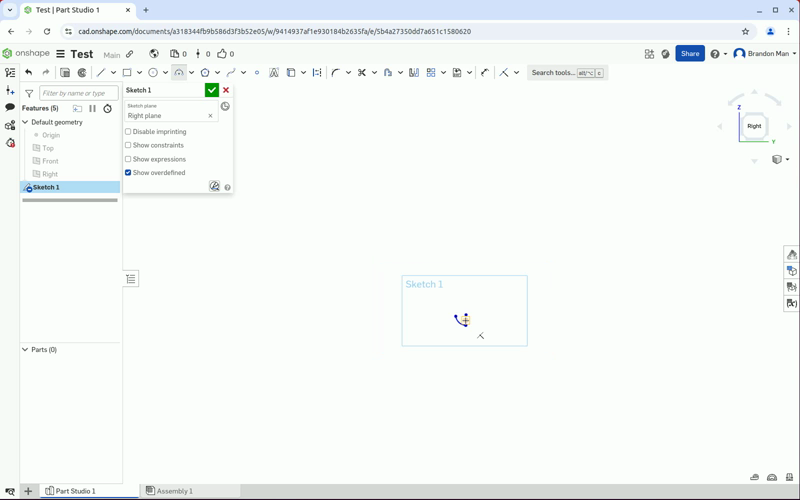
scroll(-6)
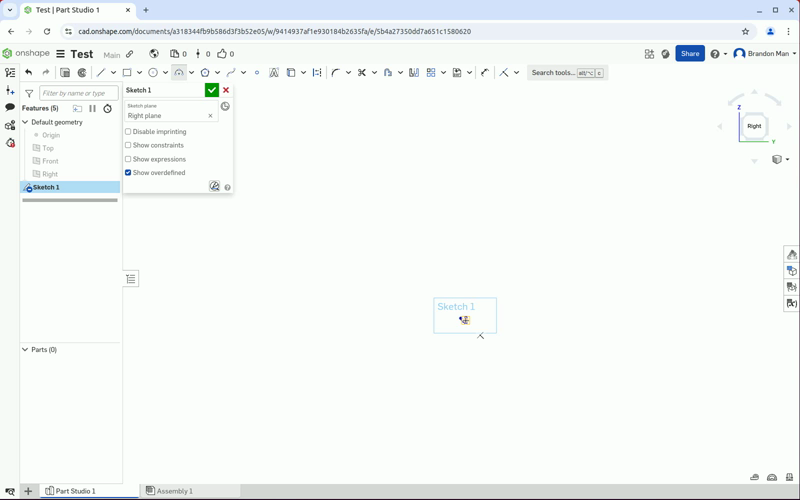
key_down(shift)
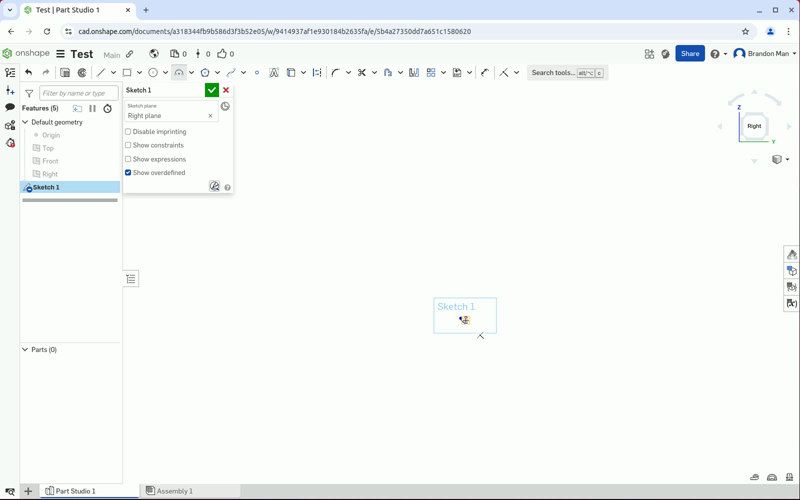
mouse_move(463, 318)
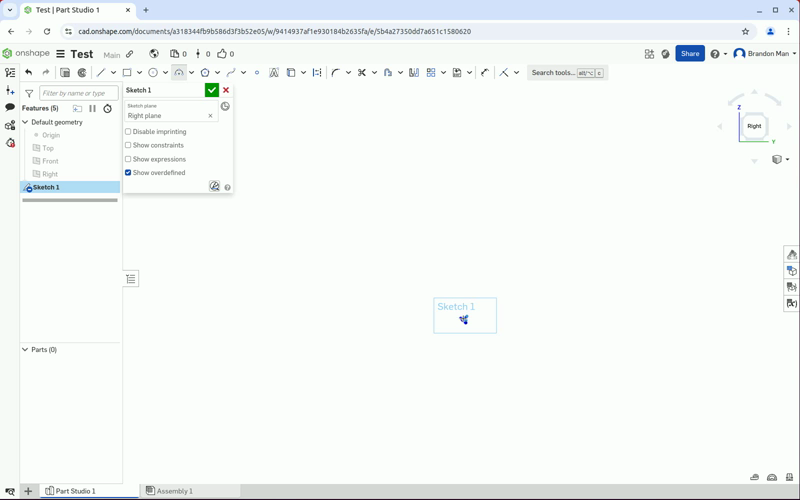
scroll(6)
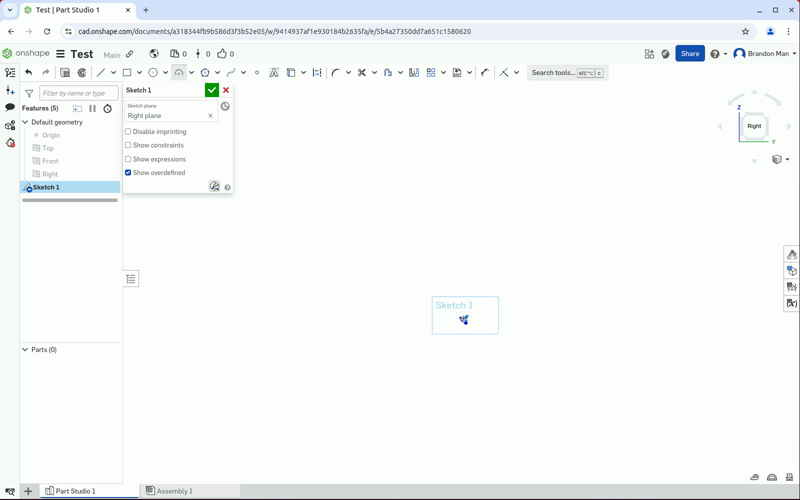
scroll(6)
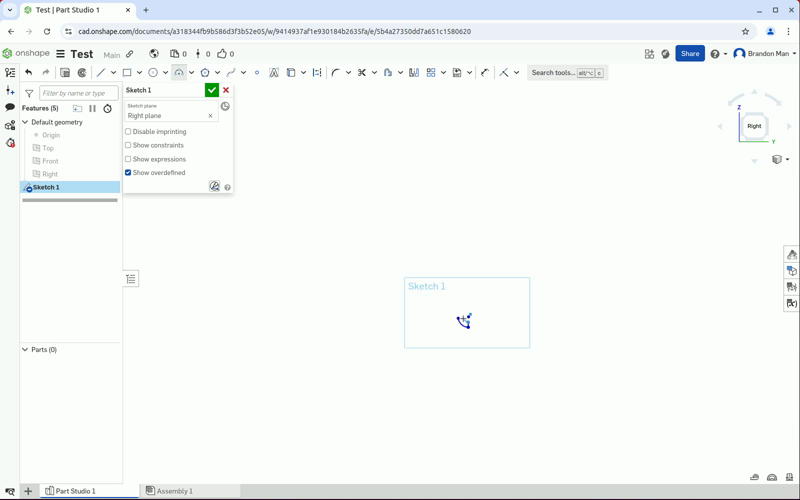
scroll(6)
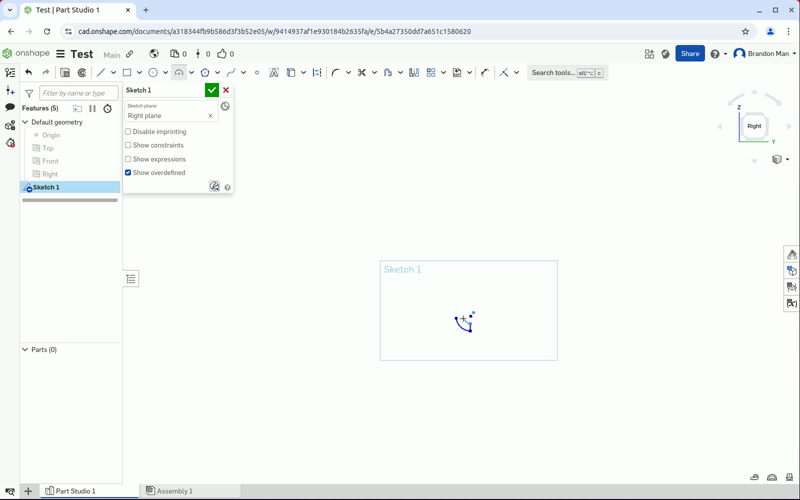
scroll(6)
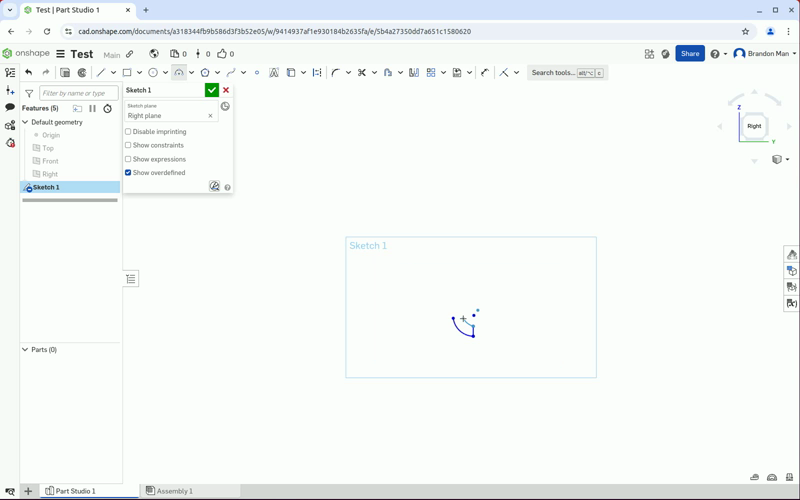
scroll(6)
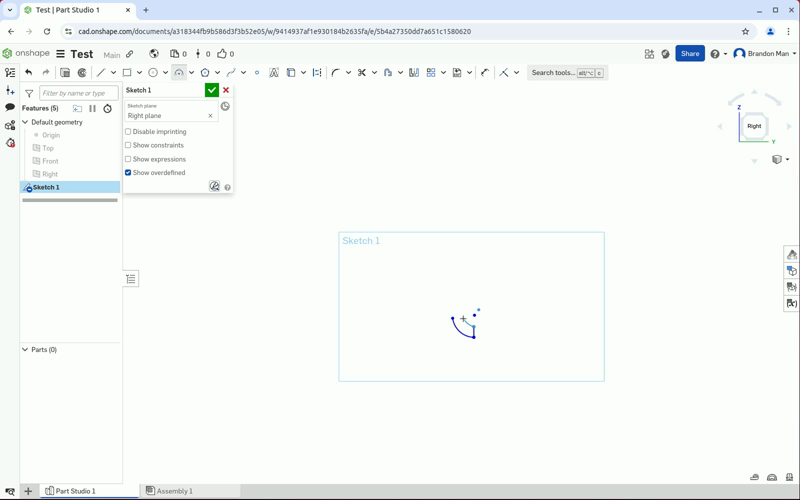
scroll(6)
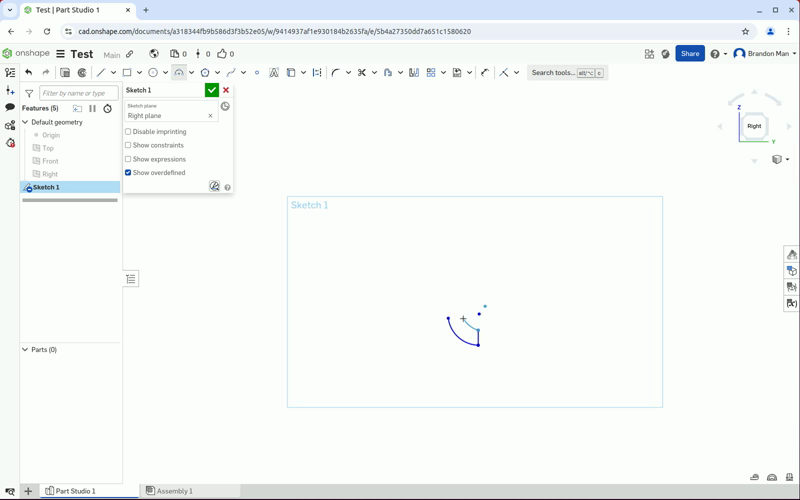
scroll(6)
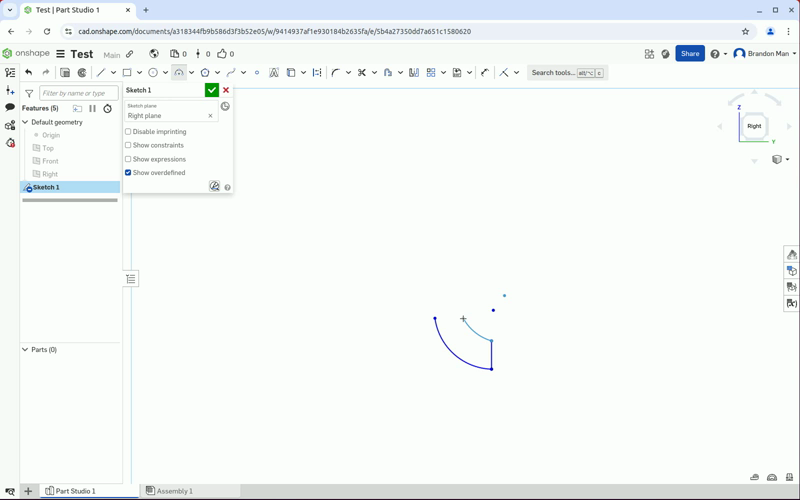
click(463, 318)
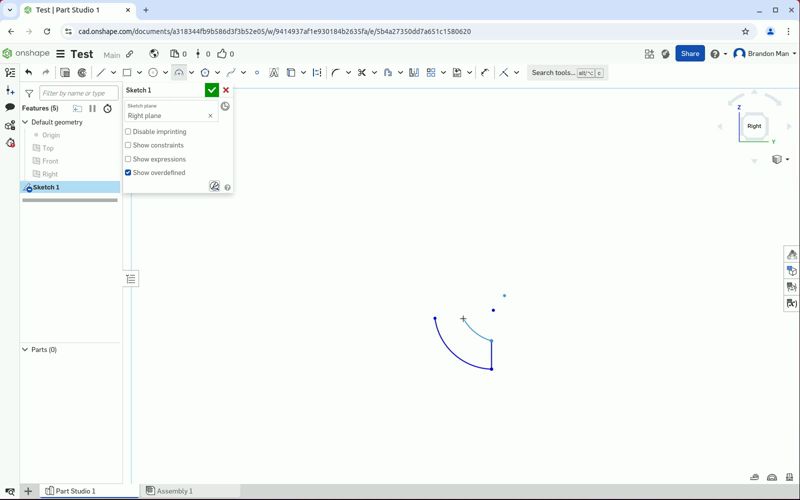
scroll(-6)
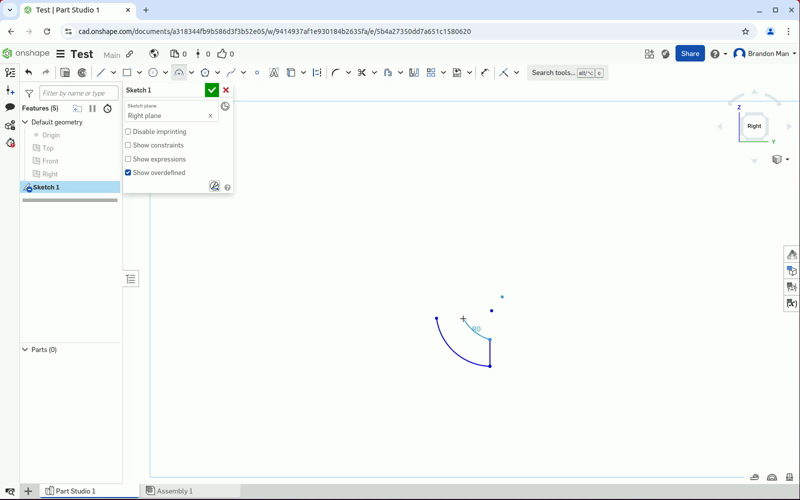
scroll(-6)
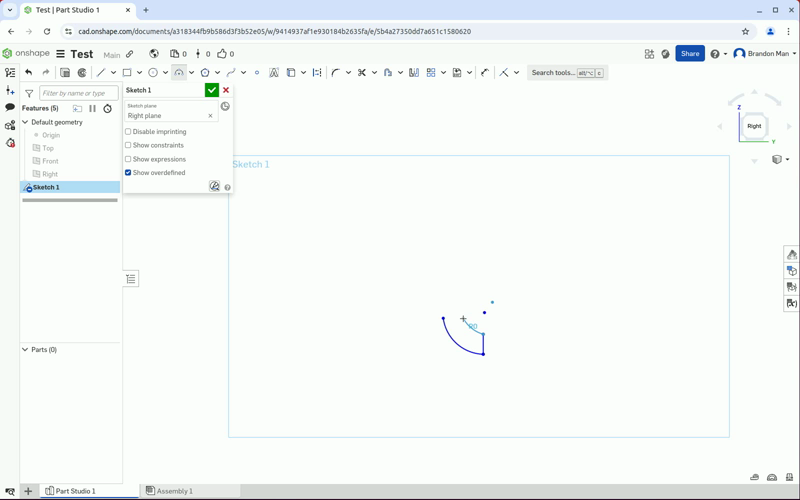
scroll(-6)
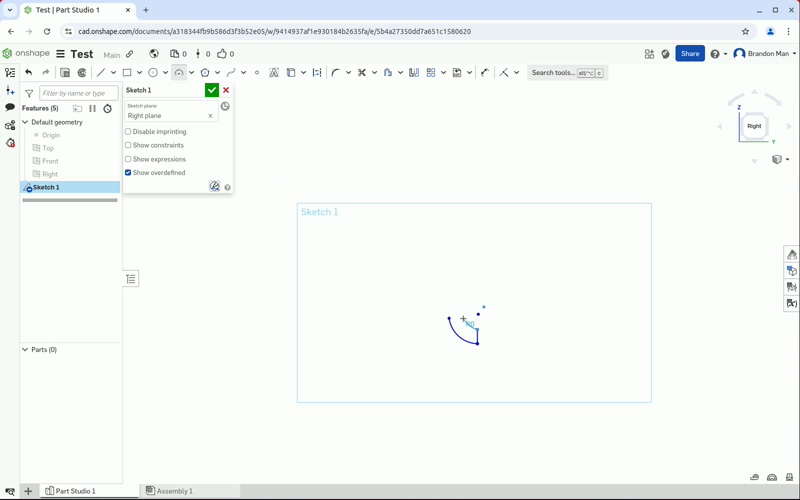
scroll(-6)
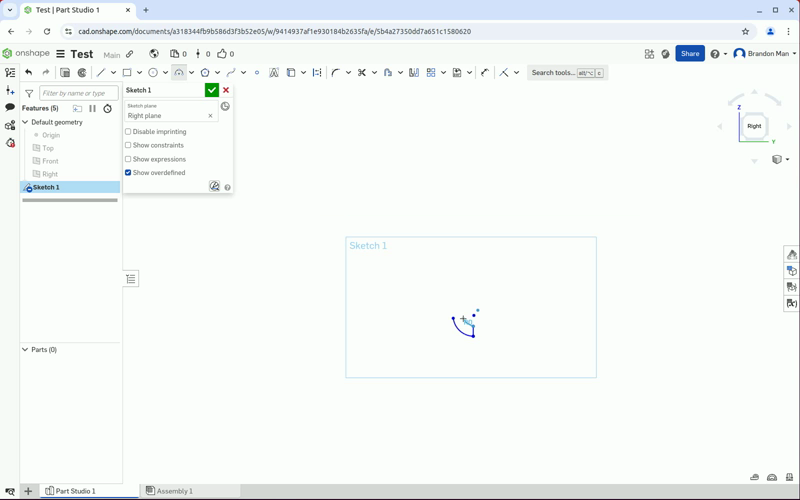
scroll(-6)
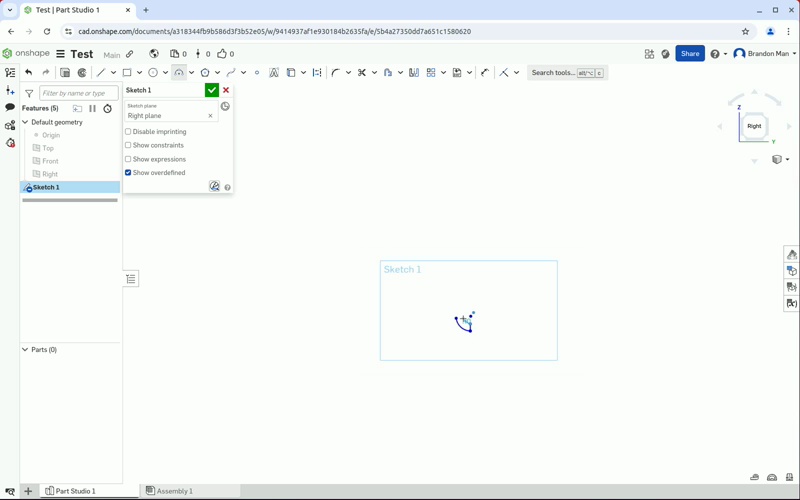
scroll(-6)
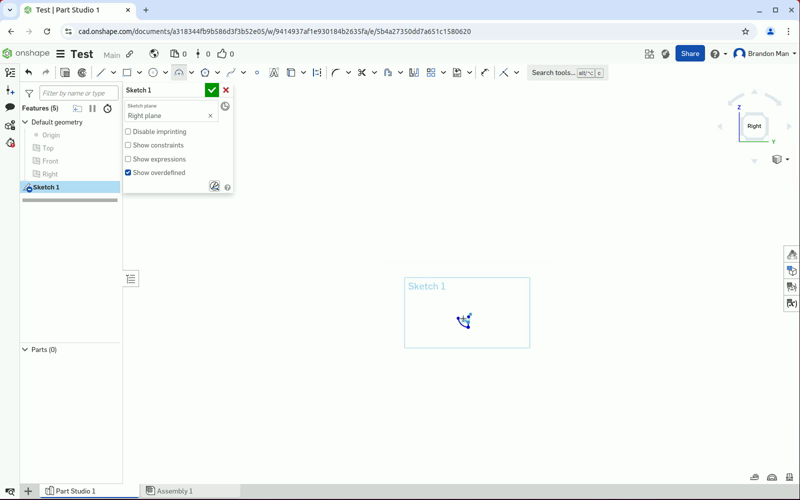
scroll(-6)
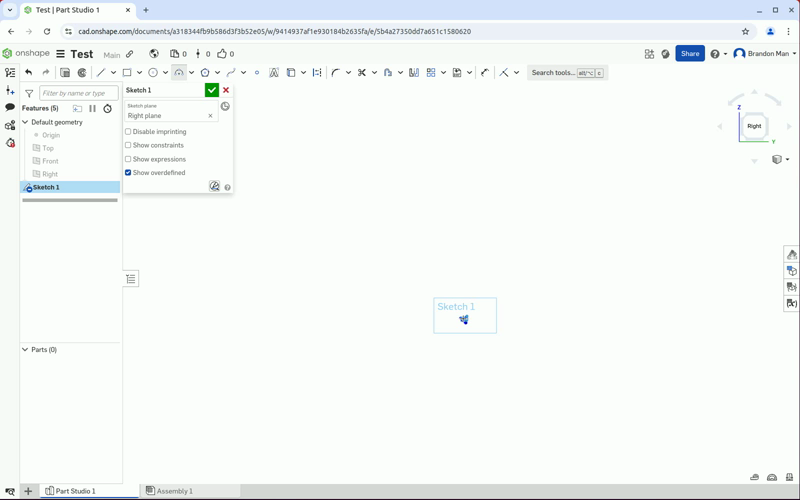
mouse_move(464, 318)
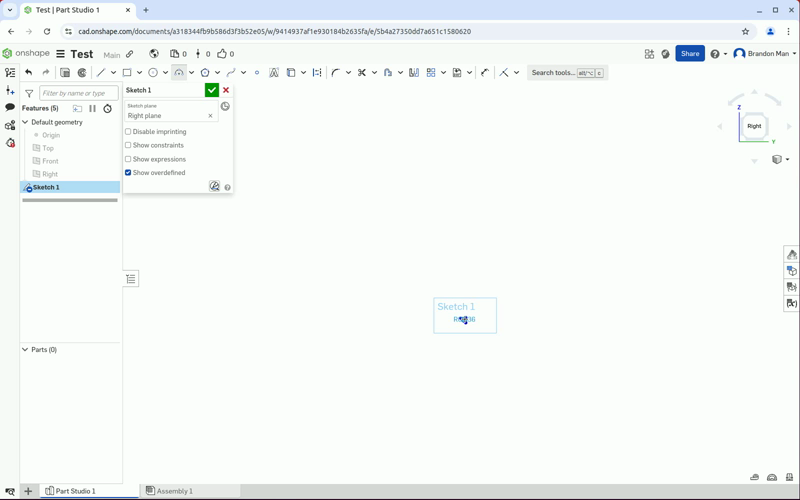
scroll(6)
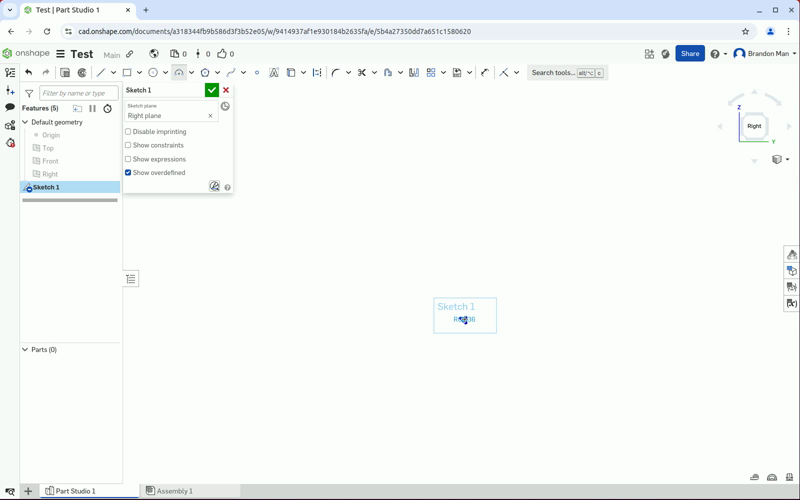
scroll(6)
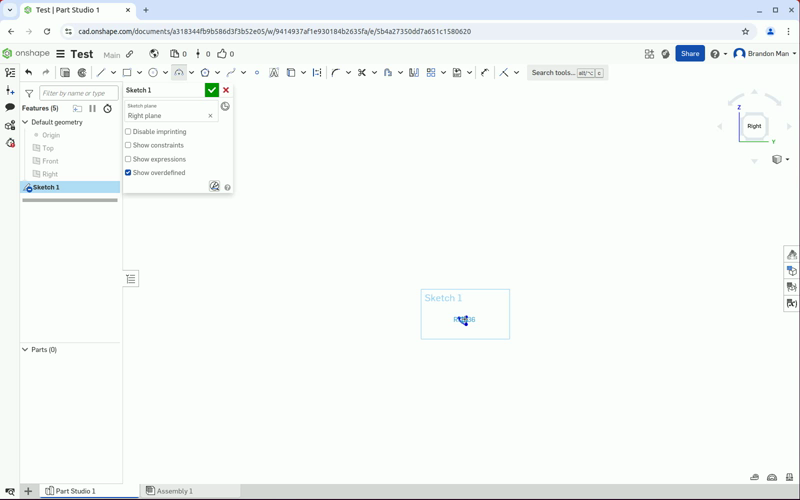
scroll(6)
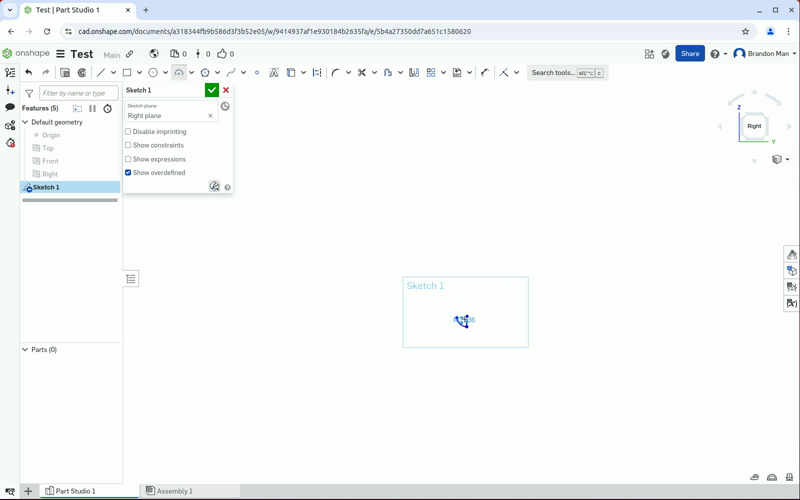
scroll(6)
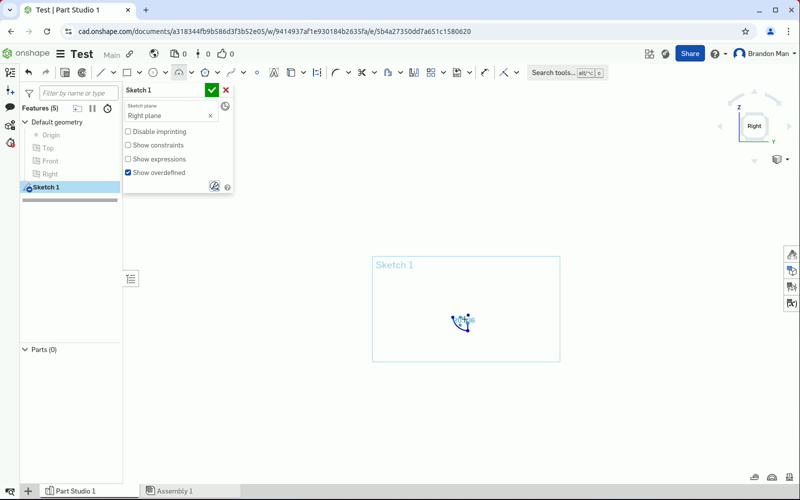
scroll(6)
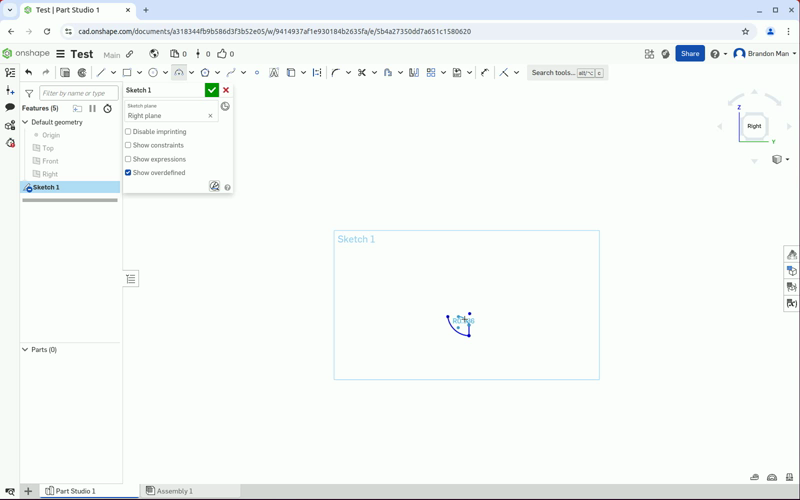
scroll(6)
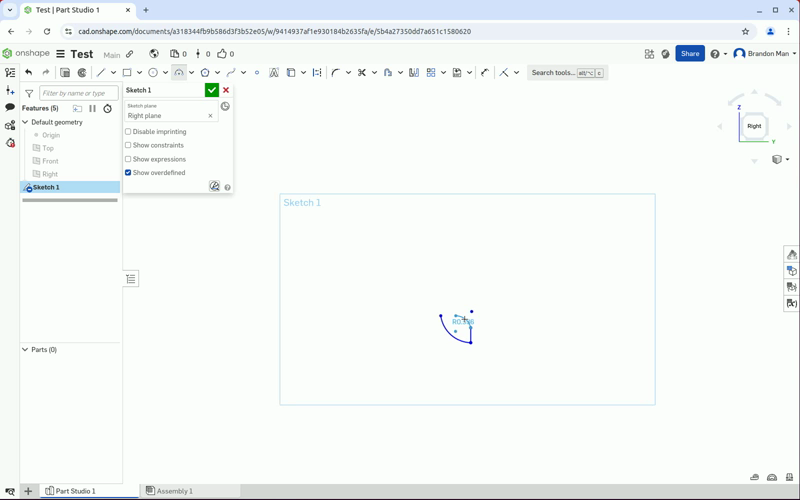
scroll(6)
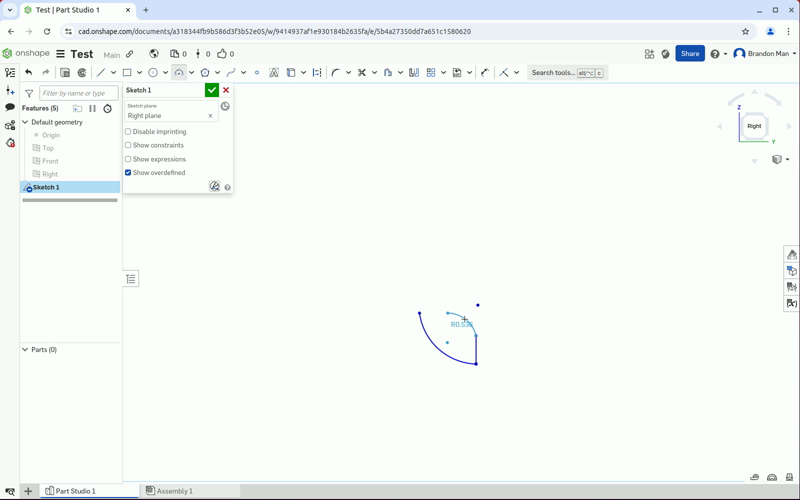
click(464, 318)
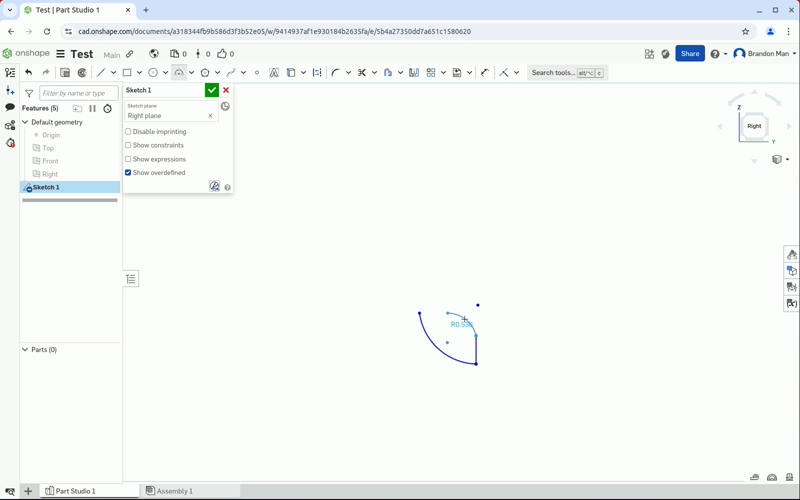
scroll(-6)
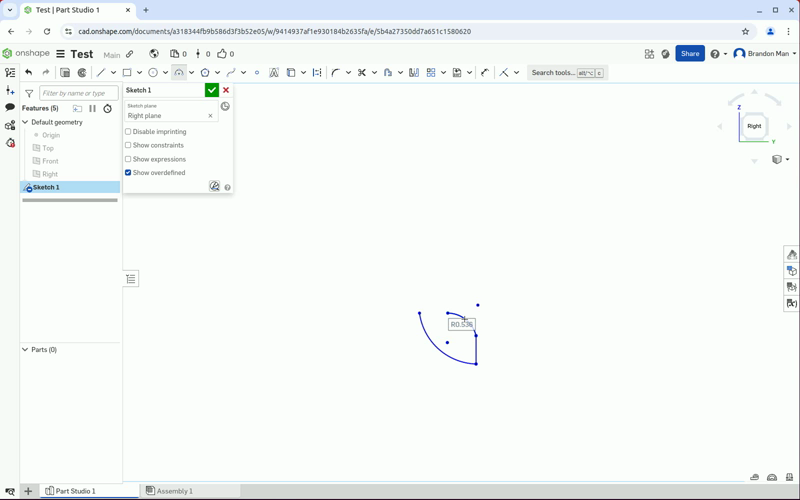
scroll(-6)
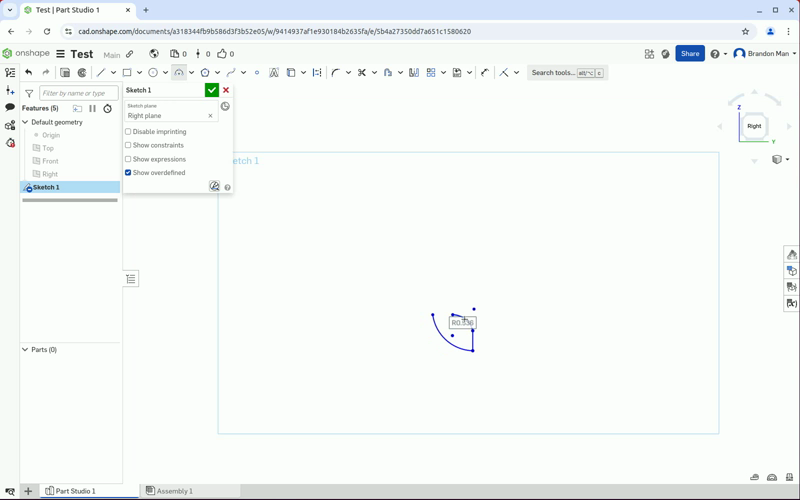
scroll(-6)
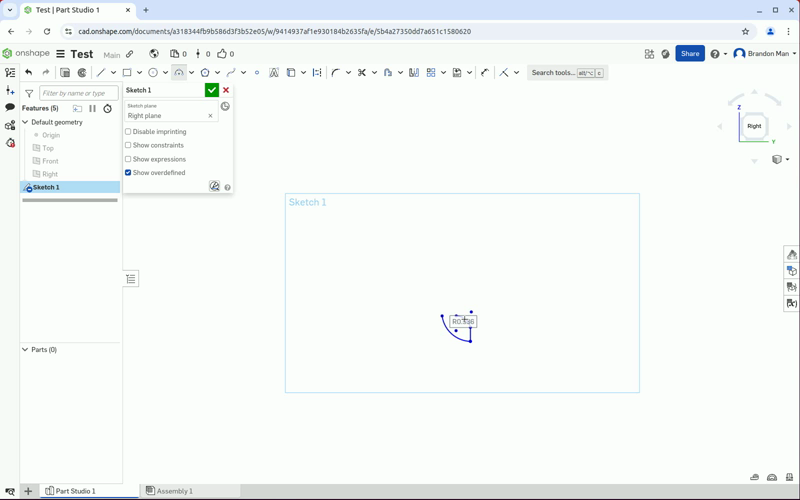
scroll(-6)
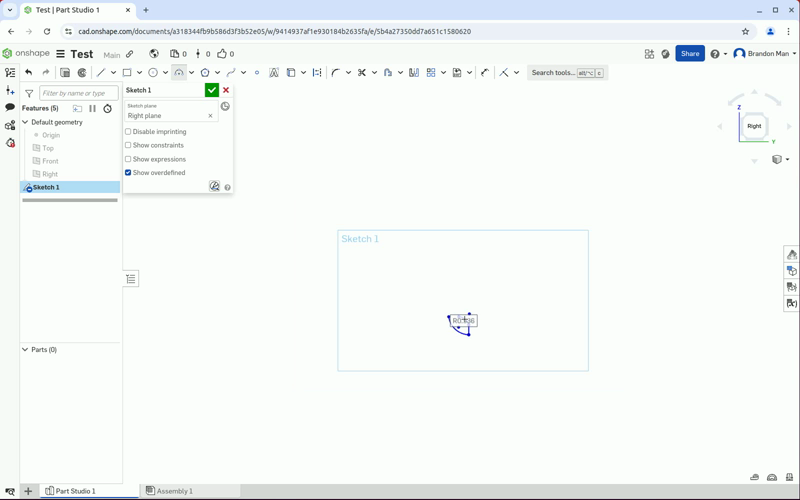
scroll(-6)
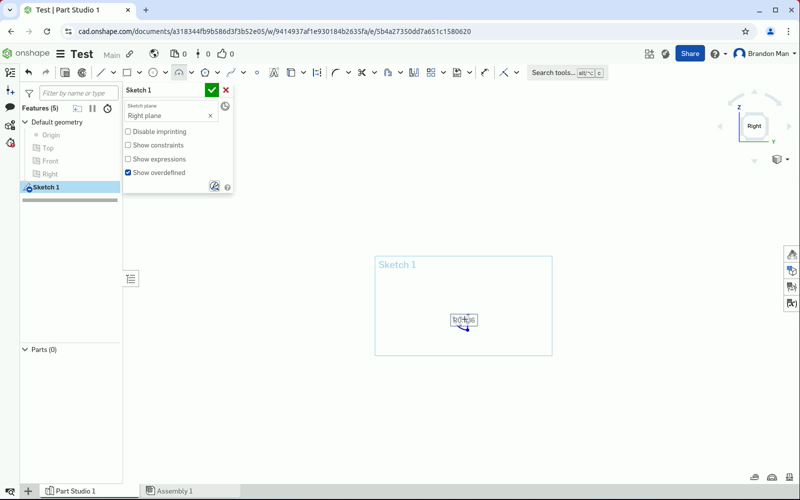
scroll(-6)
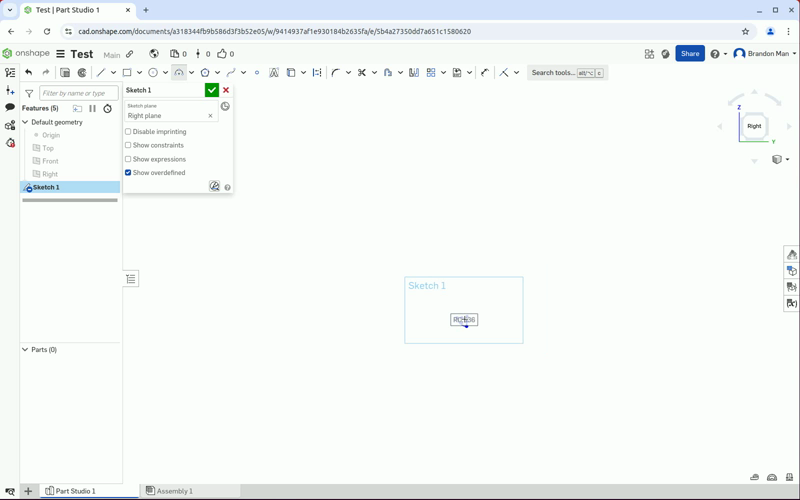
scroll(-6)
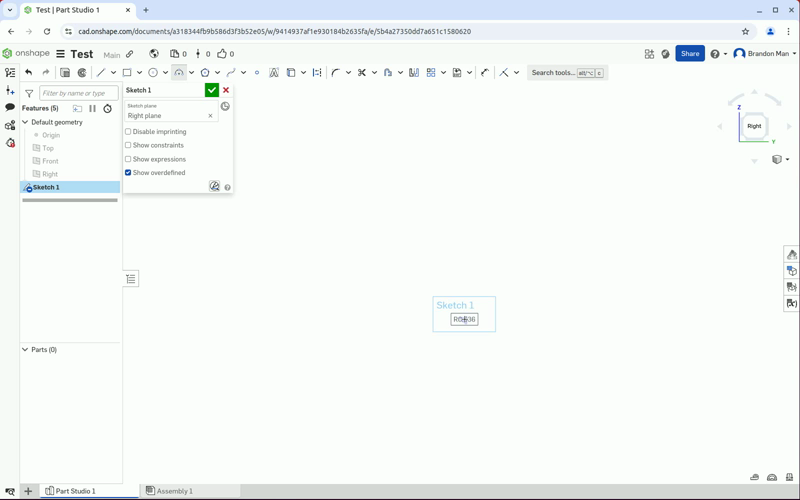
key_up(shift)
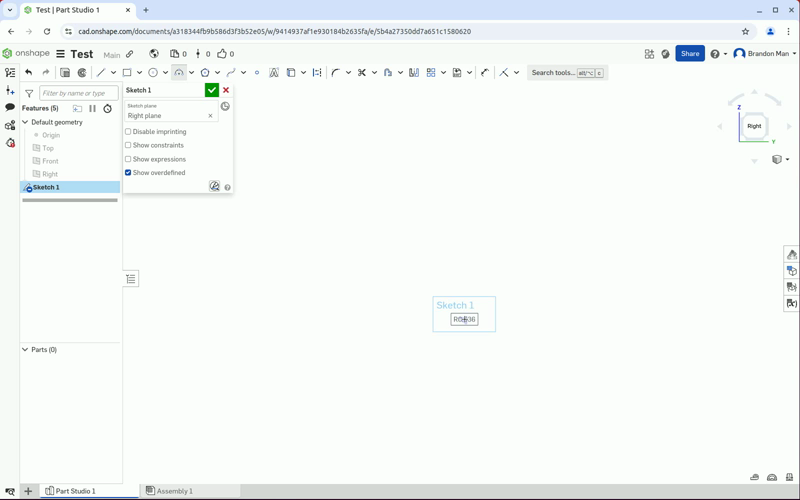
key(esc)
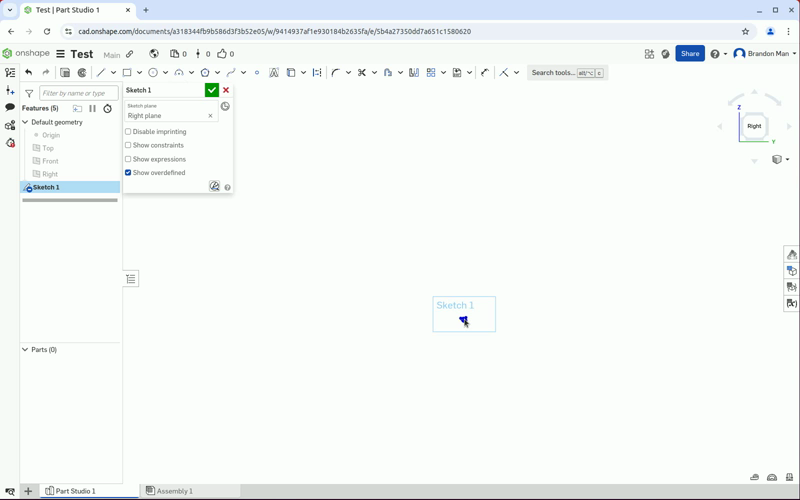
key(l)
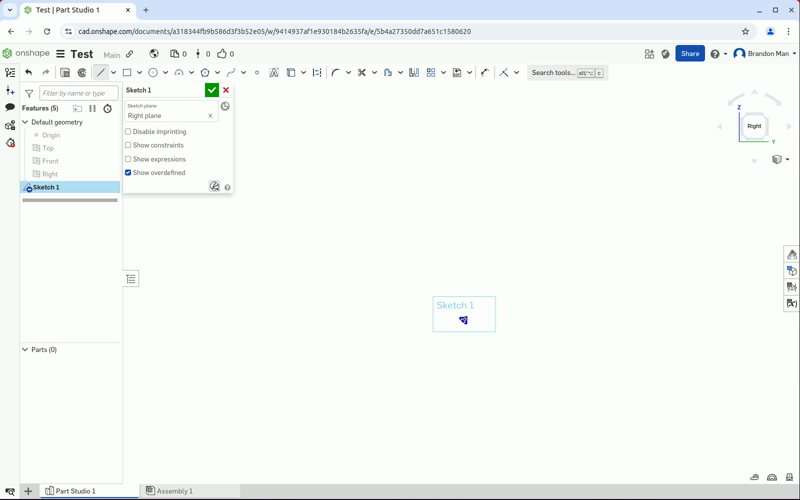
mouse_move(463, 318)
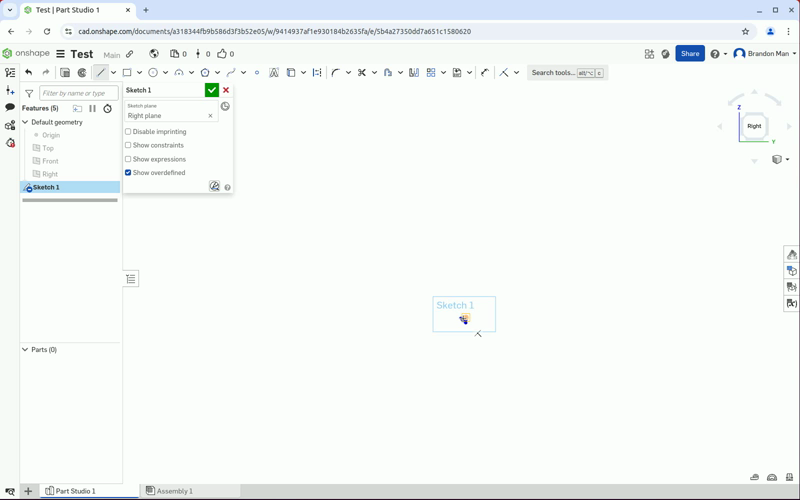
scroll(6)
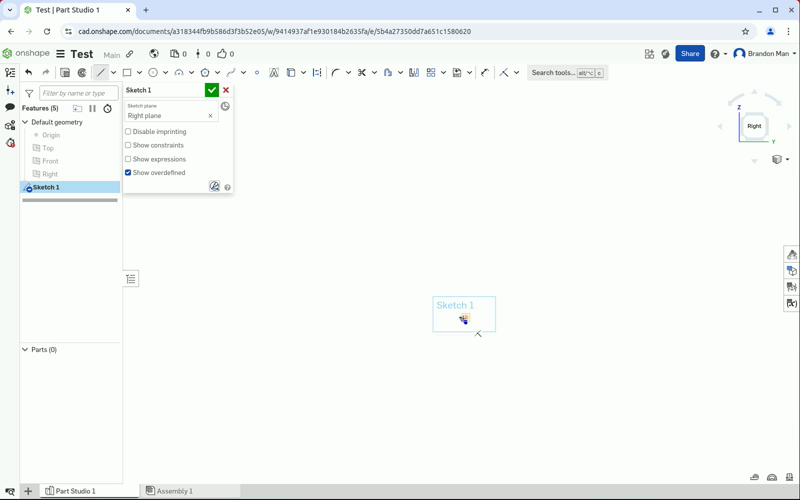
scroll(6)
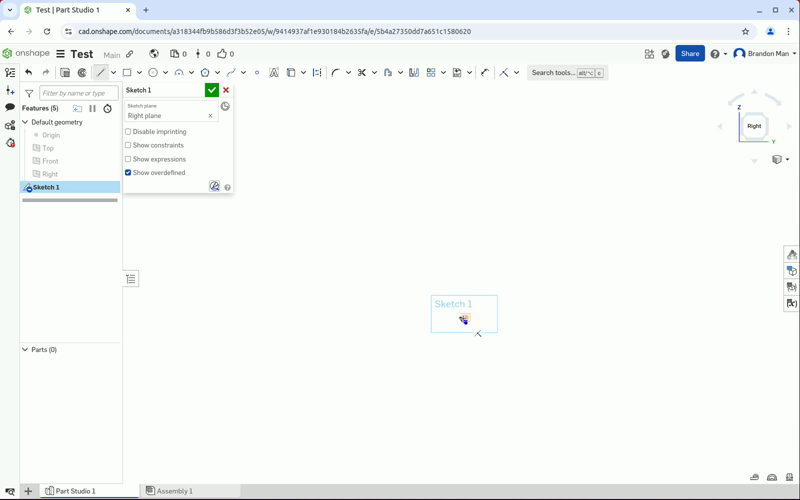
scroll(6)
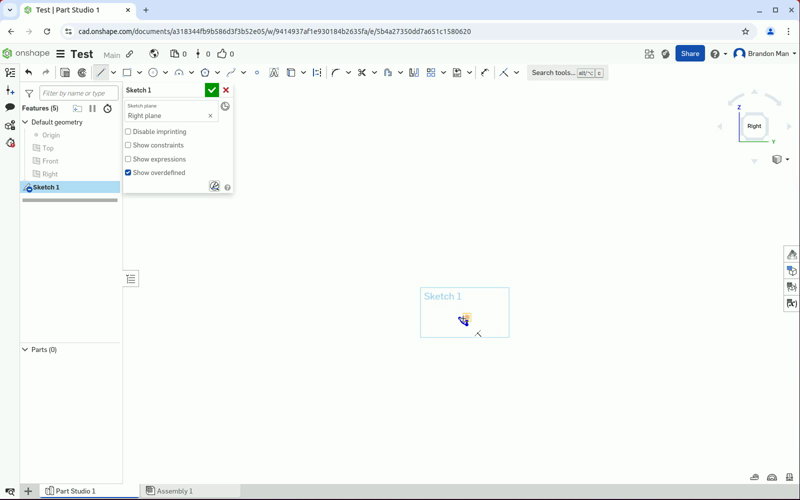
scroll(6)
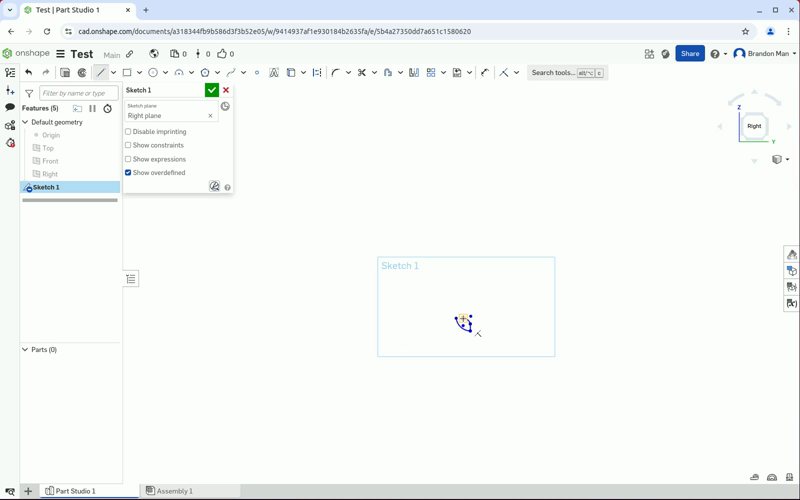
scroll(6)
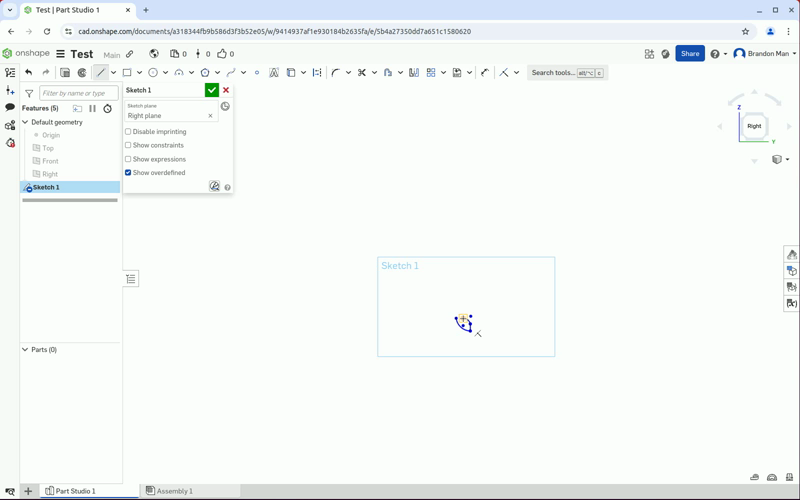
scroll(6)
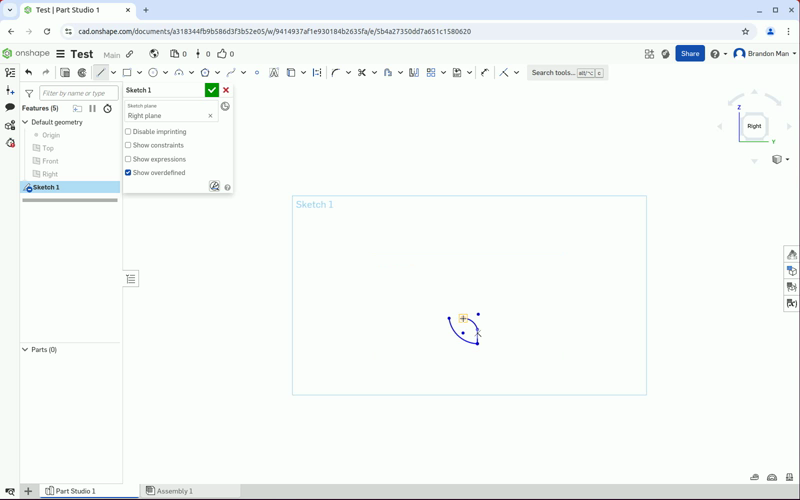
scroll(6)
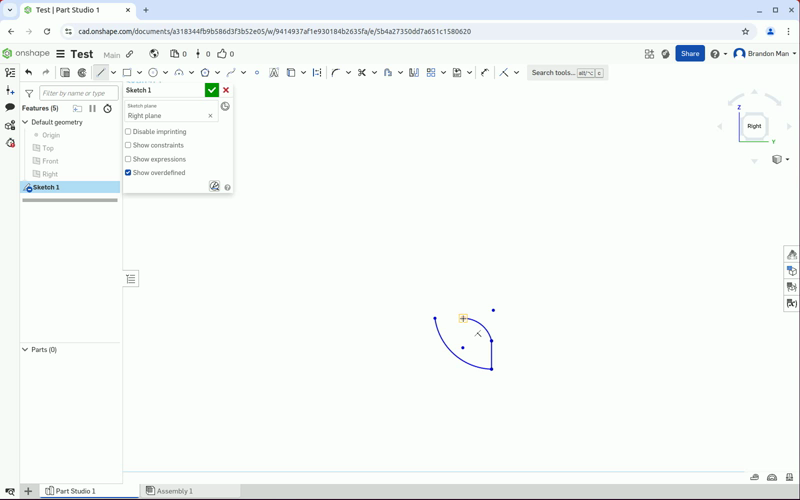
click(463, 318)
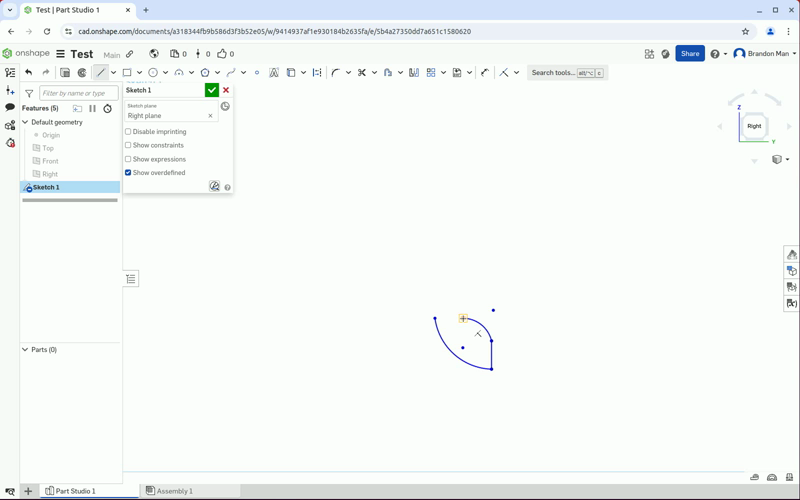
scroll(-6)
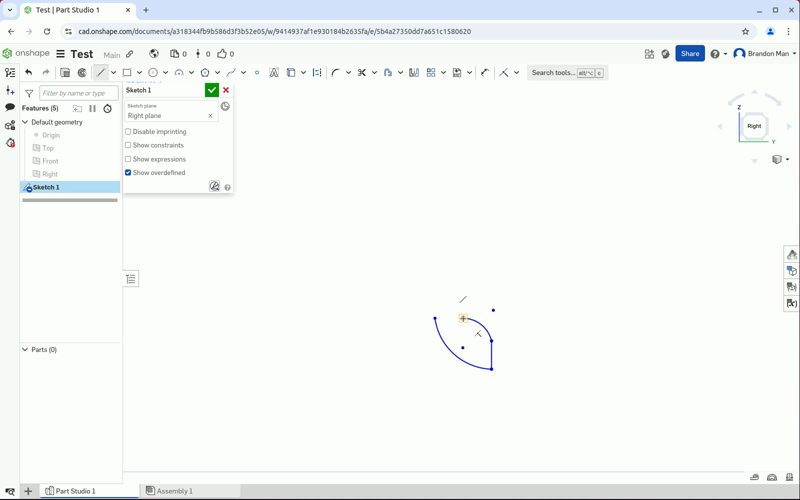
scroll(-6)
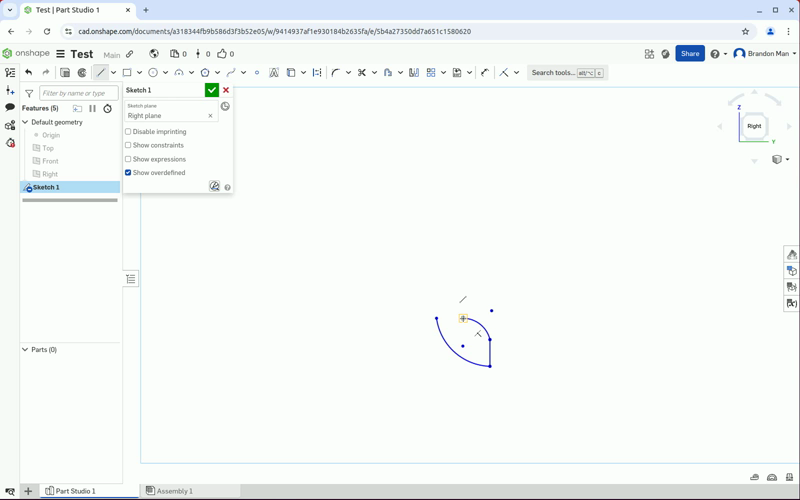
scroll(-6)
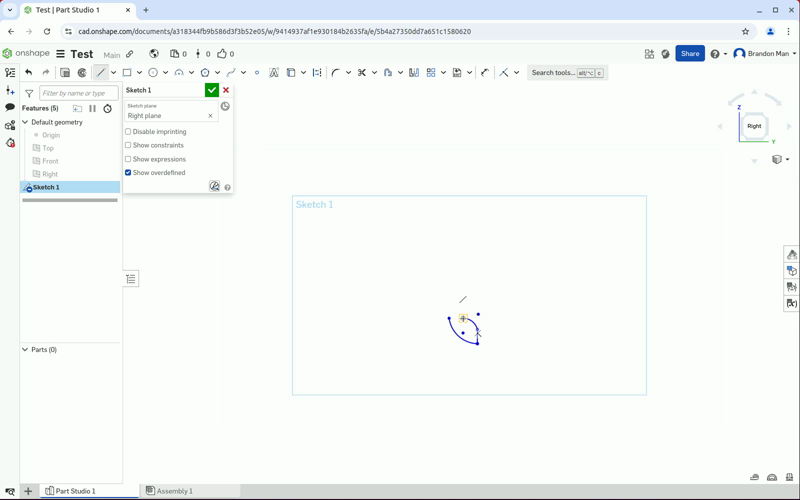
scroll(-6)
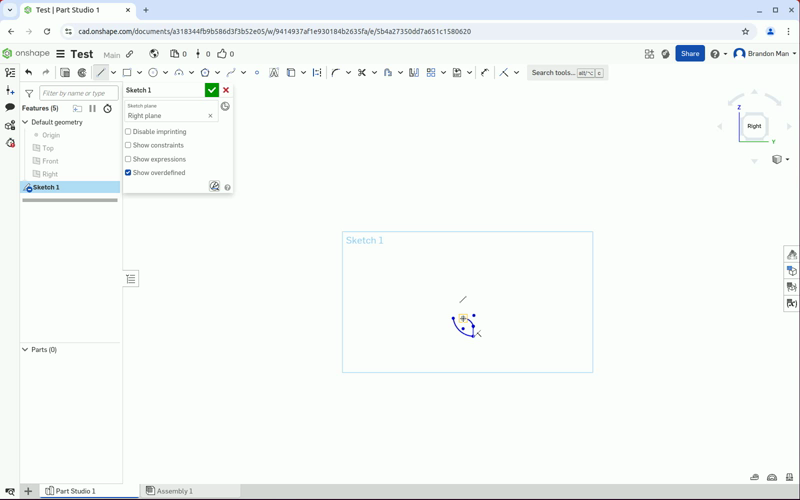
scroll(-6)
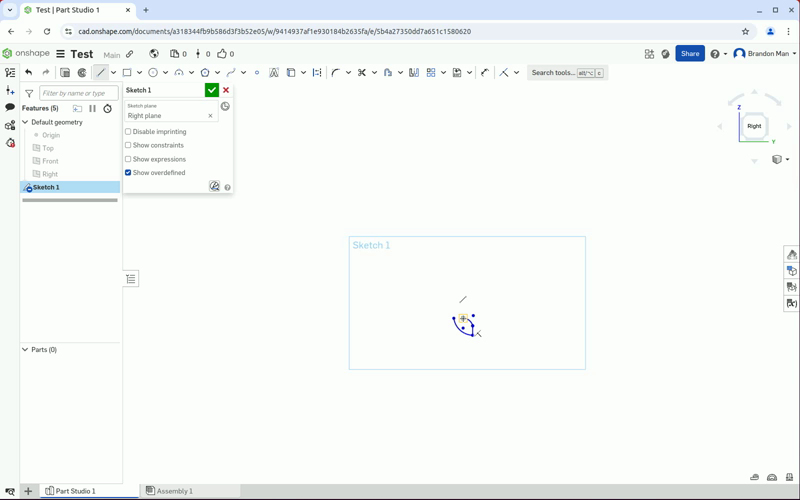
scroll(-6)
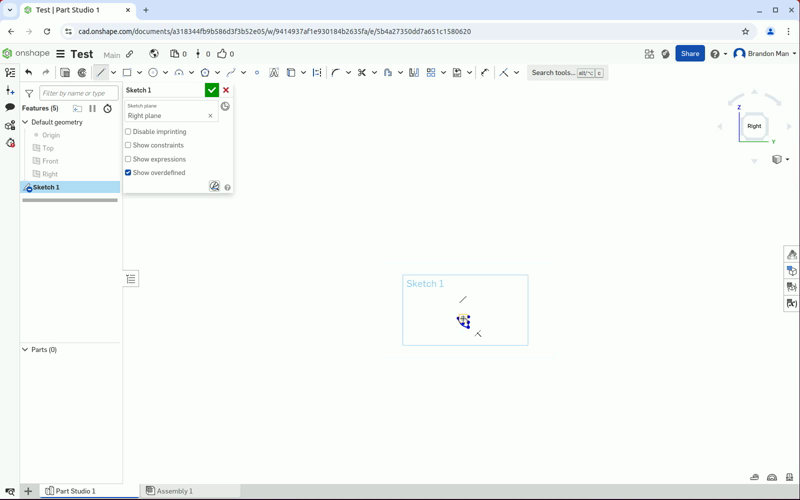
scroll(-6)
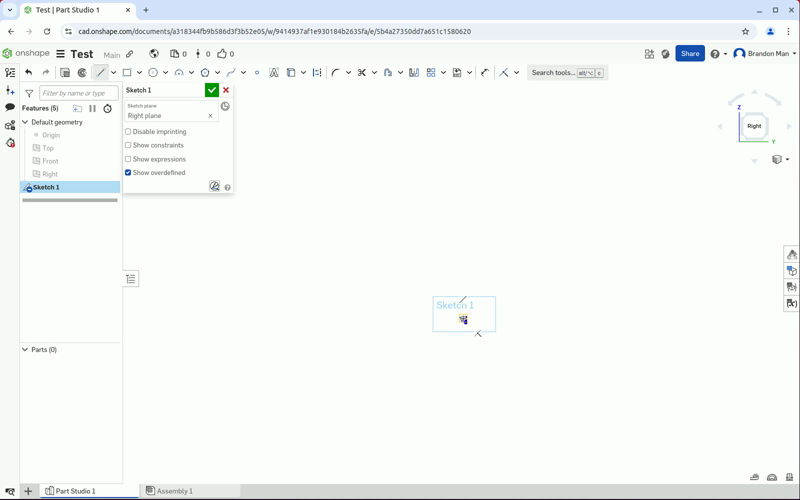
key_down(shift)
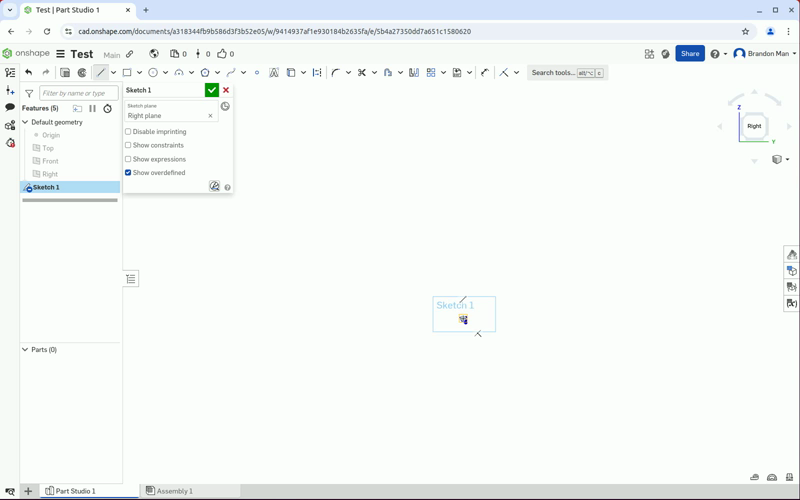
mouse_move(493, 318)
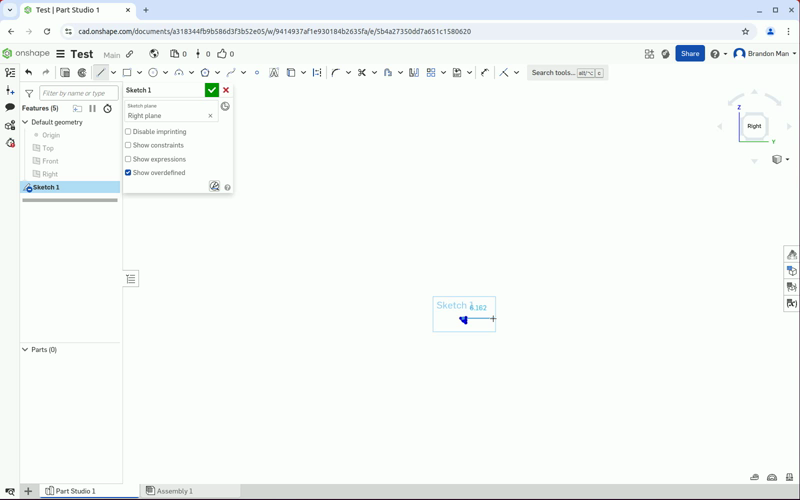
mouse_move(463, 291)
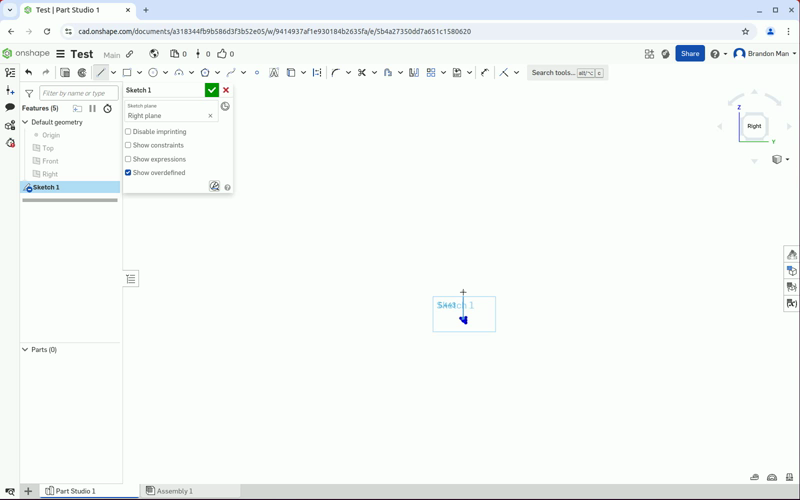
click(463, 291)
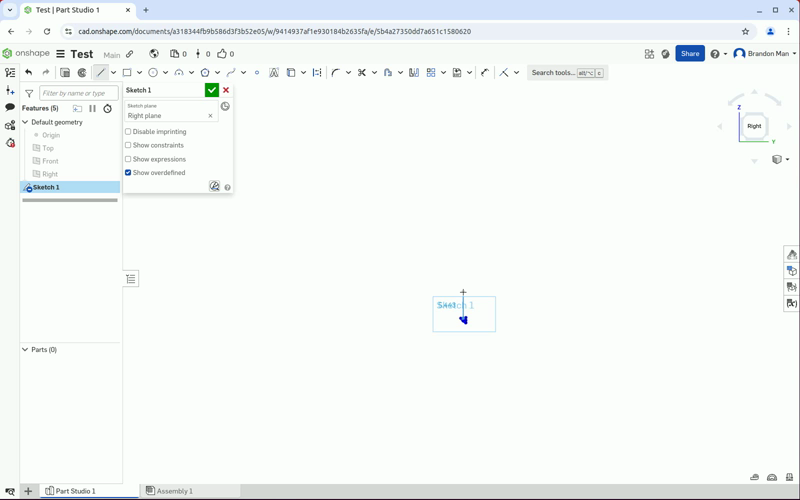
key_up(shift)
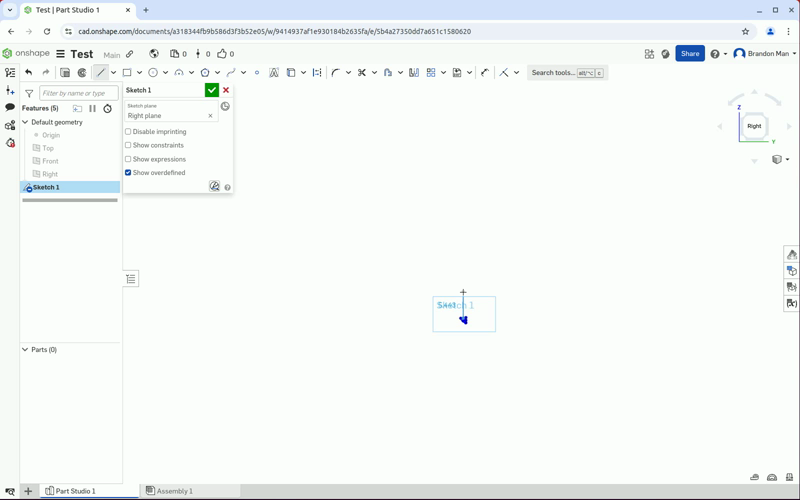
key(esc)
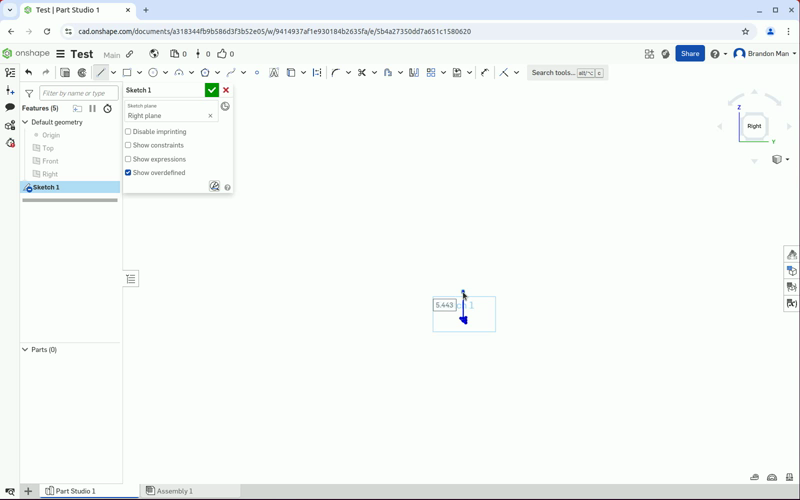
key(a)
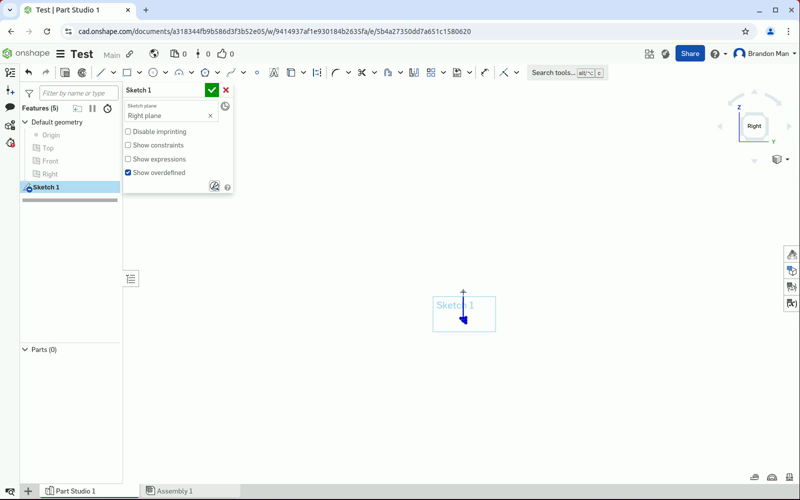
mouse_move(463, 291)
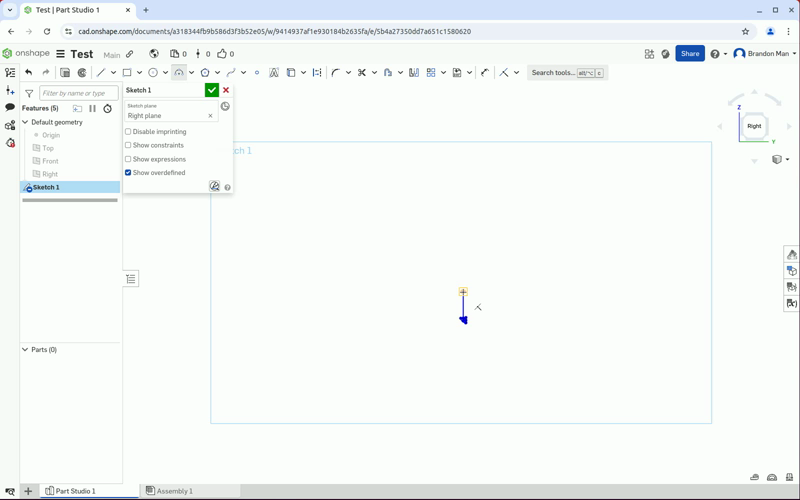
click(463, 291)
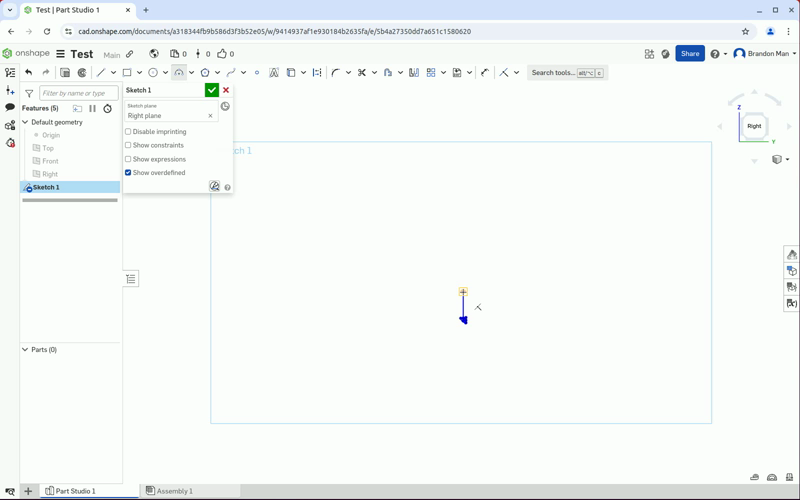
key_down(shift)
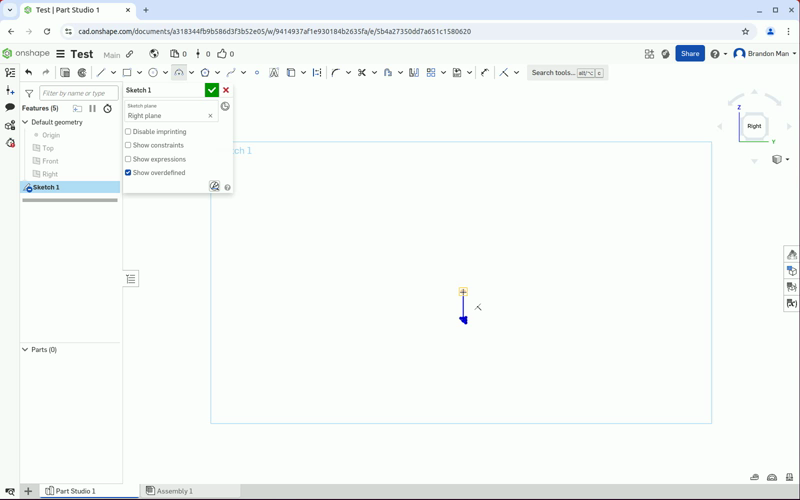
mouse_move(470, 285)
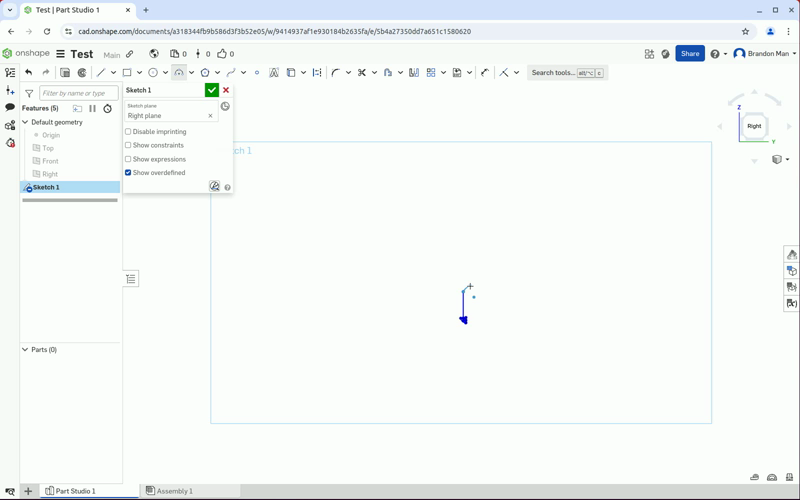
click(470, 285)
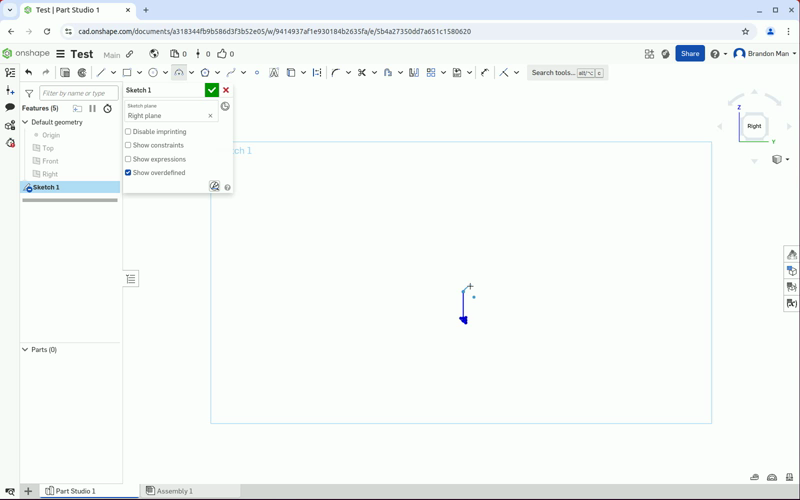
mouse_move(465, 287)
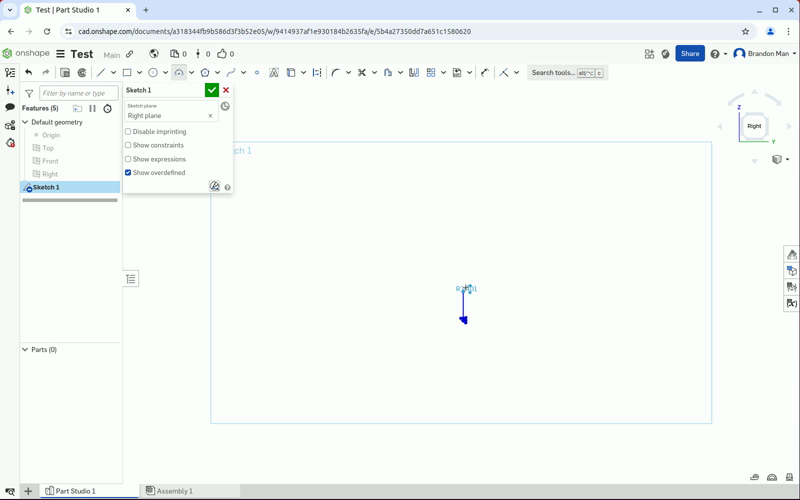
click(465, 287)
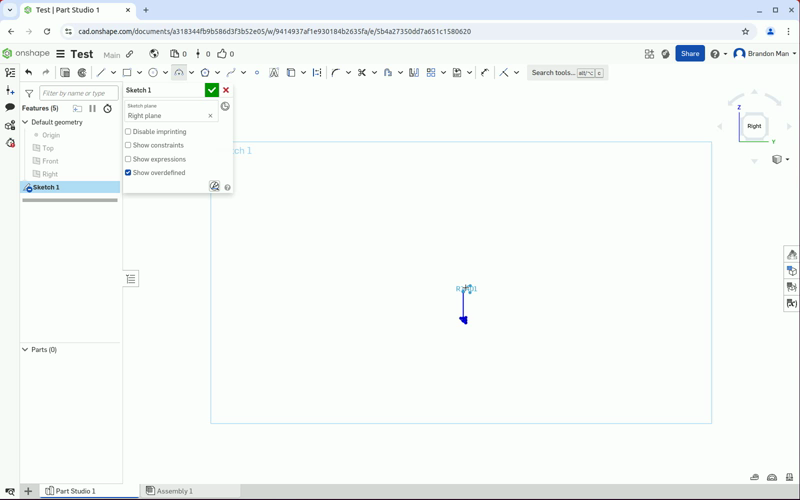
key_up(shift)
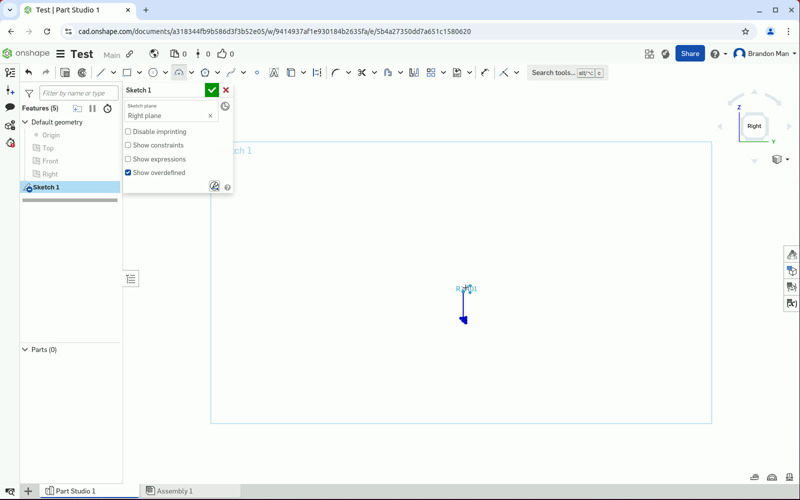
key(esc)
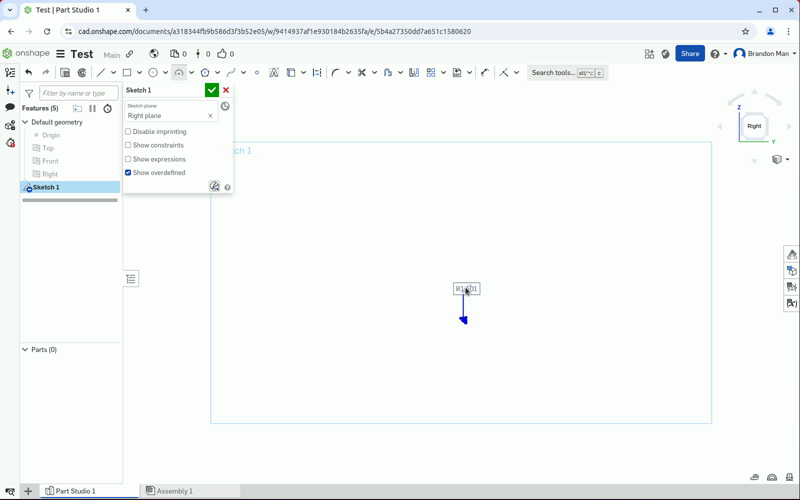
key(l)
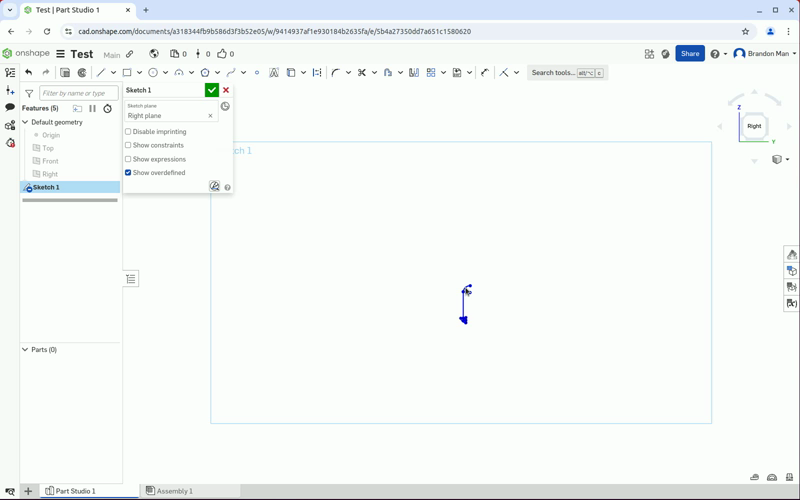
mouse_move(470, 285)
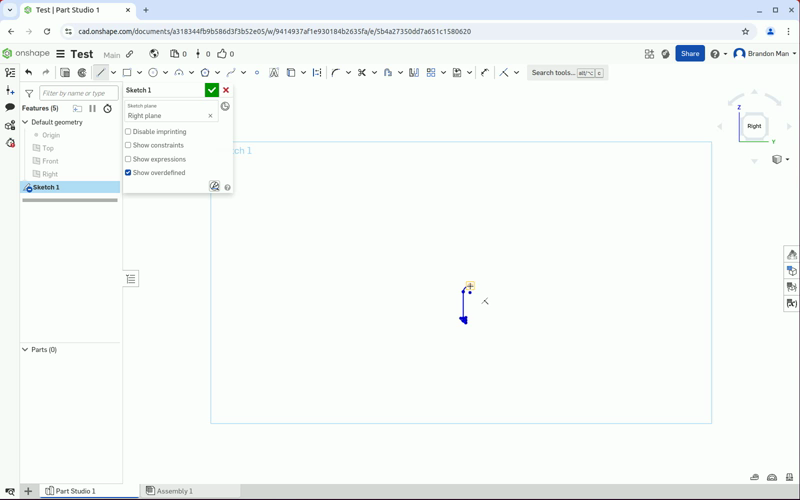
click(470, 285)
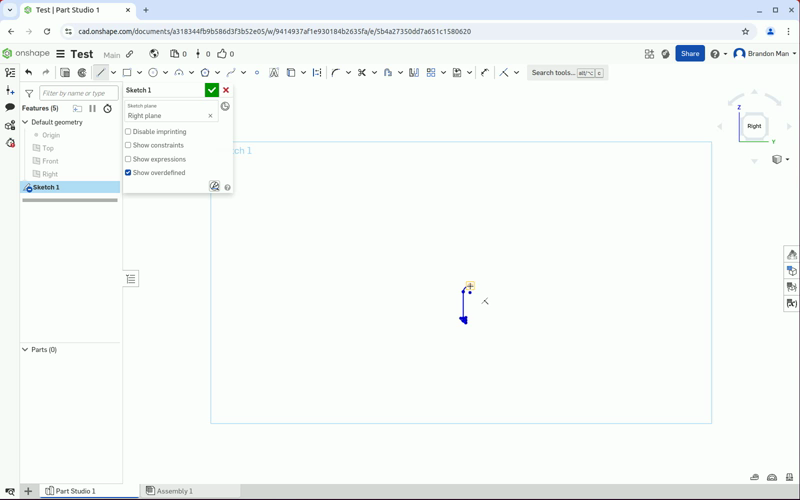
key_down(shift)
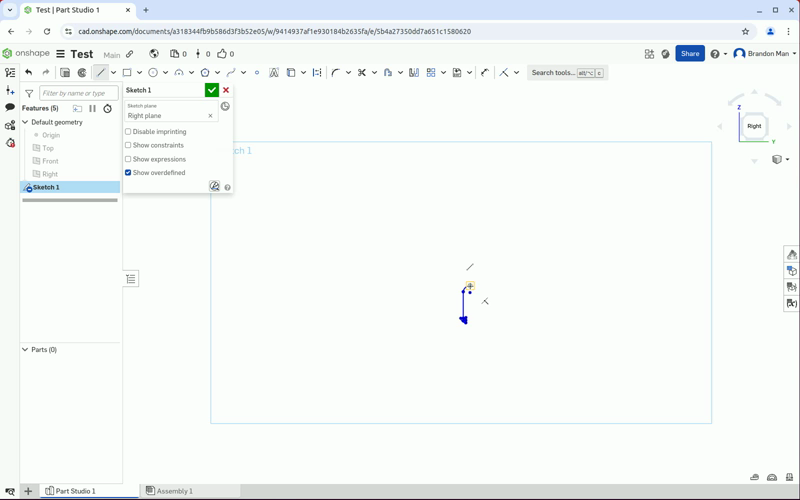
mouse_move(573, 285)
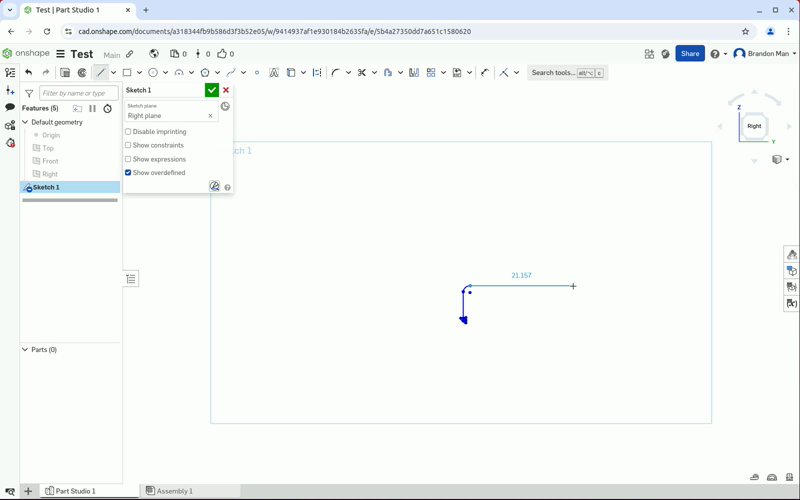
click(573, 285)
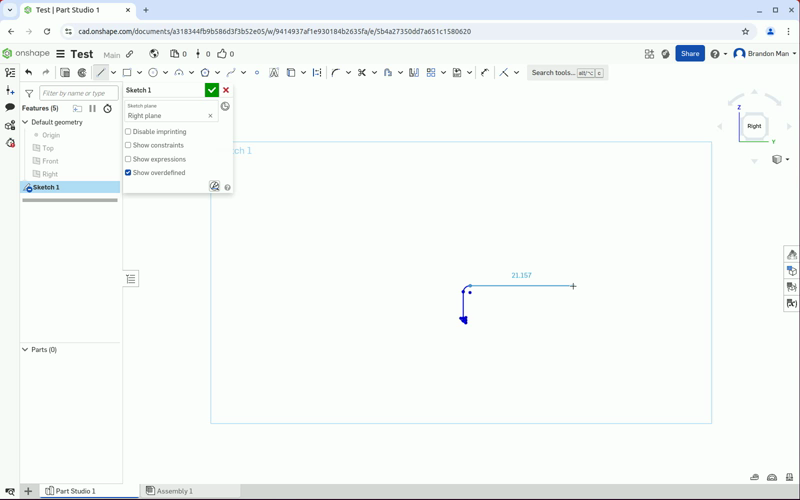
key_up(shift)
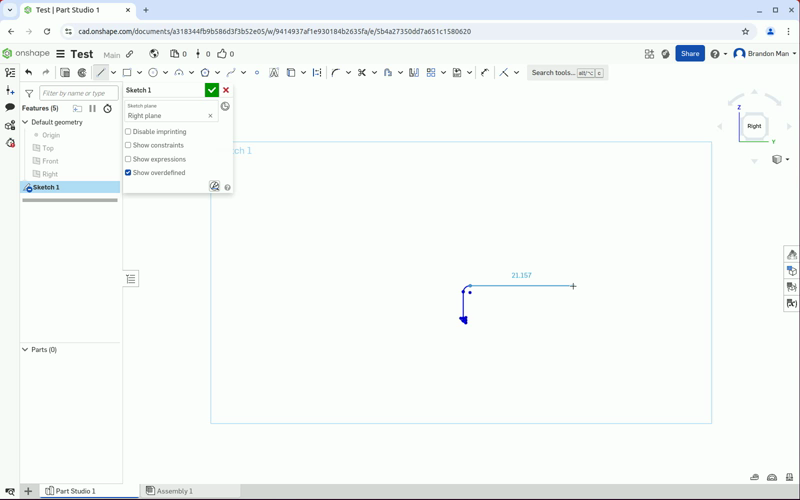
key_down(shift)
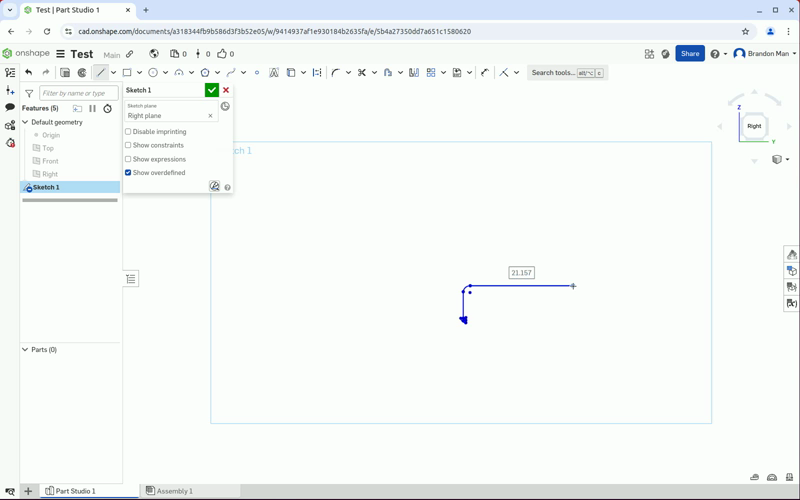
mouse_move(589, 285)
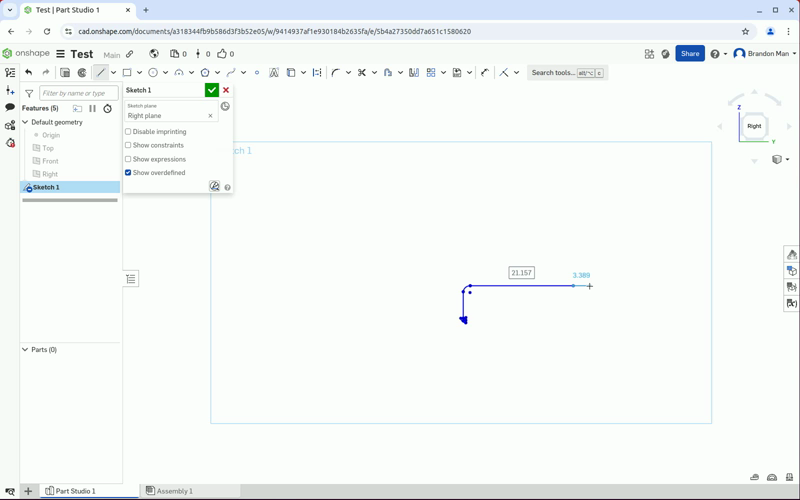
mouse_move(573, 282)
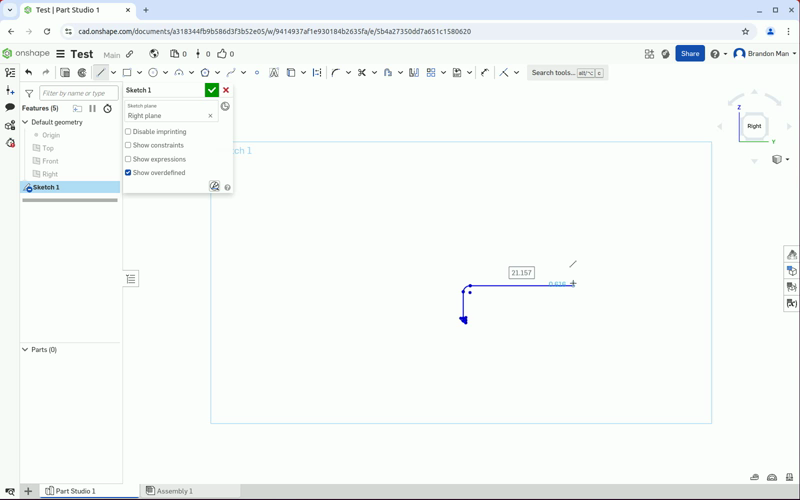
scroll(6)
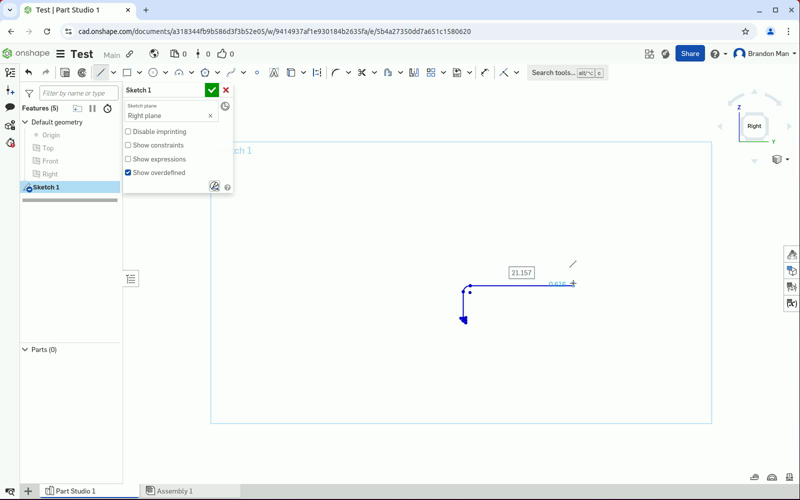
scroll(6)
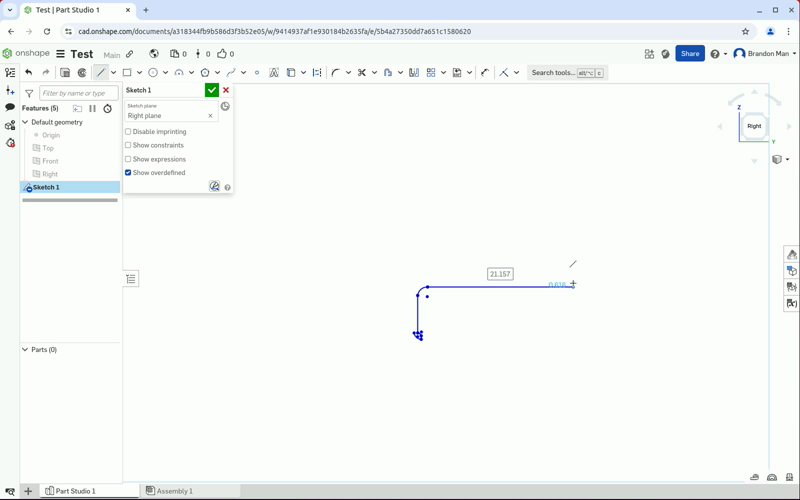
scroll(6)
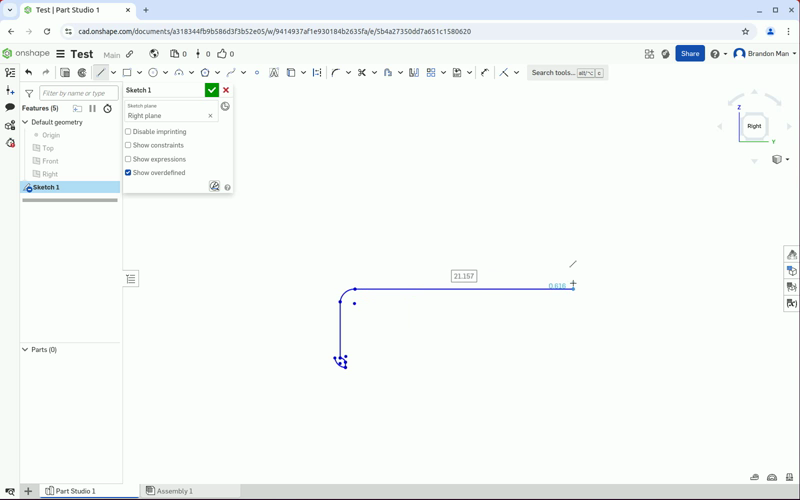
scroll(6)
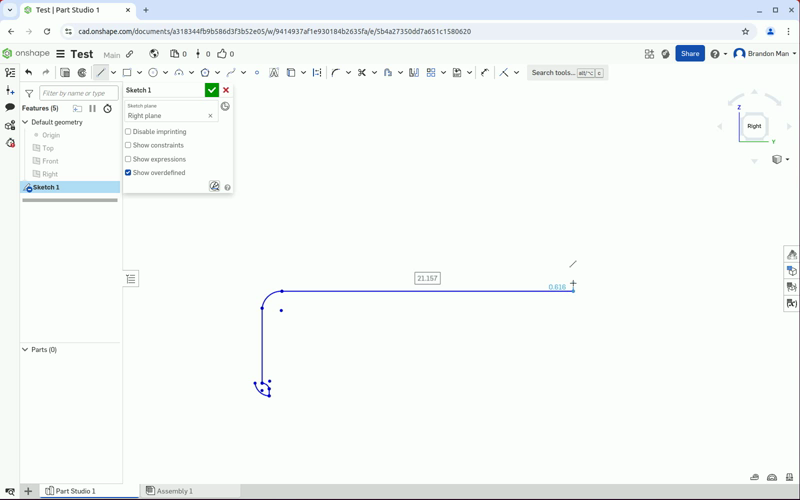
scroll(6)
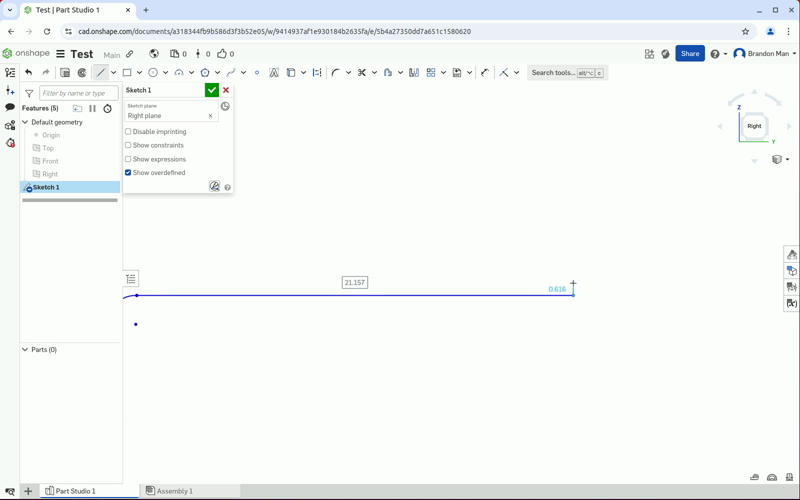
scroll(6)
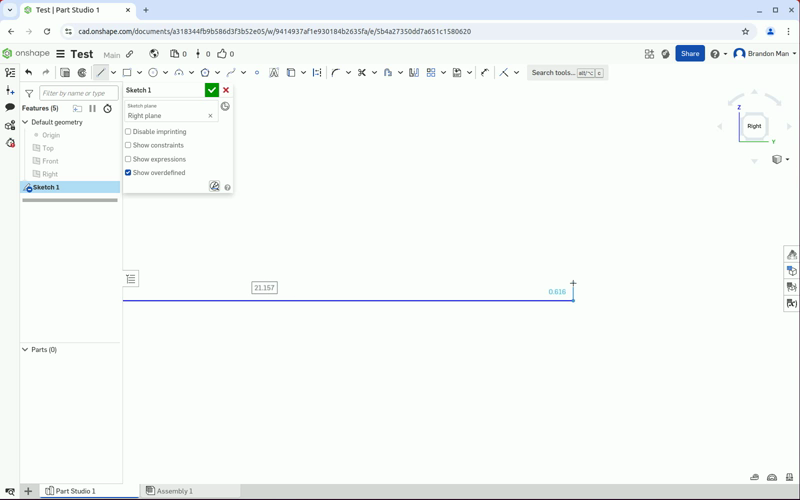
scroll(6)
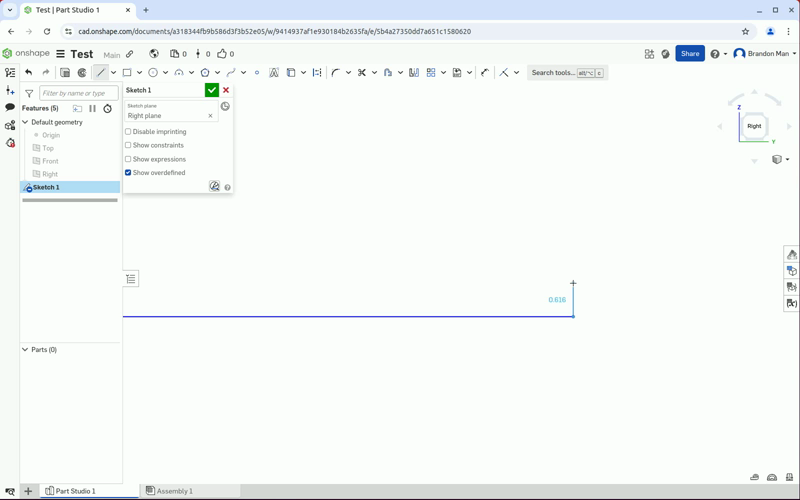
click(573, 282)
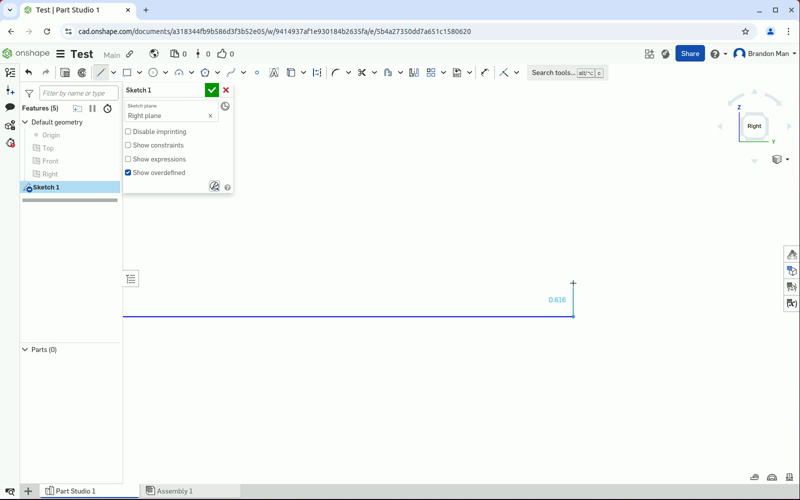
scroll(-6)
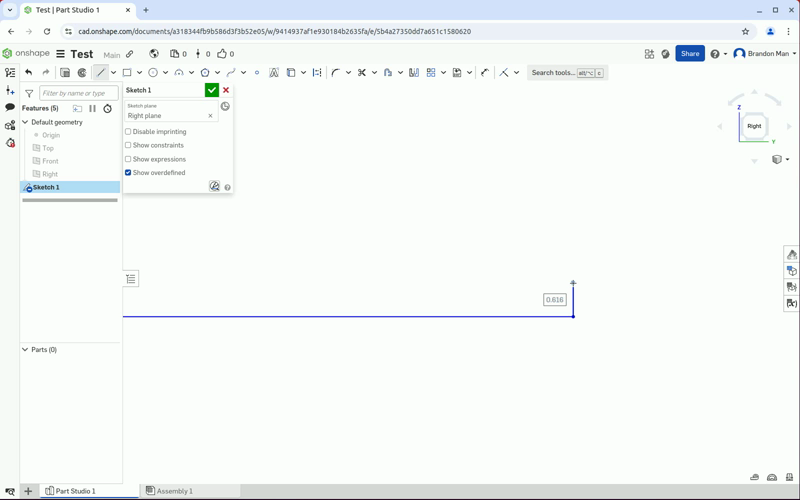
scroll(-6)
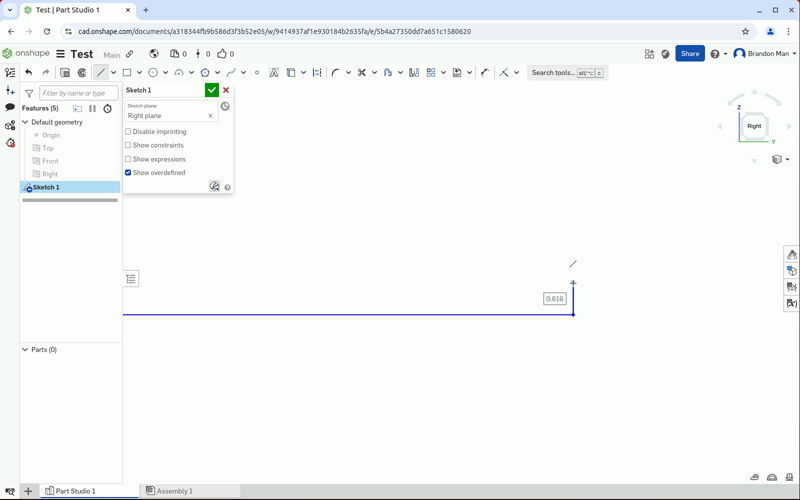
scroll(-6)
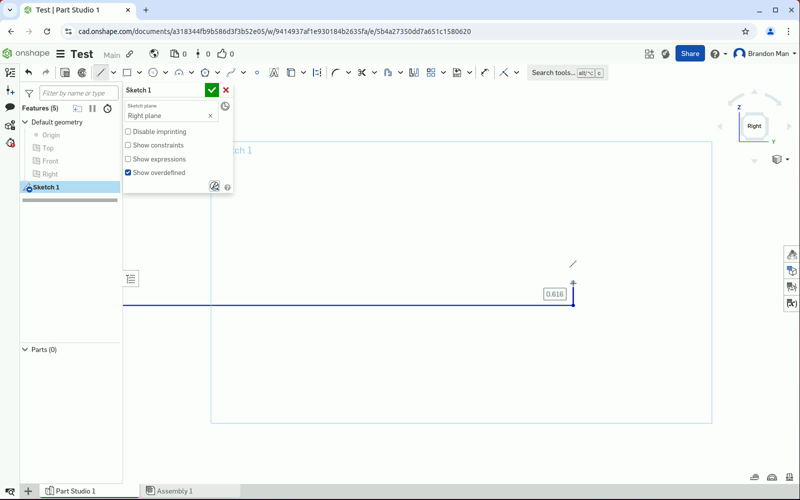
scroll(-6)
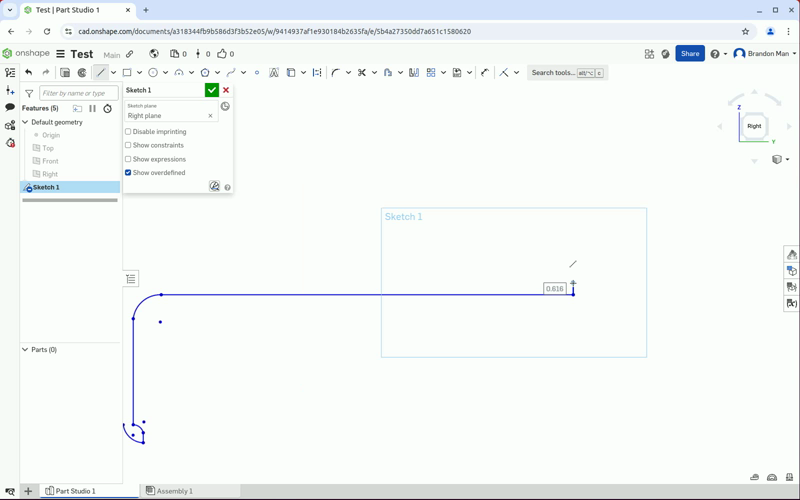
scroll(-6)
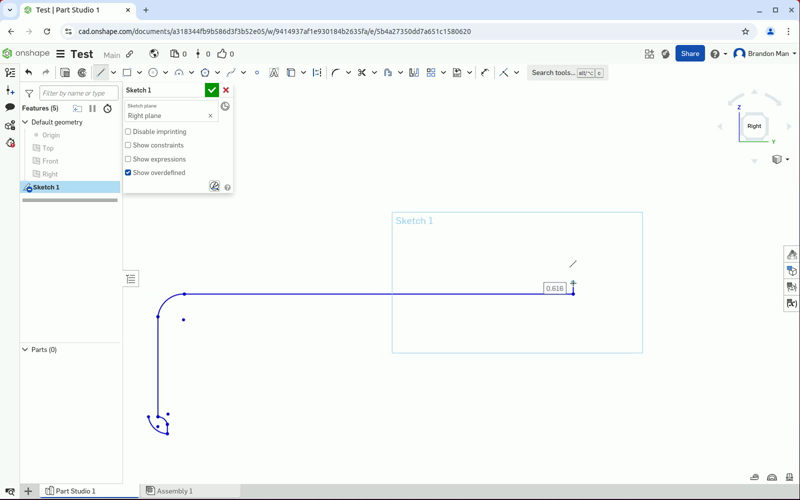
scroll(-6)
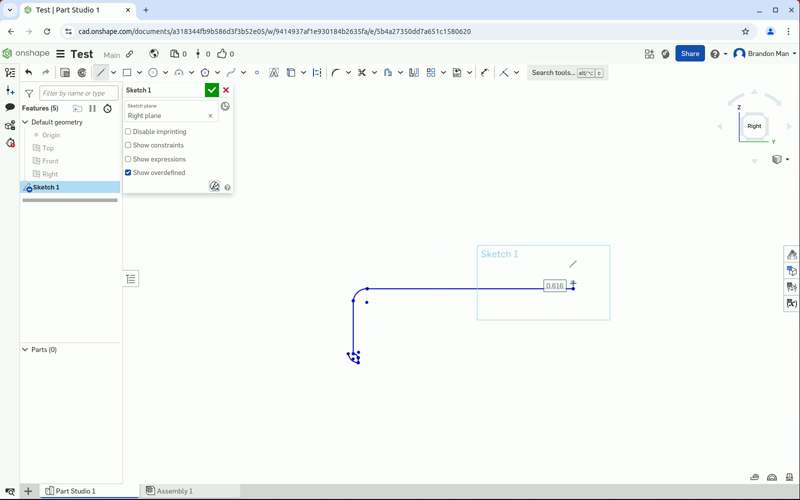
scroll(-6)
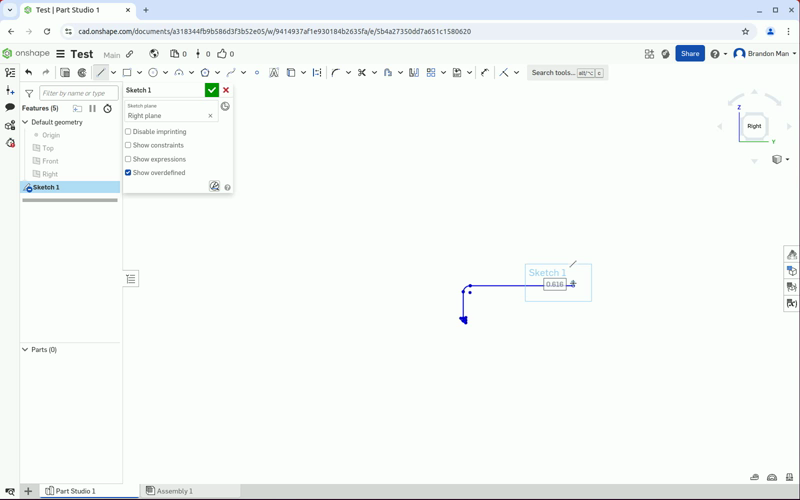
key_up(shift)
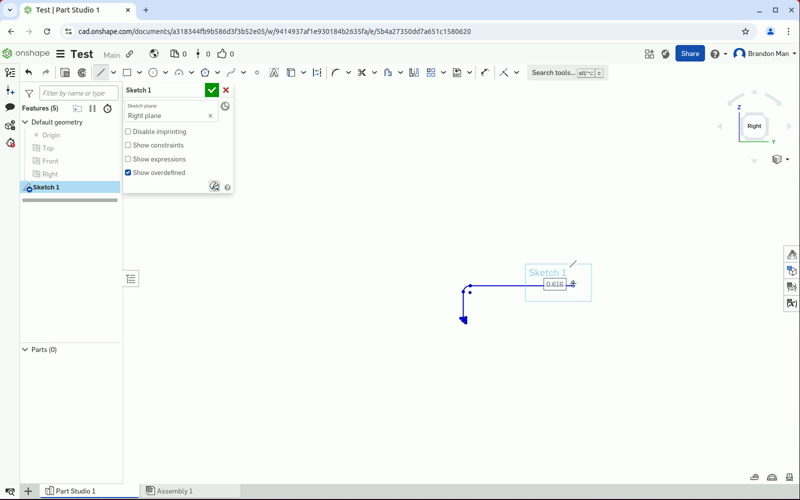
key_down(shift)
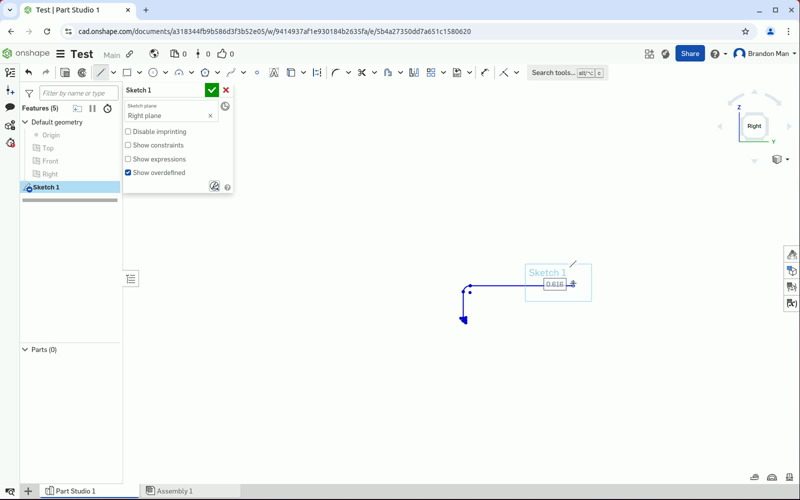
mouse_move(470, 282)
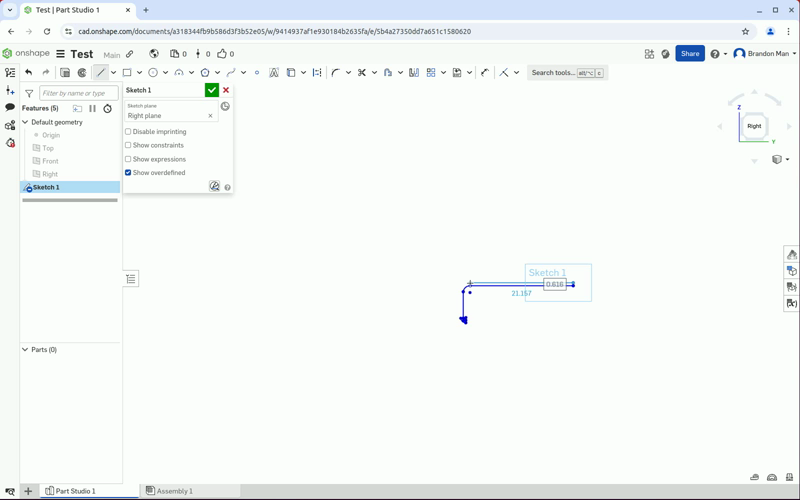
scroll(6)
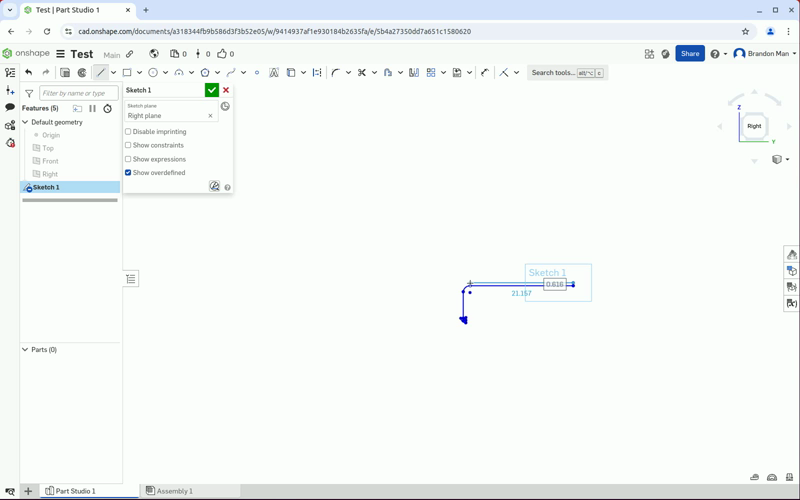
scroll(6)
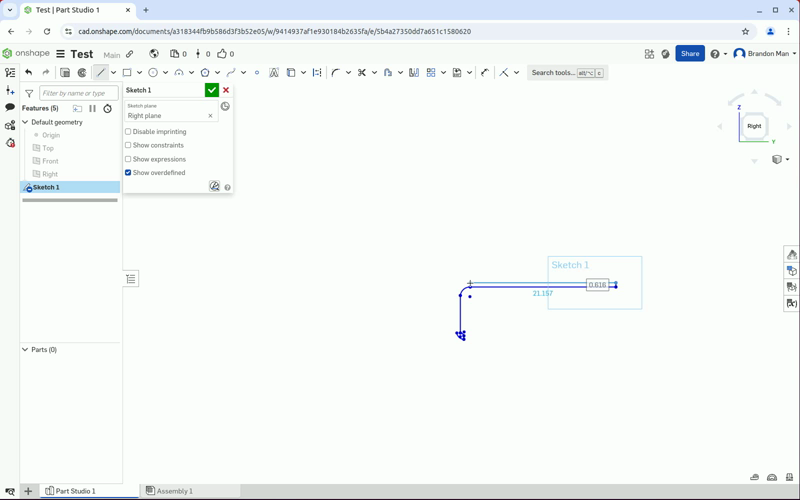
scroll(6)
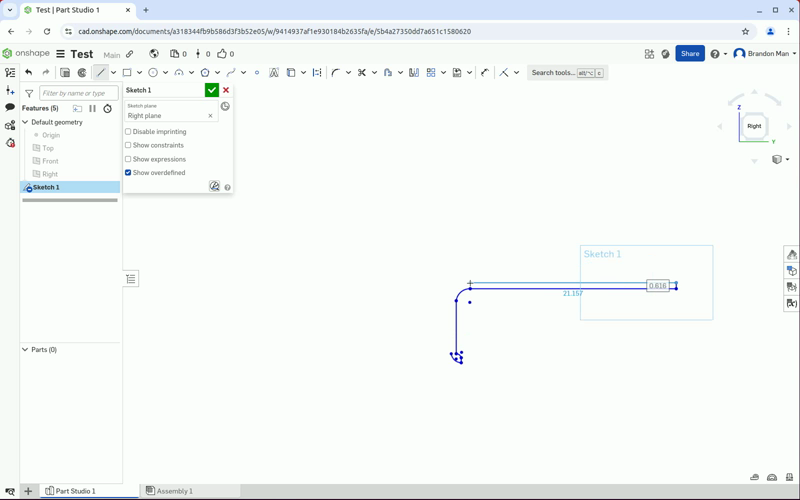
scroll(6)
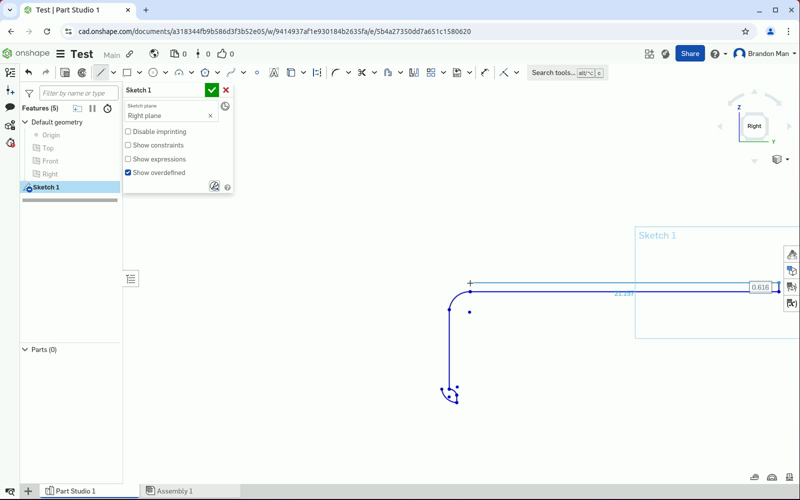
scroll(6)
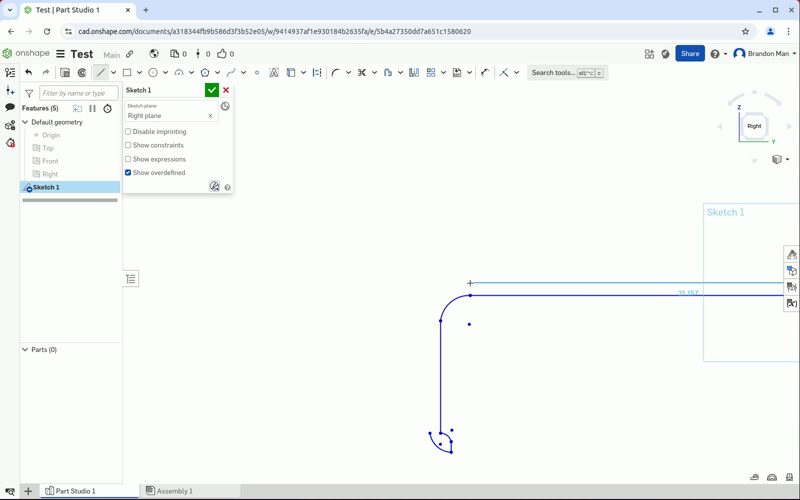
scroll(6)
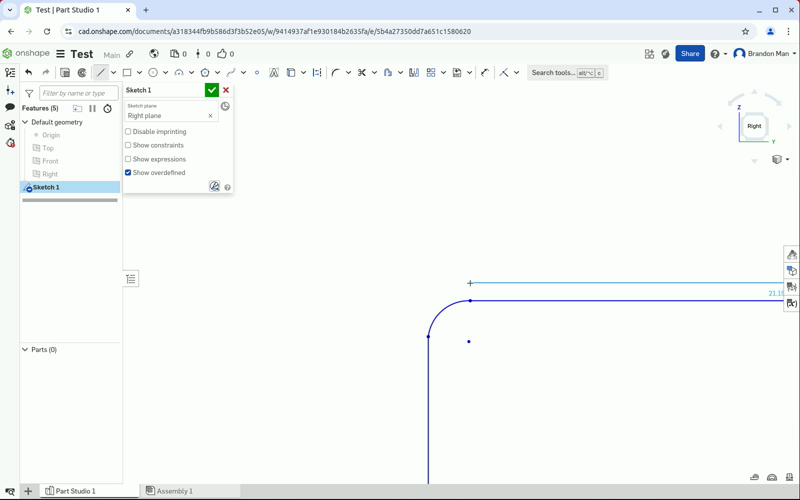
scroll(6)
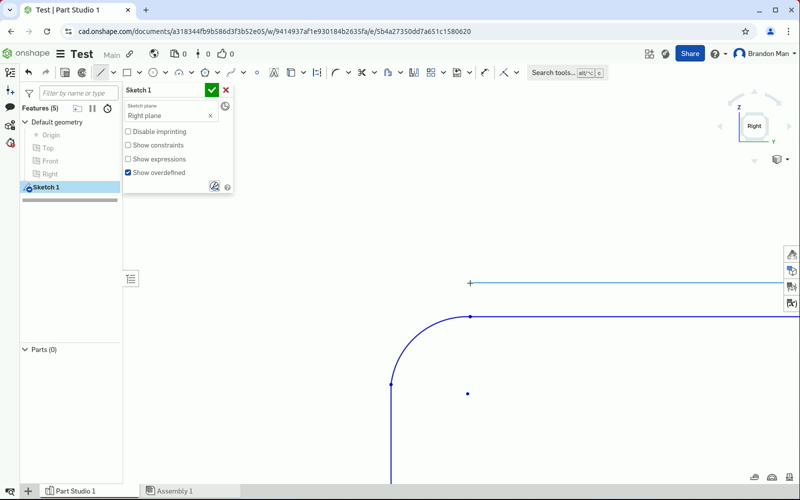
click(470, 282)
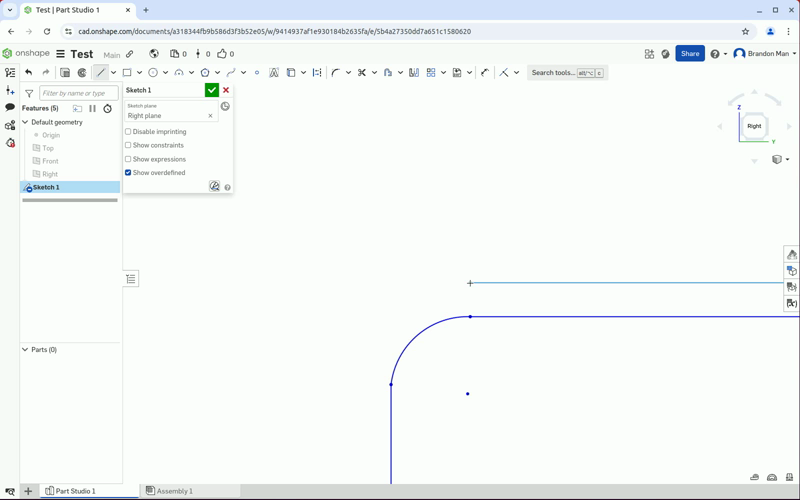
scroll(-6)
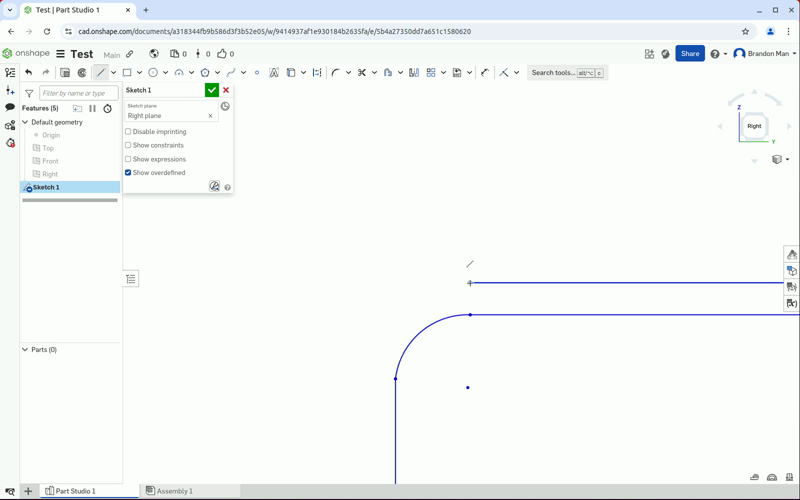
scroll(-6)
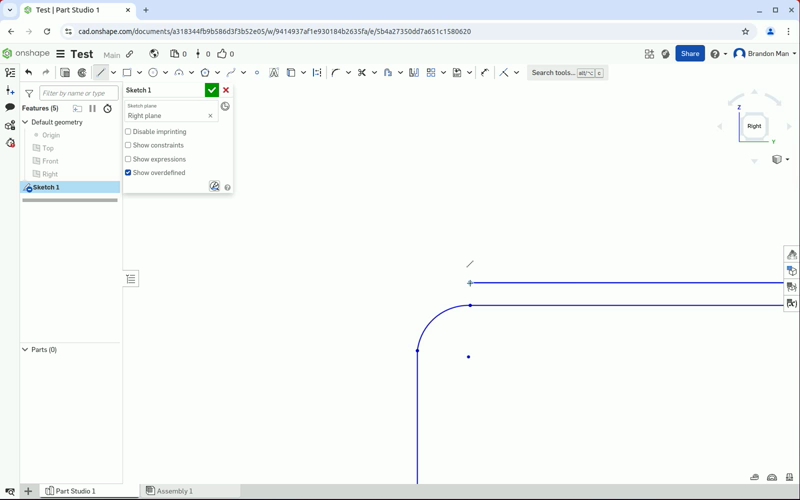
scroll(-6)
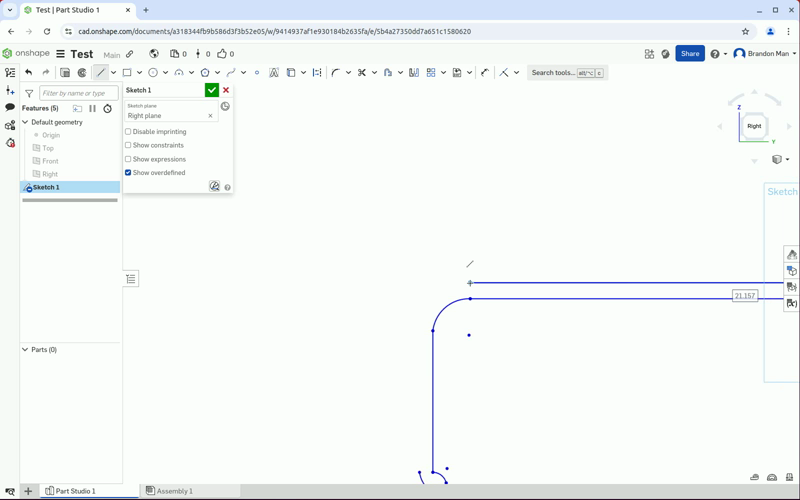
scroll(-6)
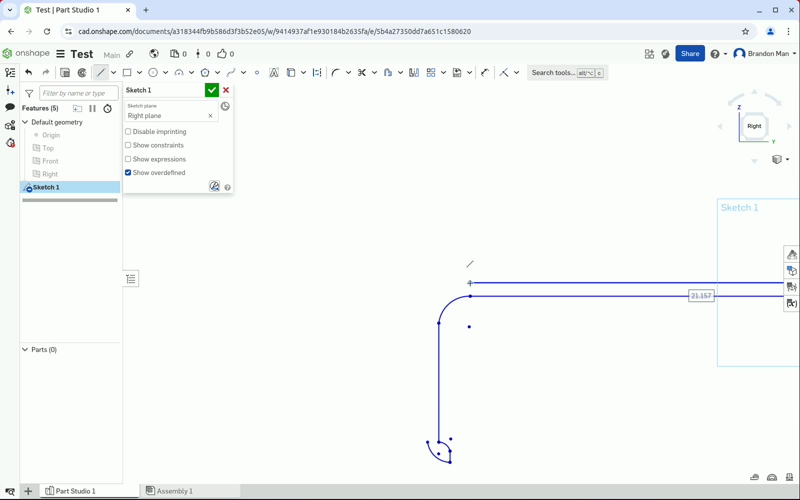
scroll(-6)
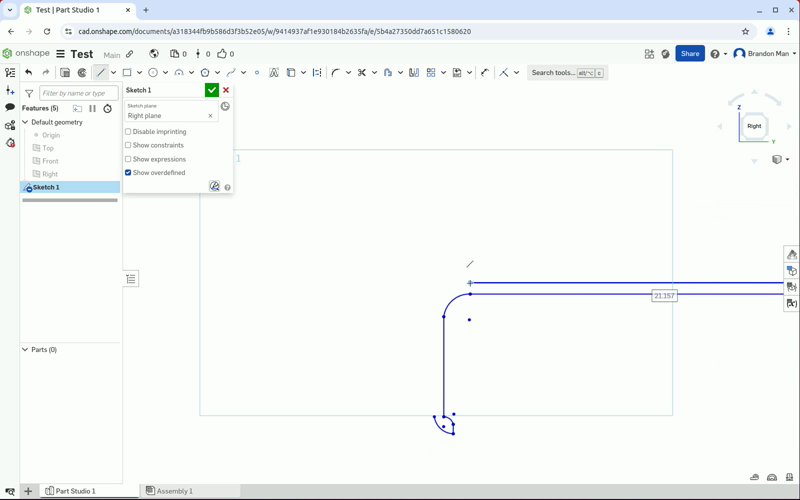
scroll(-6)
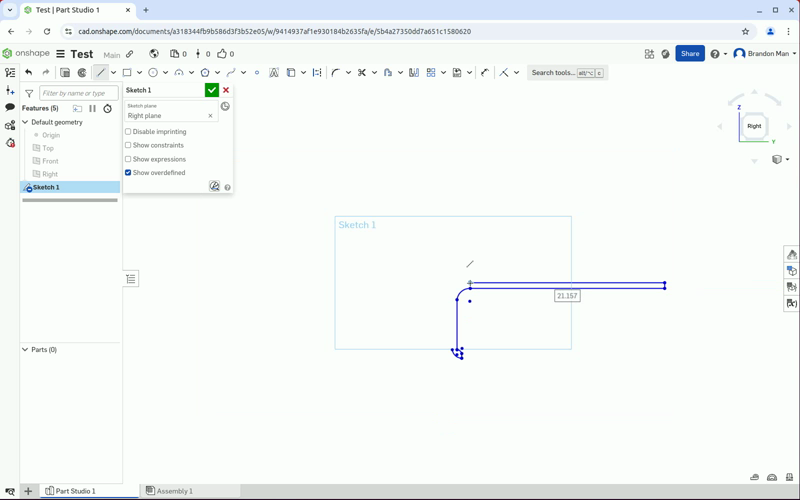
scroll(-6)
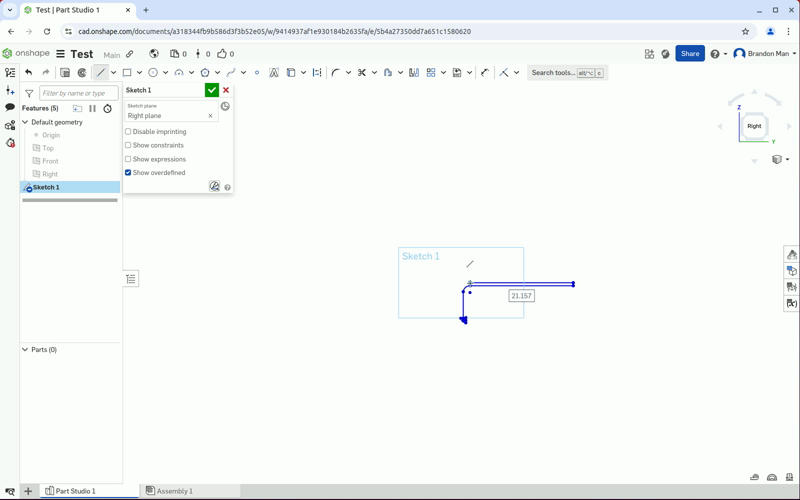
key_up(shift)
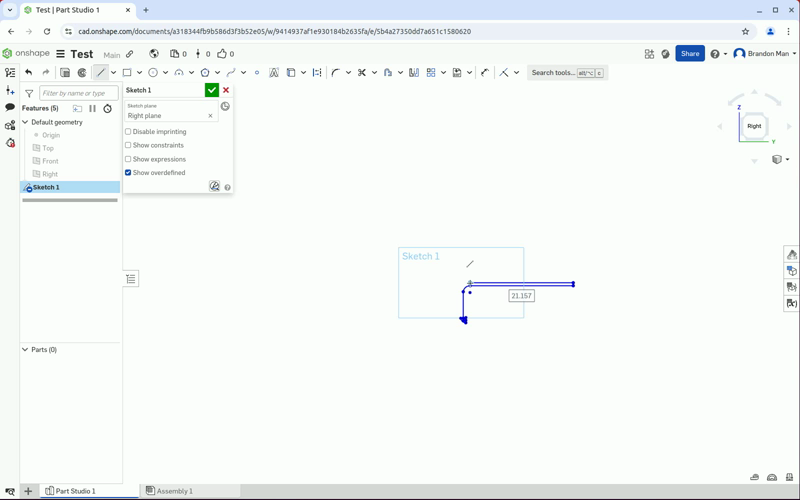
key(esc)
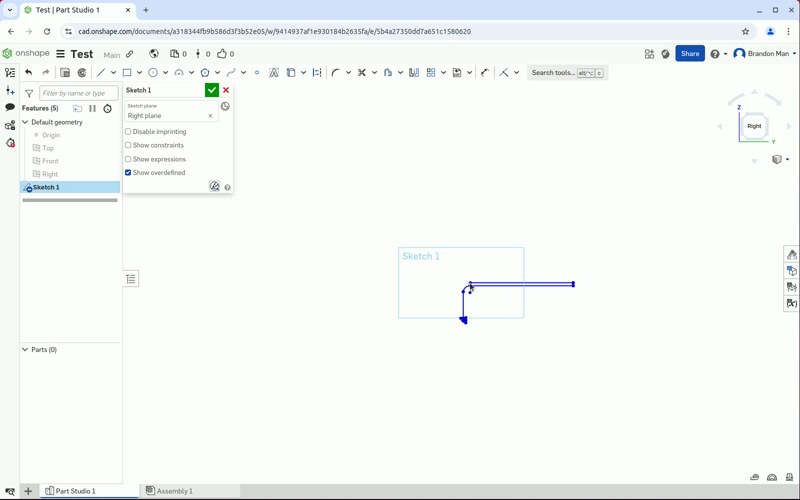
key(a)
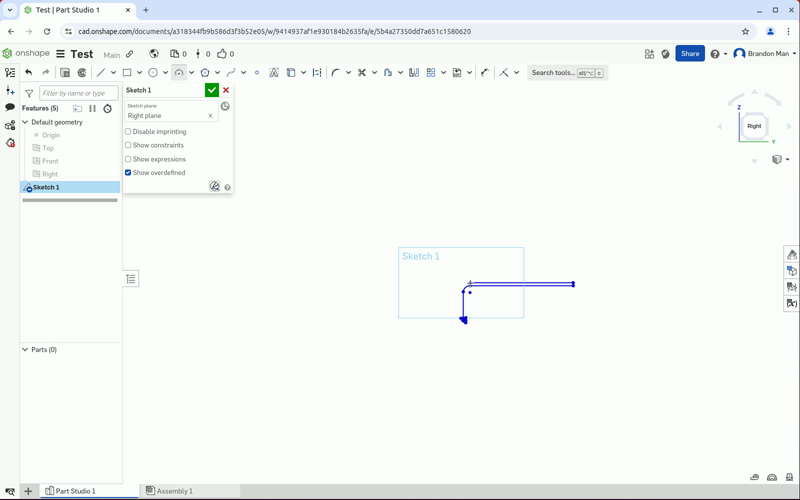
mouse_move(470, 282)
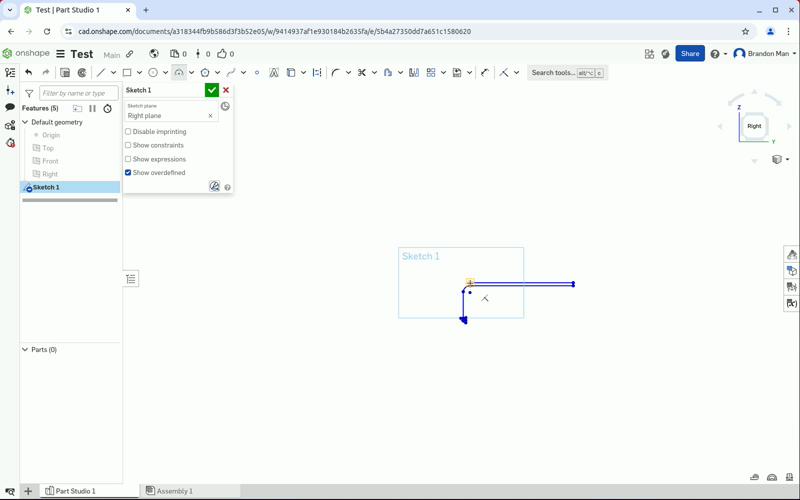
scroll(6)
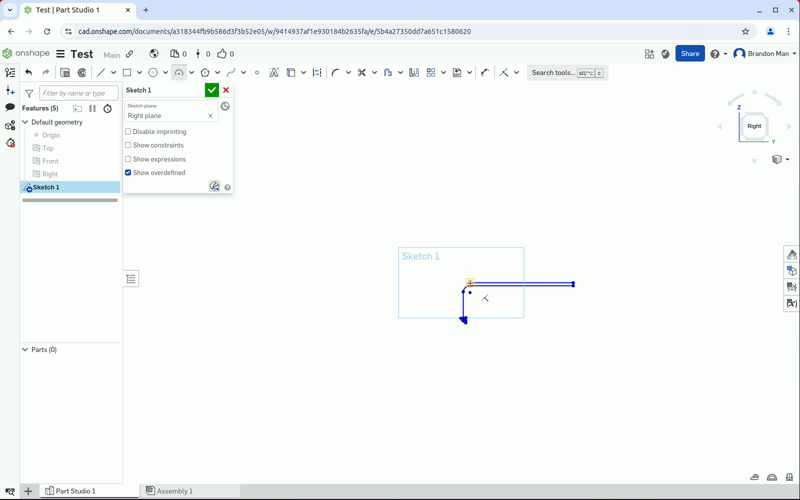
scroll(6)
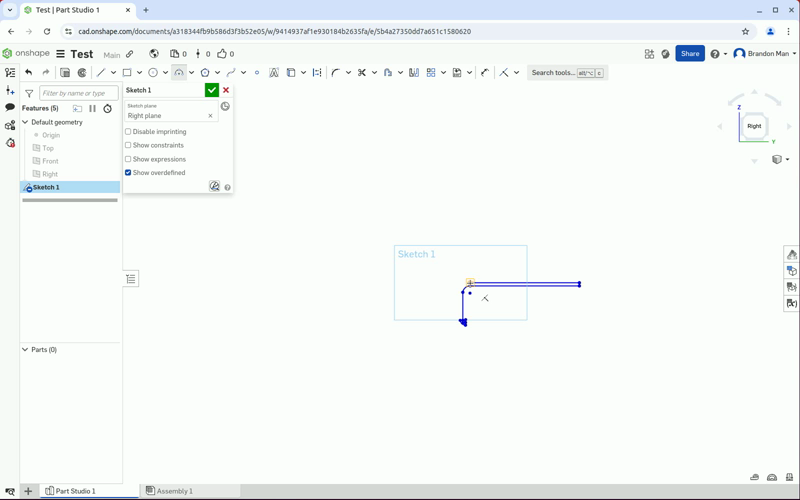
scroll(6)
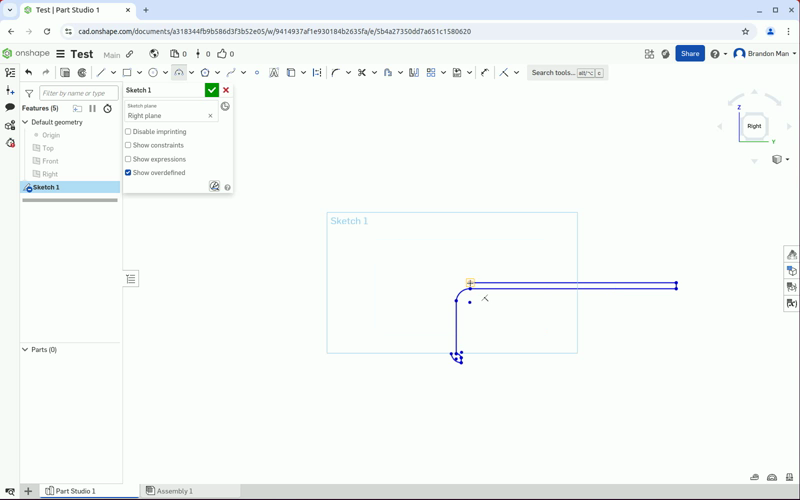
scroll(6)
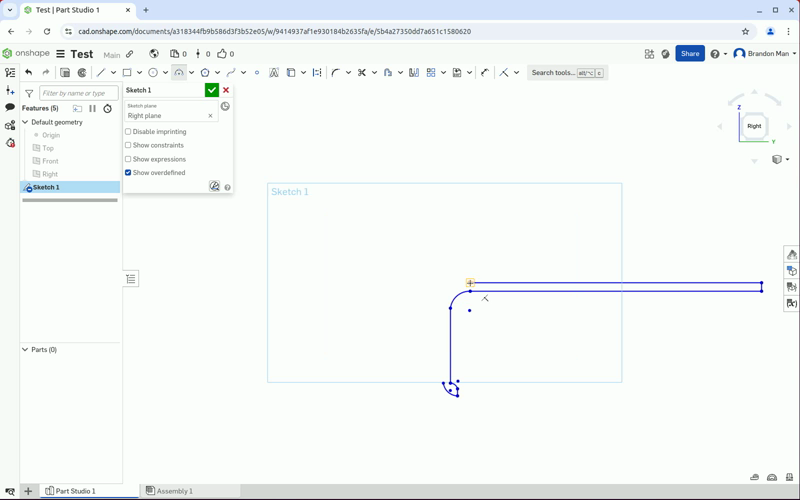
scroll(6)
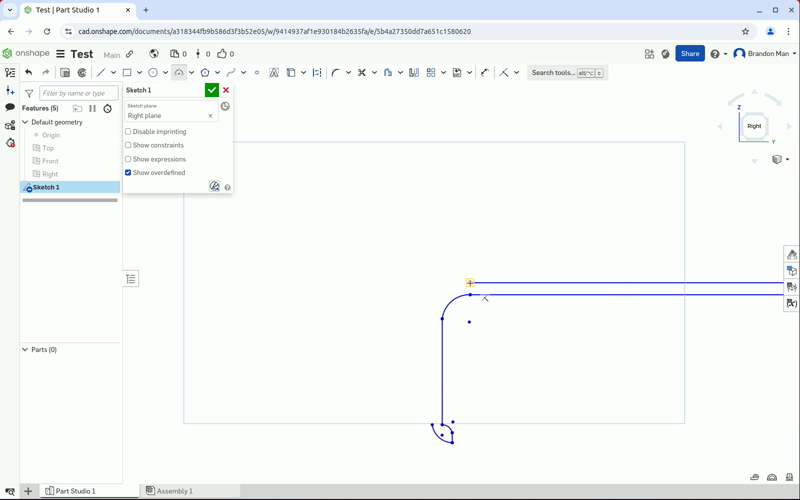
scroll(6)
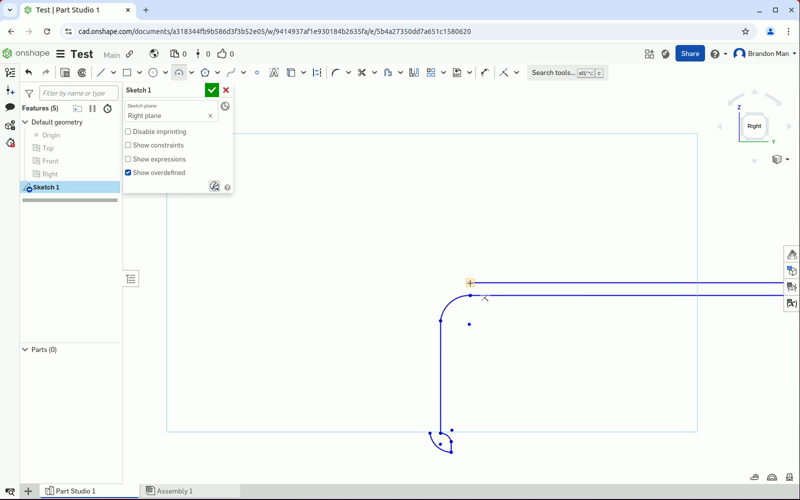
scroll(6)
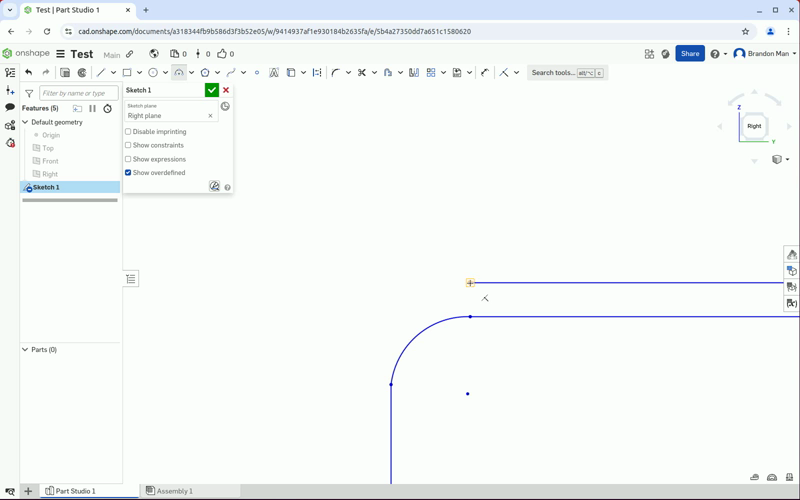
click(470, 282)
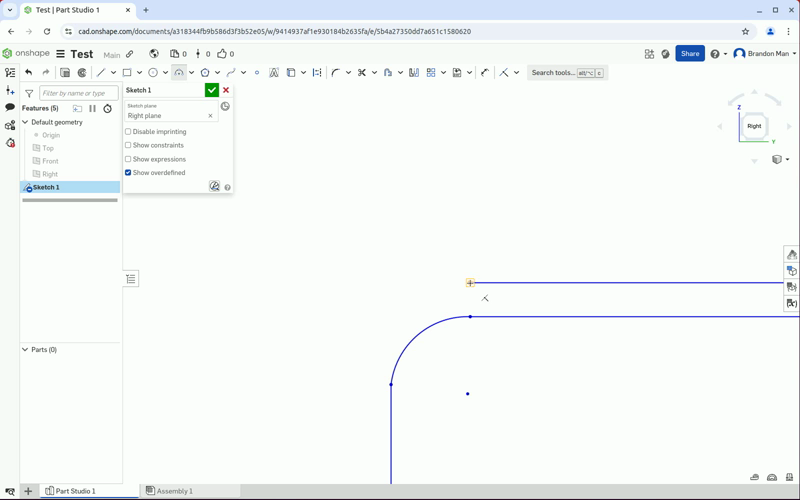
scroll(-6)
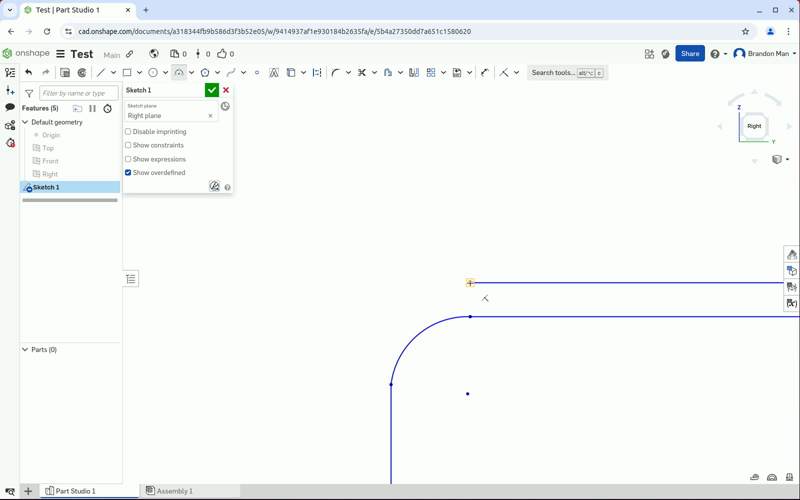
scroll(-6)
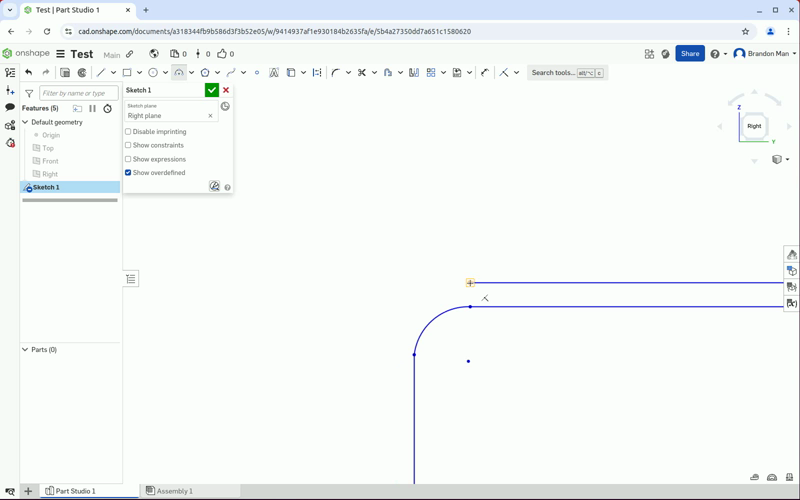
scroll(-6)
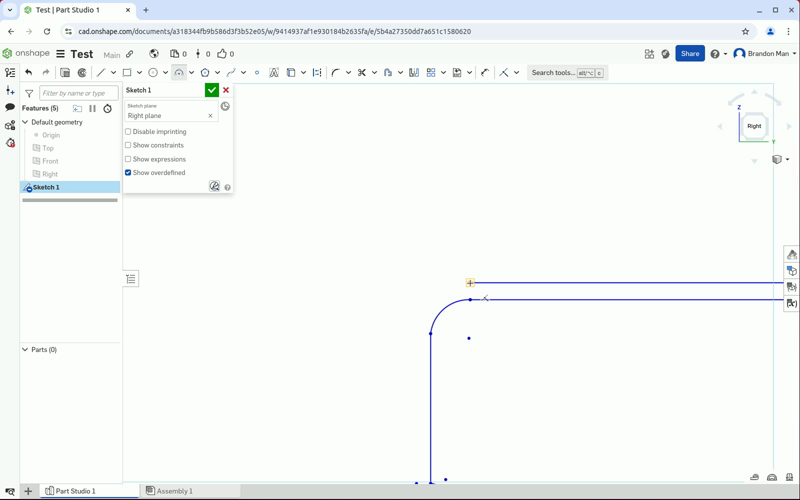
scroll(-6)
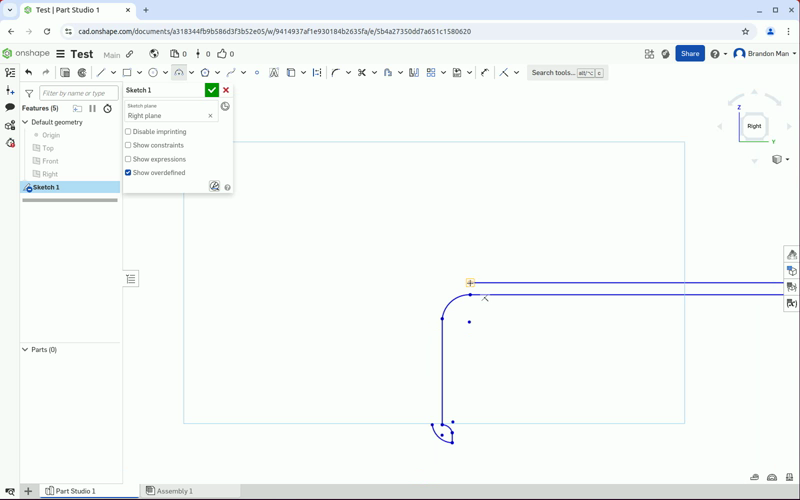
scroll(-6)
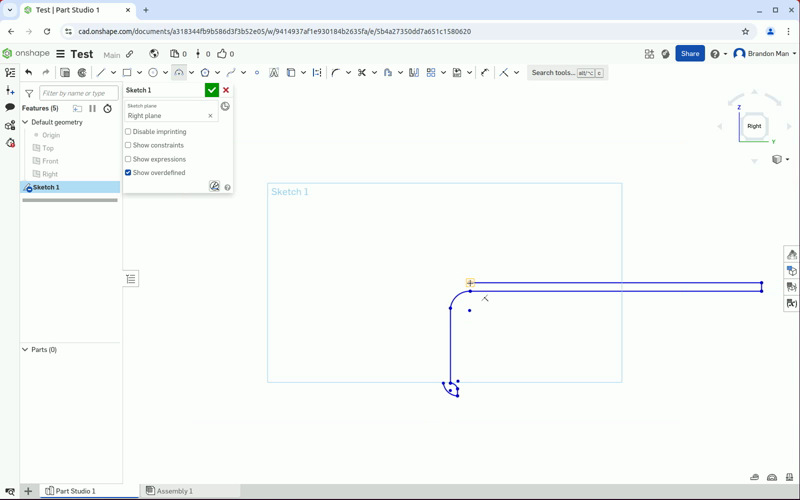
scroll(-6)
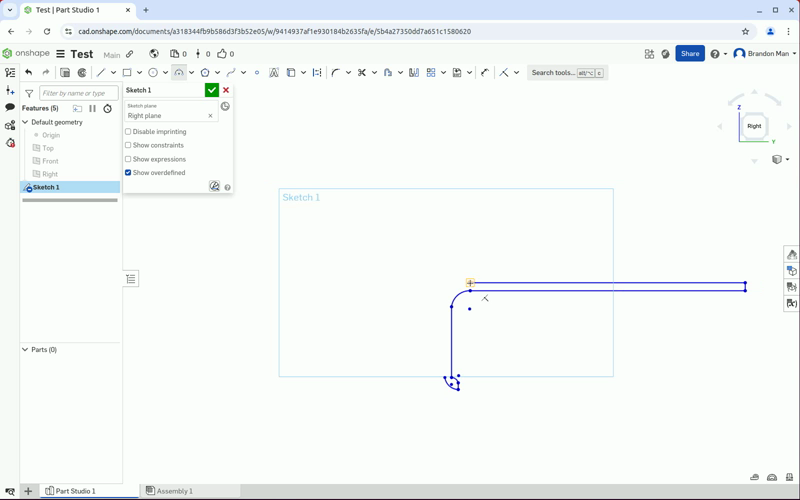
scroll(-6)
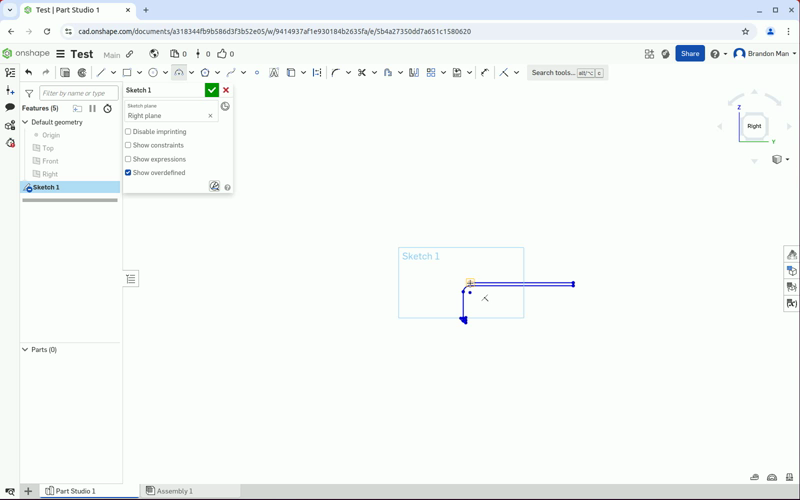
key_down(shift)
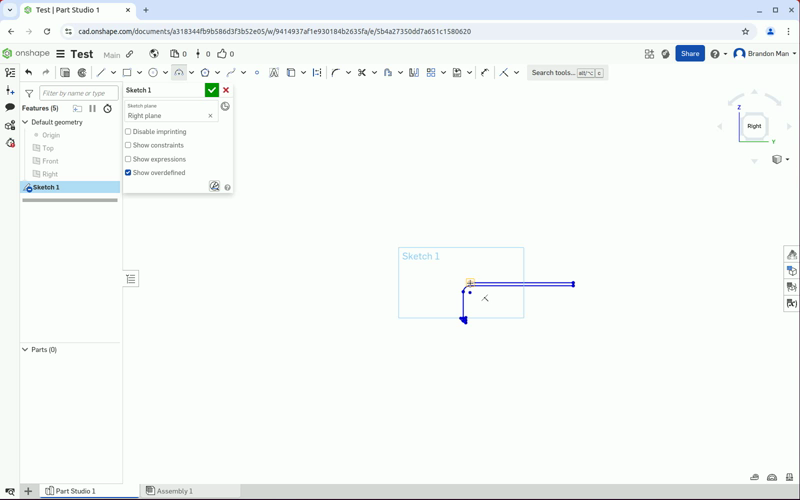
mouse_move(460, 291)
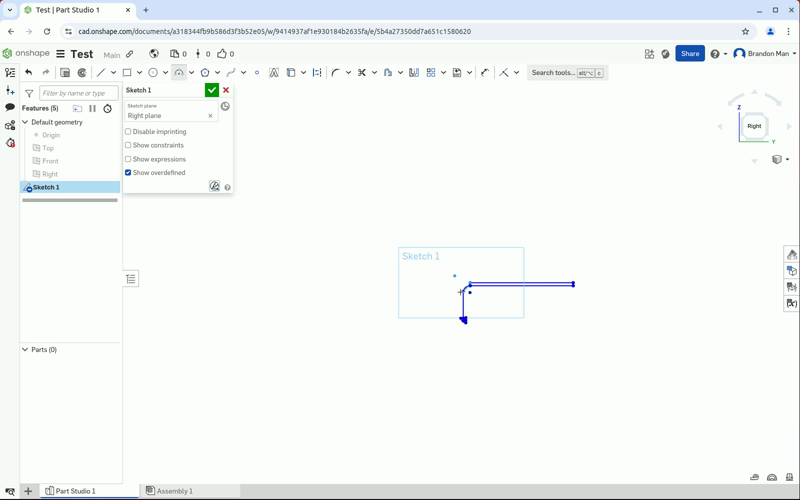
scroll(6)
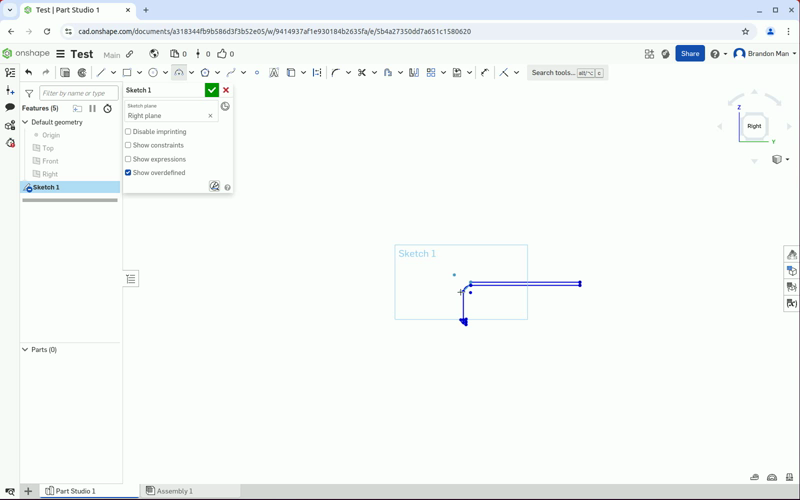
scroll(6)
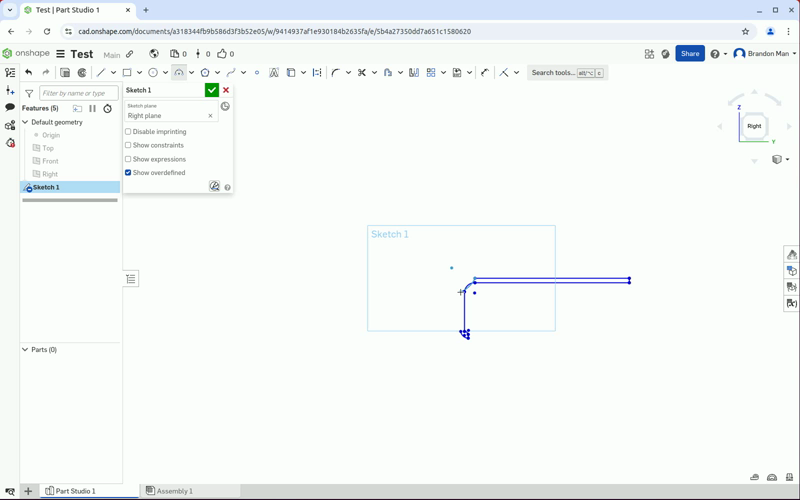
scroll(6)
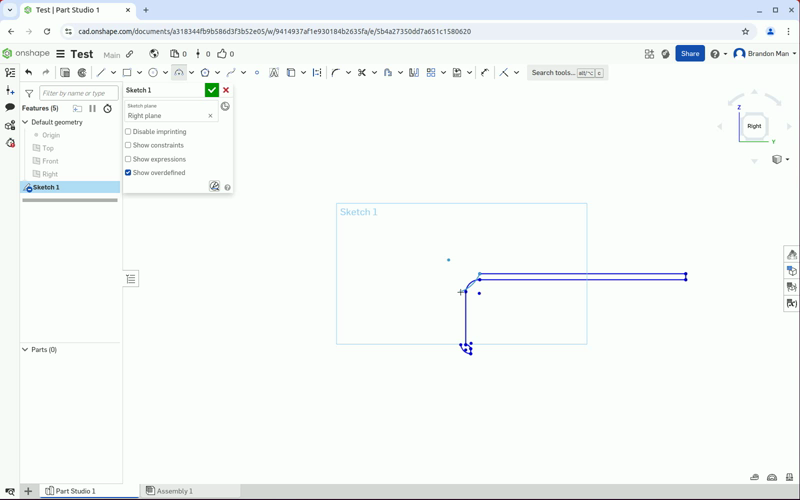
scroll(6)
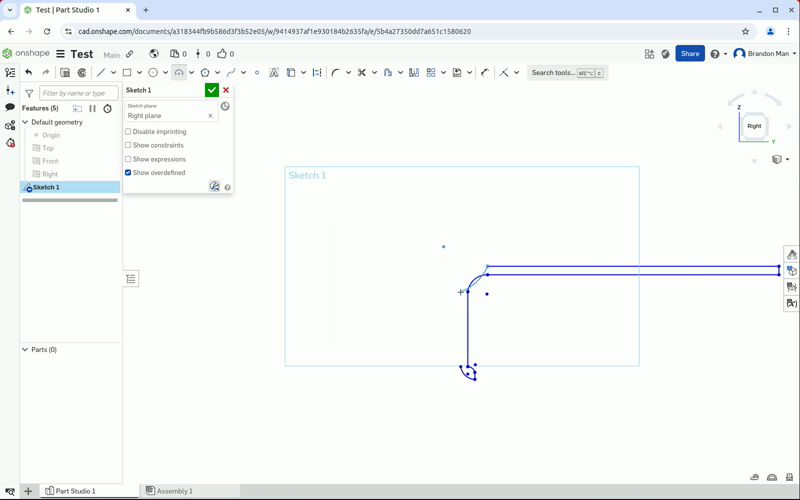
scroll(6)
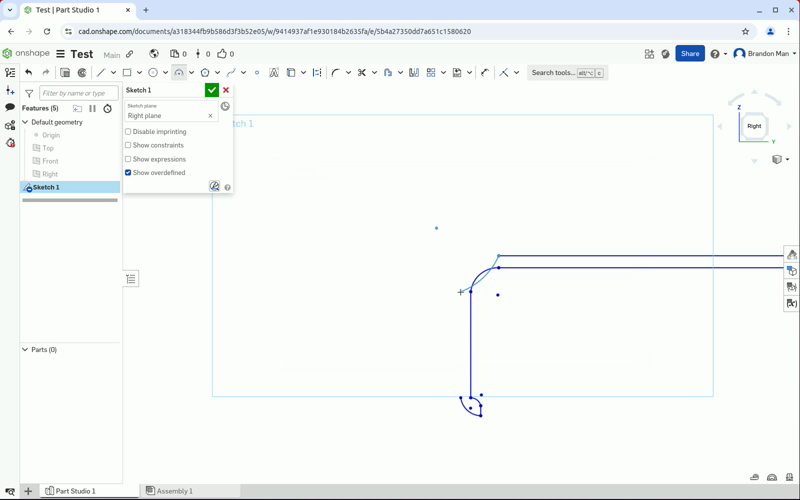
scroll(6)
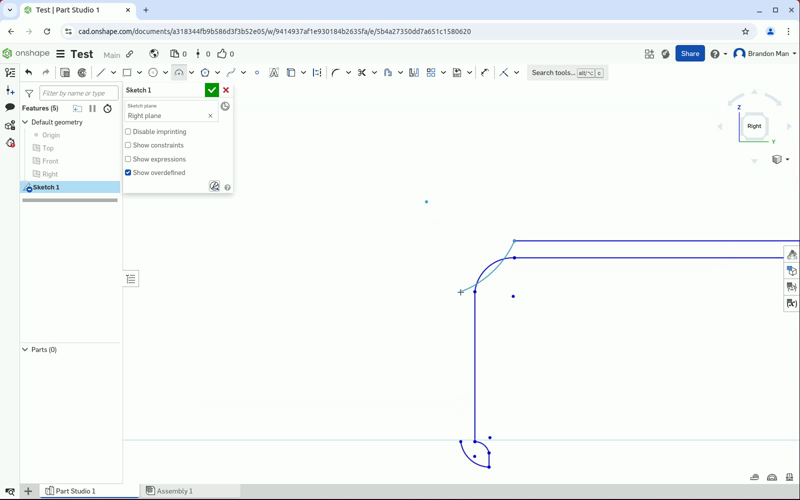
scroll(6)
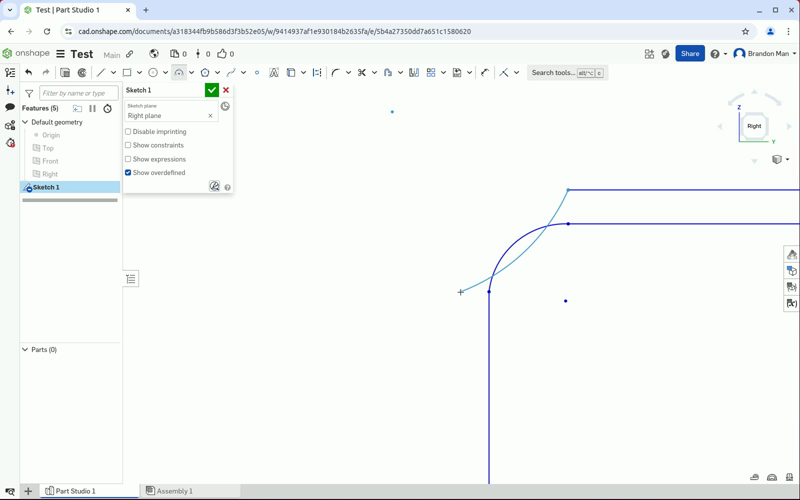
click(460, 291)
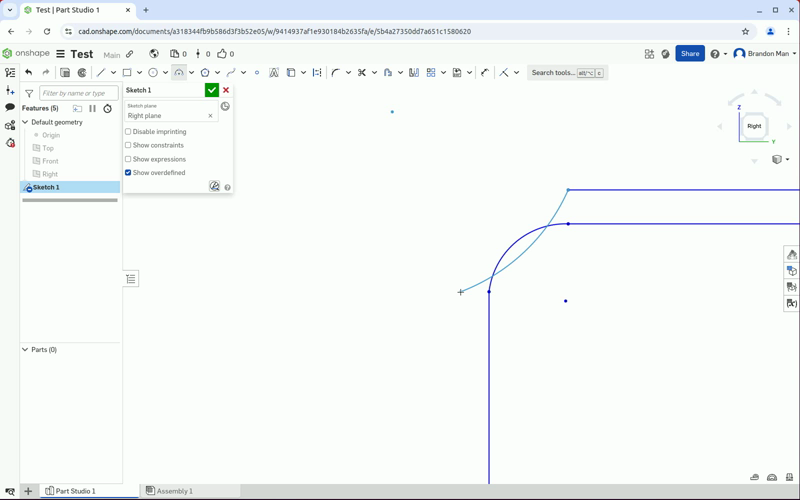
scroll(-6)
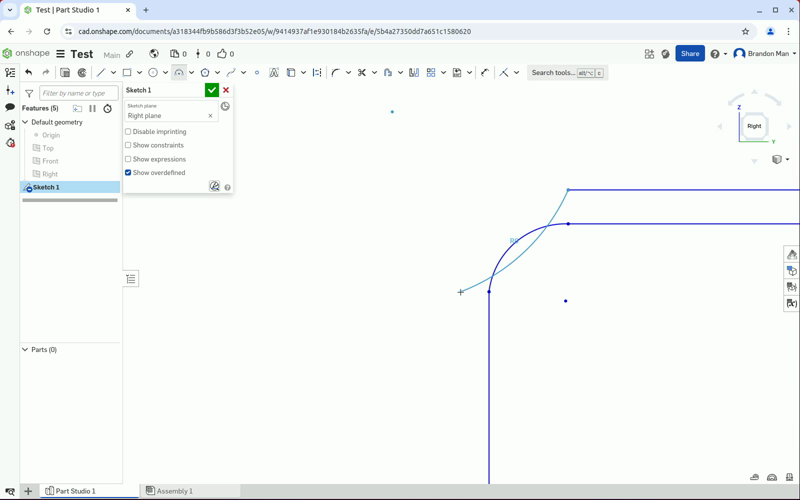
scroll(-6)
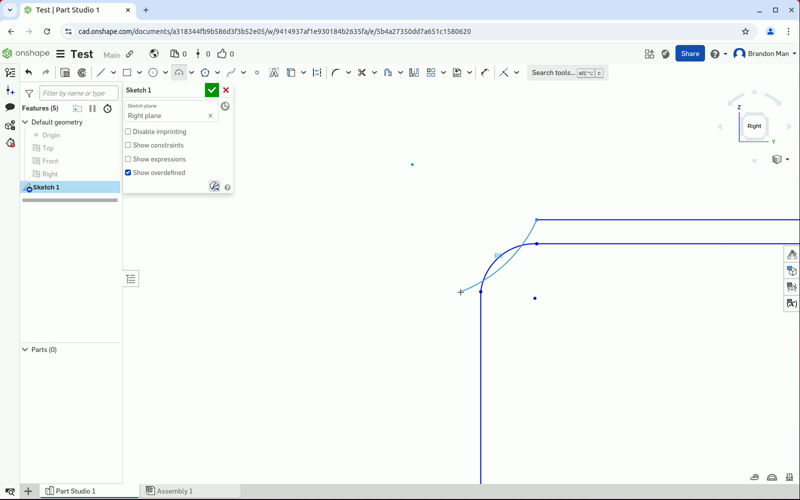
scroll(-6)
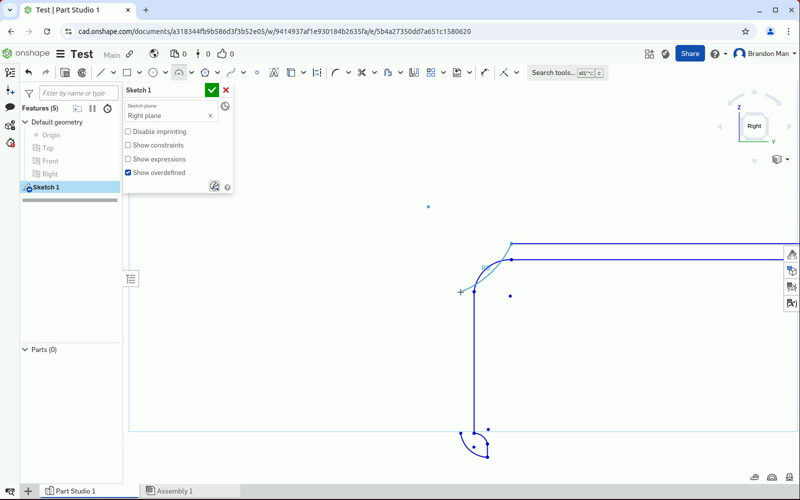
scroll(-6)
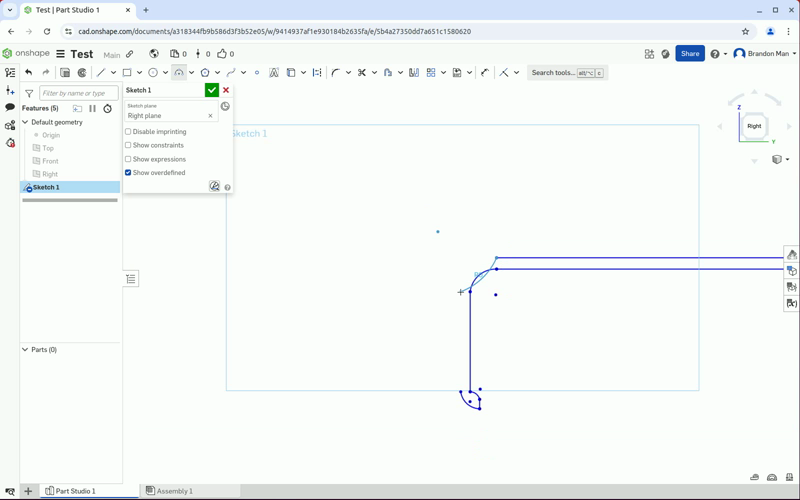
scroll(-6)
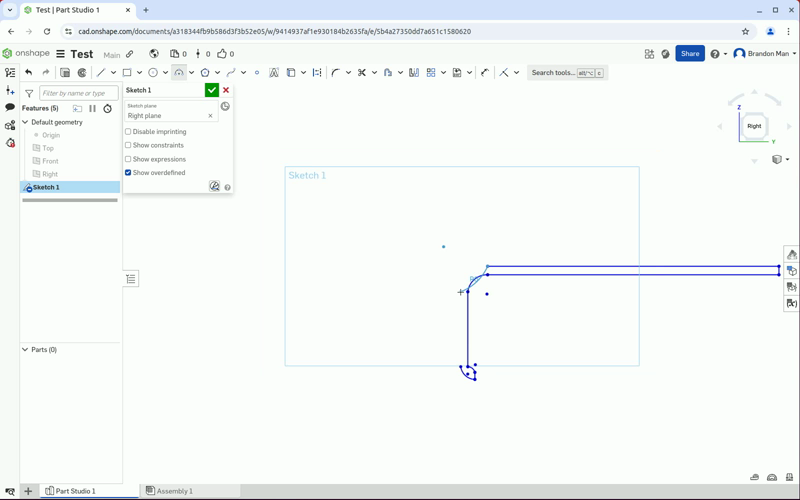
scroll(-6)
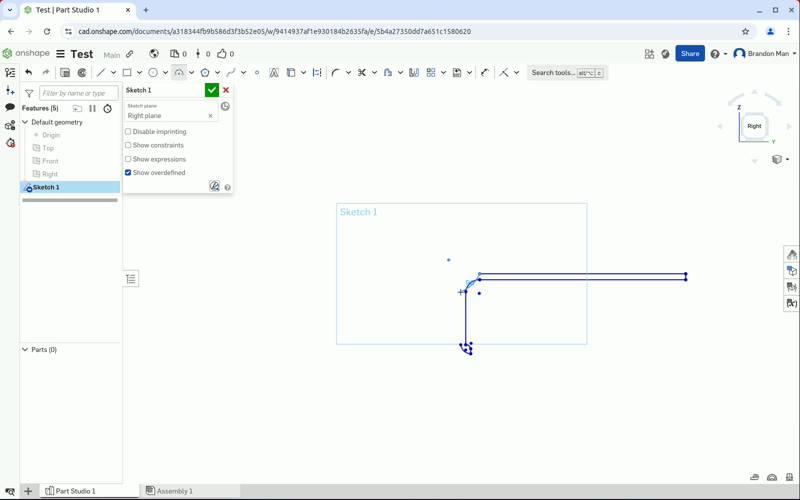
scroll(-6)
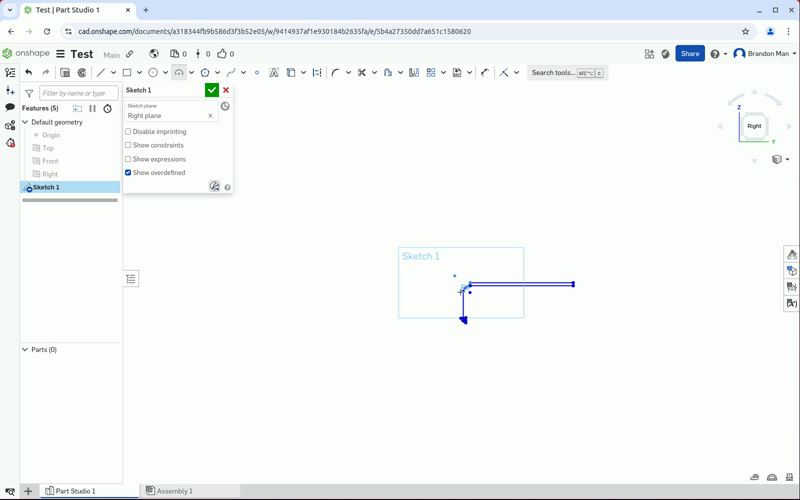
mouse_move(463, 285)
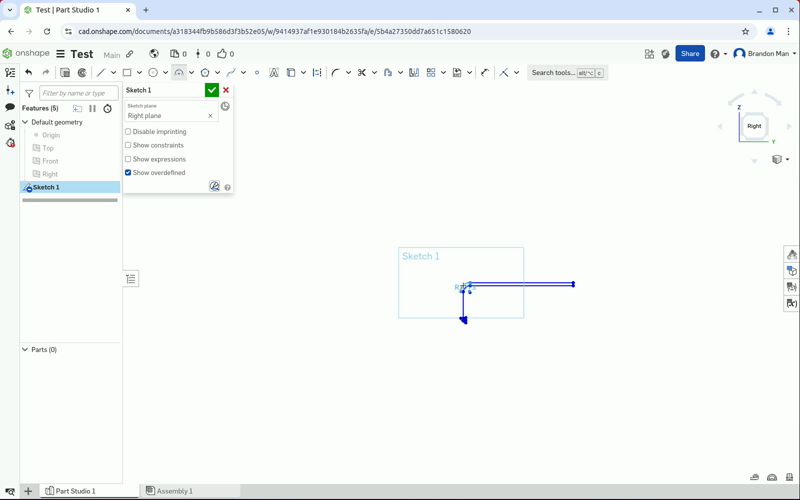
scroll(6)
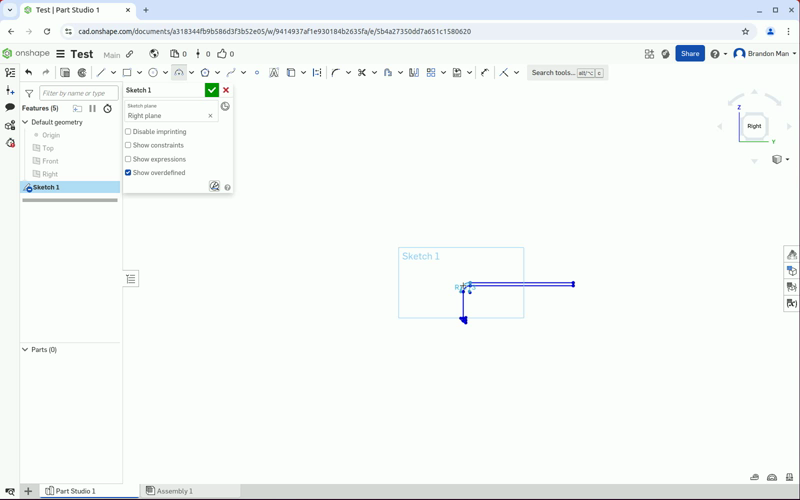
scroll(6)
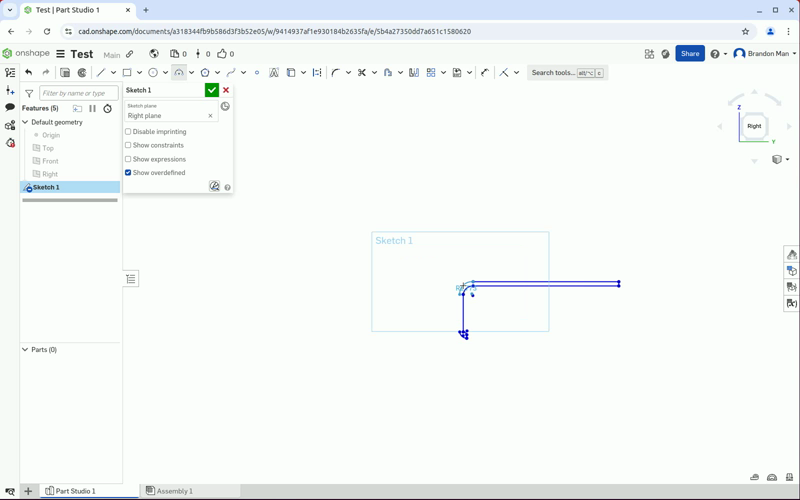
scroll(6)
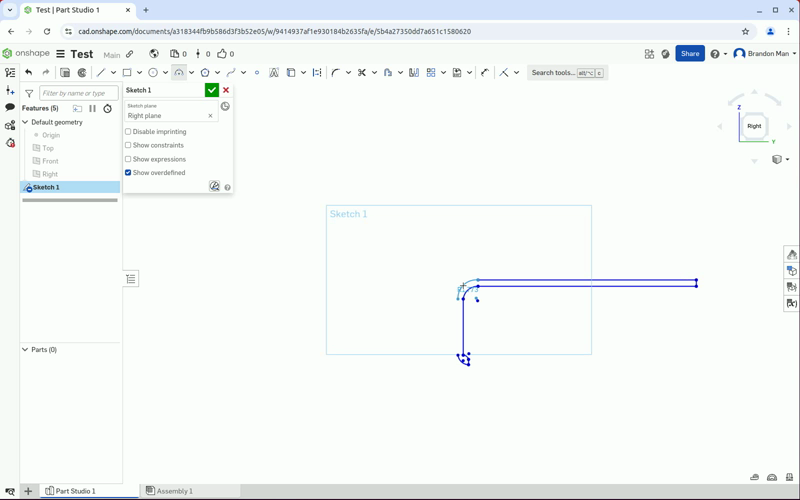
scroll(6)
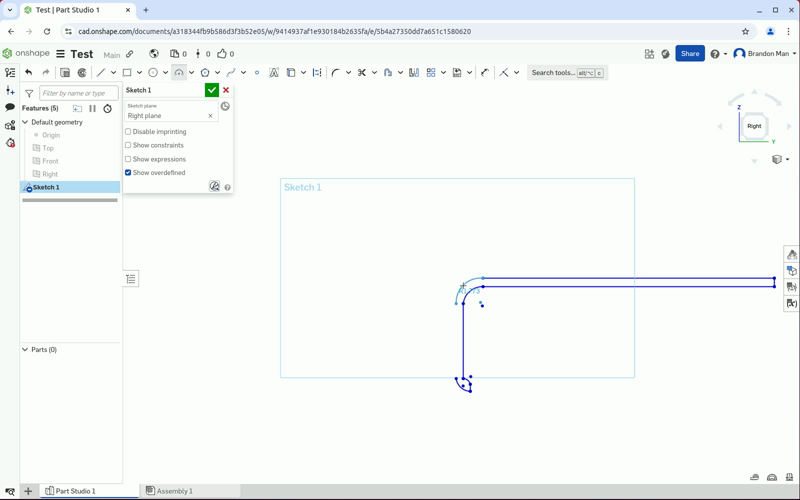
scroll(6)
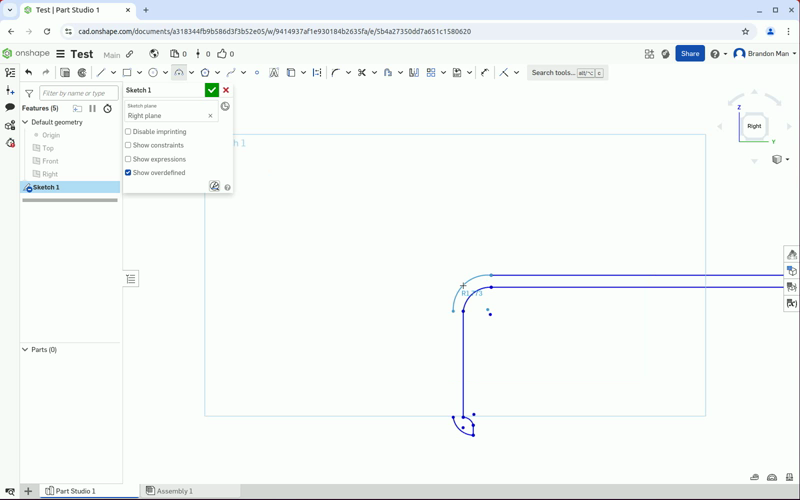
scroll(6)
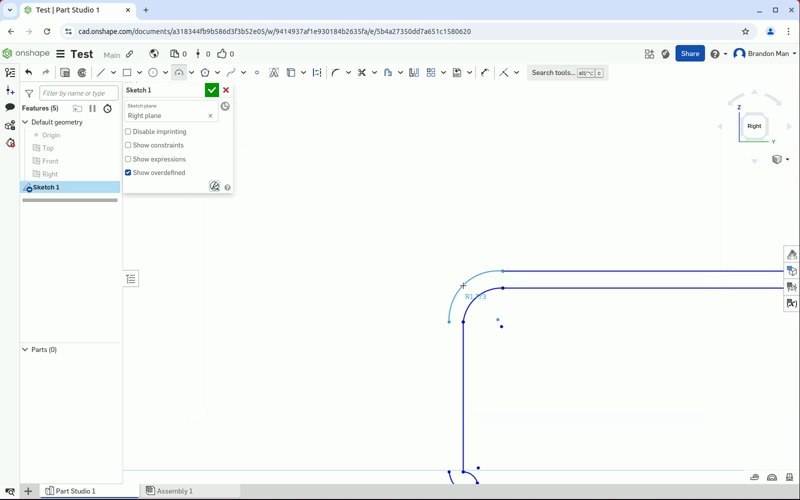
scroll(6)
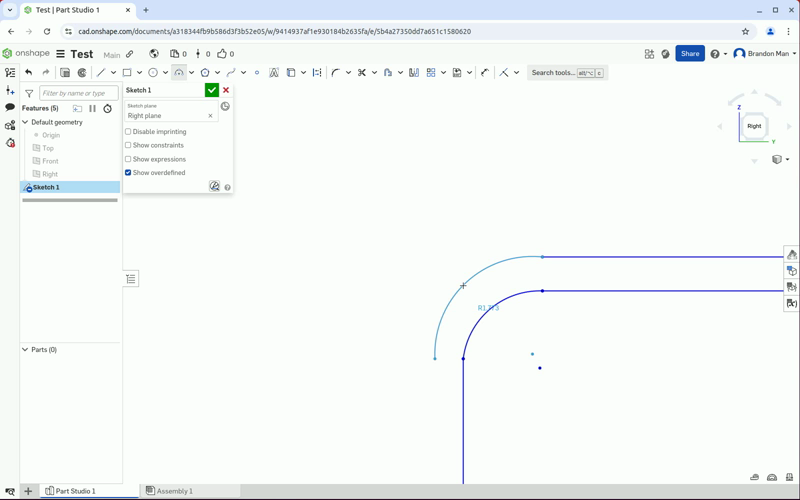
click(463, 285)
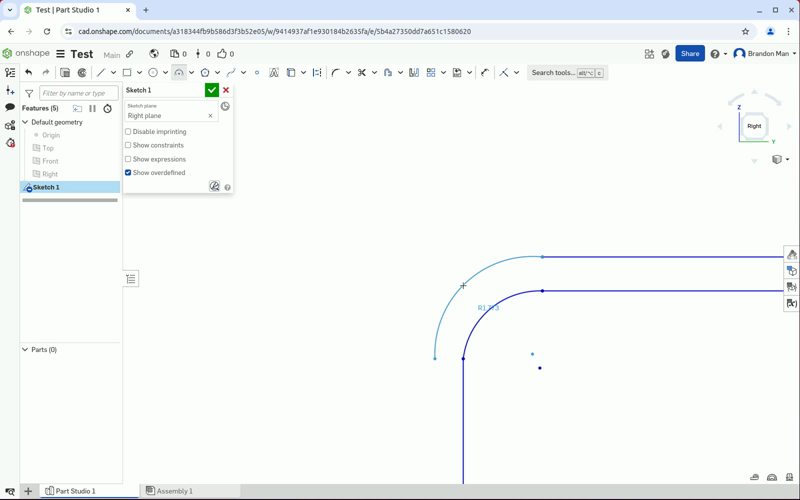
scroll(-6)
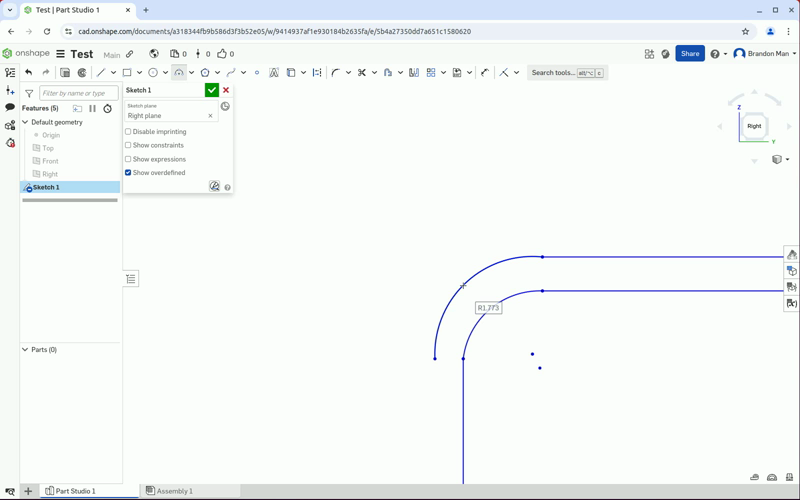
scroll(-6)
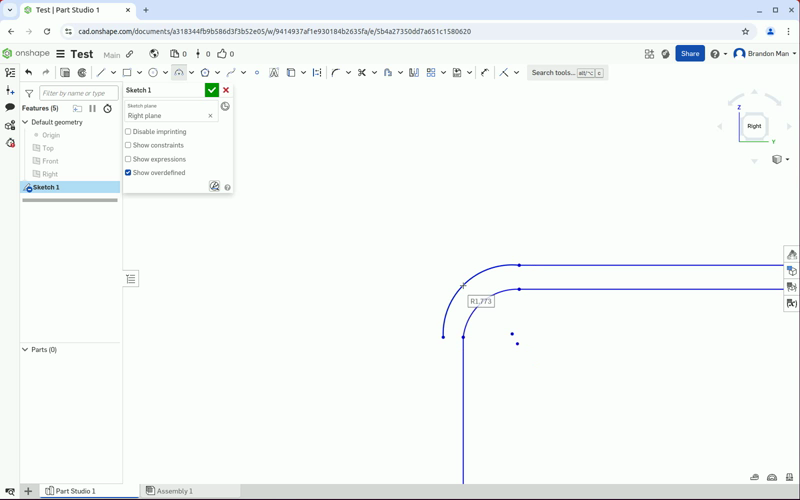
scroll(-6)
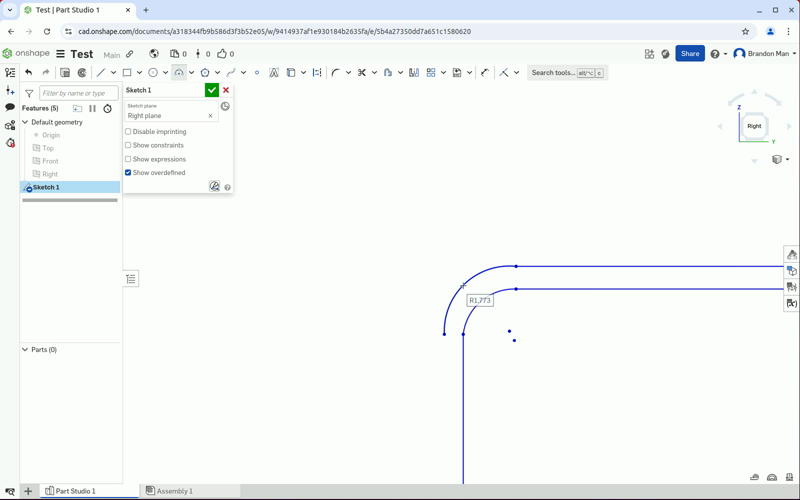
scroll(-6)
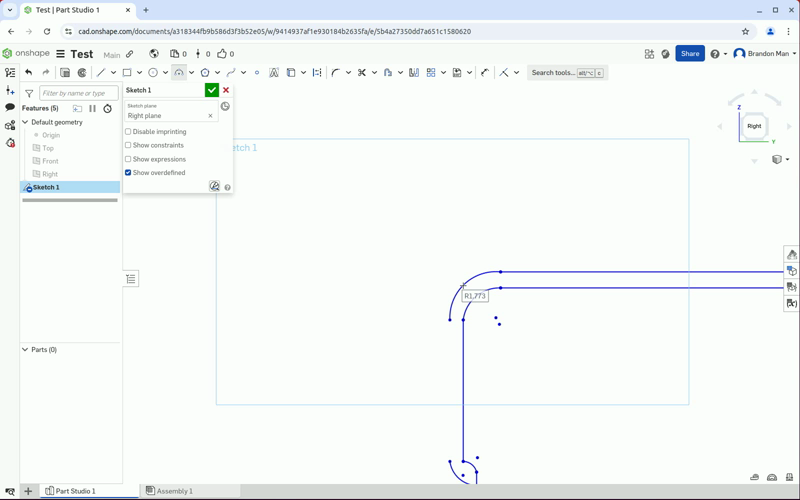
scroll(-6)
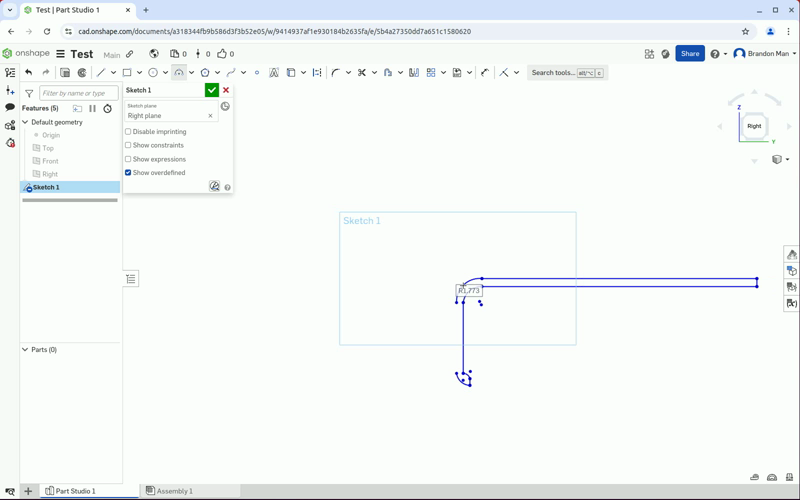
scroll(-6)
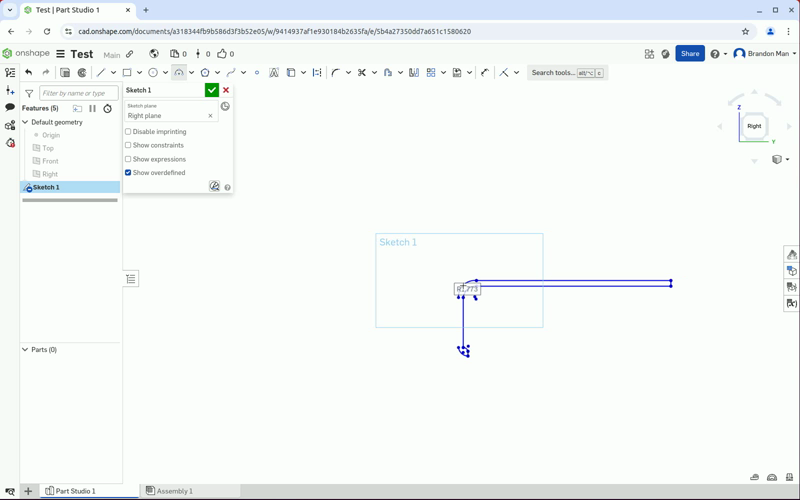
scroll(-6)
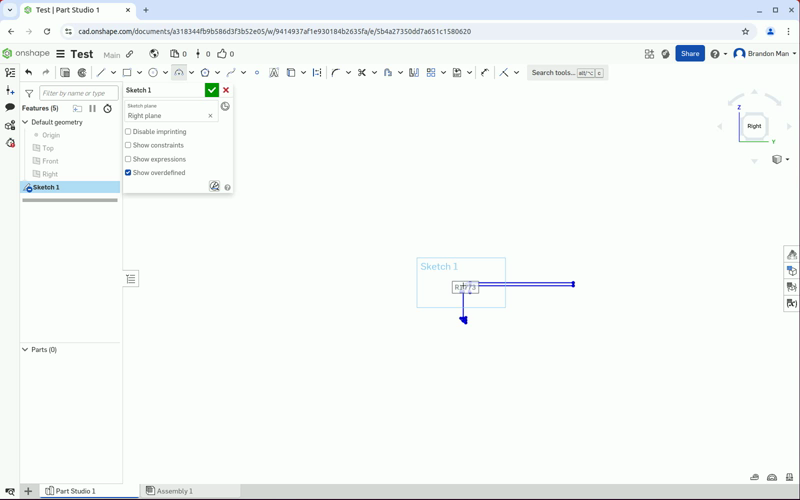
key_up(shift)
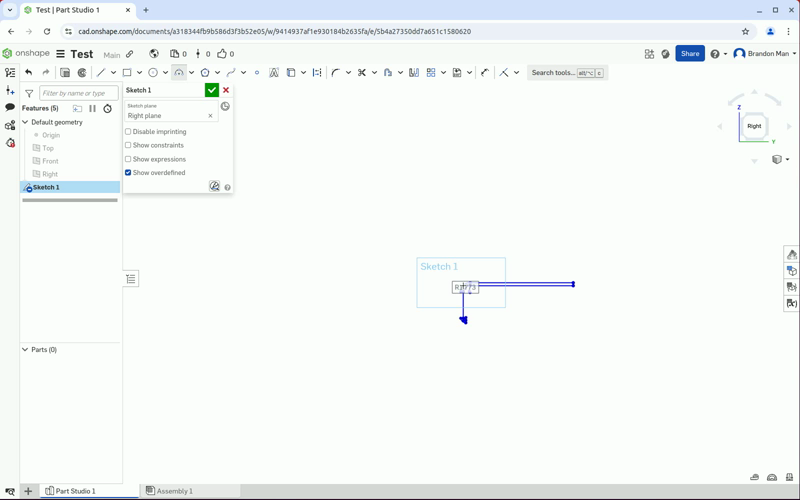
key(esc)
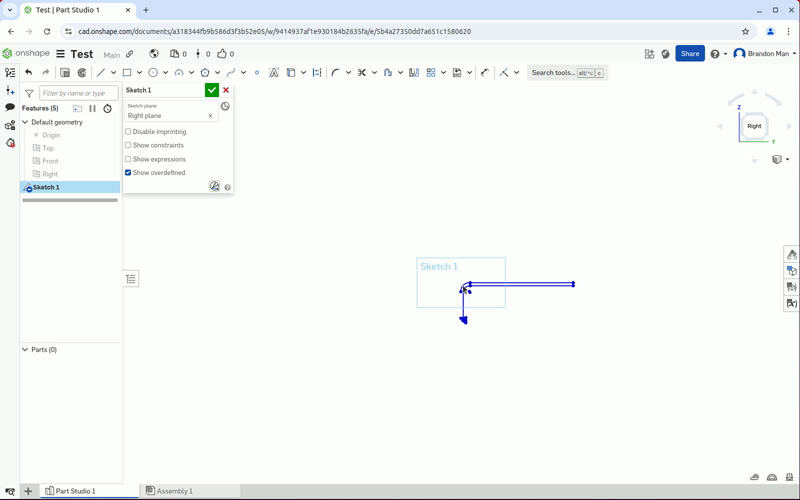
key(l)
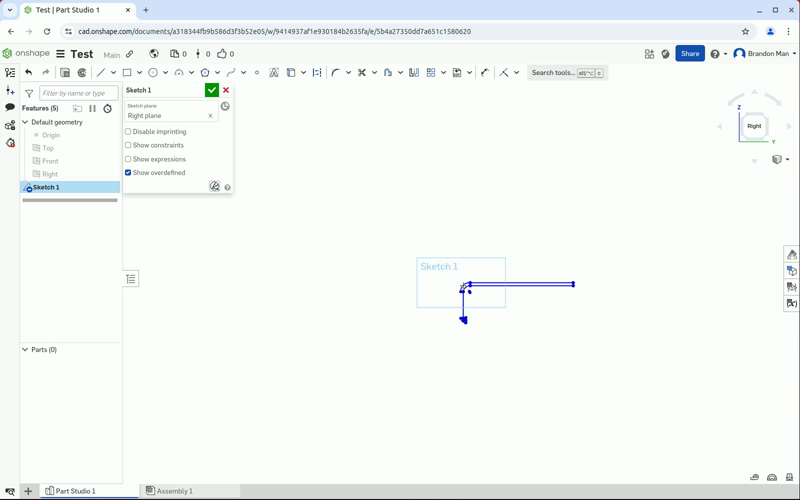
mouse_move(460, 291)
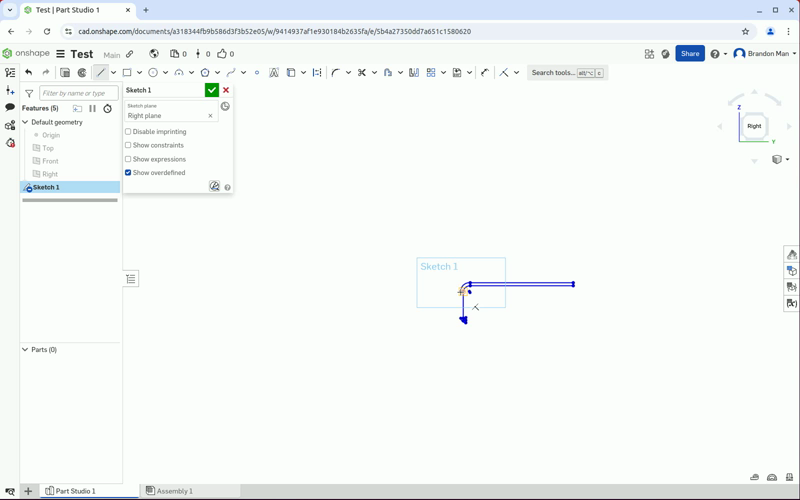
scroll(6)
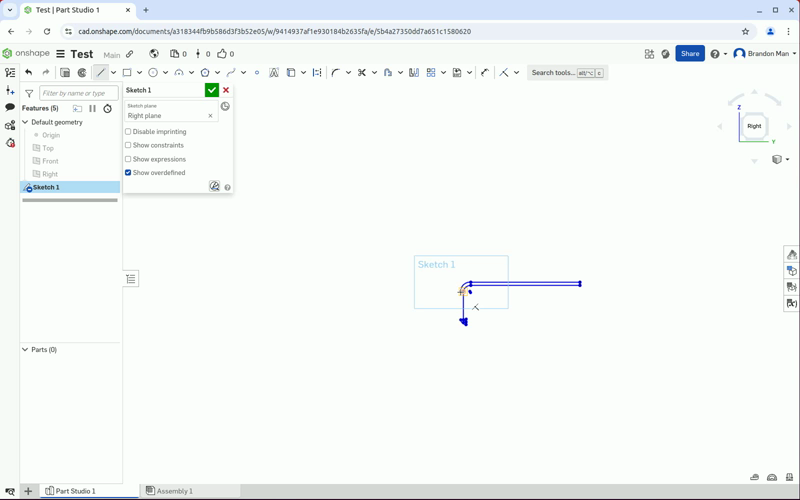
scroll(6)
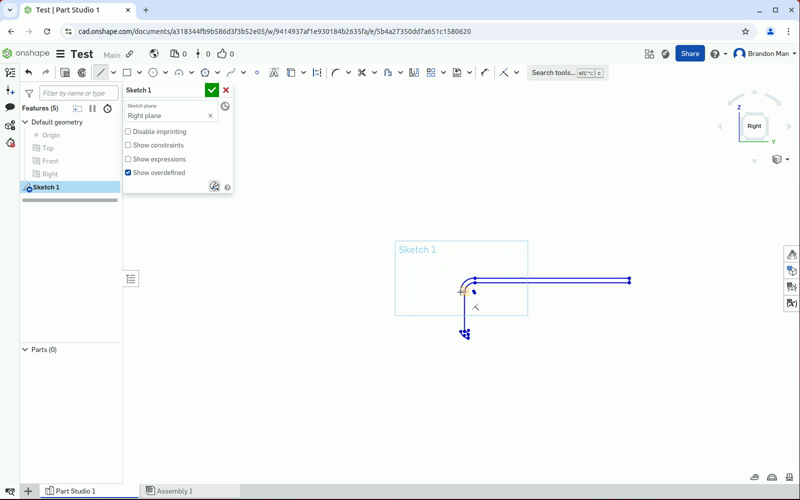
scroll(6)
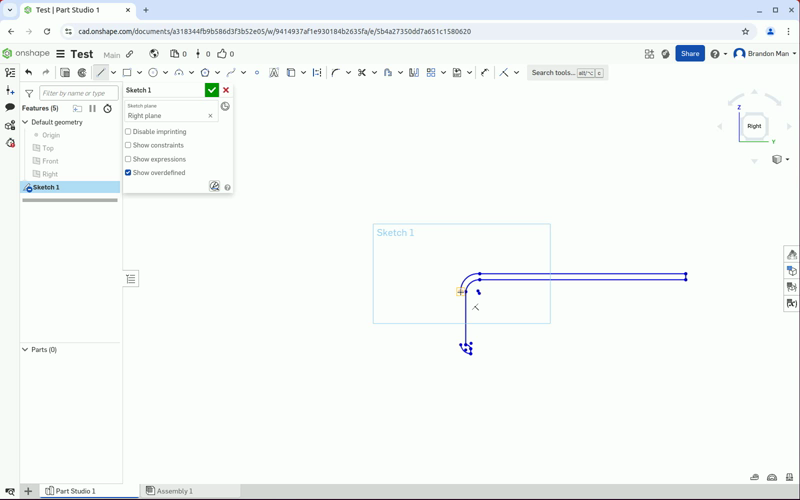
scroll(6)
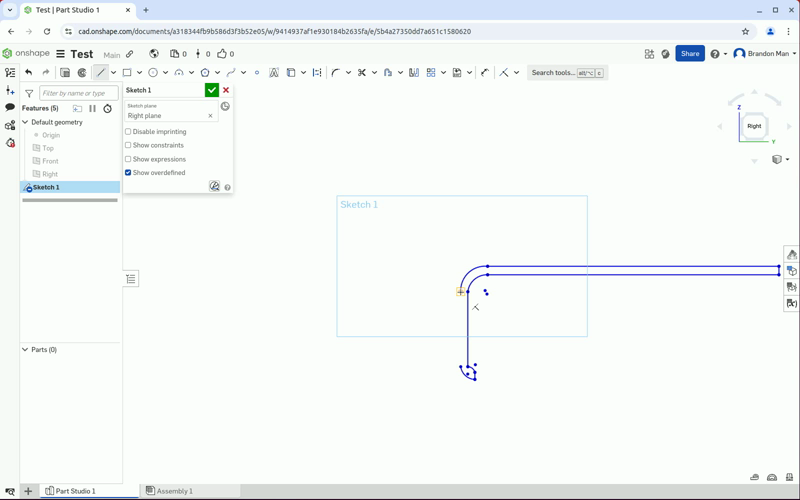
scroll(6)
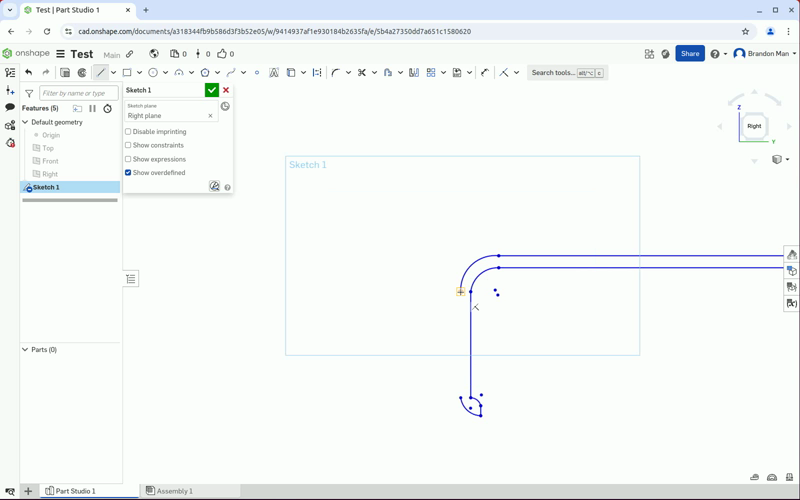
scroll(6)
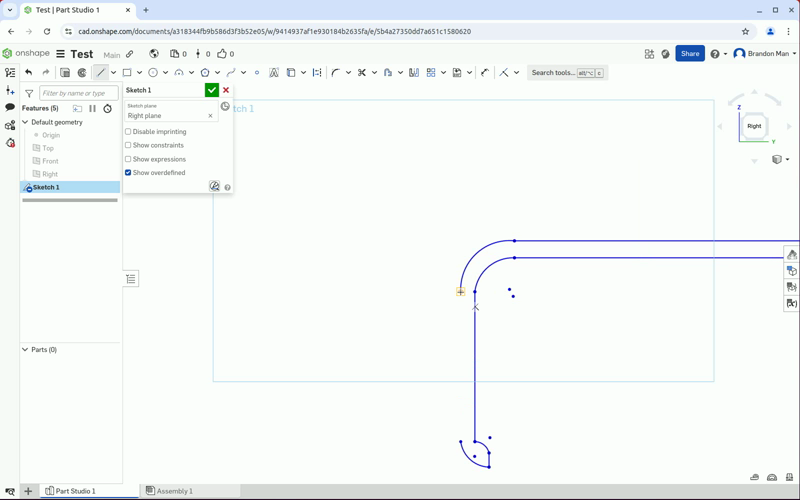
scroll(6)
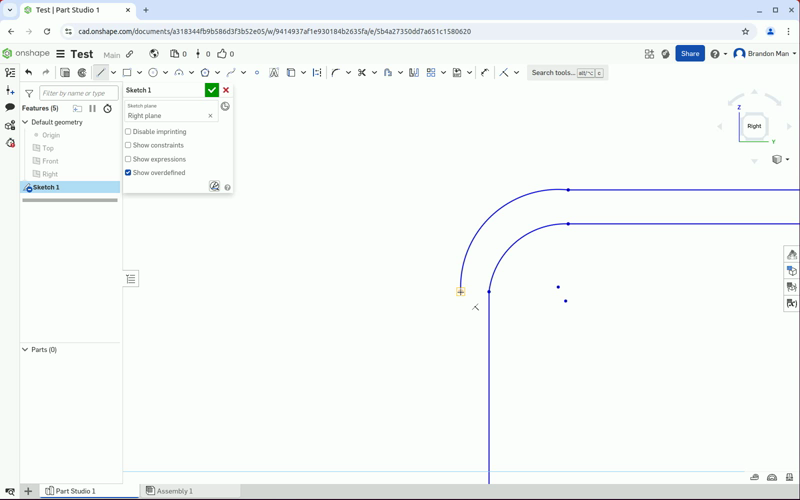
click(460, 291)
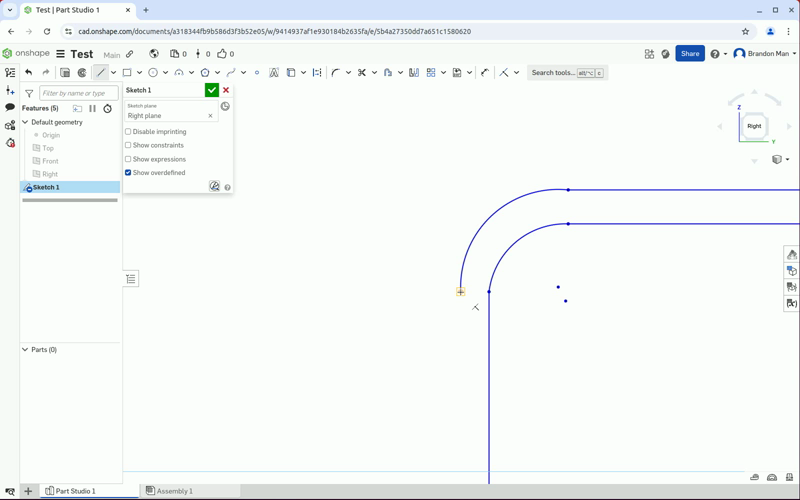
scroll(-6)
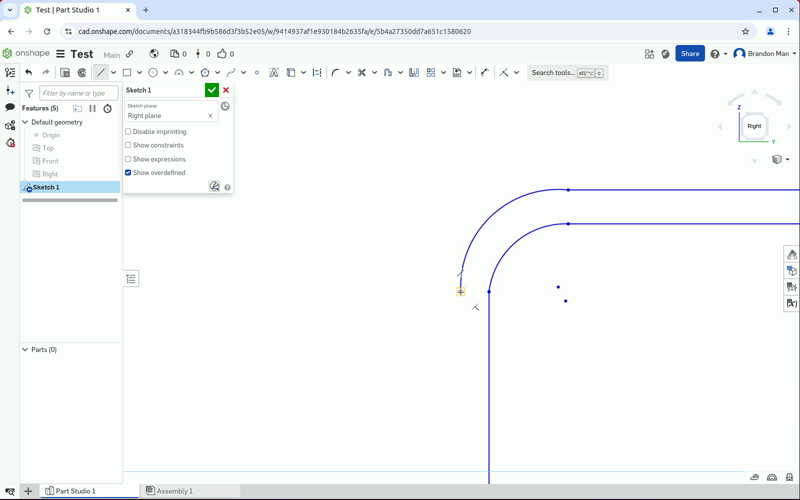
scroll(-6)
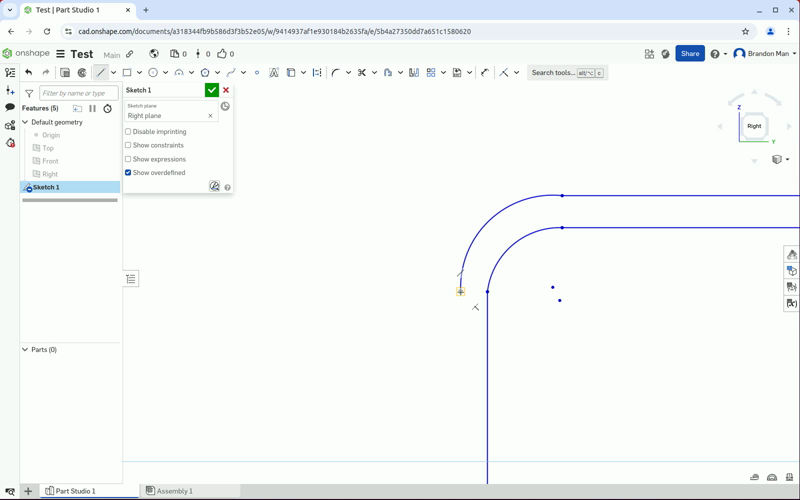
scroll(-6)
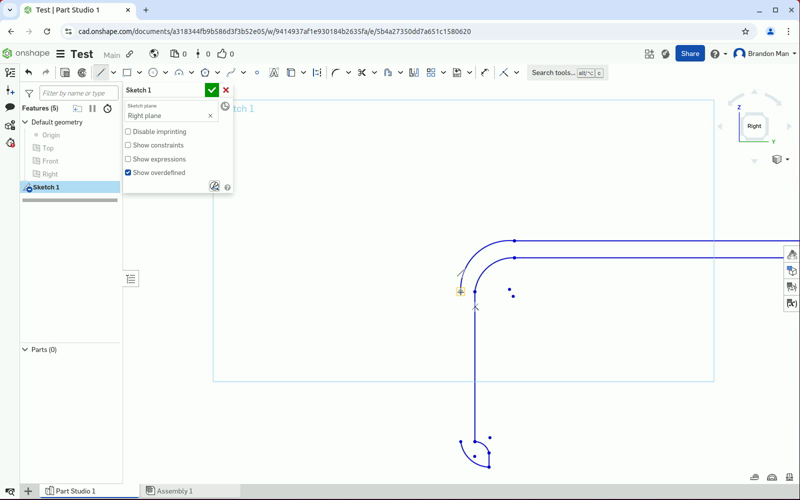
scroll(-6)
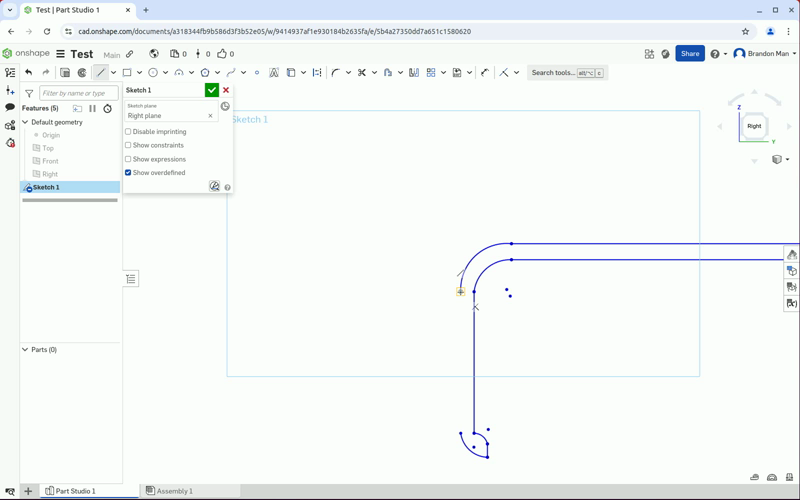
scroll(-6)
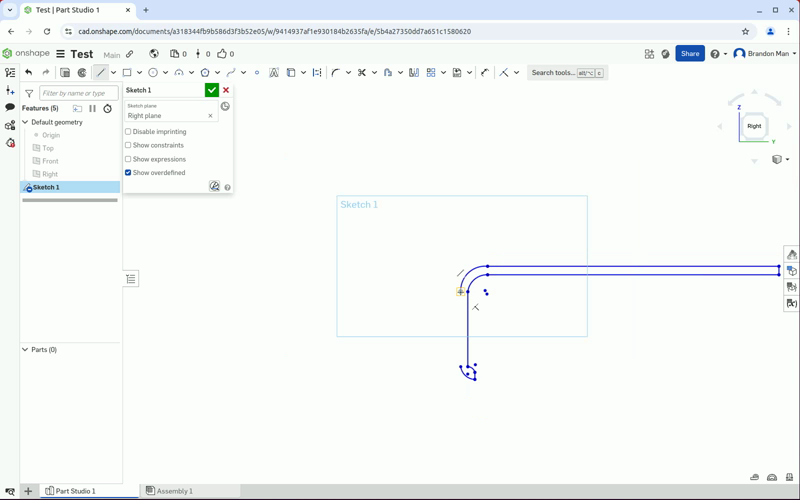
scroll(-6)
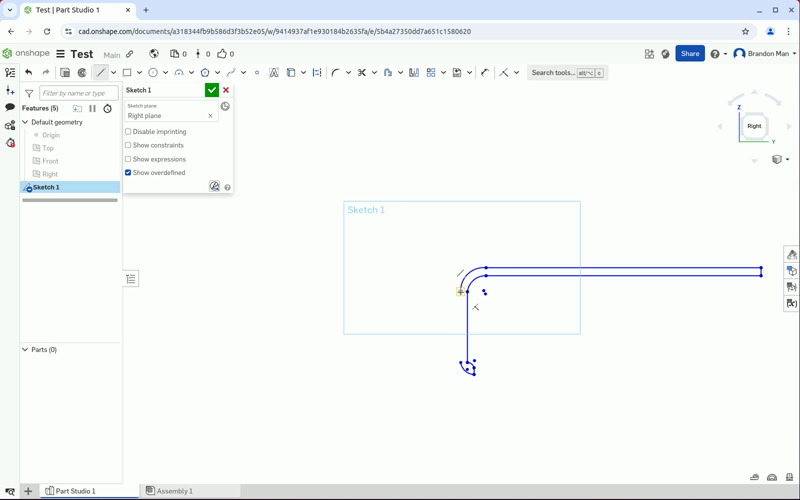
scroll(-6)
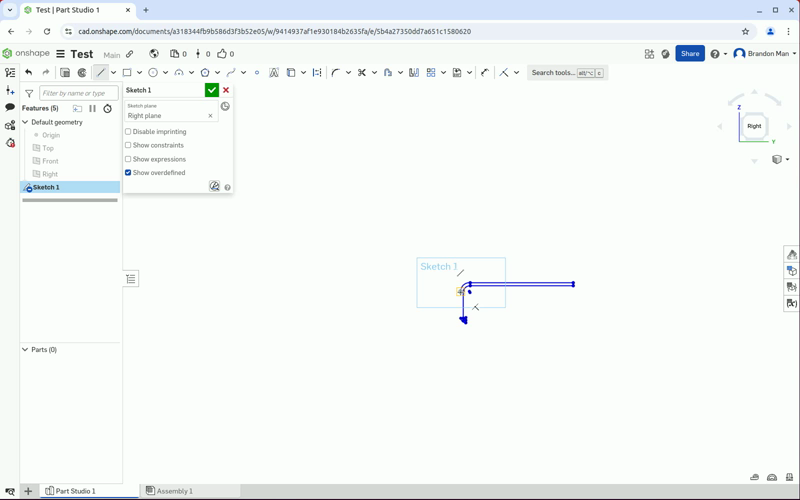
mouse_move(490, 291)
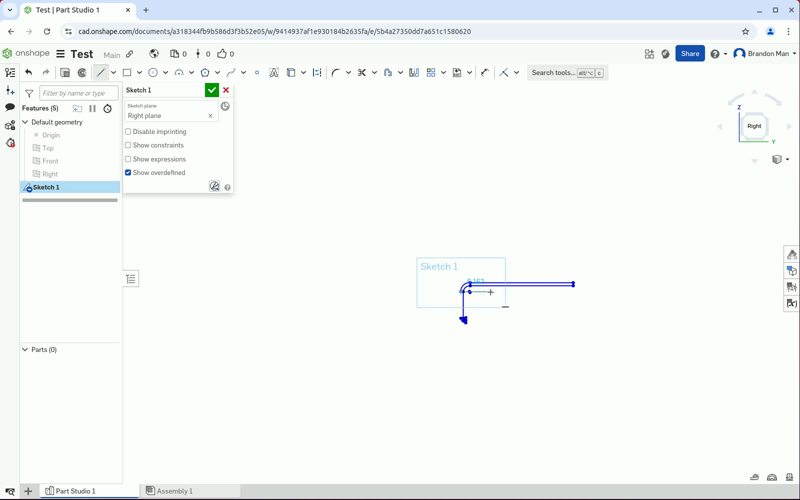
key_down(shift)
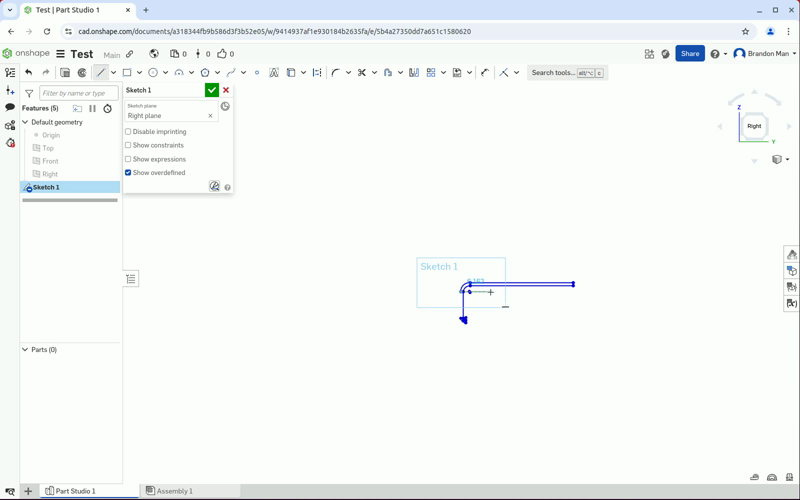
mouse_move(460, 318)
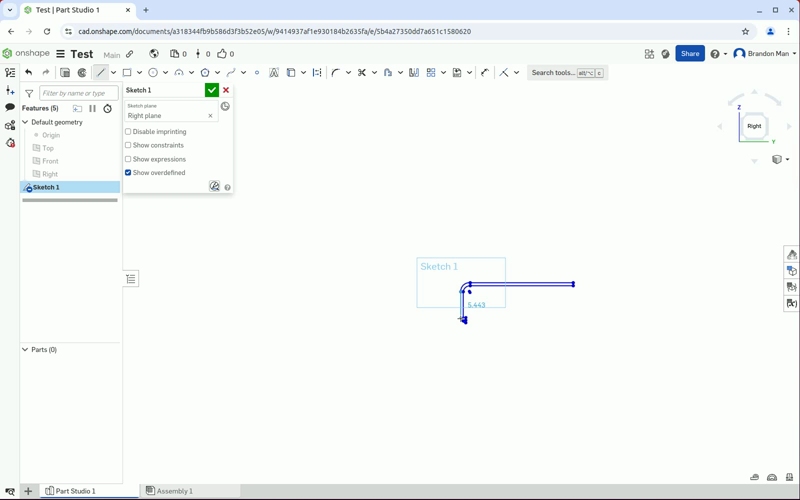
scroll(6)
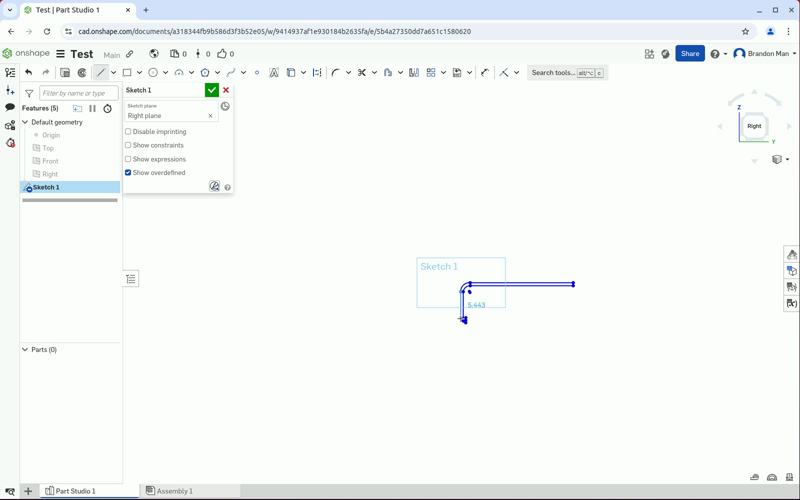
scroll(6)
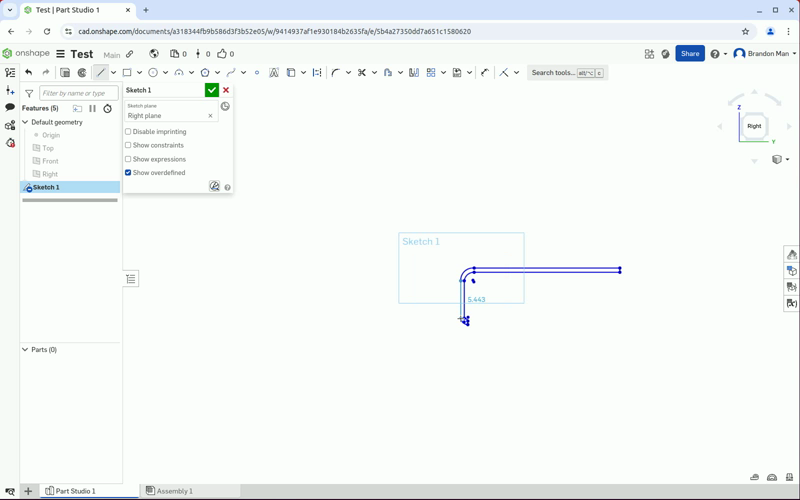
scroll(6)
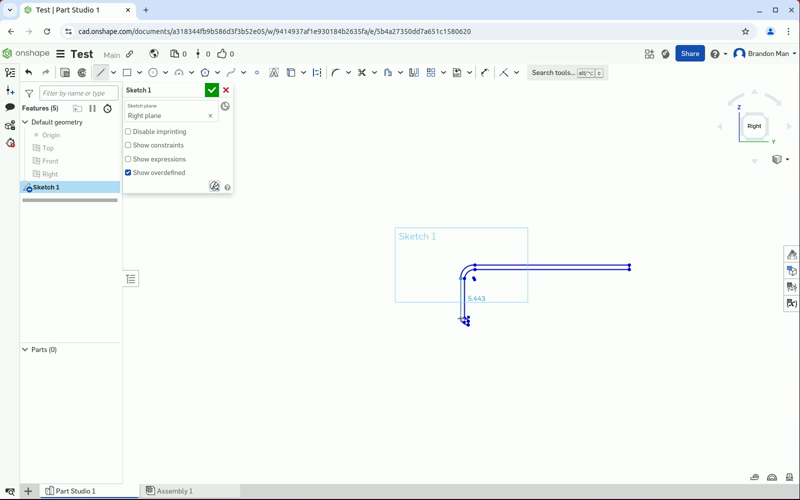
scroll(6)
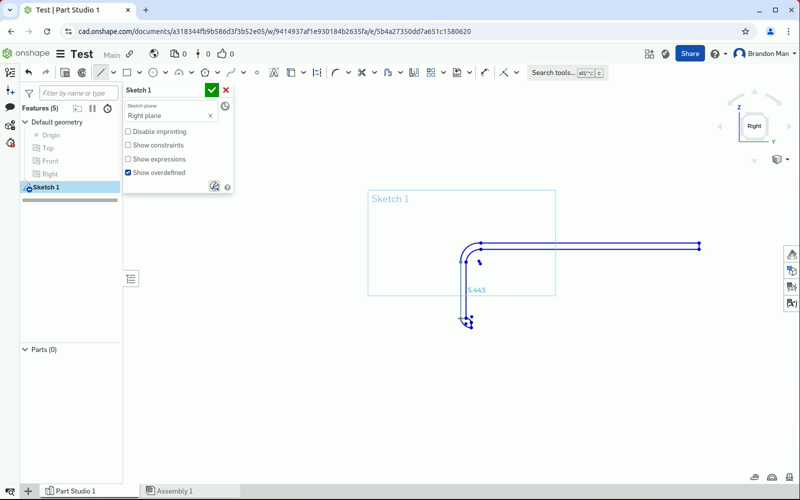
scroll(6)
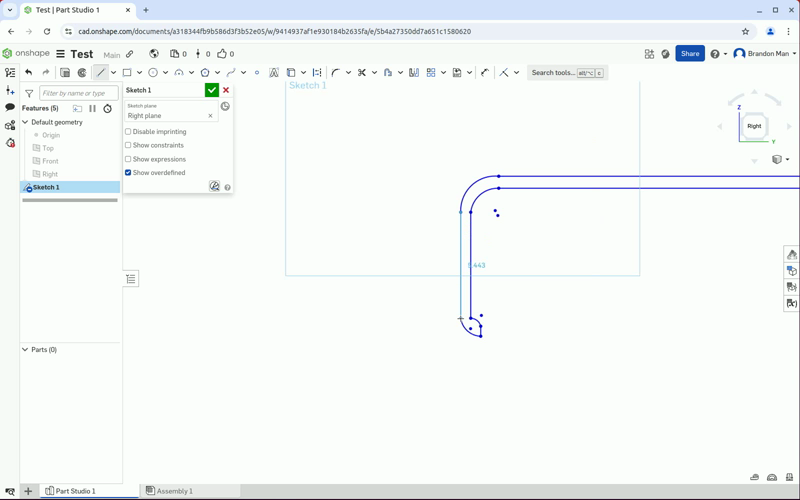
scroll(6)
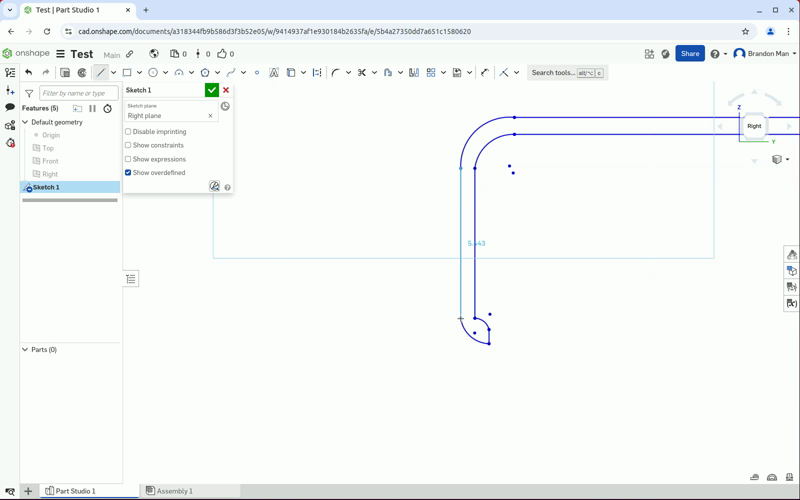
scroll(6)
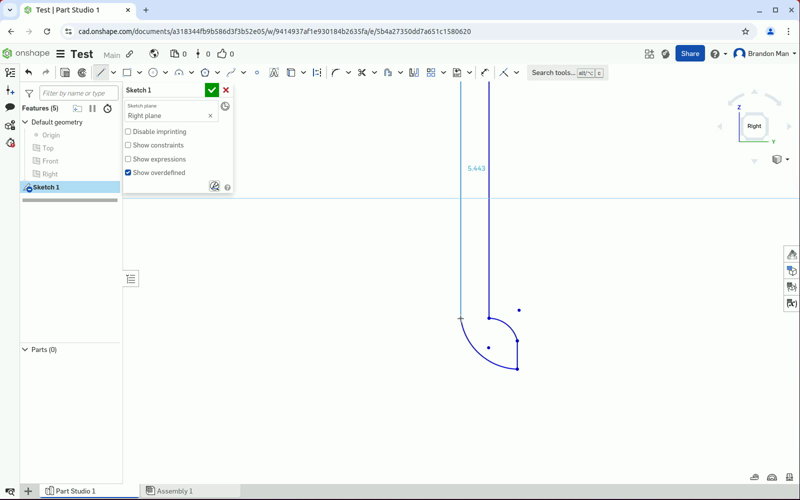
key_up(shift)
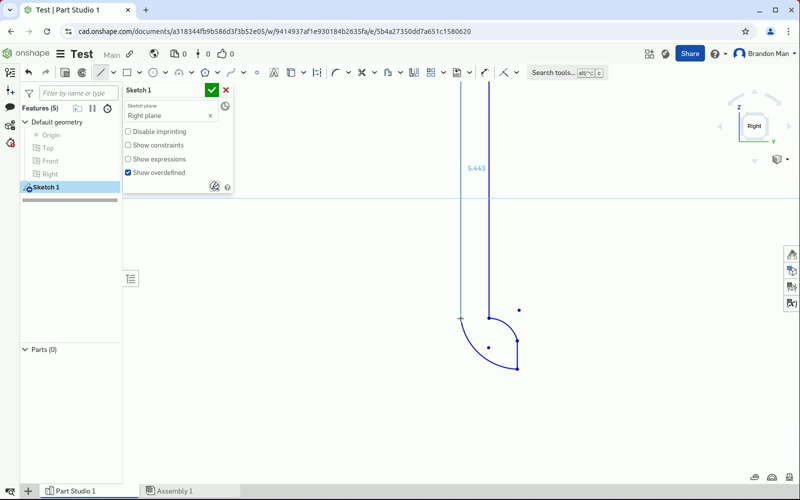
click(460, 318)
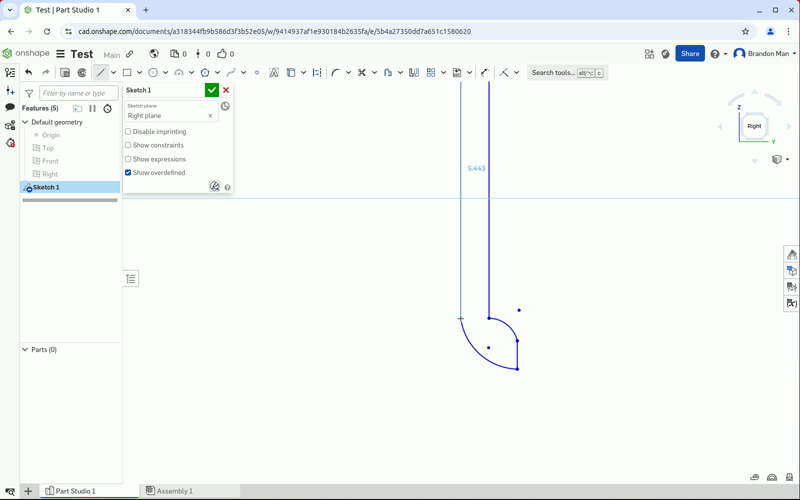
scroll(-6)
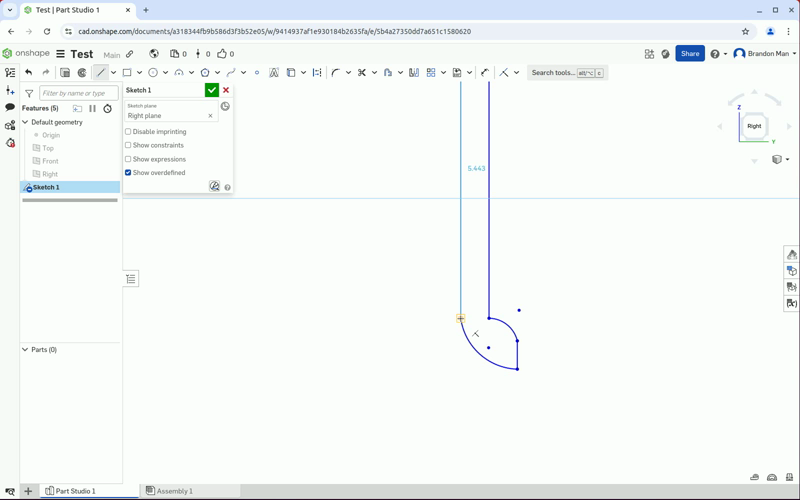
scroll(-6)
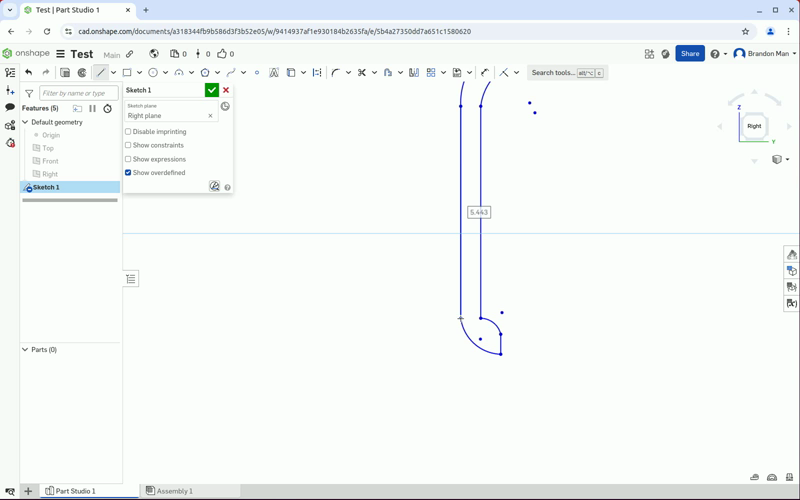
scroll(-6)
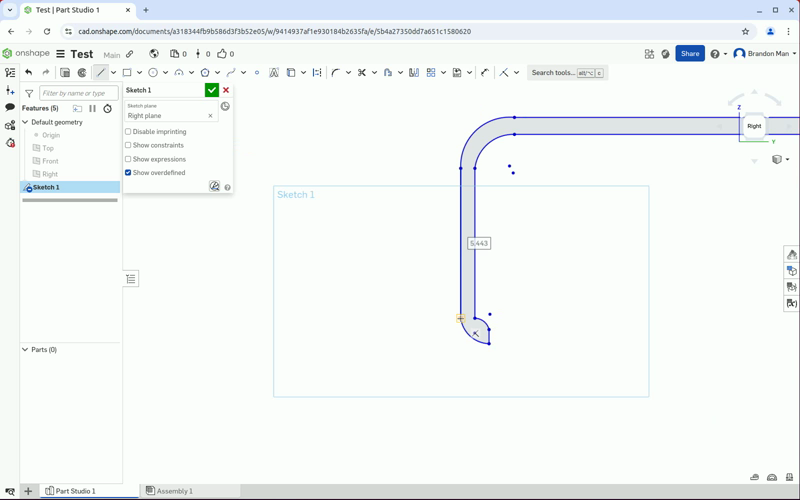
scroll(-6)
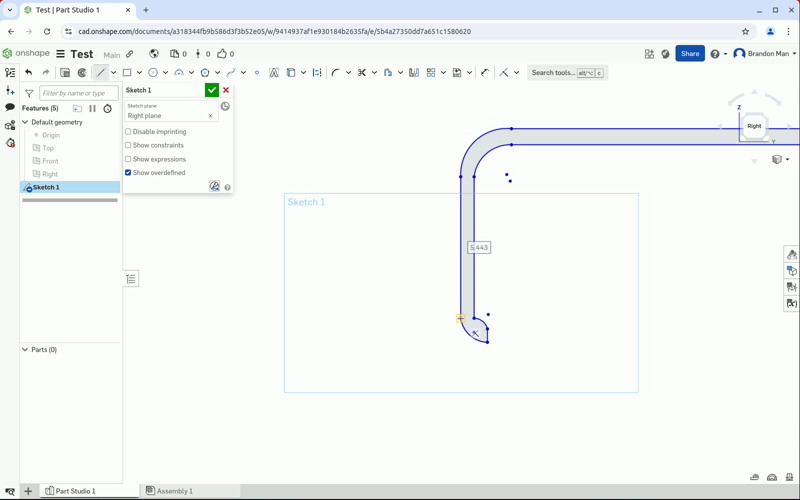
scroll(-6)
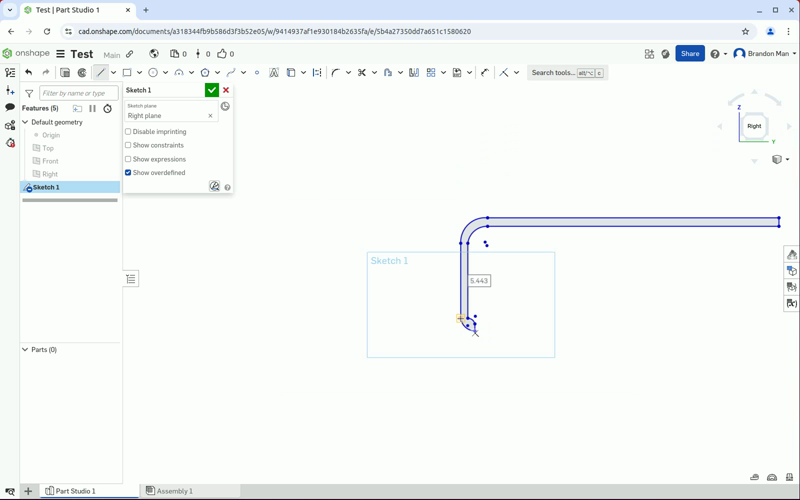
scroll(-6)
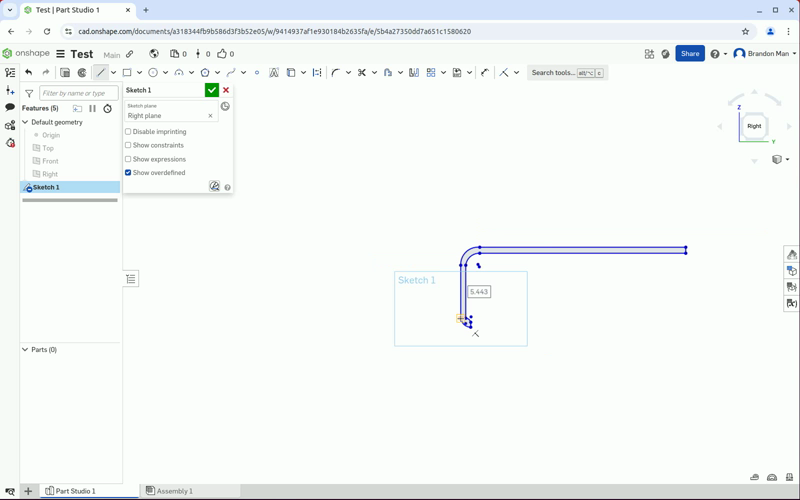
scroll(-6)
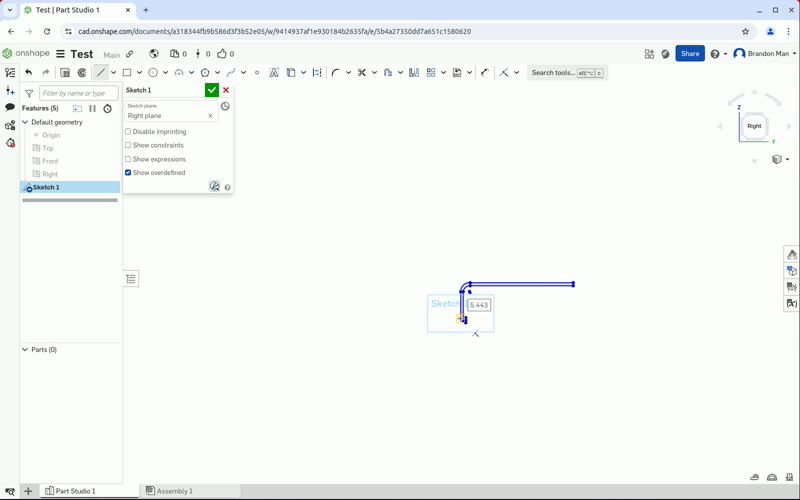
key(esc)
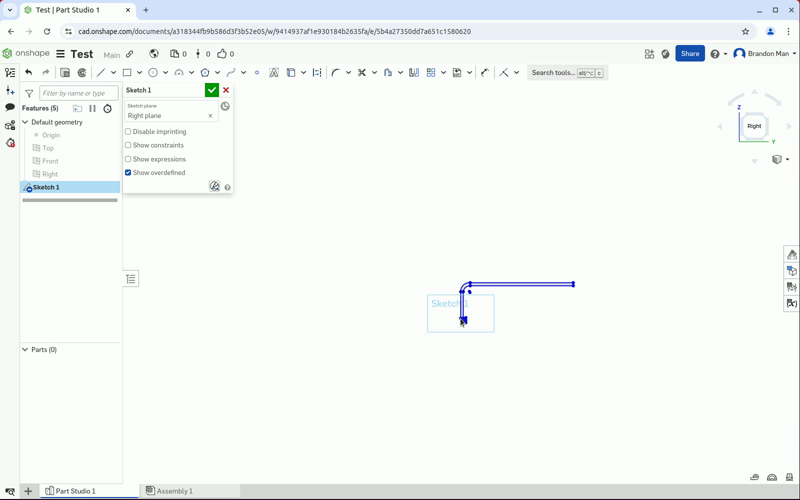
mouse_move(462, 312)
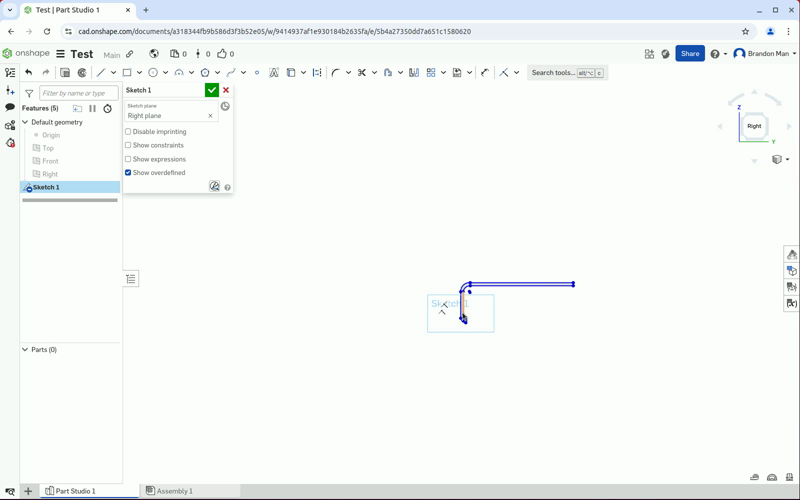
scroll(6)
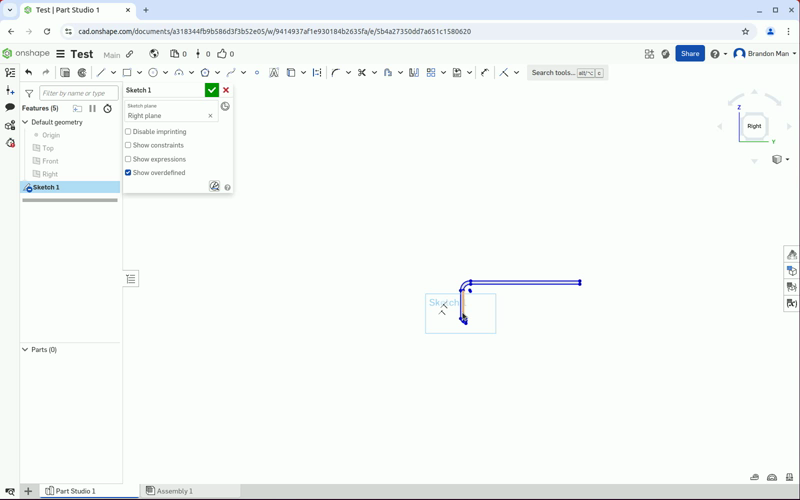
scroll(6)
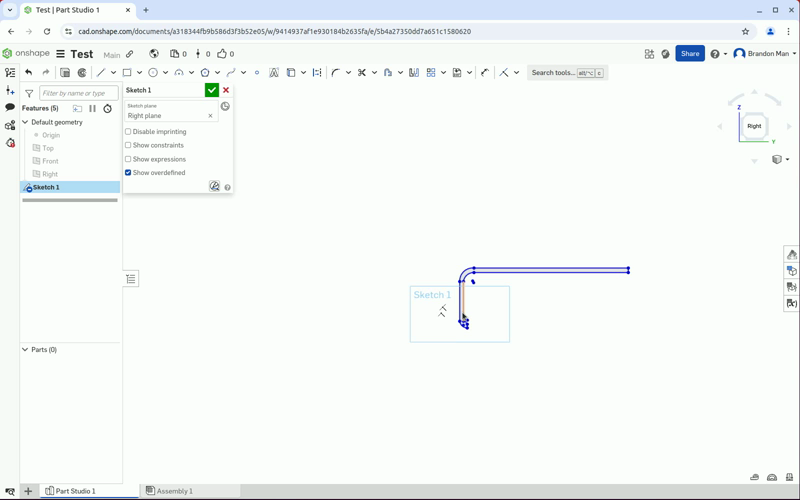
scroll(6)
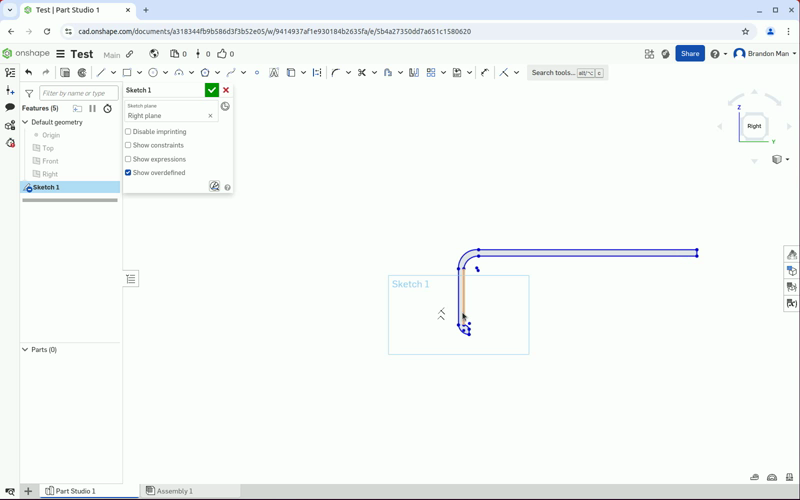
scroll(6)
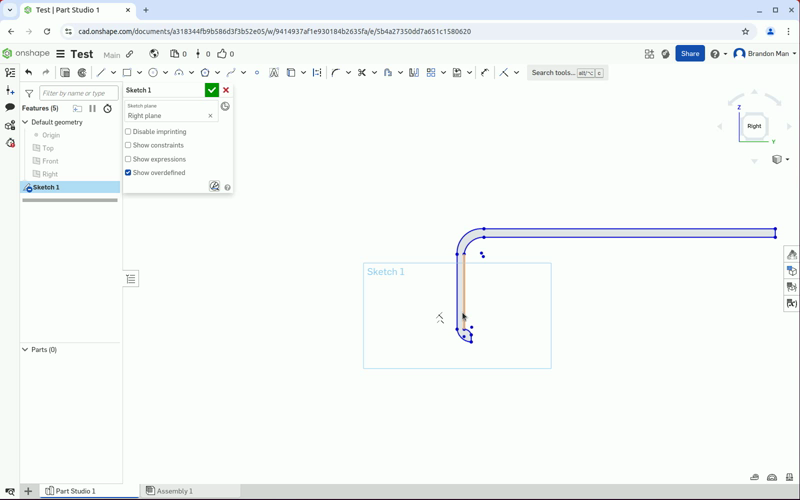
scroll(6)
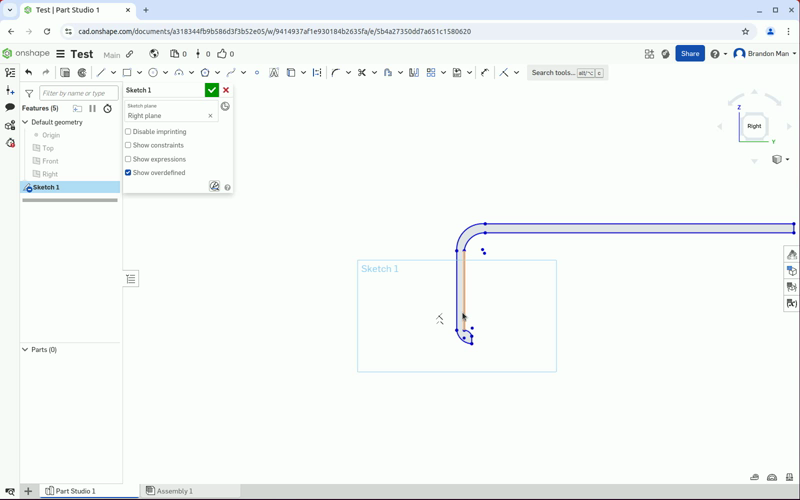
scroll(6)
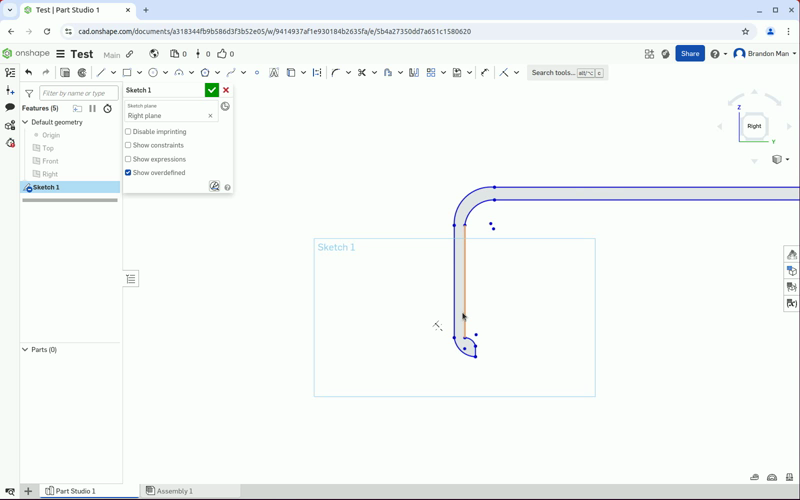
scroll(6)
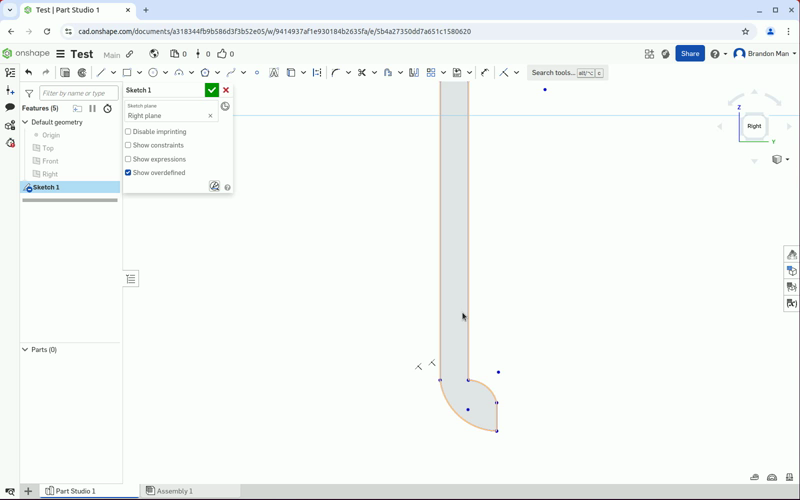
click(462, 312)
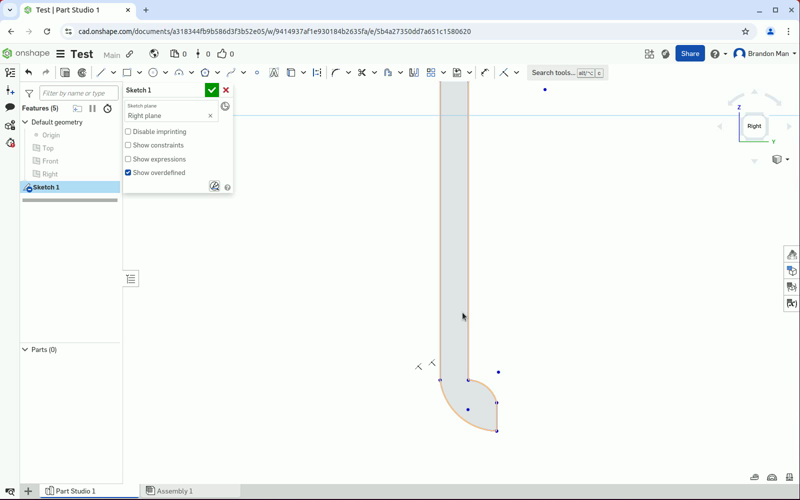
scroll(-6)
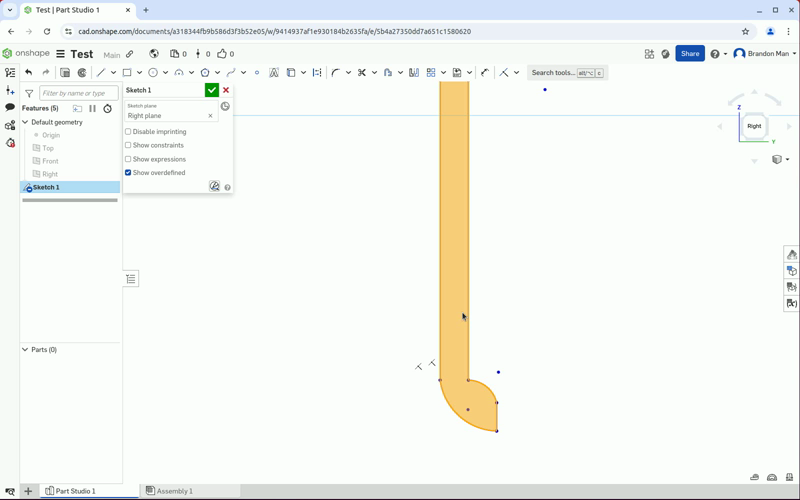
scroll(-6)
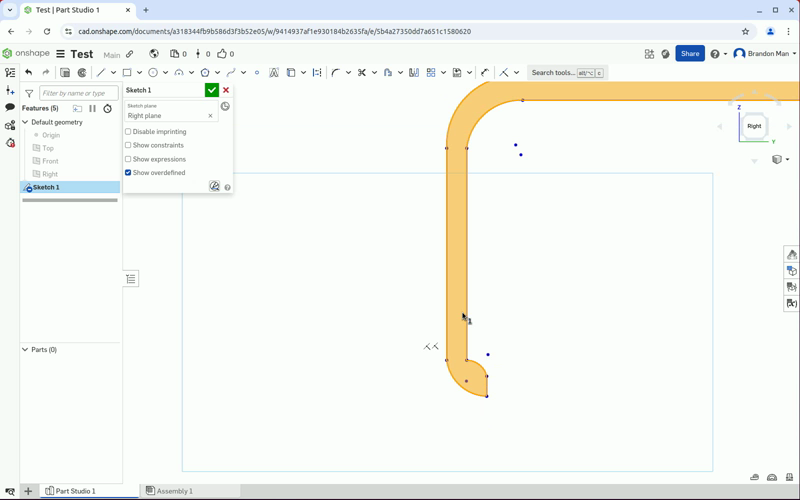
scroll(-6)
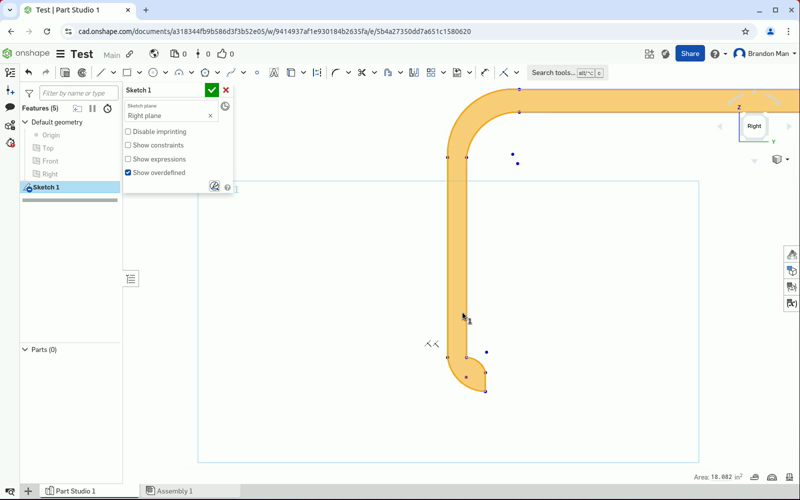
scroll(-6)
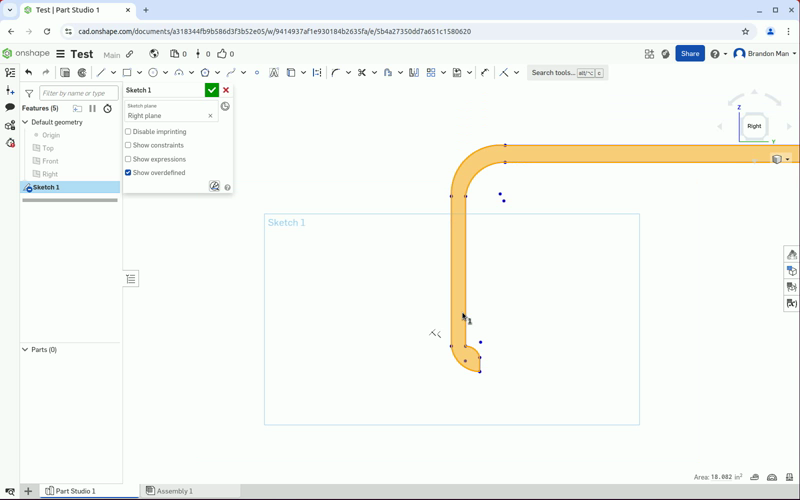
scroll(-6)
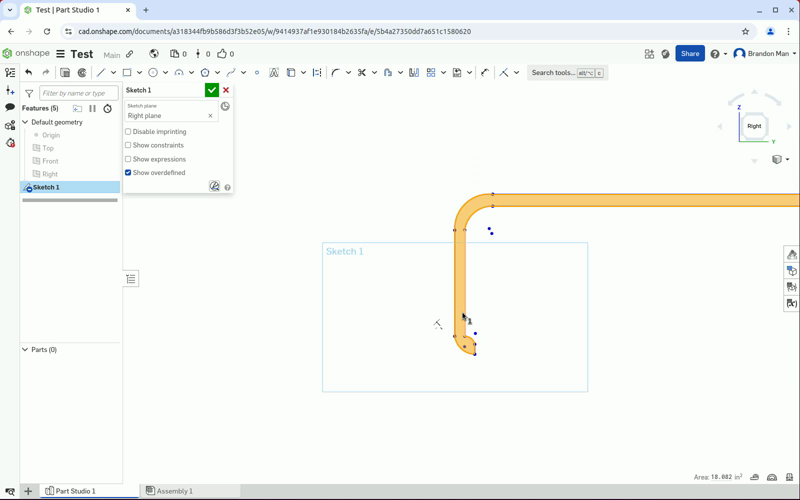
scroll(-6)
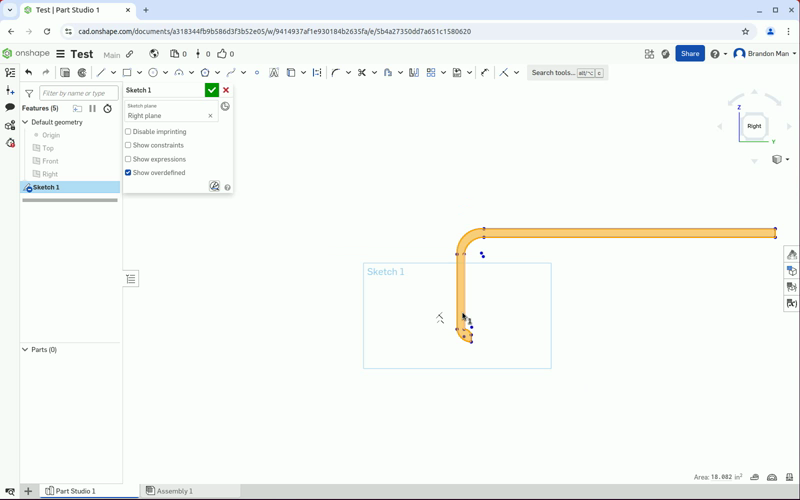
scroll(-6)
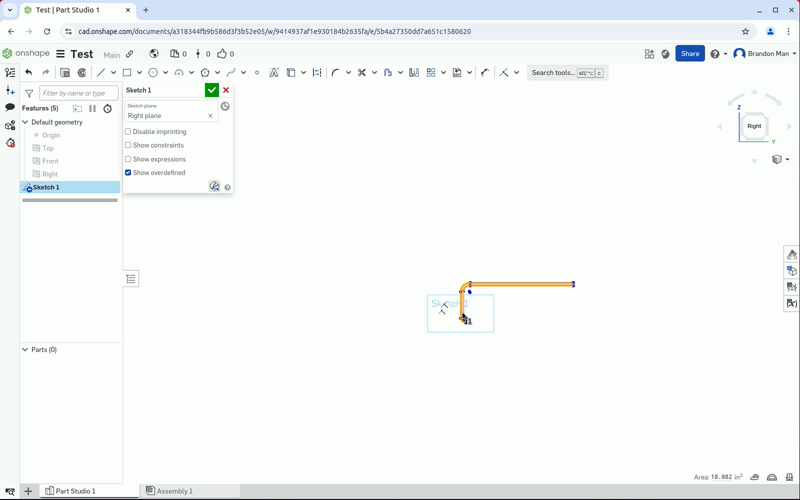
mouse_move(73, 352)
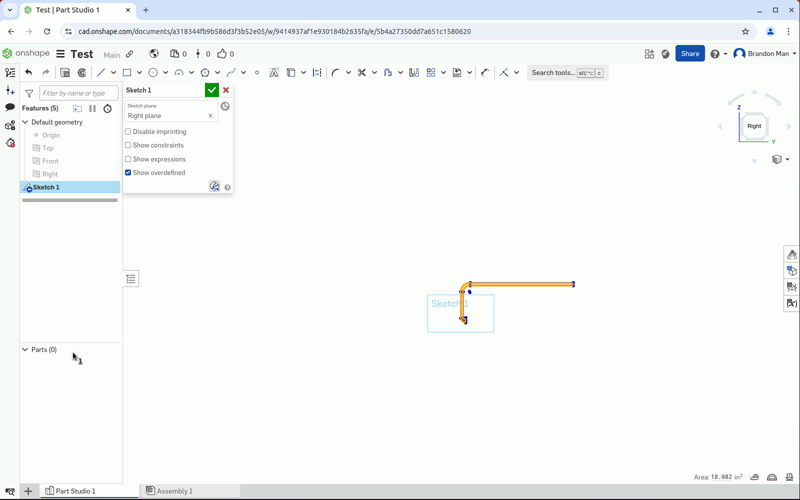
key(shift+y)
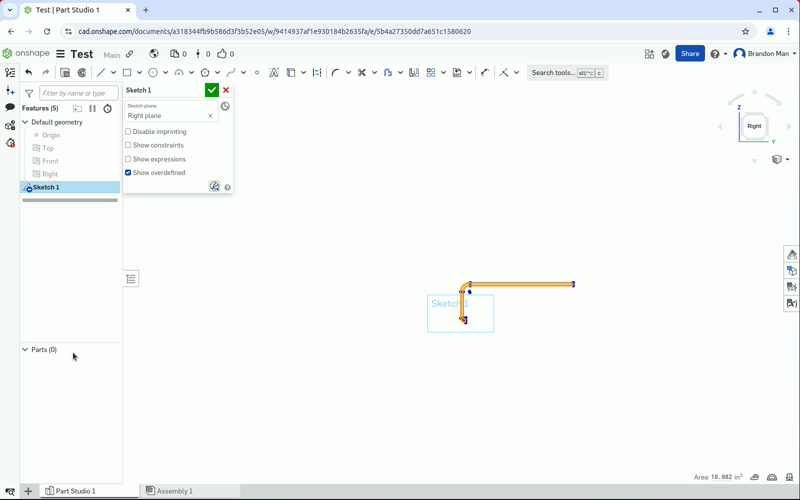
key(shift+e)
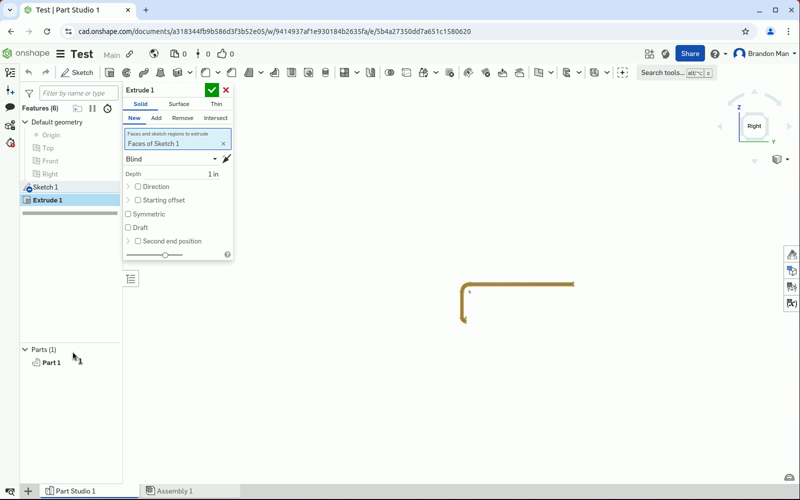
mouse_move(143, 106)
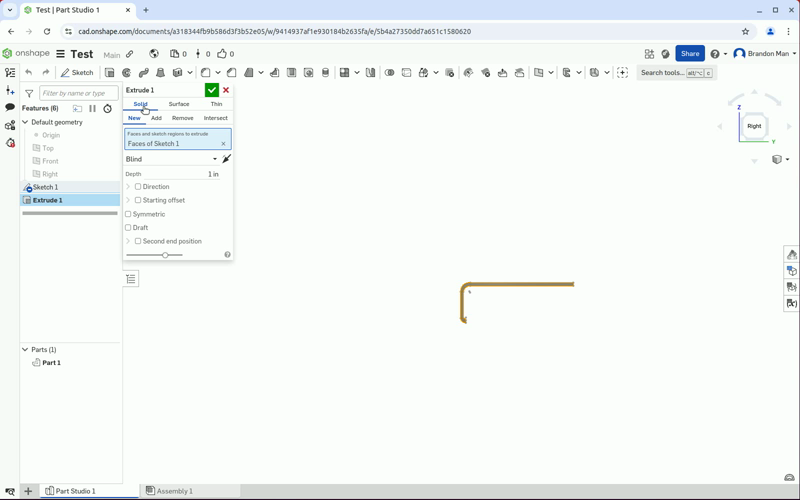
click(143, 106)
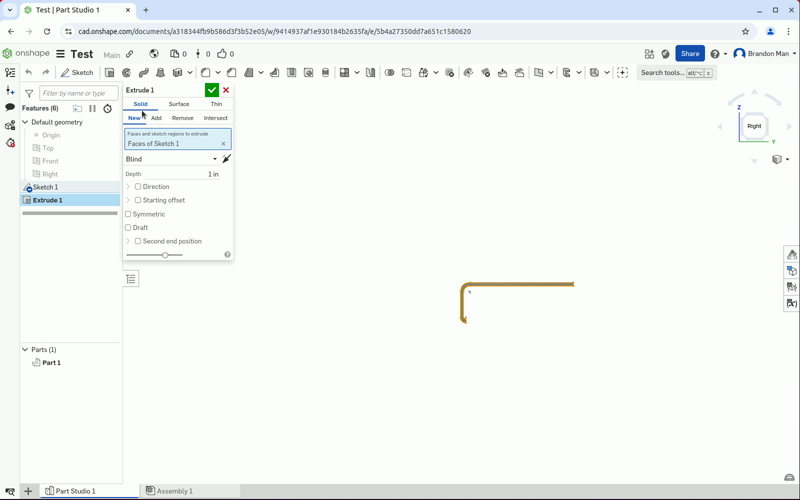
mouse_move(137, 120)
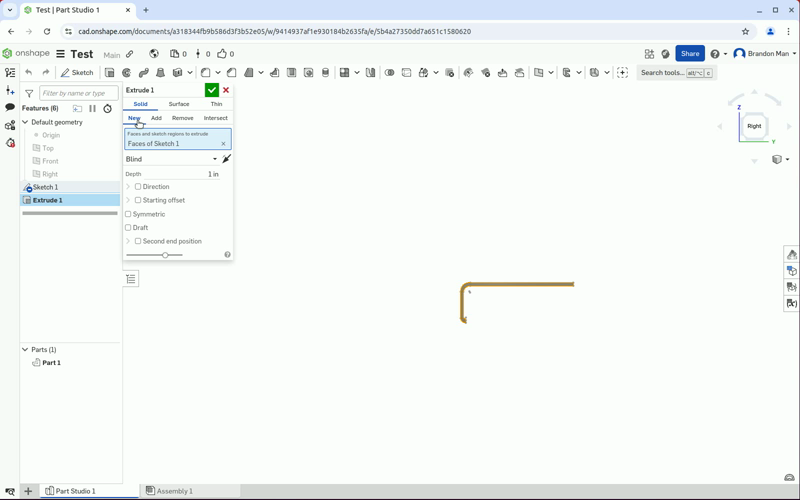
click(137, 120)
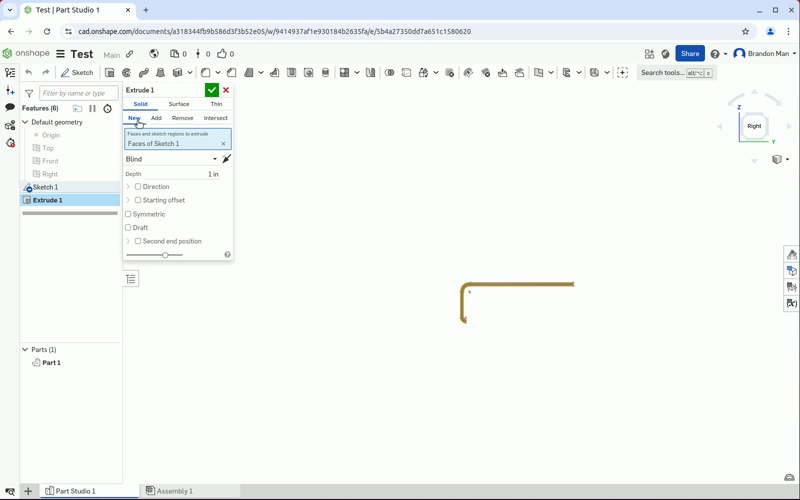
key(tab, 4)
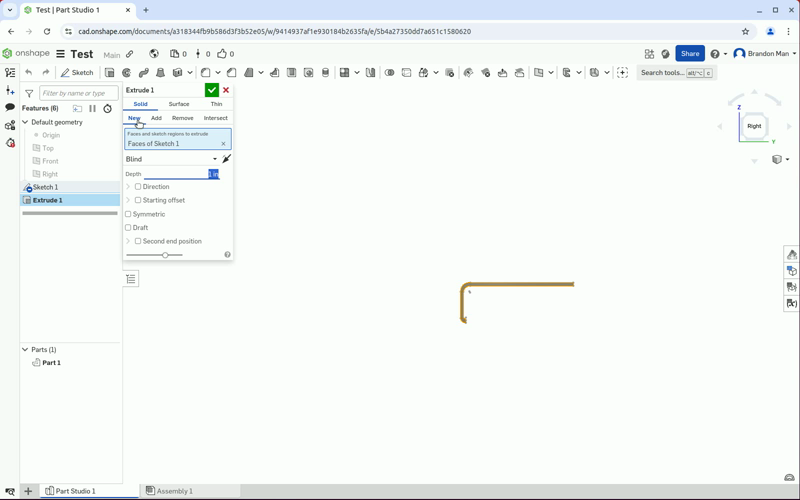
text(8.184)
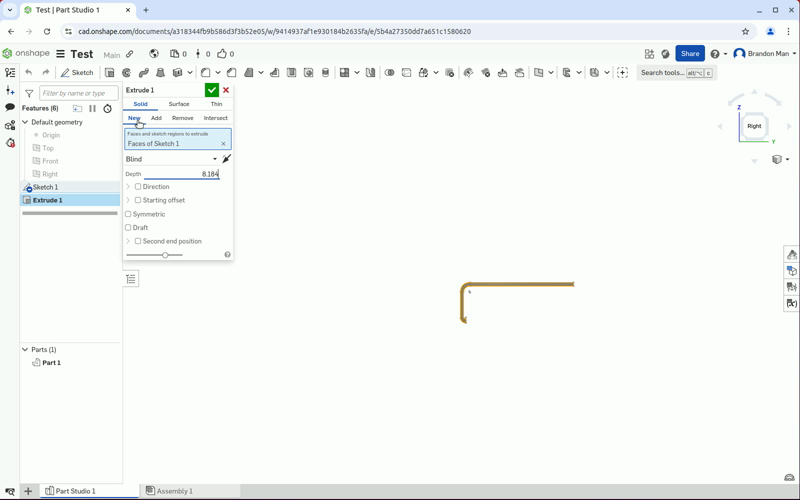
key(enter)
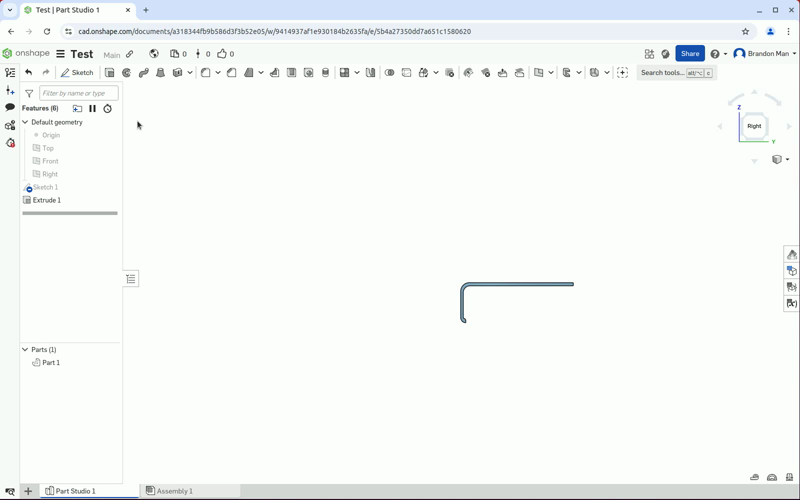
key(shift+h)
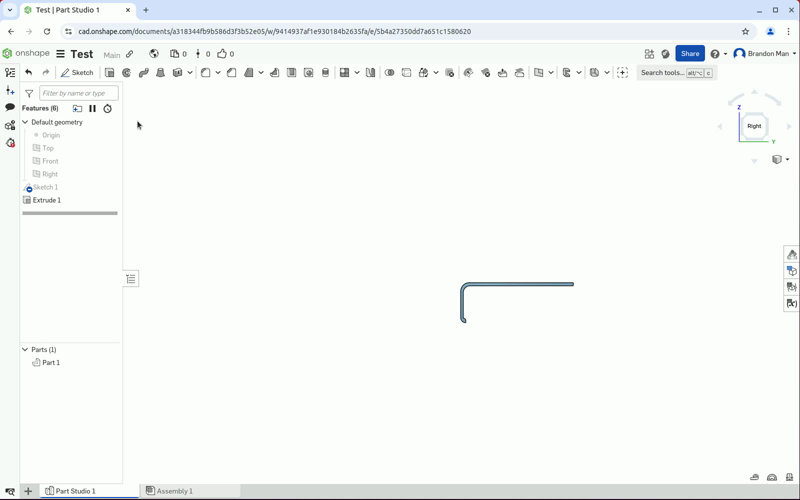
key(shift+h)
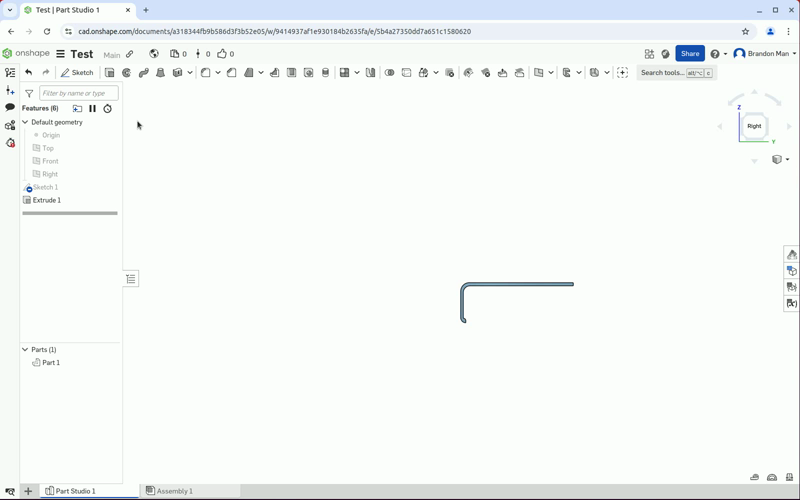
mouse_move(73, 189)
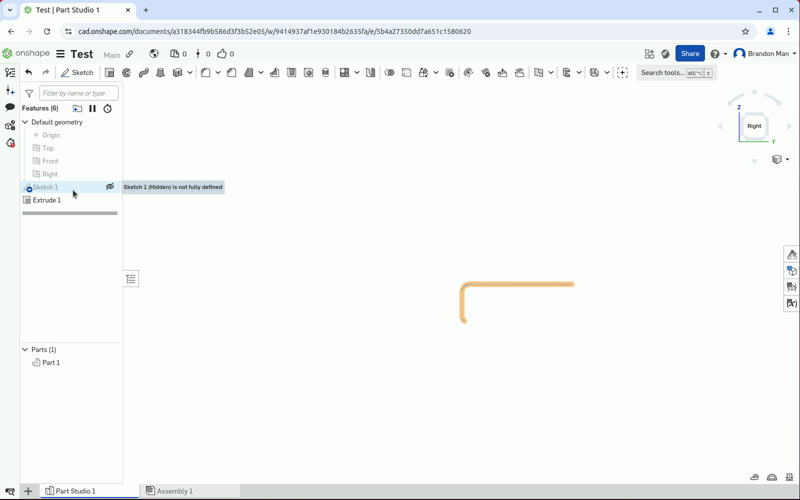
click(73, 189)
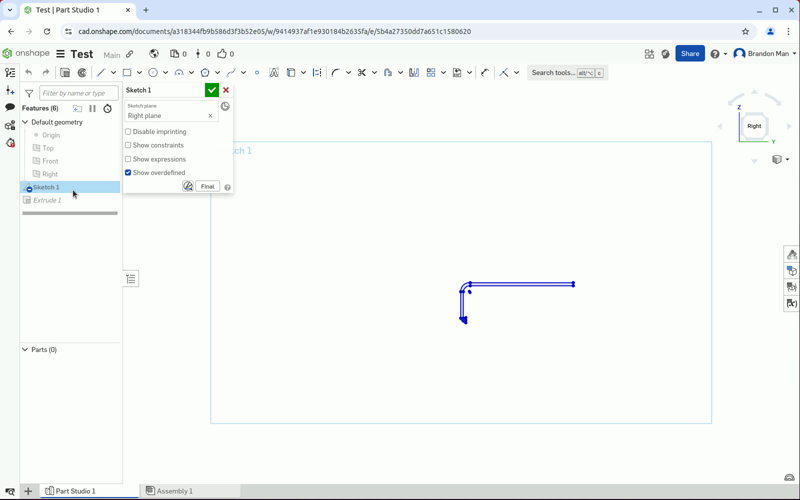
mouse_move(229, 92)
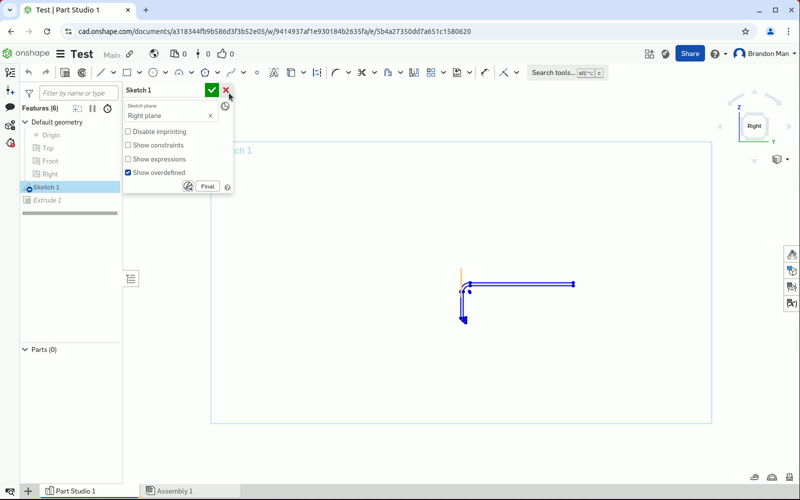
click(229, 92)
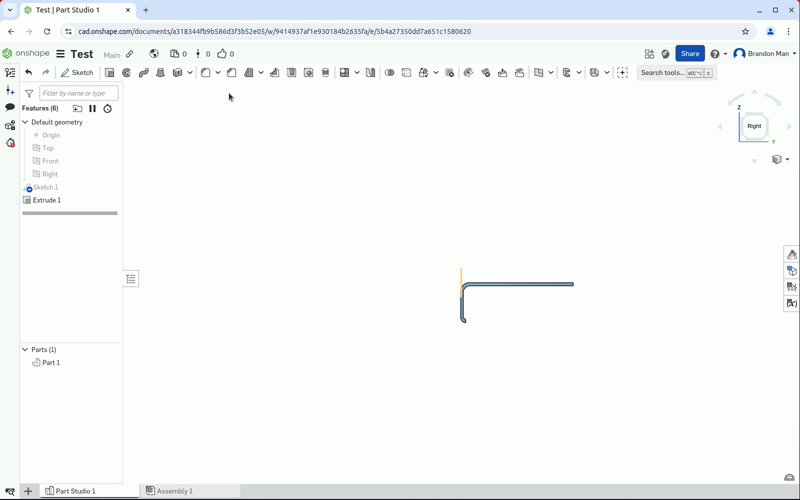
mouse_move(73, 352)
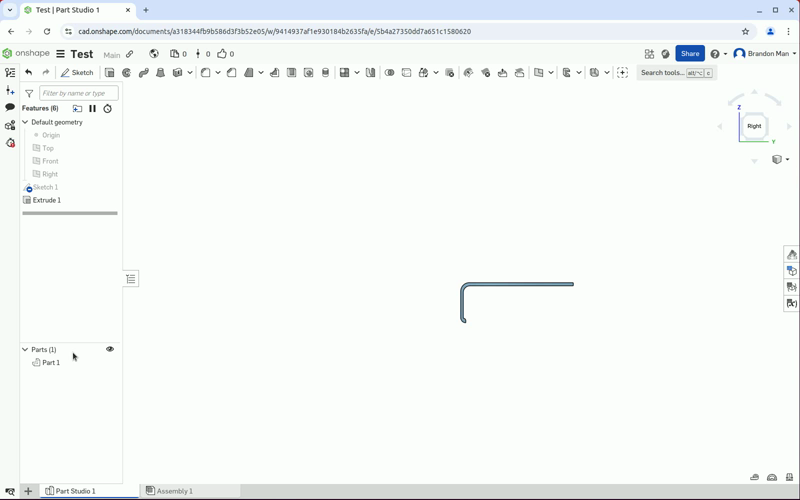
key(y)
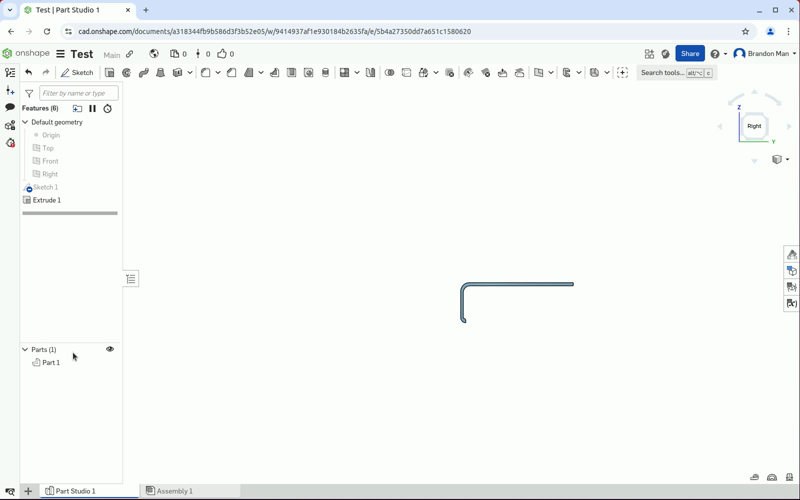
key(shift+p)
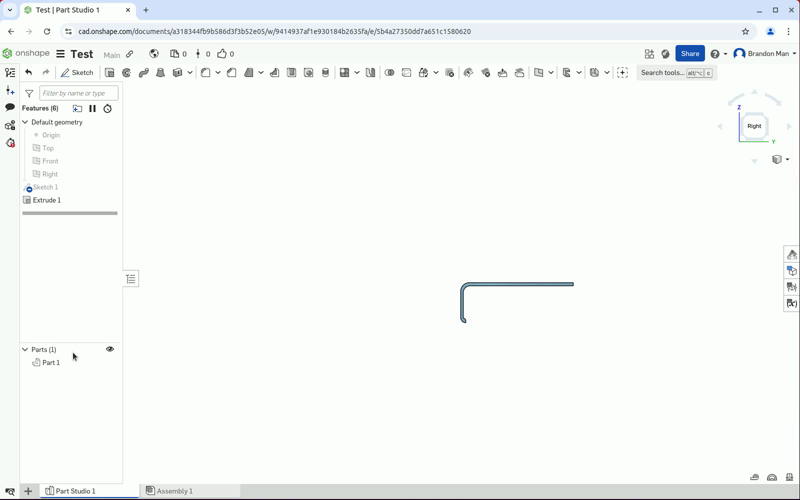
key(space)
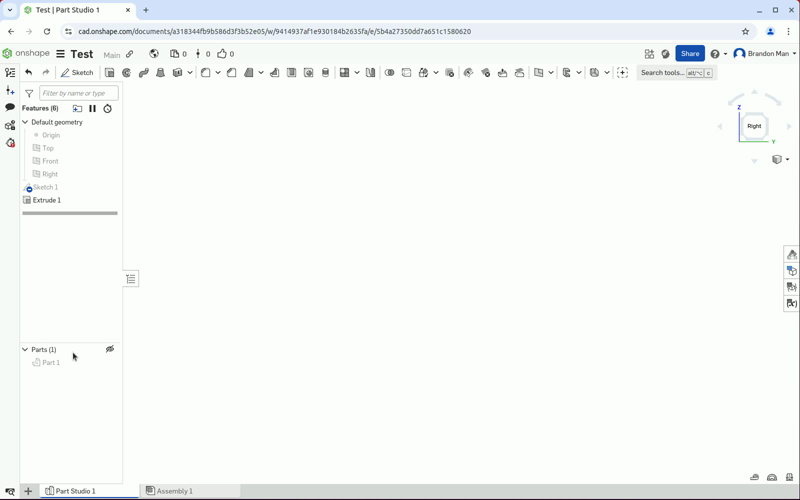
key_down(shift)
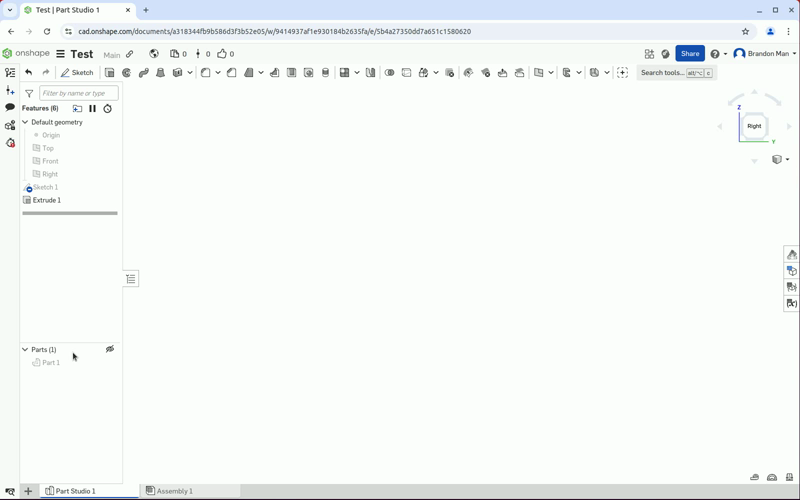
key(right)
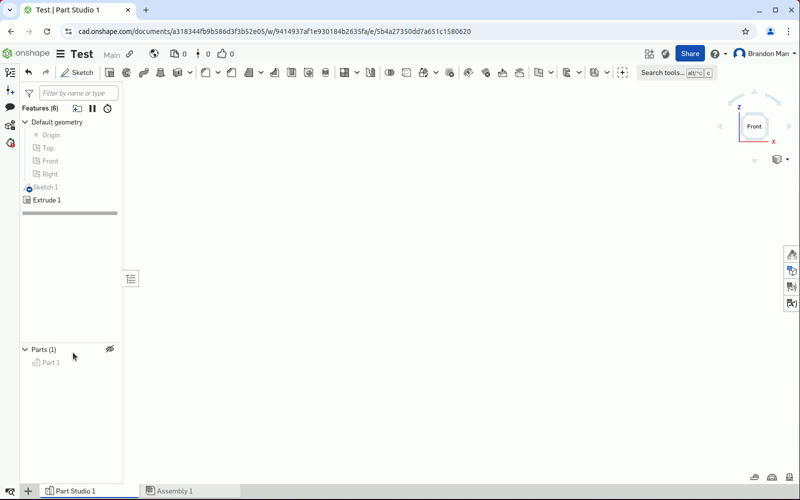
key_up(shift)
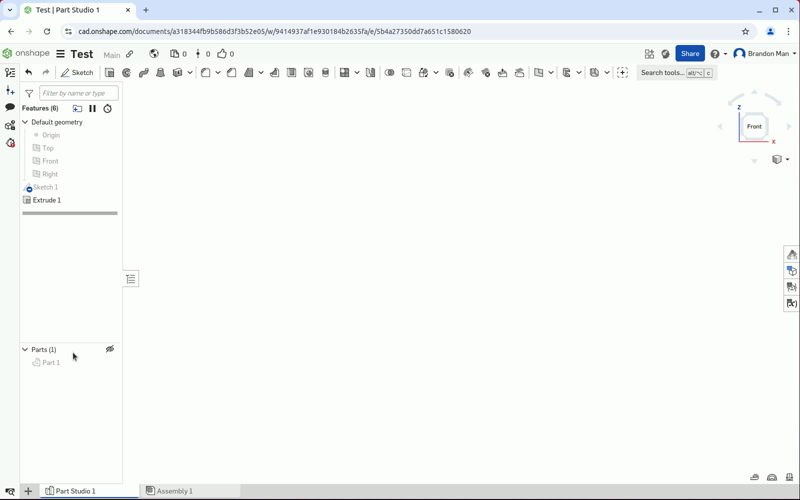
mouse_move(73, 352)
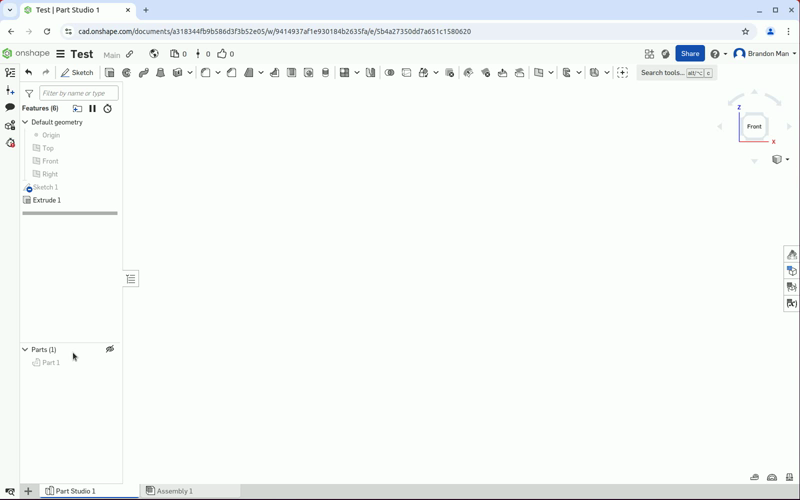
key(shift+y)
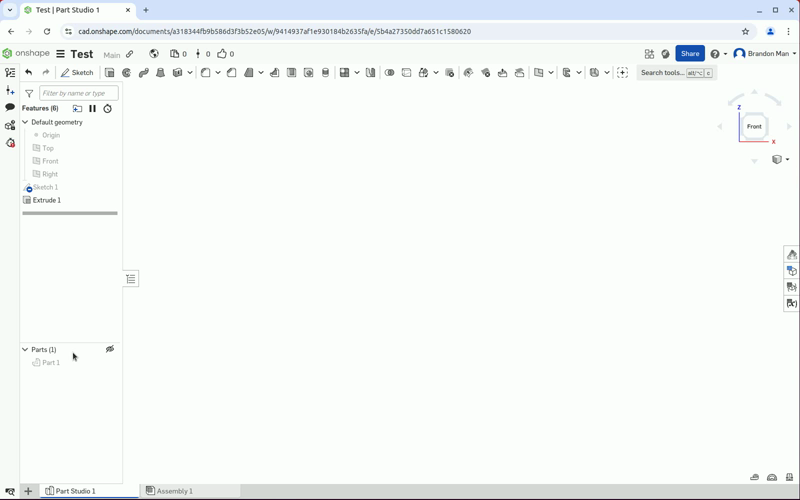
key(shift+s)
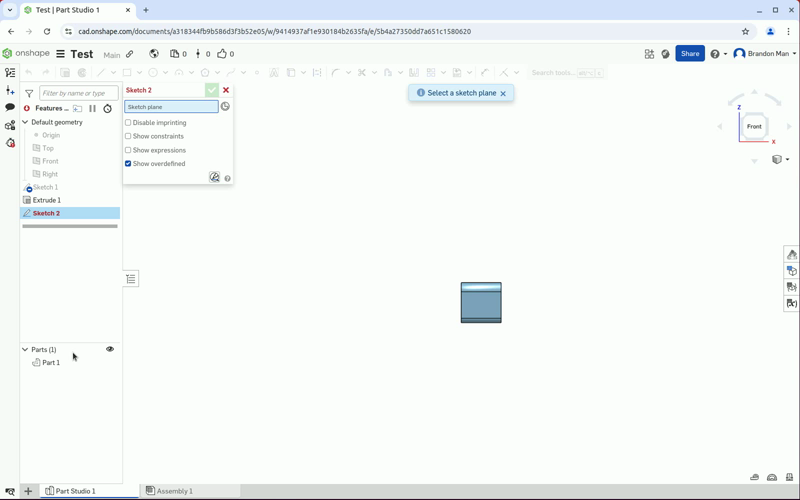
mouse_move(73, 163)
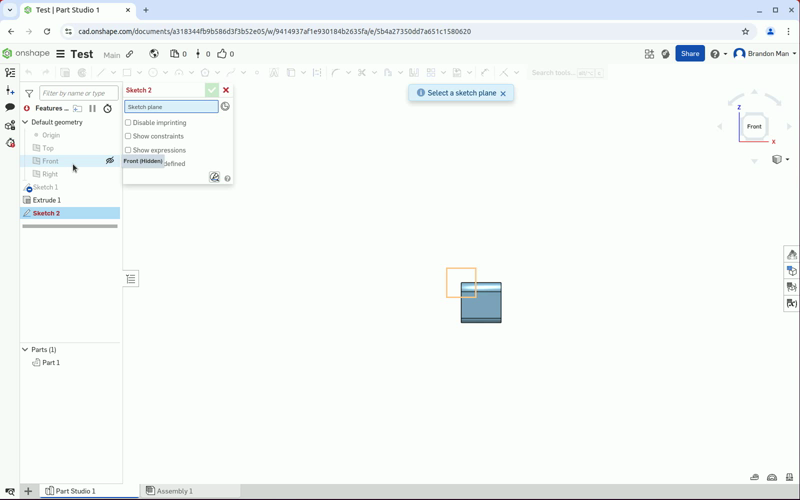
click(73, 163)
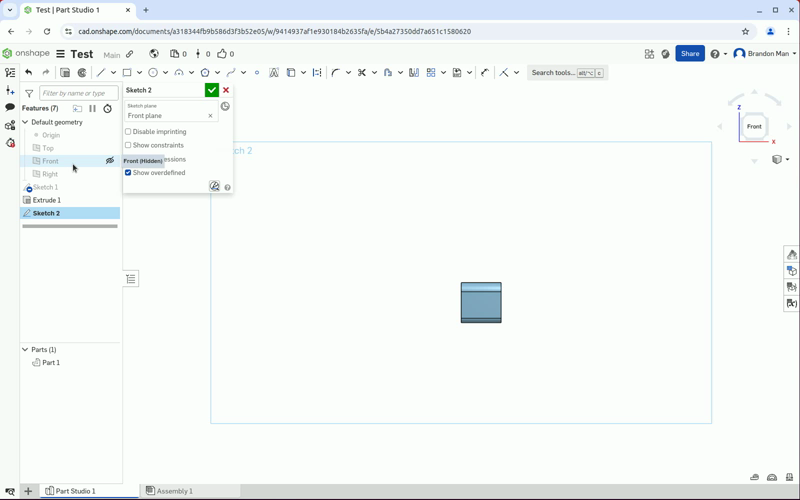
mouse_move(73, 352)
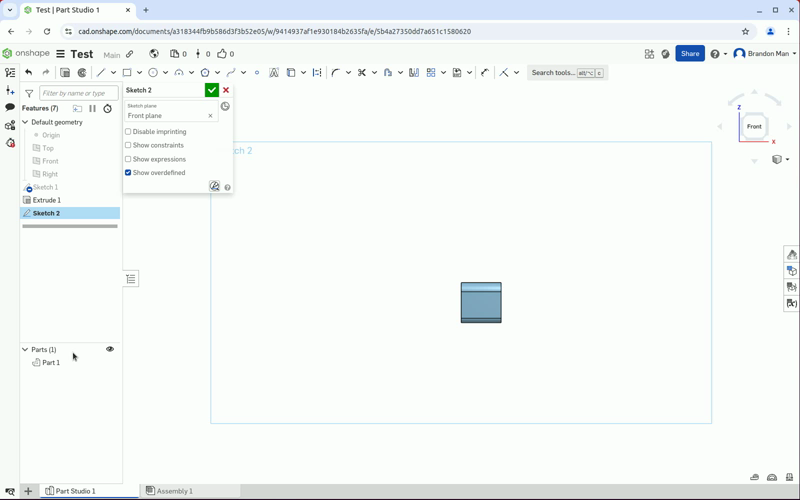
key(y)
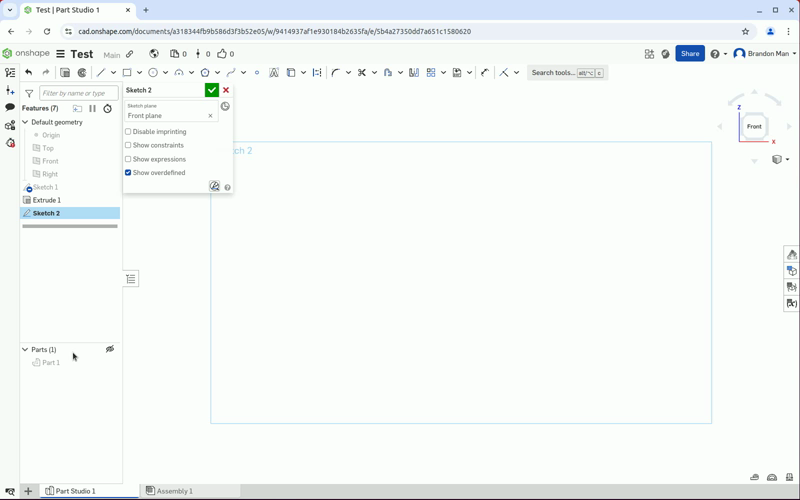
key(l)
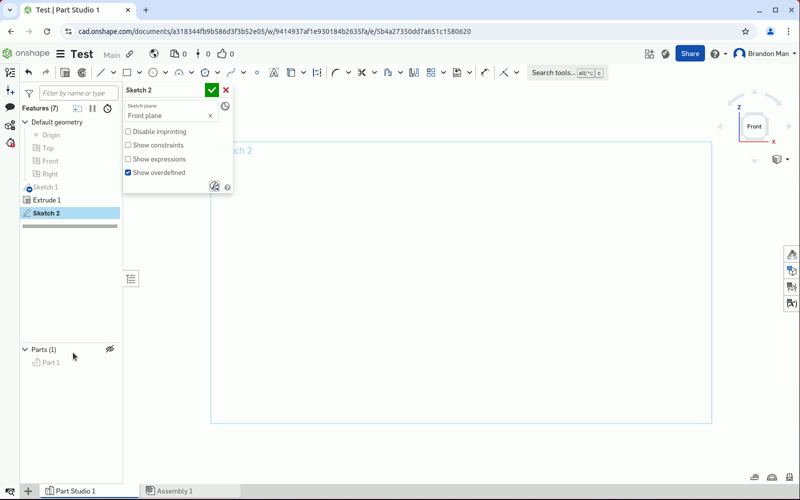
key_down(shift)
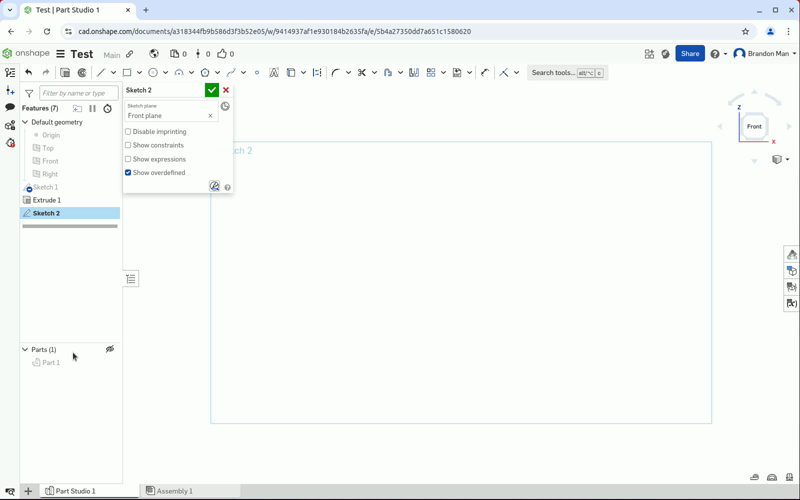
mouse_move(474, 292)
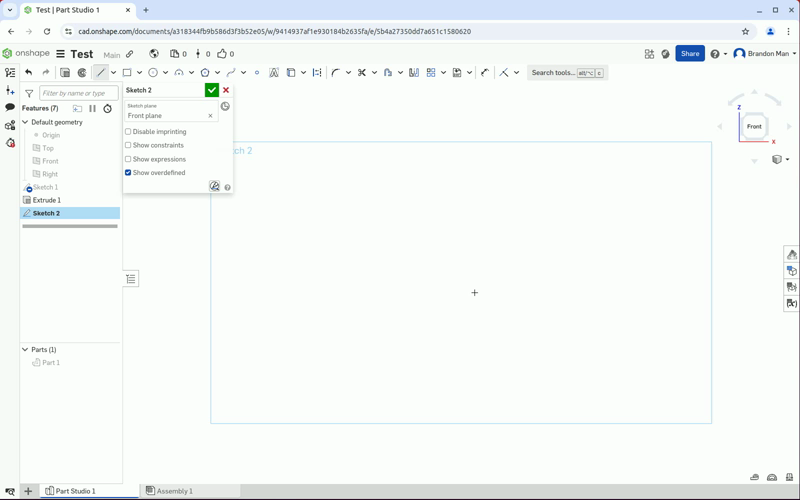
click(474, 292)
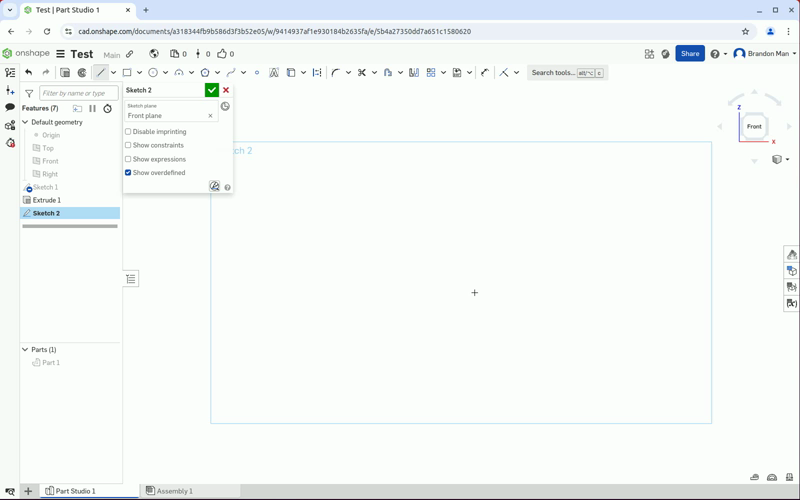
key_up(shift)
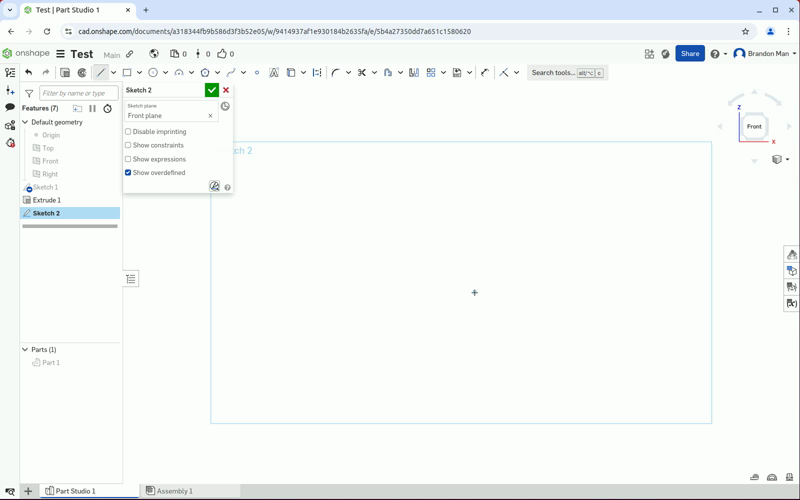
key_down(shift)
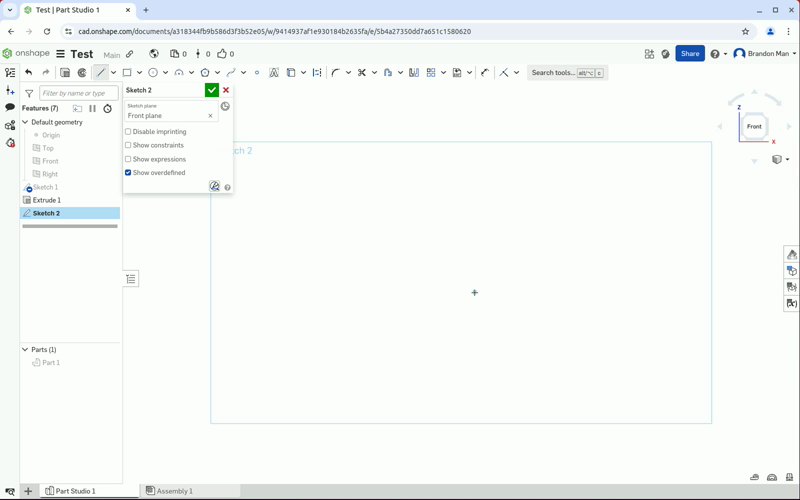
mouse_move(504, 292)
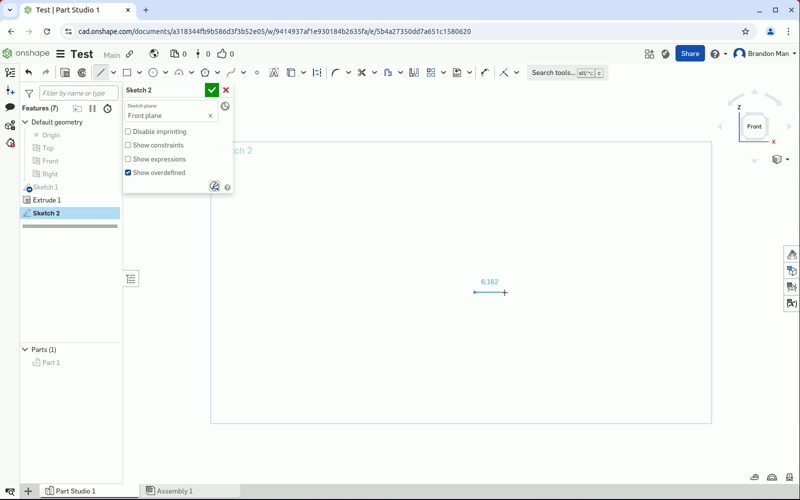
mouse_move(499, 292)
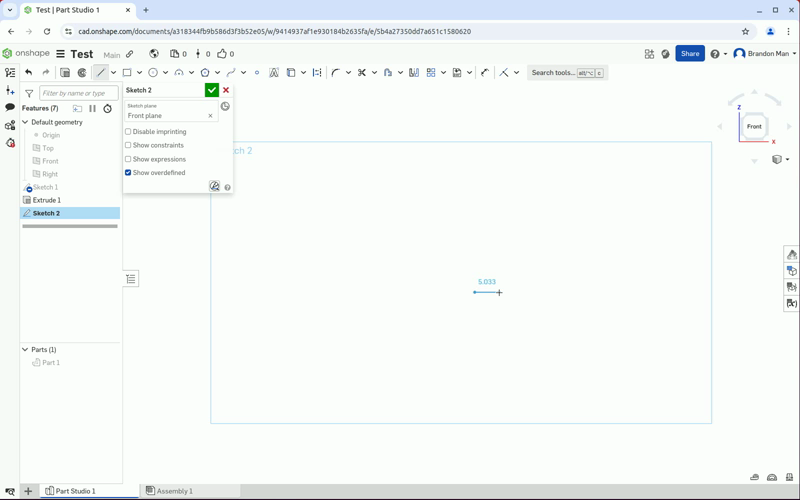
click(499, 292)
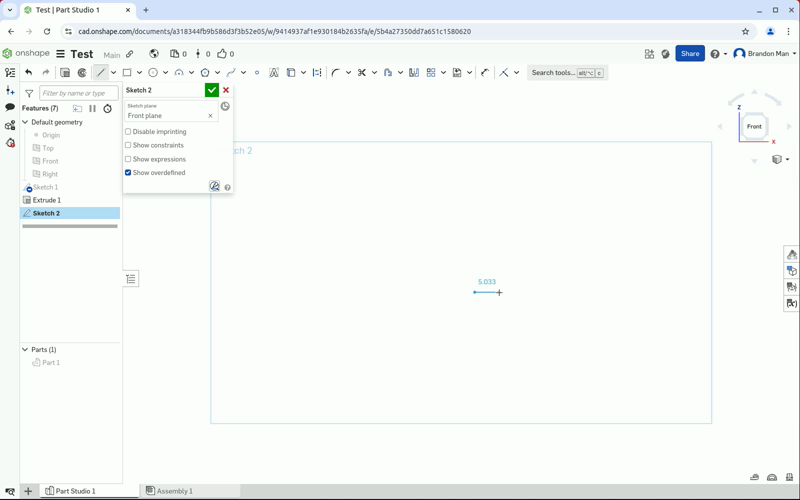
key_up(shift)
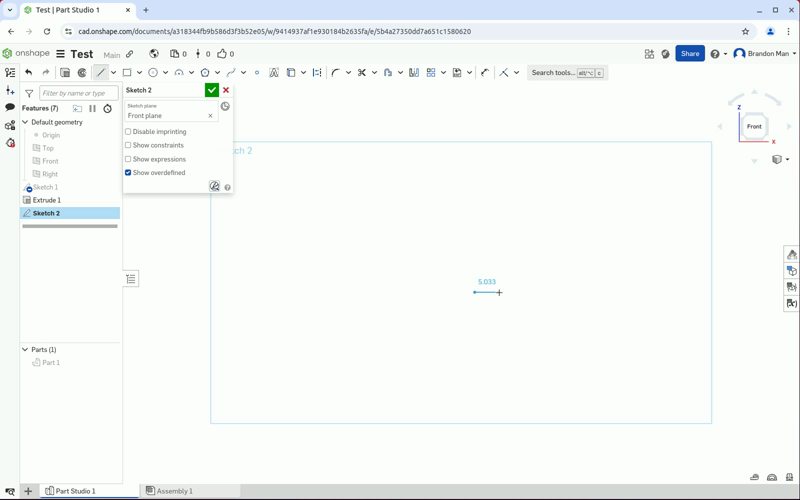
key_down(shift)
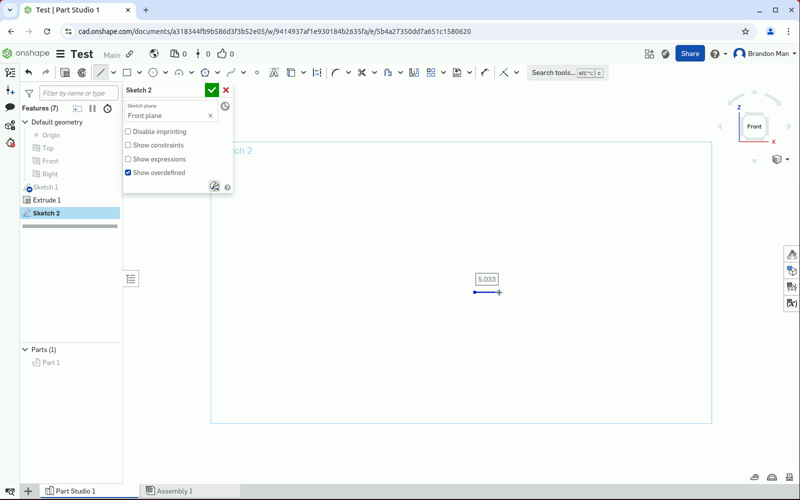
mouse_move(529, 292)
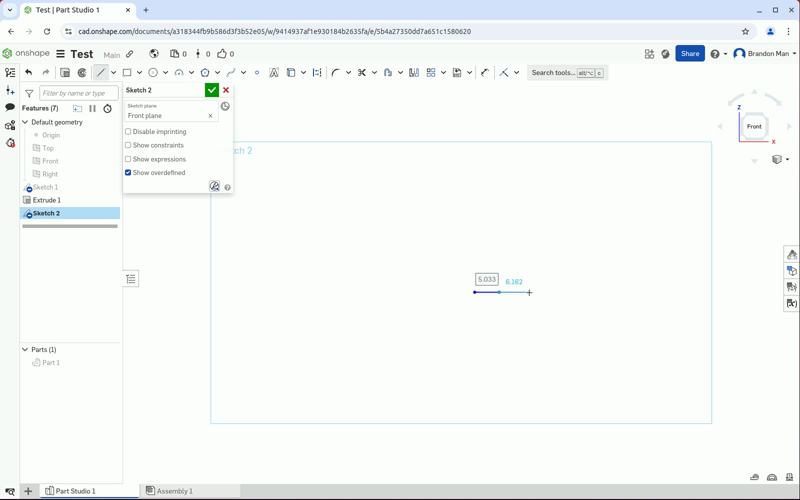
mouse_move(499, 282)
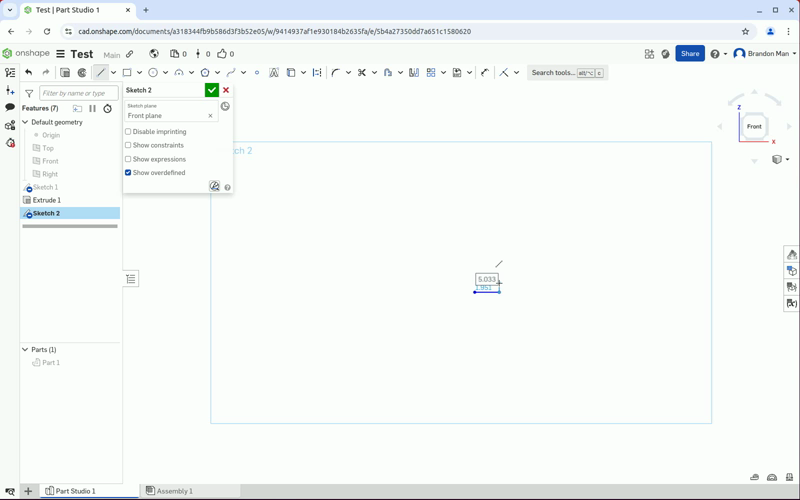
click(499, 282)
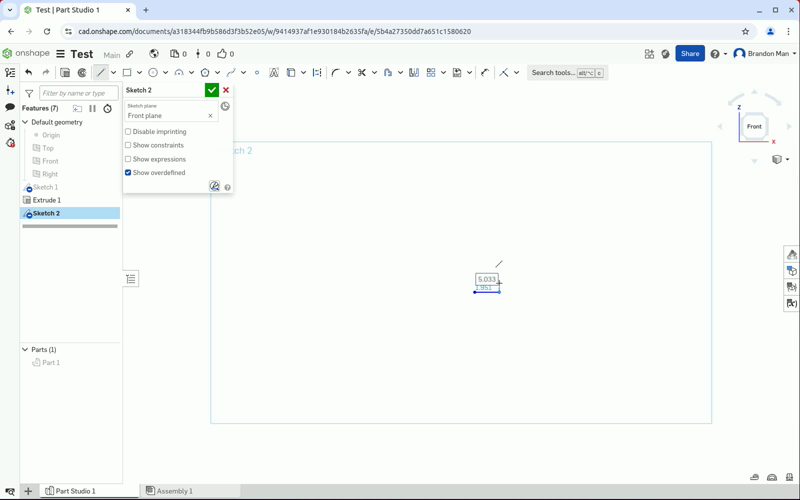
key_up(shift)
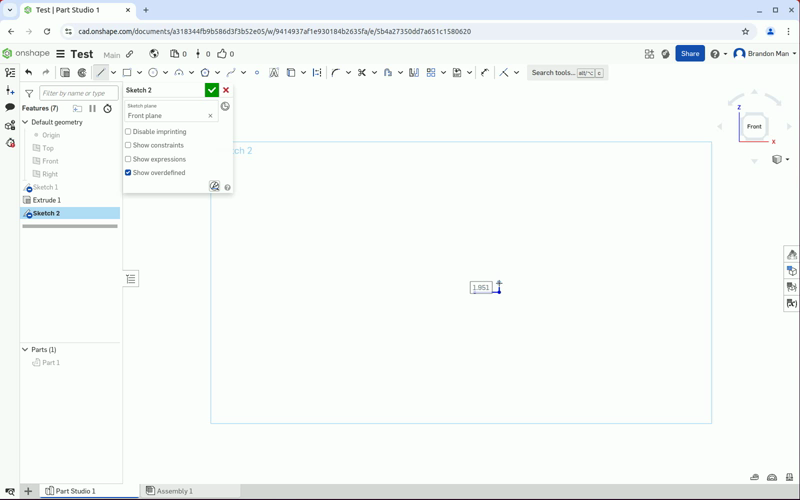
key_down(shift)
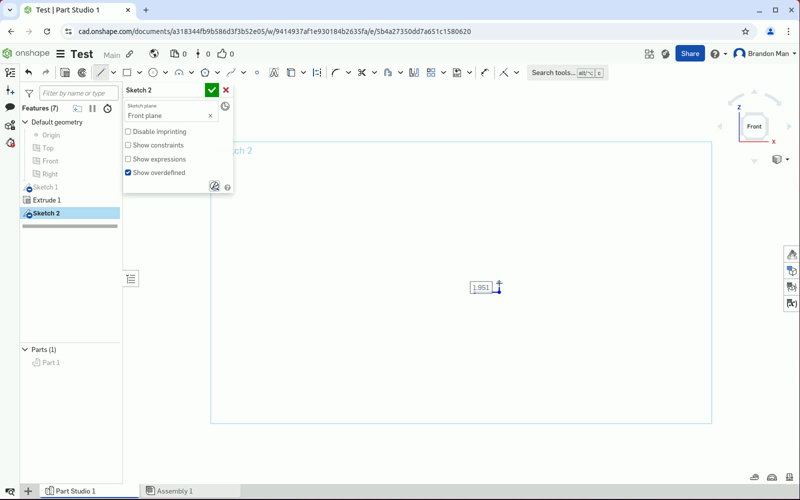
mouse_move(529, 282)
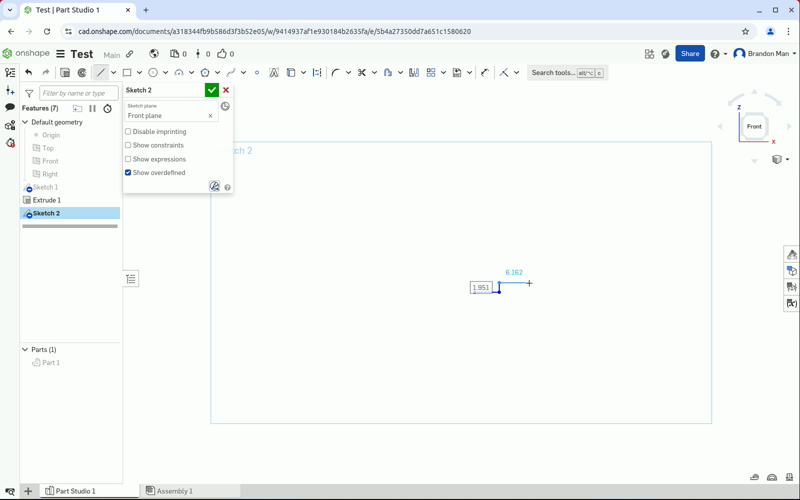
mouse_move(474, 282)
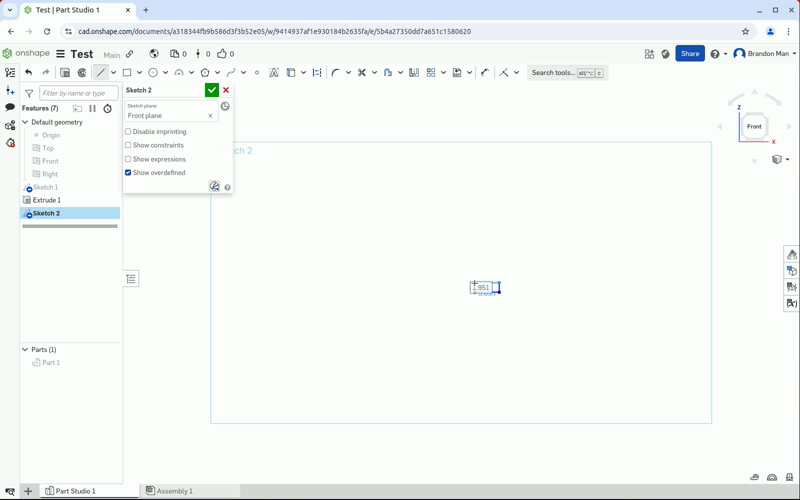
click(474, 282)
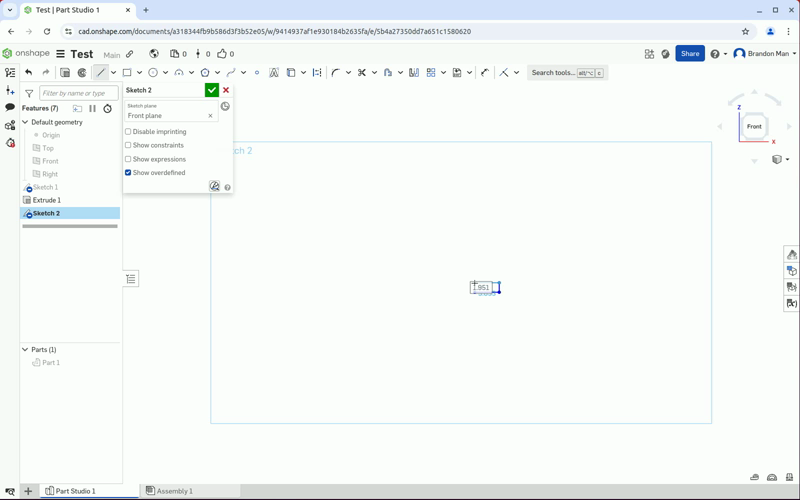
key_up(shift)
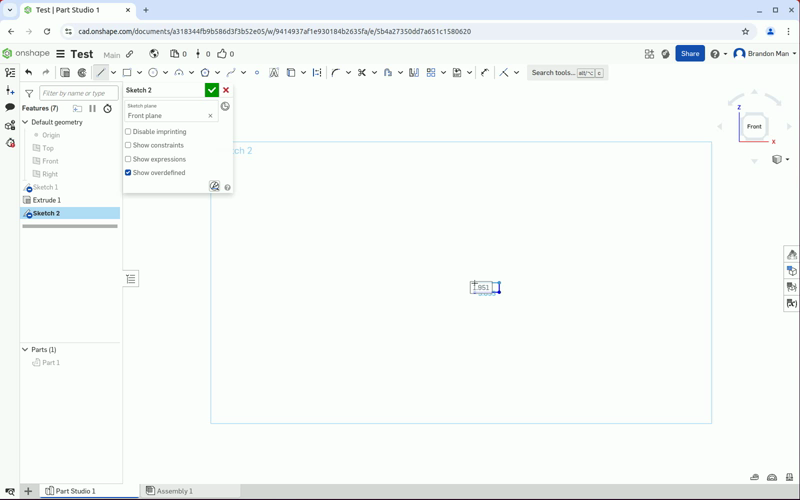
mouse_move(504, 282)
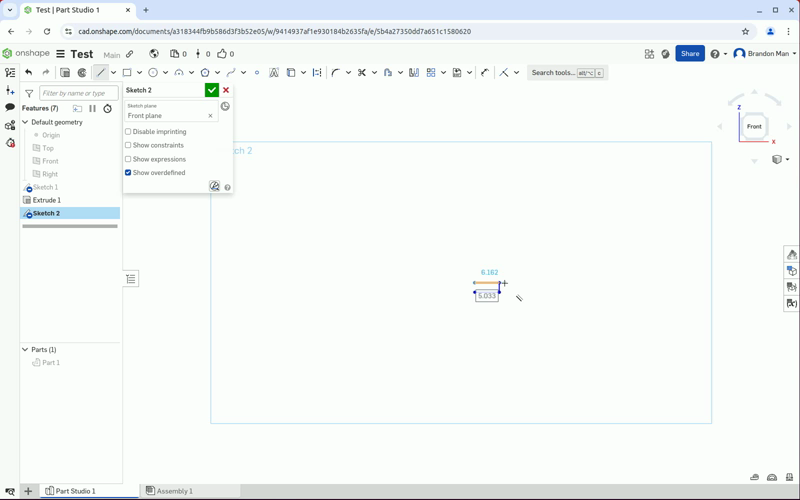
key_down(shift)
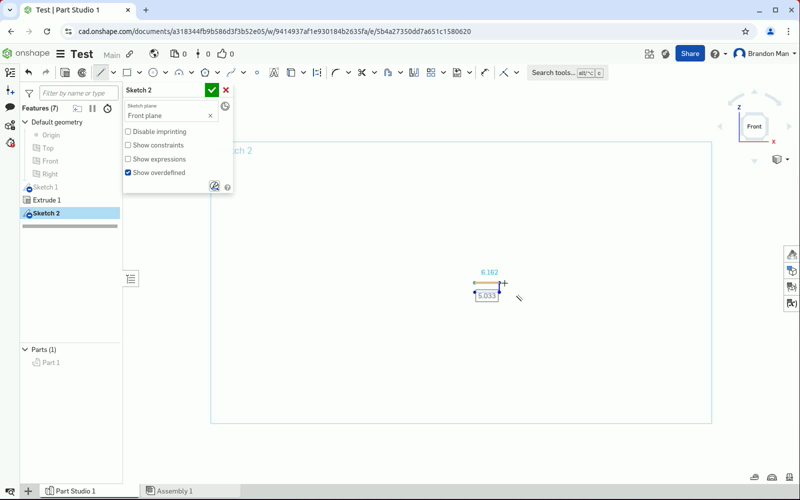
mouse_move(474, 292)
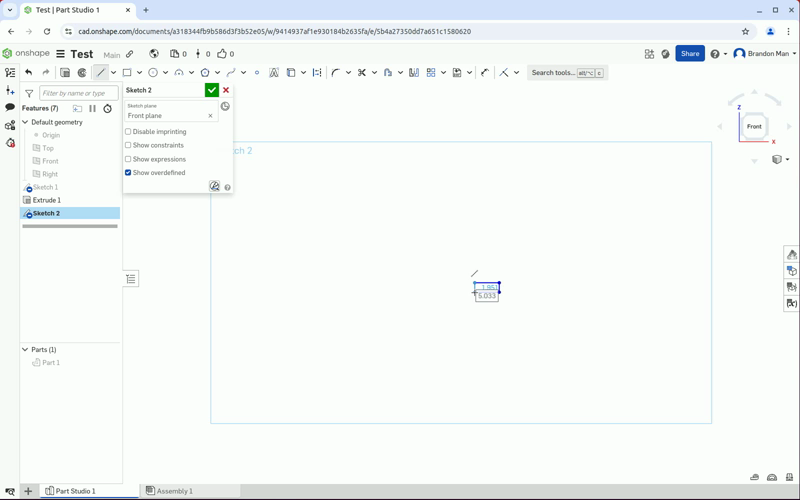
key_up(shift)
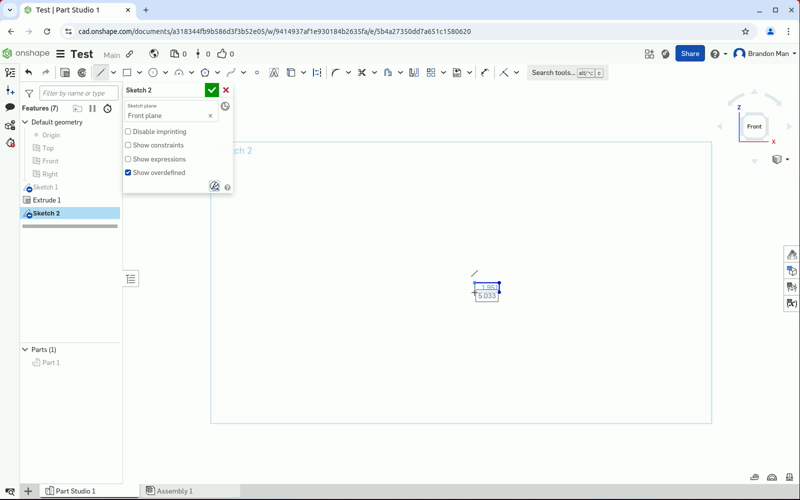
click(474, 292)
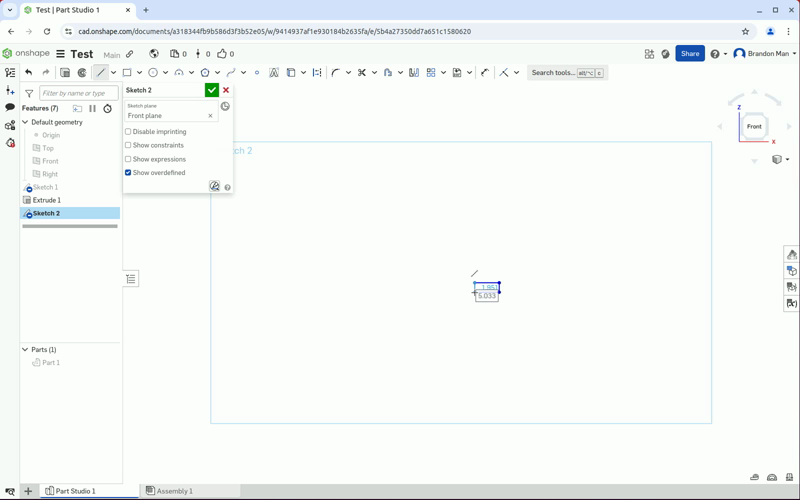
key(esc)
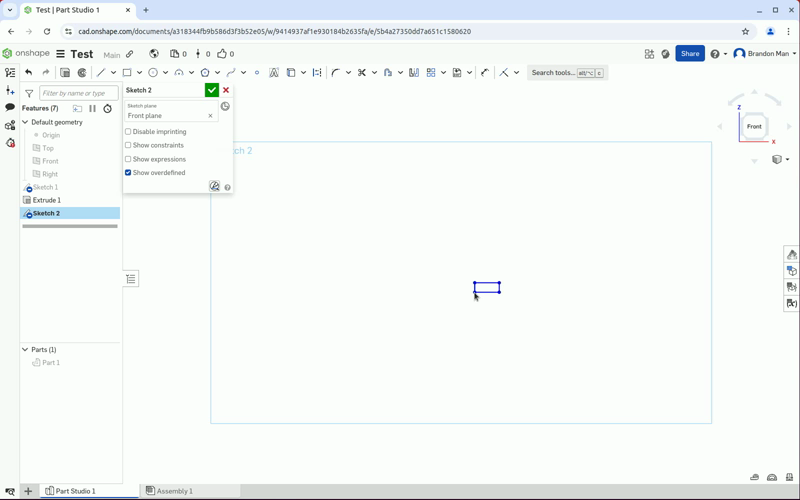
mouse_move(487, 284)
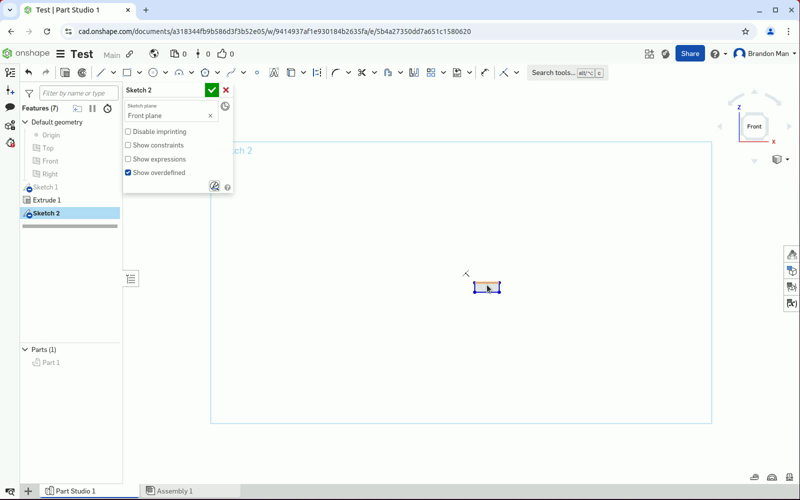
scroll(6)
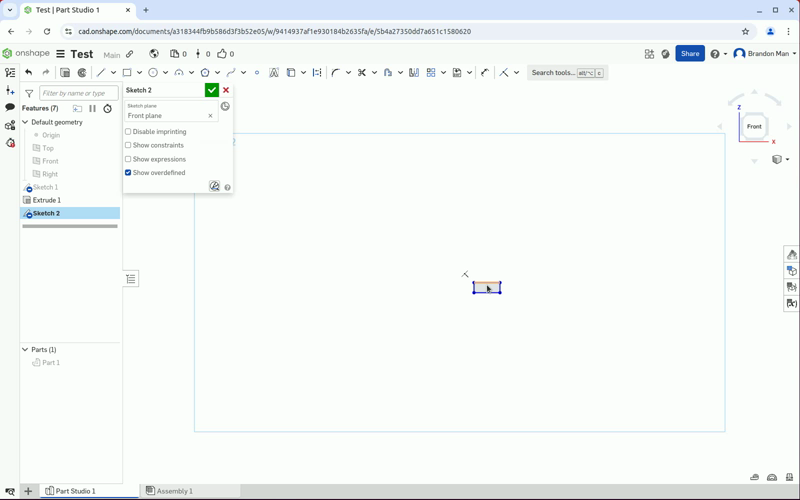
scroll(6)
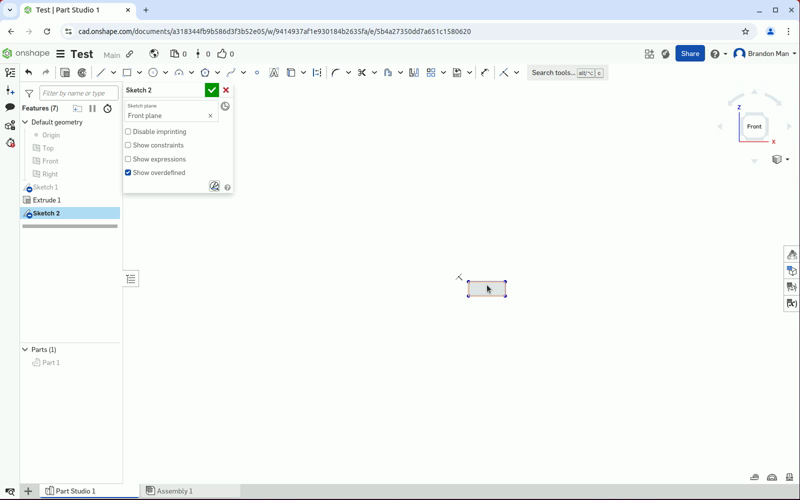
scroll(6)
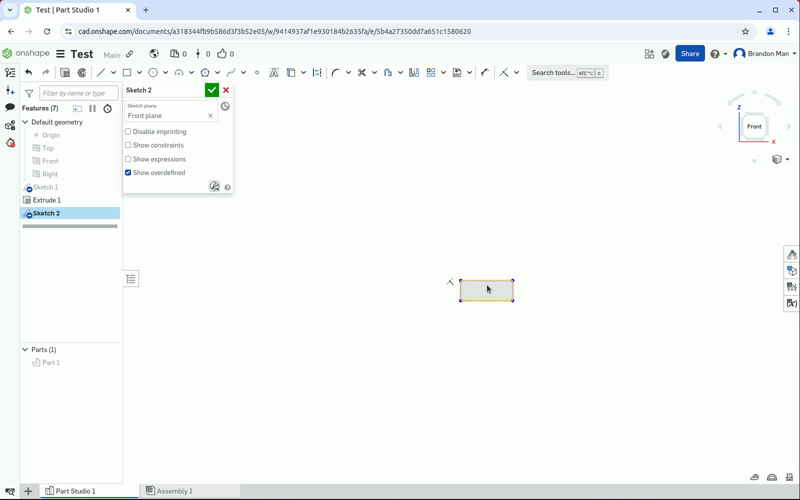
scroll(6)
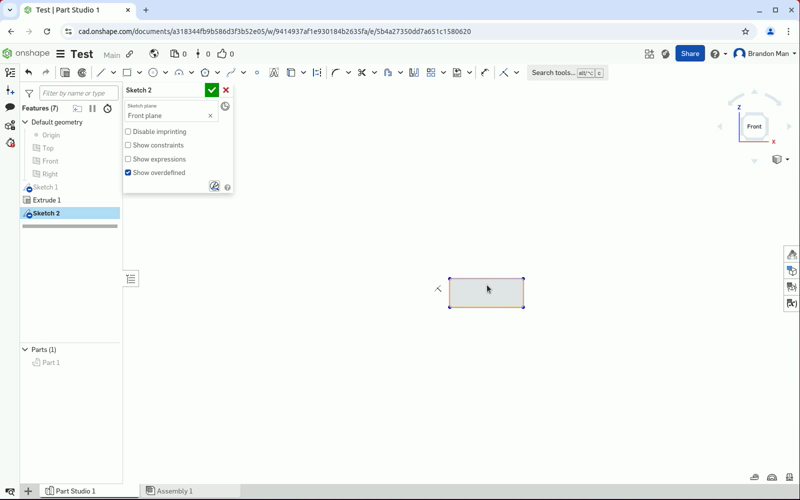
scroll(6)
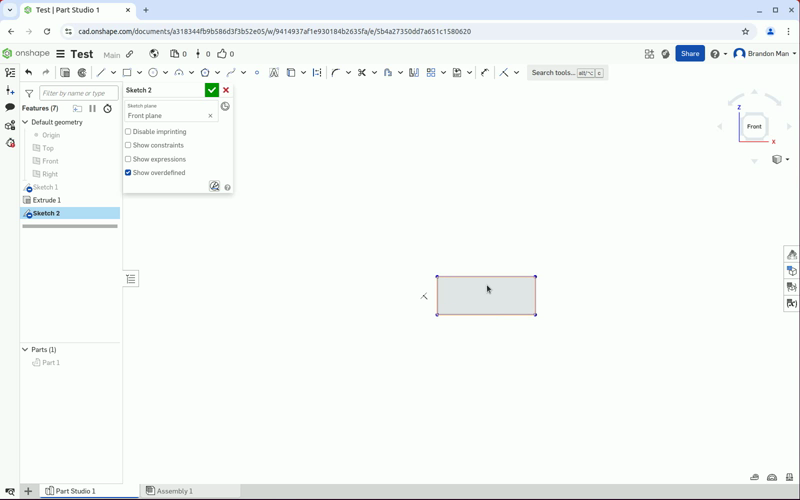
scroll(6)
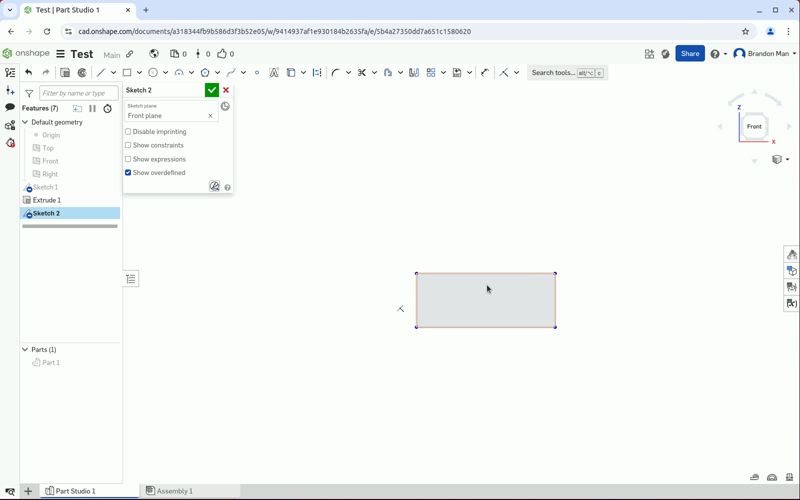
scroll(6)
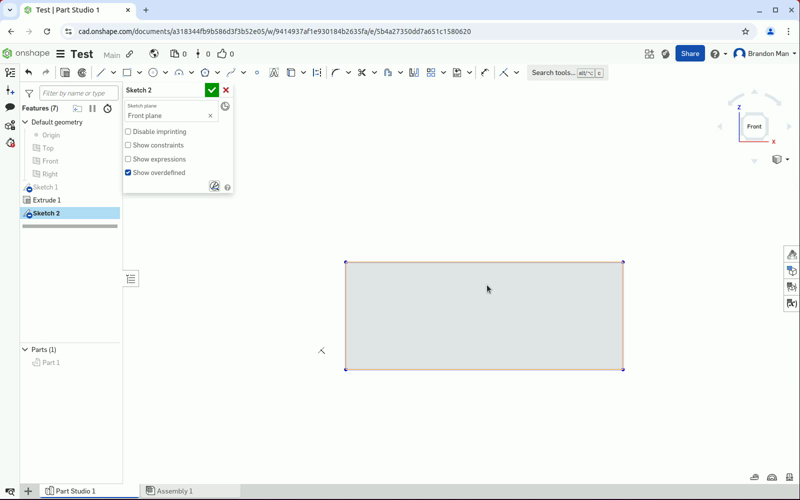
click(487, 284)
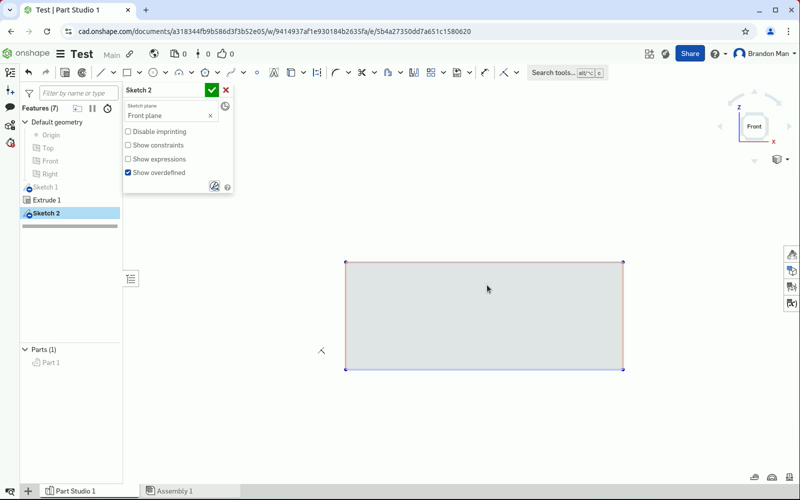
scroll(-6)
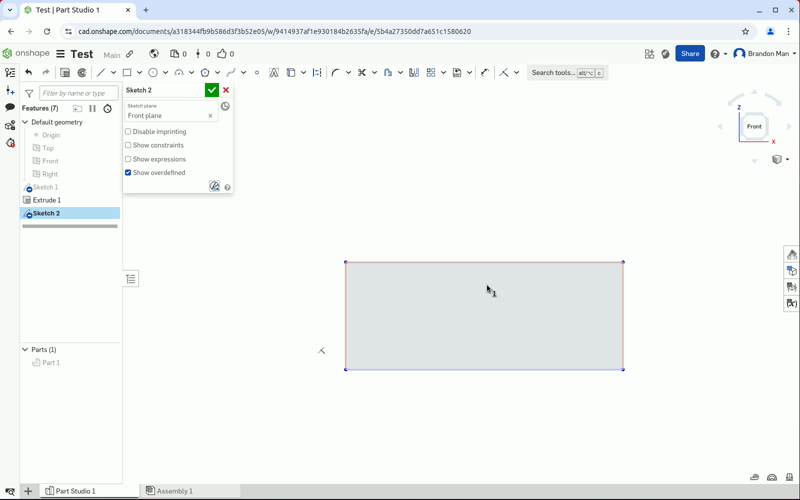
scroll(-6)
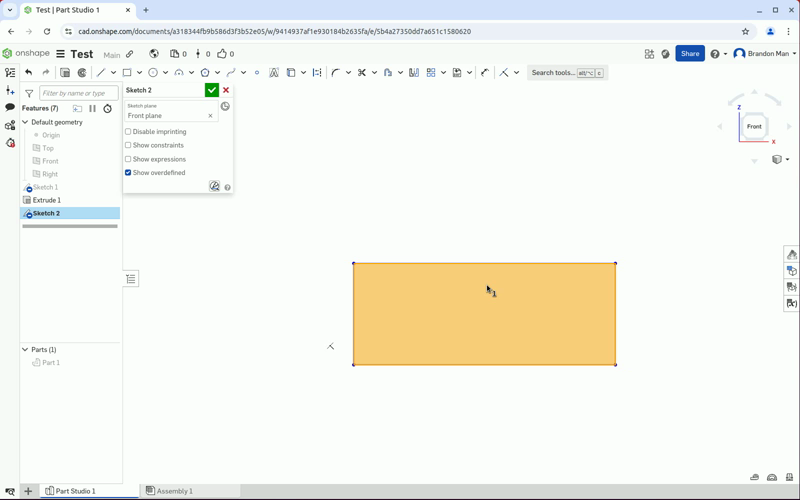
scroll(-6)
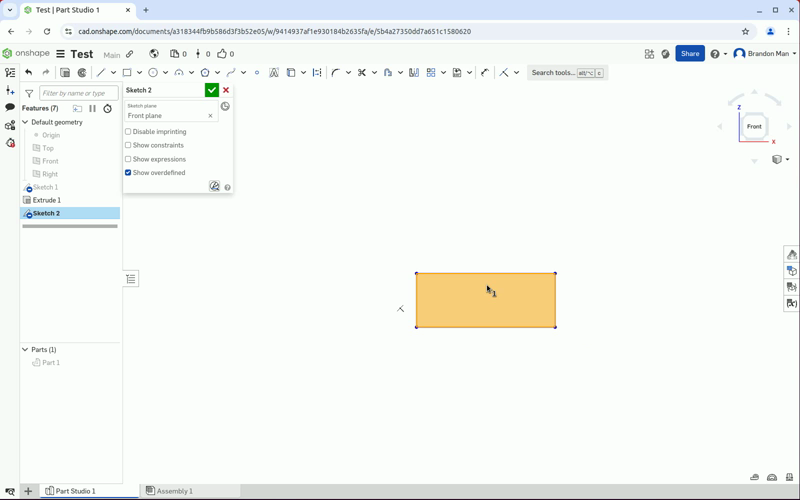
scroll(-6)
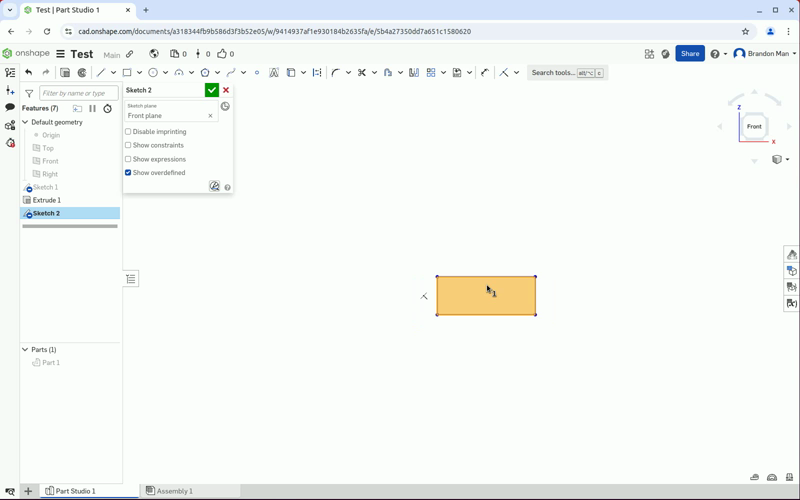
scroll(-6)
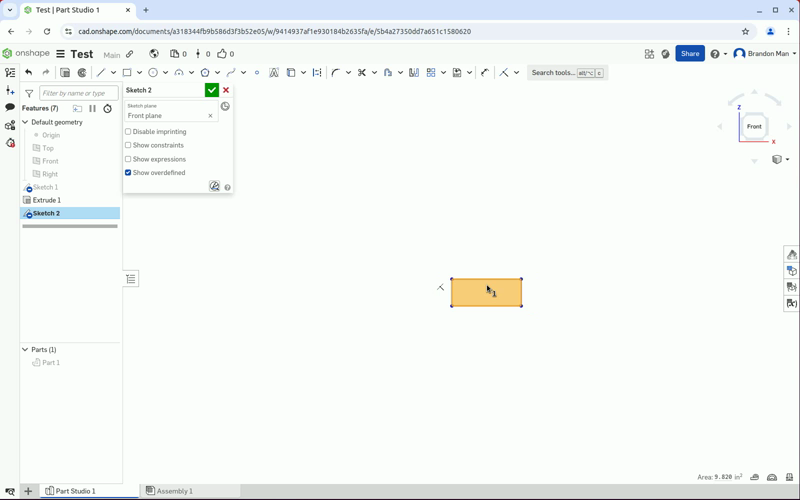
scroll(-6)
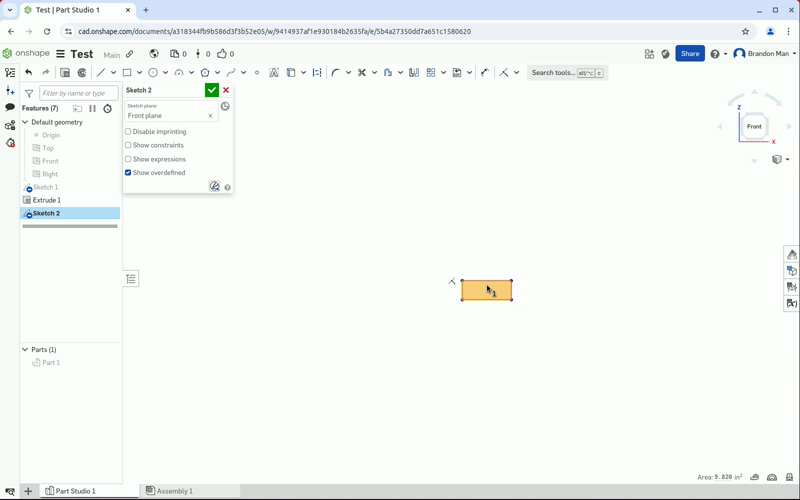
scroll(-6)
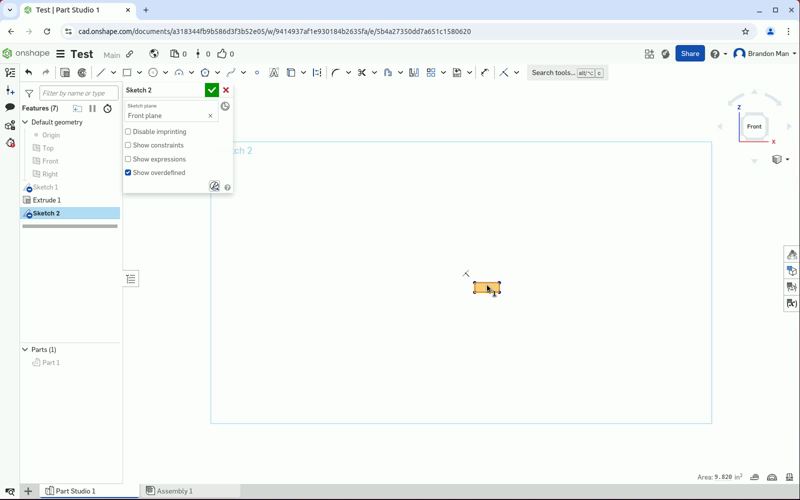
mouse_move(73, 352)
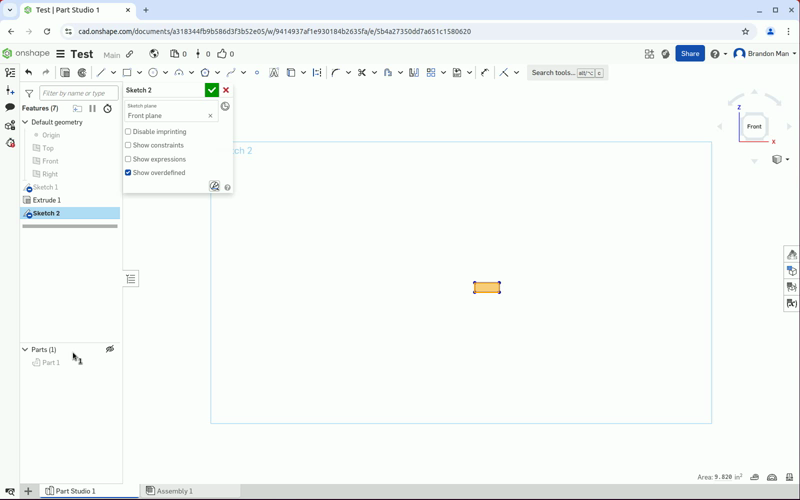
key(shift+y)
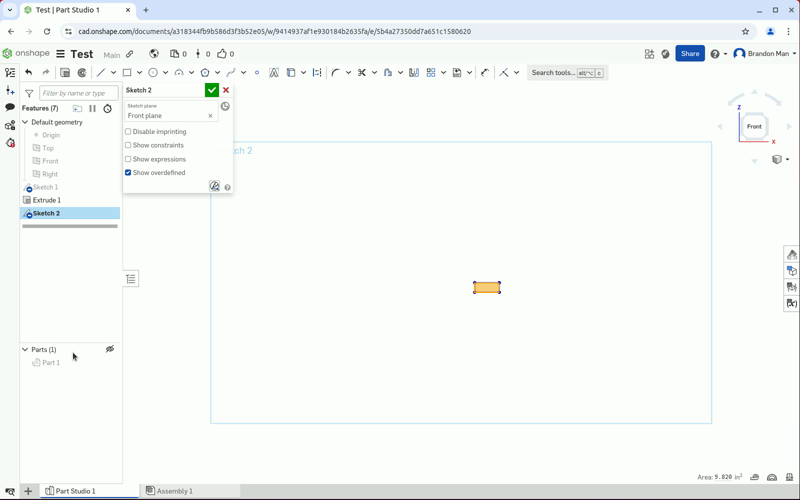
key(shift+e)
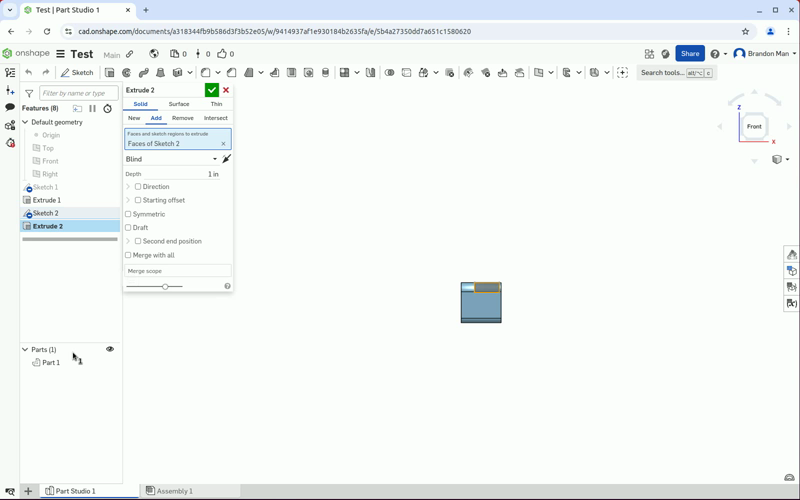
mouse_move(143, 106)
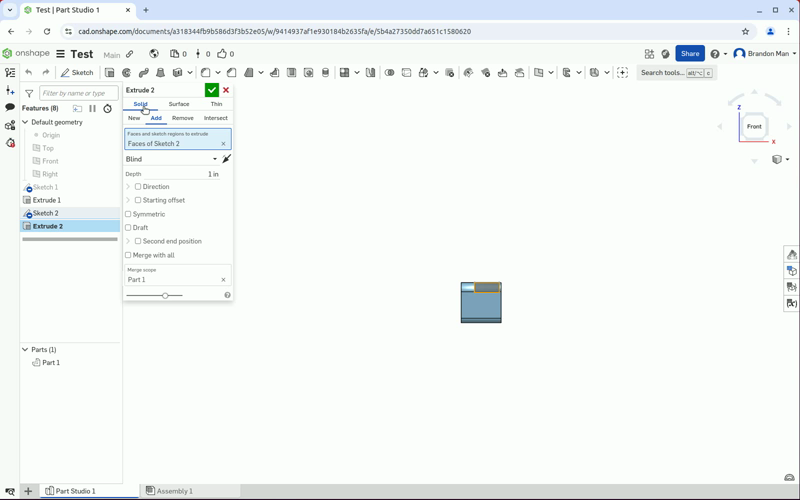
click(143, 106)
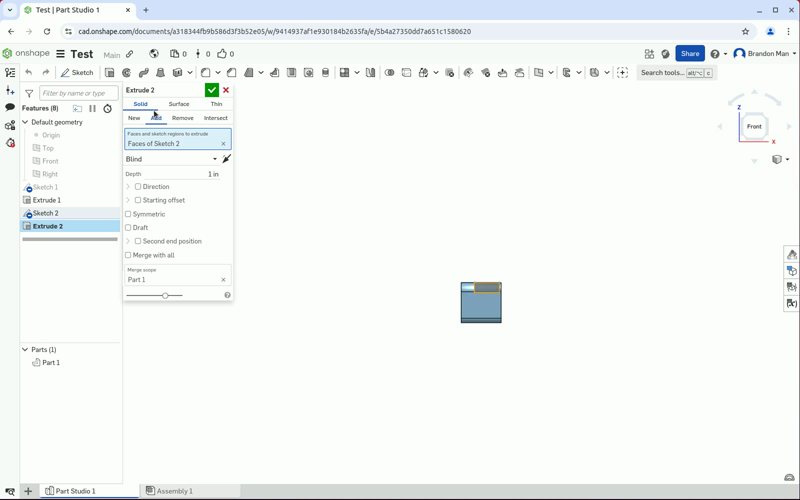
mouse_move(186, 120)
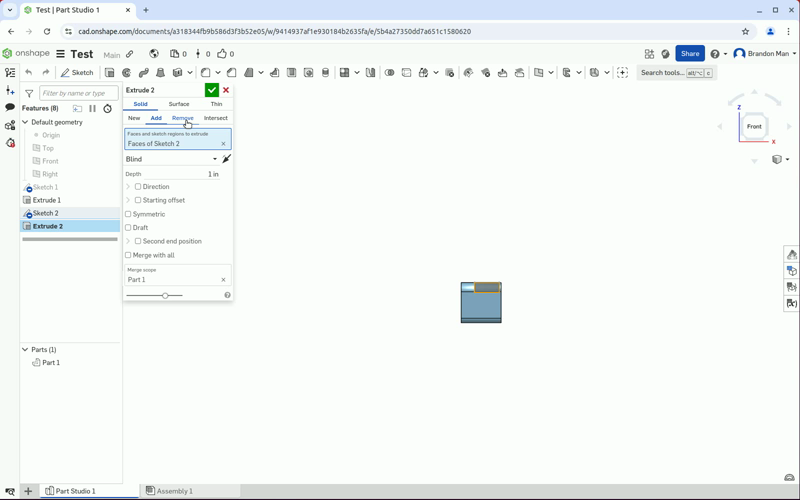
click(186, 120)
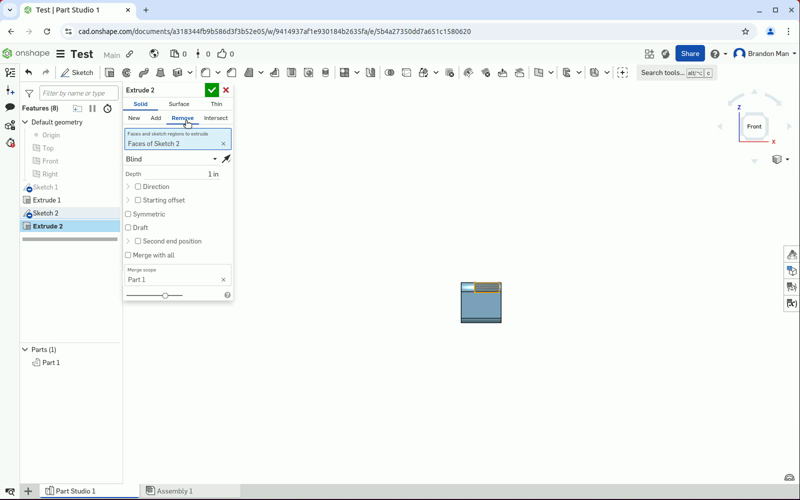
key(tab, 4)
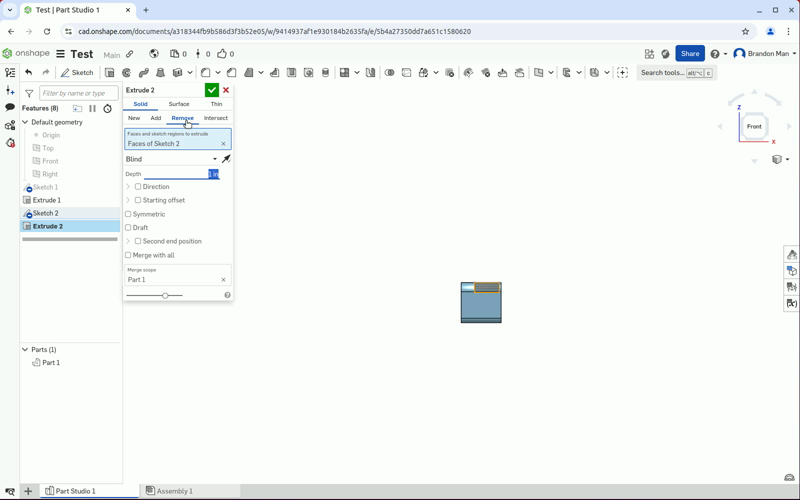
text(21.183)
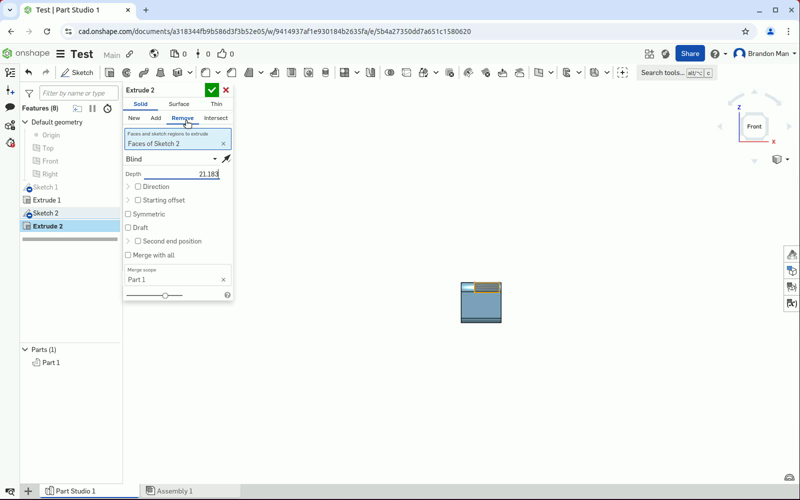
key(tab, 6)
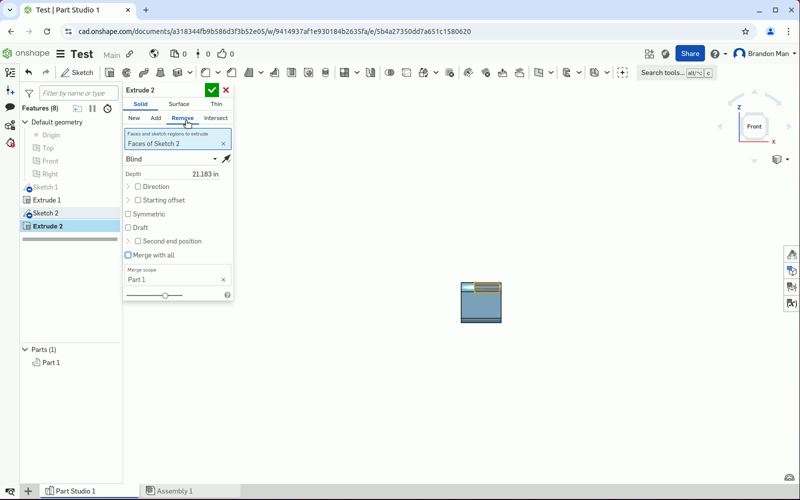
key(space)
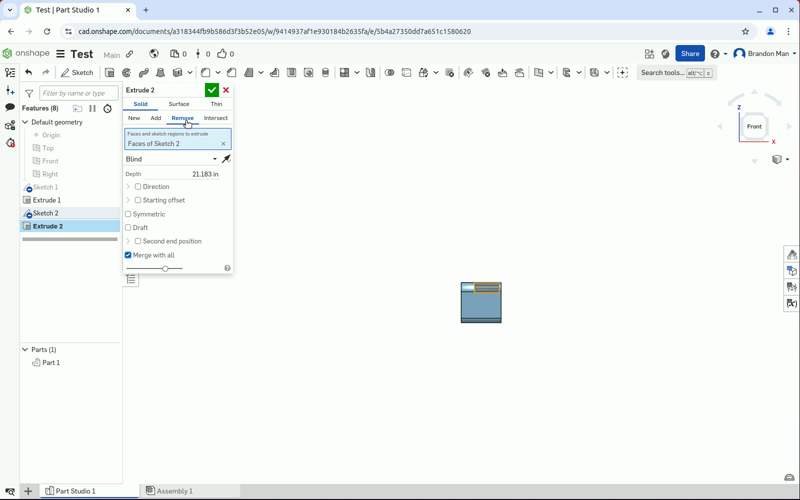
key(enter)
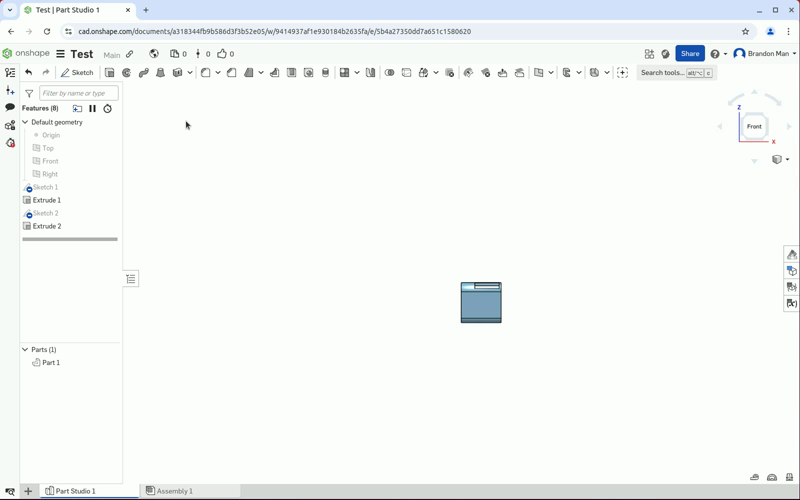
key(shift+h)
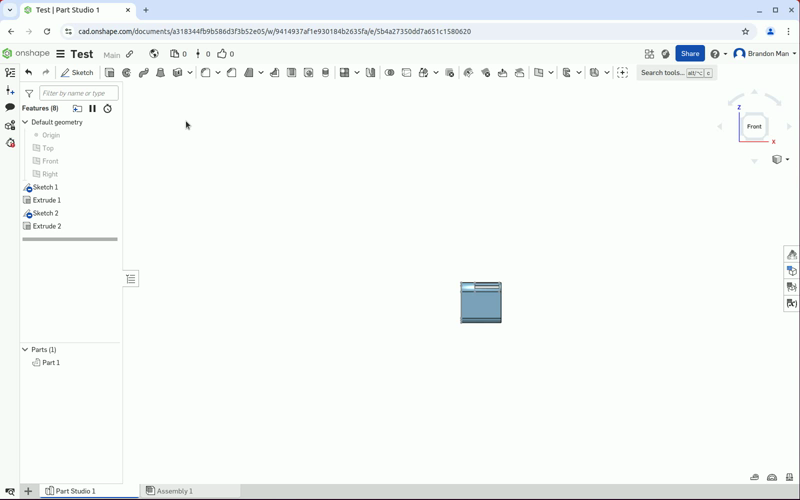
key(shift+h)
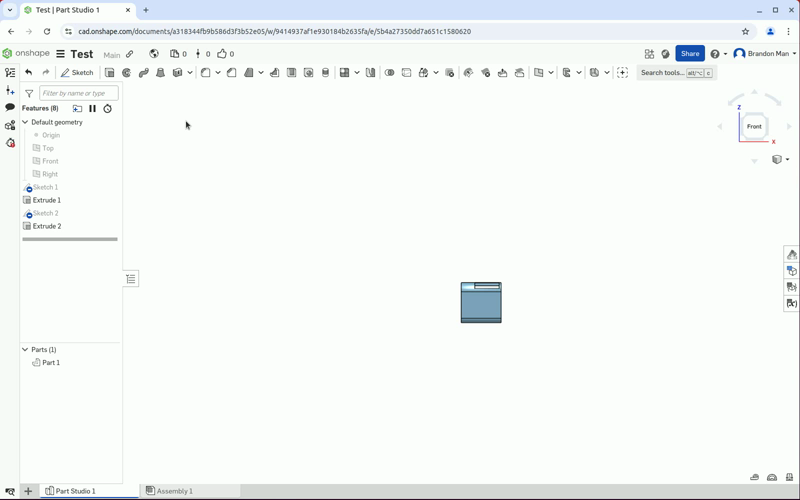
mouse_move(73, 189)
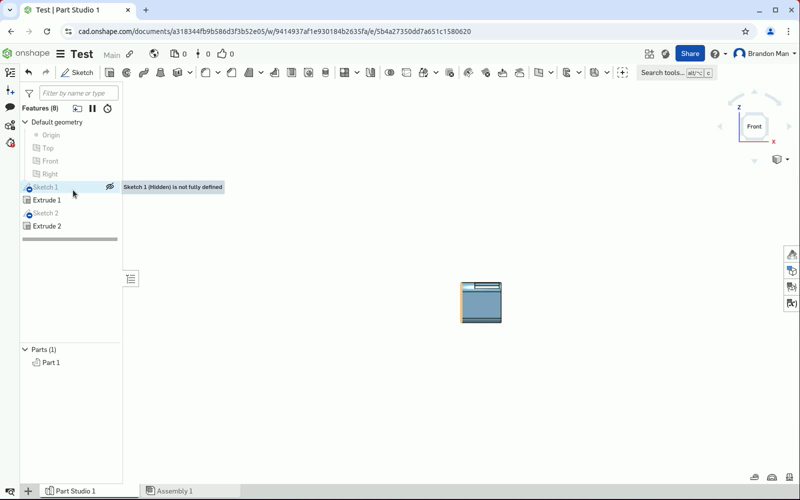
click(73, 189)
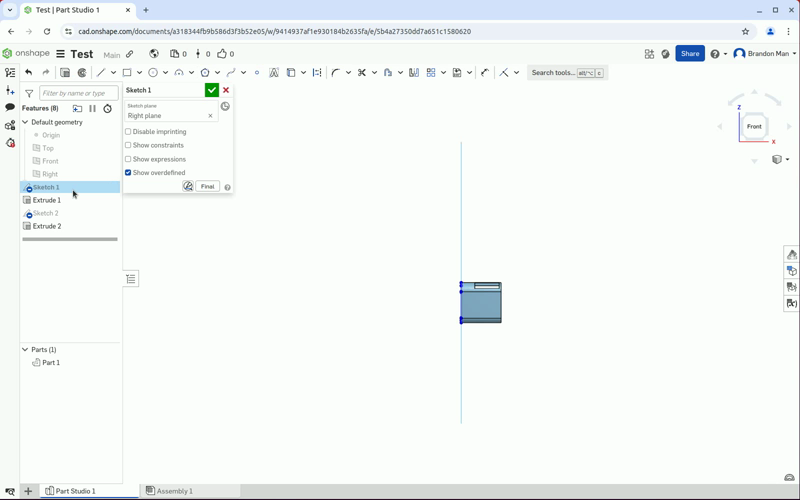
mouse_move(229, 92)
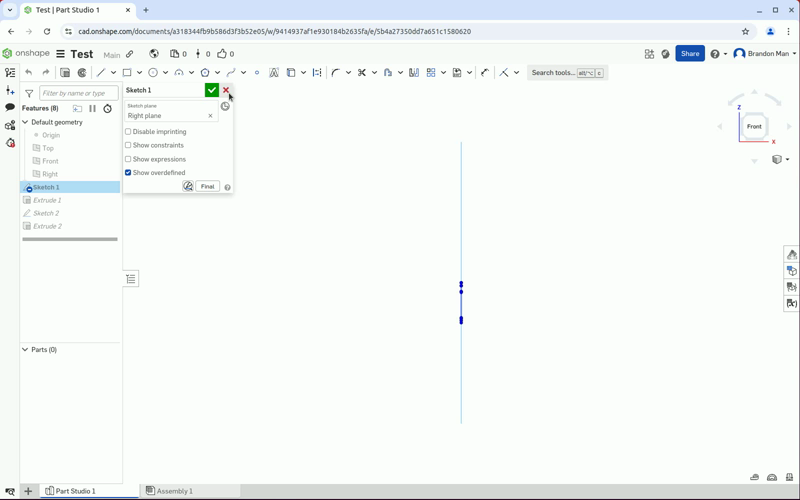
click(229, 92)
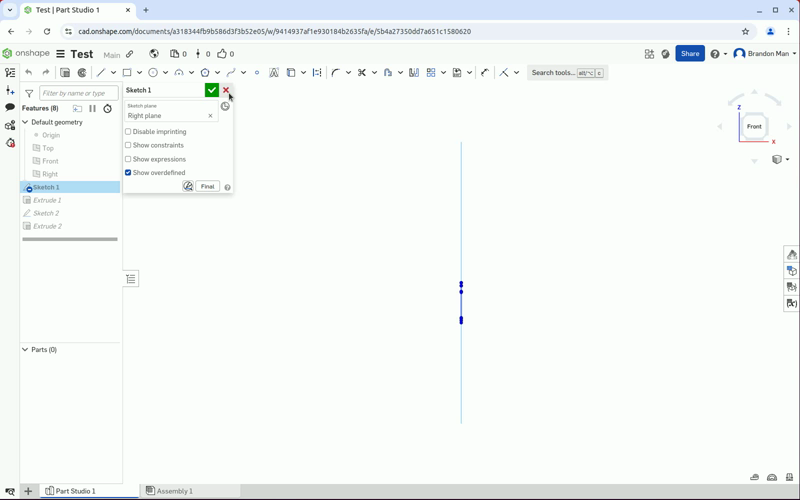
key(shift+s)
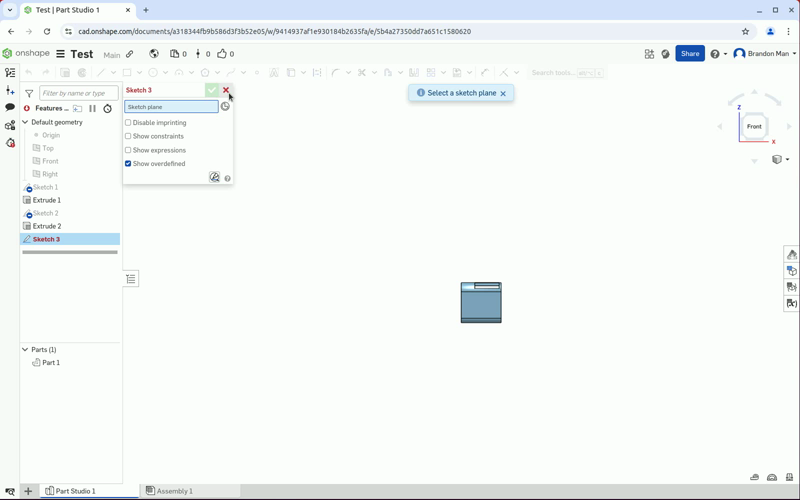
mouse_move(73, 163)
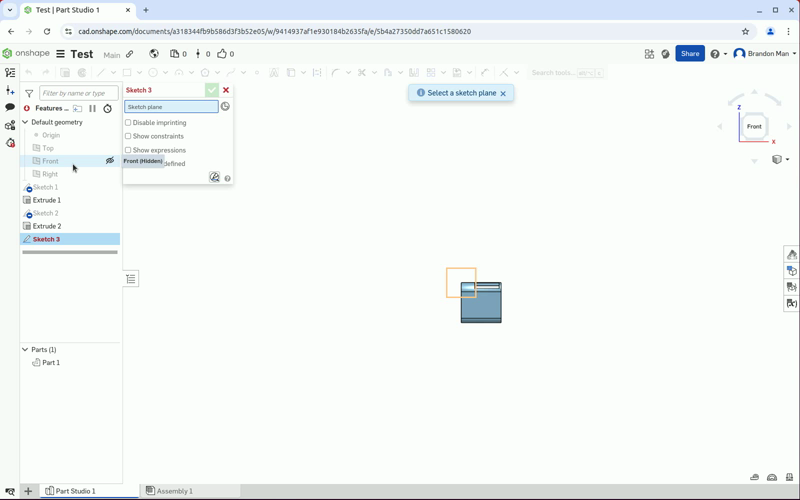
click(73, 163)
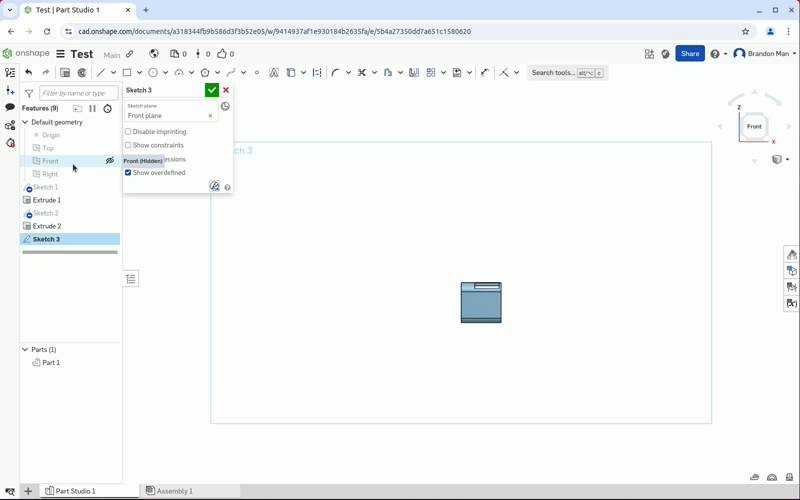
mouse_move(73, 352)
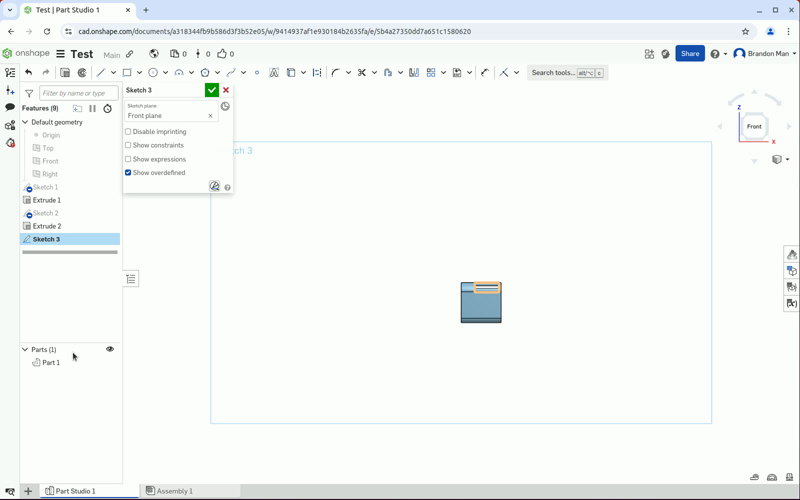
key(y)
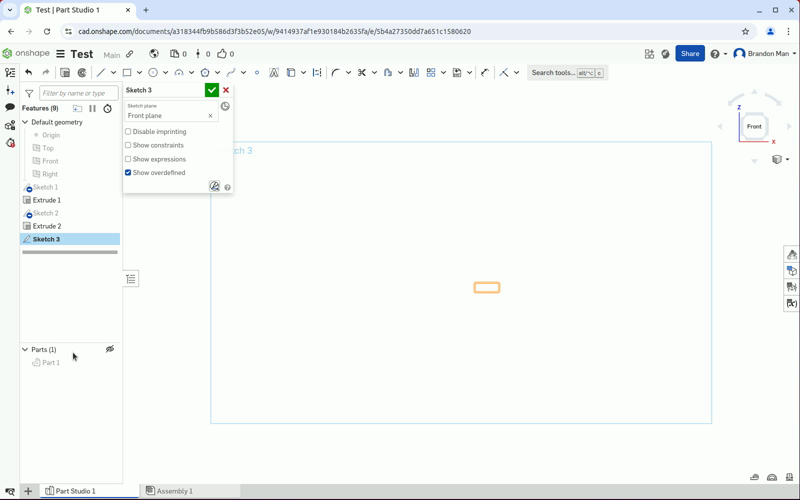
key(l)
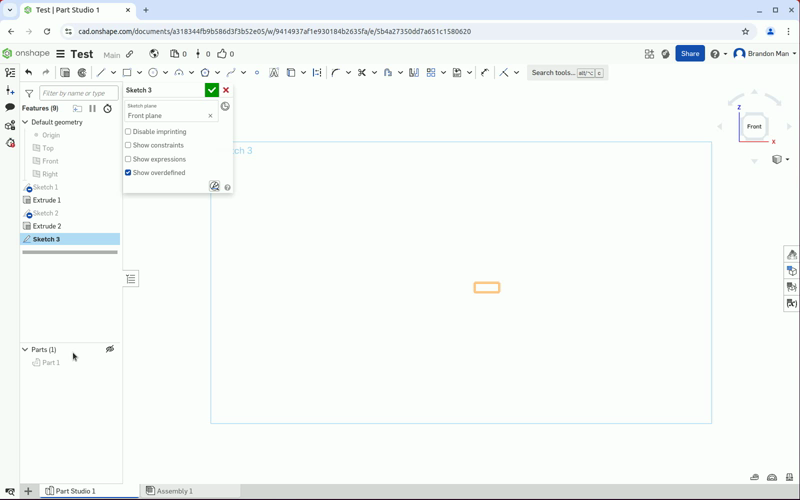
key_down(shift)
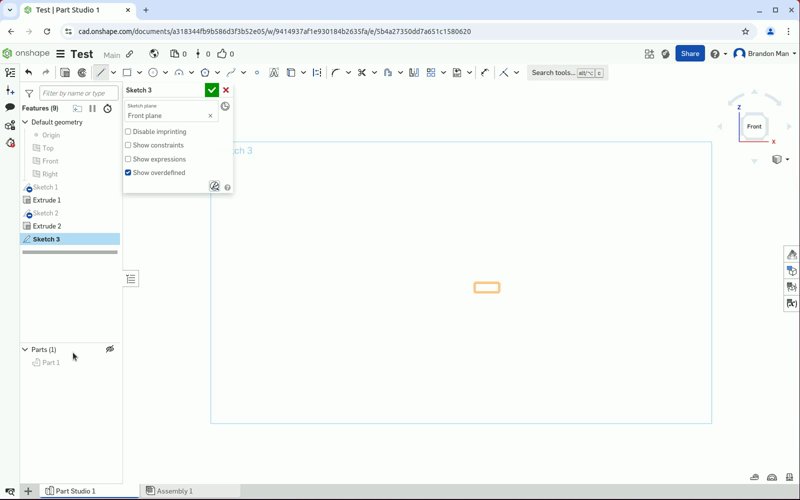
mouse_move(474, 306)
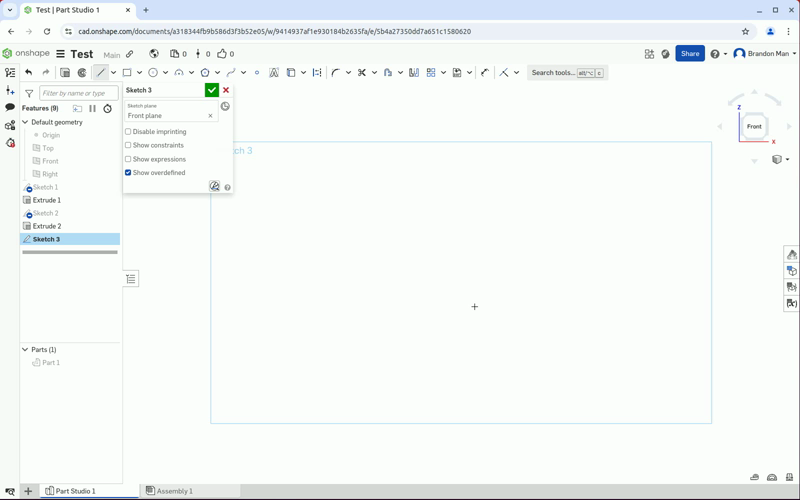
click(474, 306)
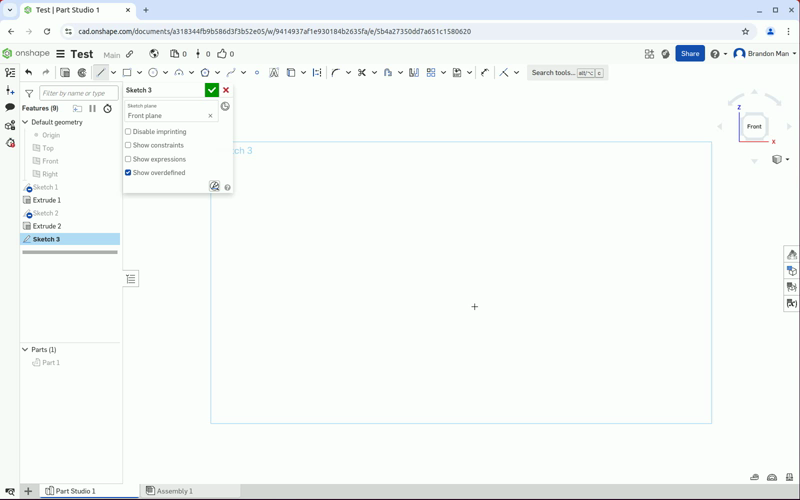
key_up(shift)
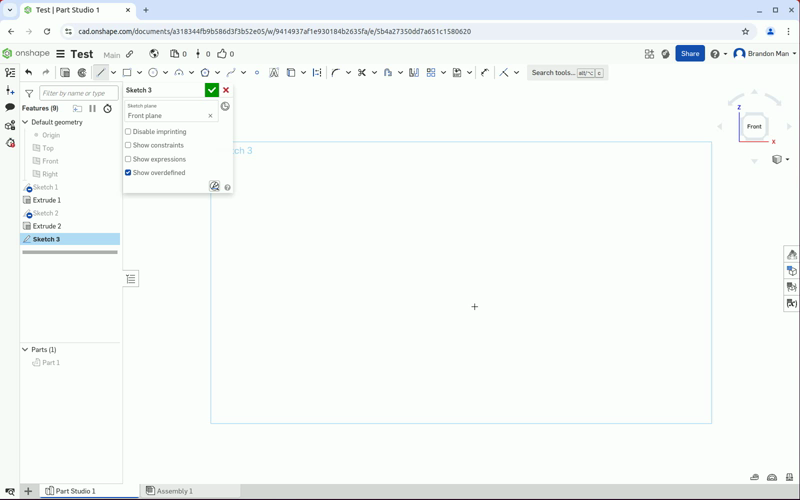
key_down(shift)
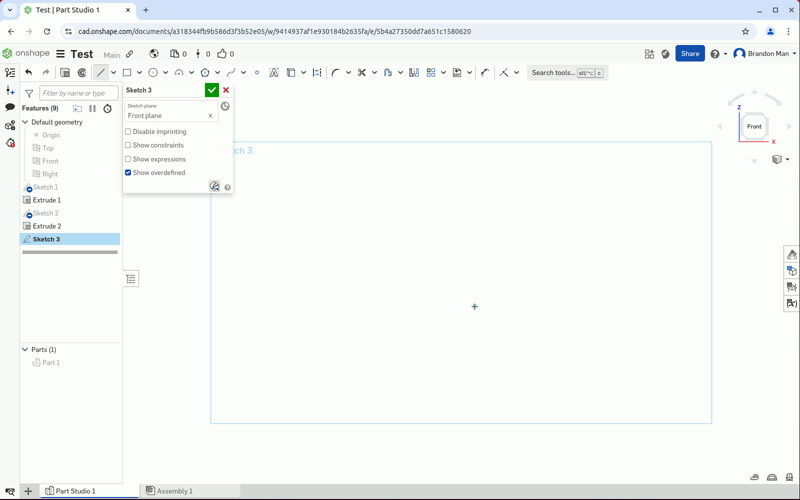
mouse_move(504, 306)
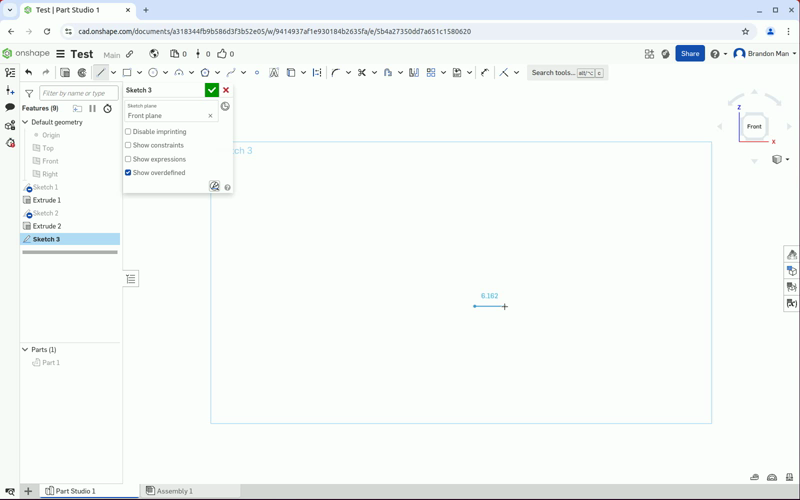
mouse_move(499, 306)
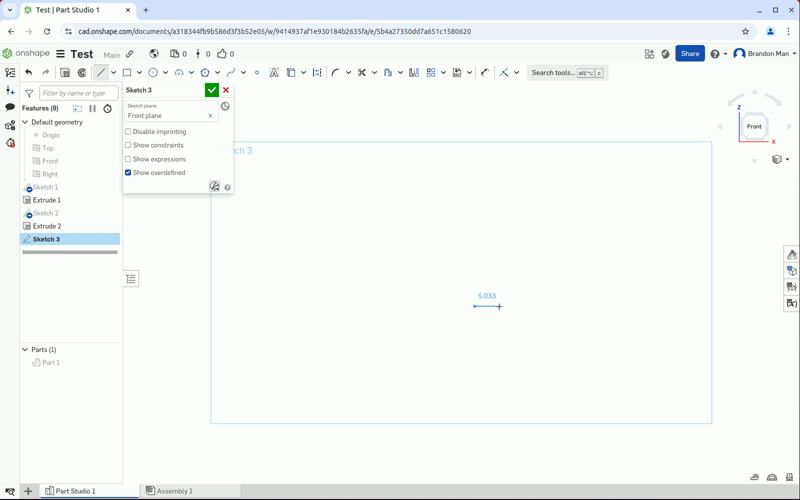
click(499, 306)
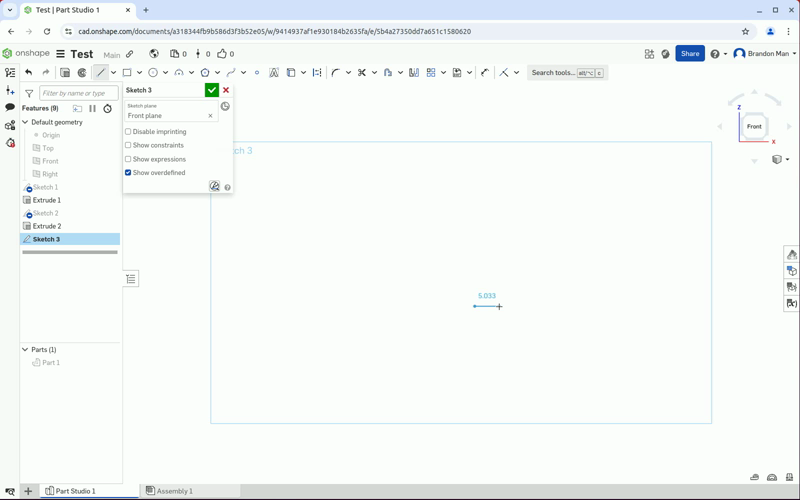
key_up(shift)
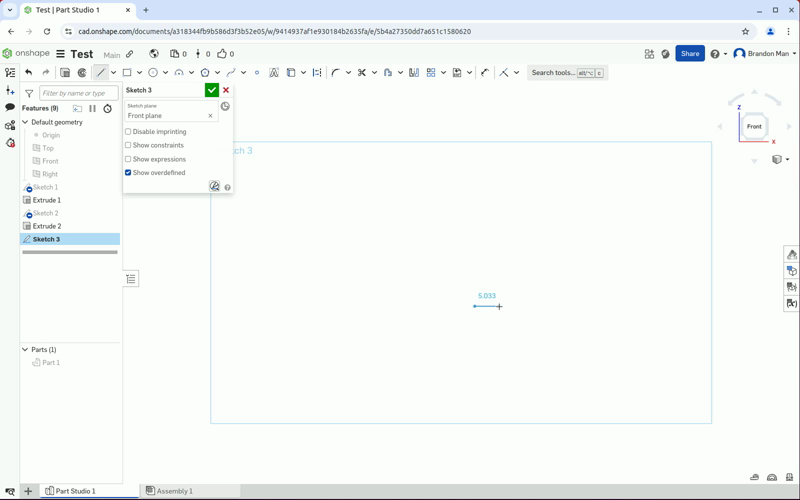
key_down(shift)
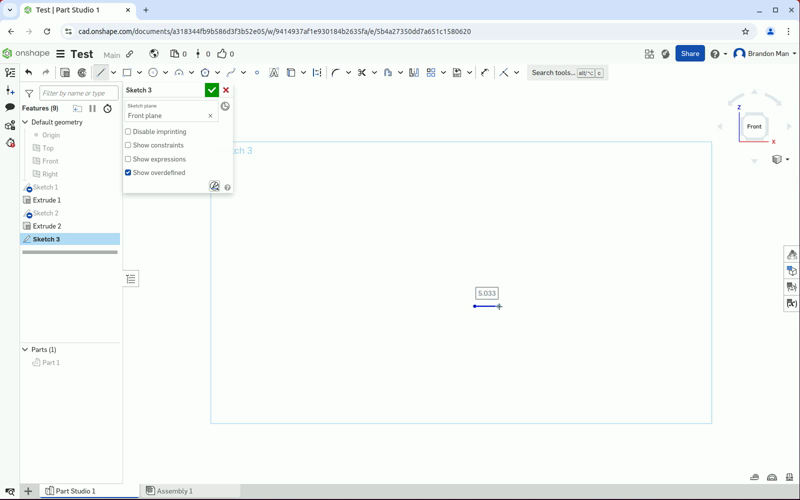
mouse_move(529, 306)
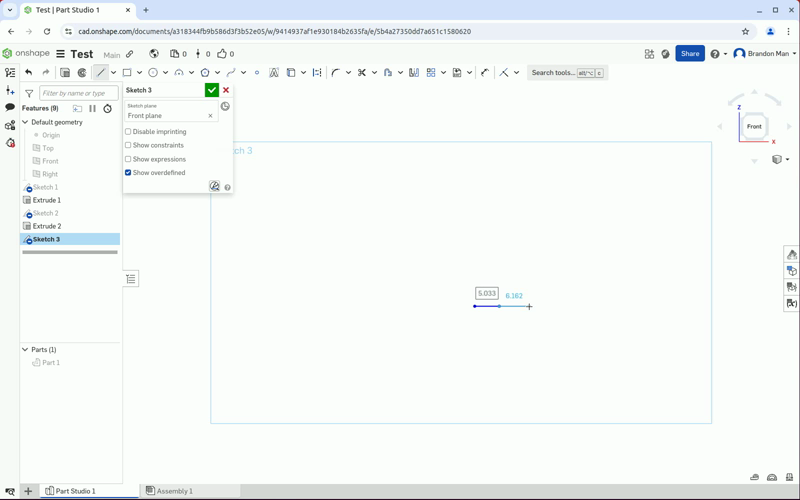
mouse_move(499, 291)
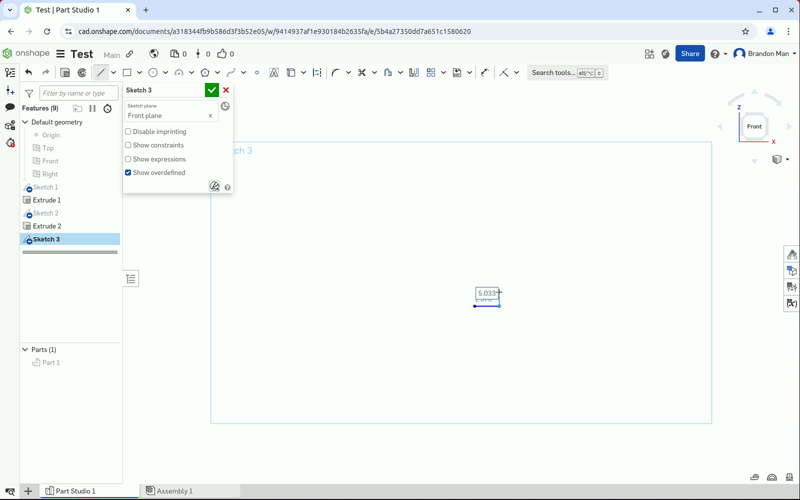
click(499, 291)
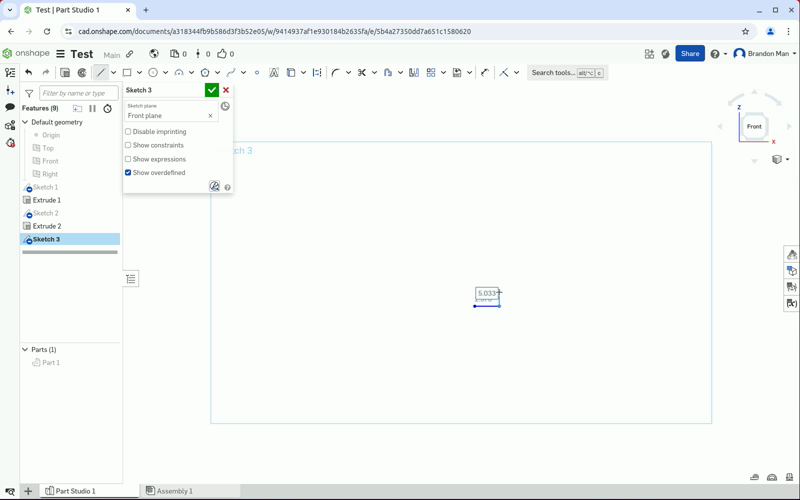
key_up(shift)
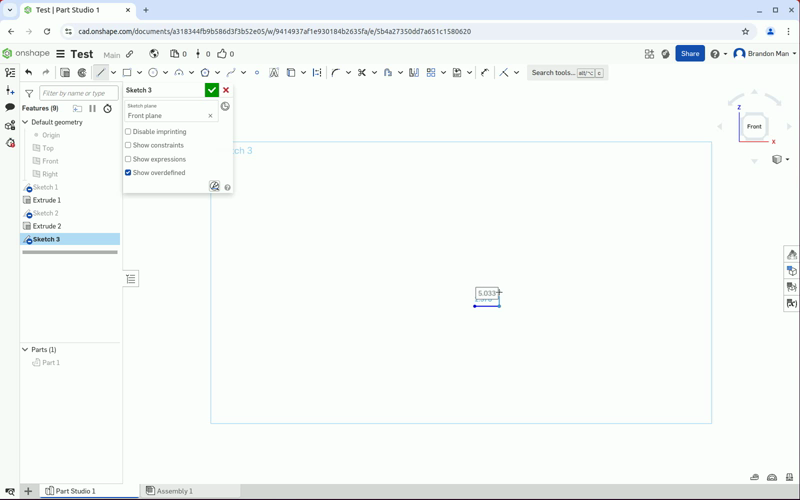
key_down(shift)
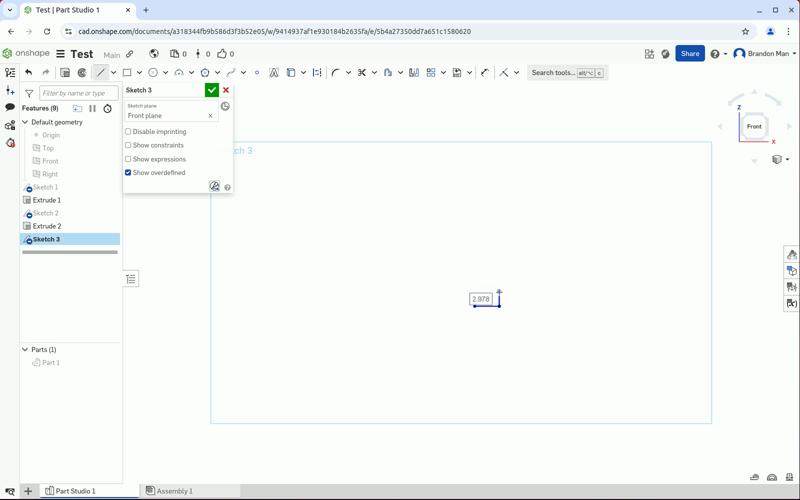
mouse_move(529, 291)
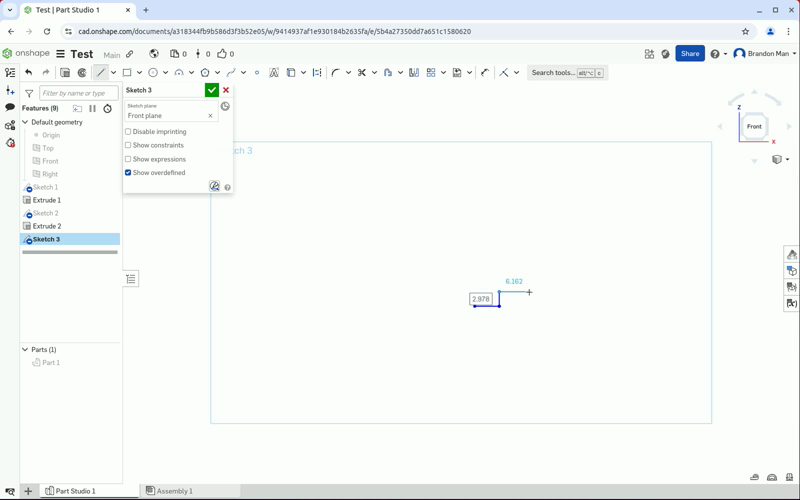
mouse_move(474, 291)
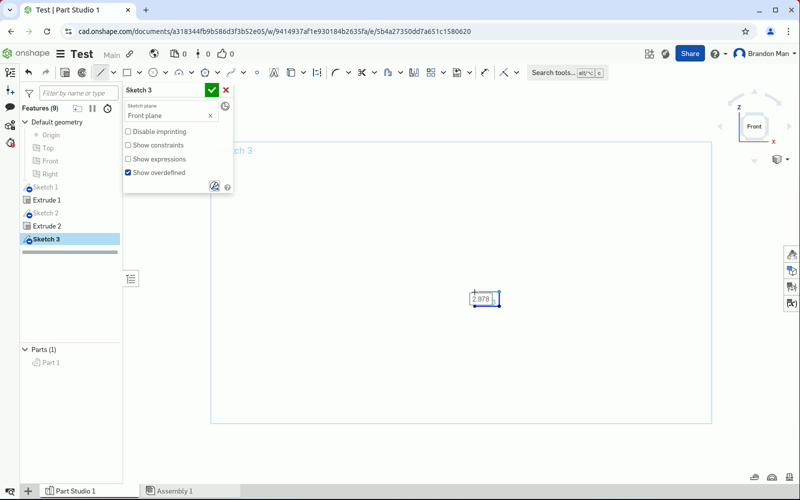
click(474, 291)
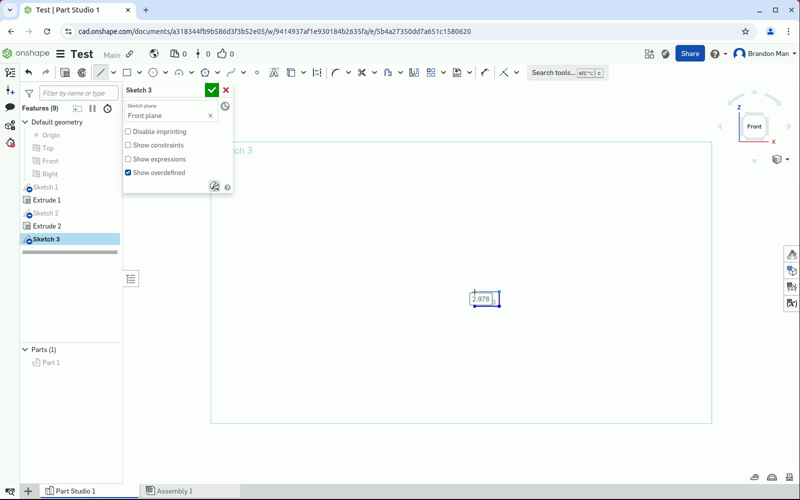
key_up(shift)
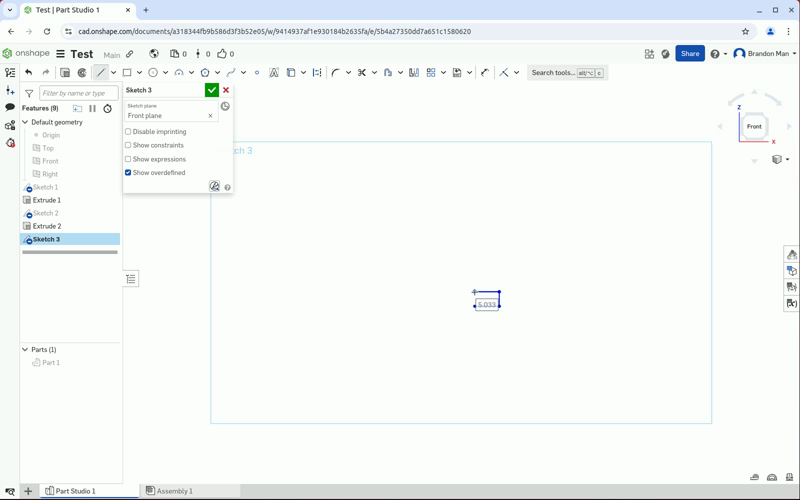
mouse_move(504, 291)
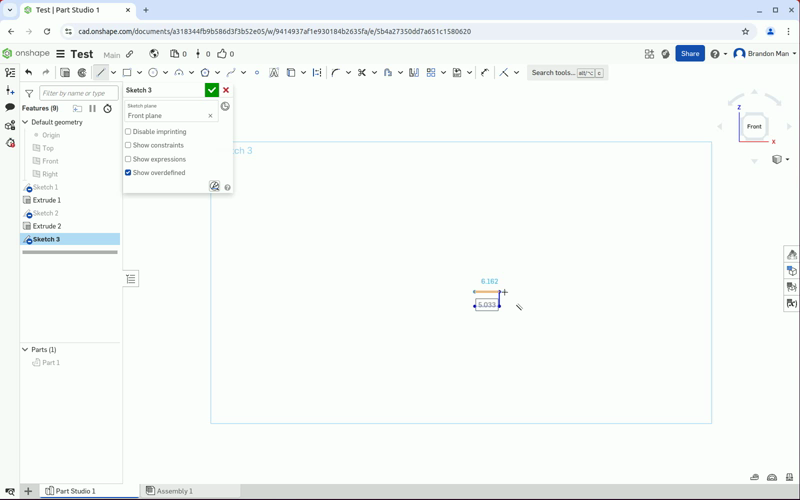
key_down(shift)
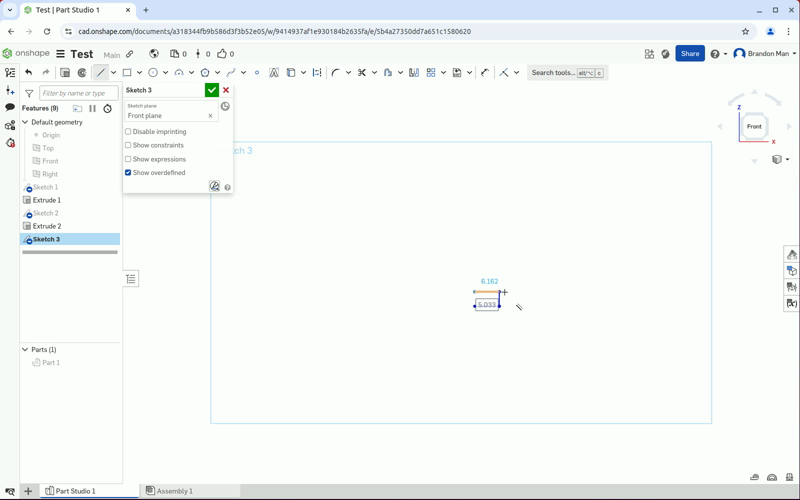
mouse_move(474, 306)
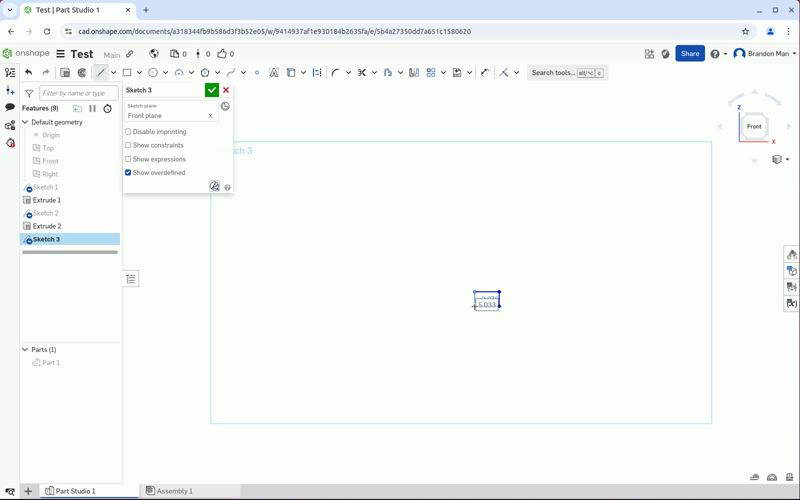
key_up(shift)
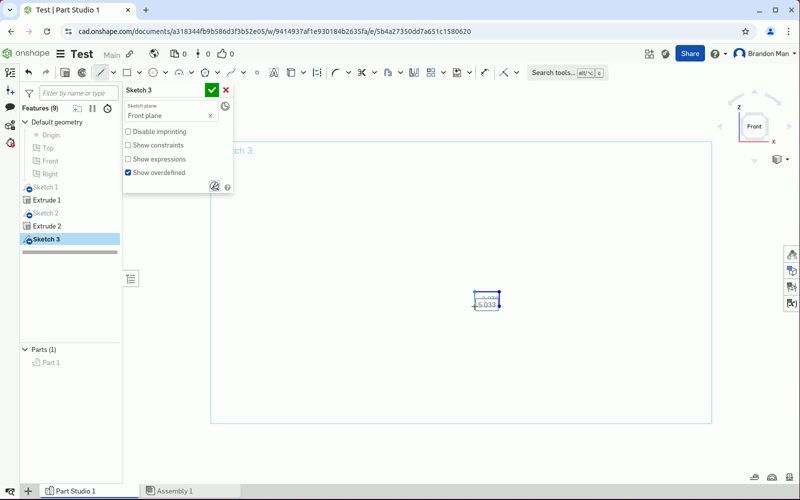
click(474, 306)
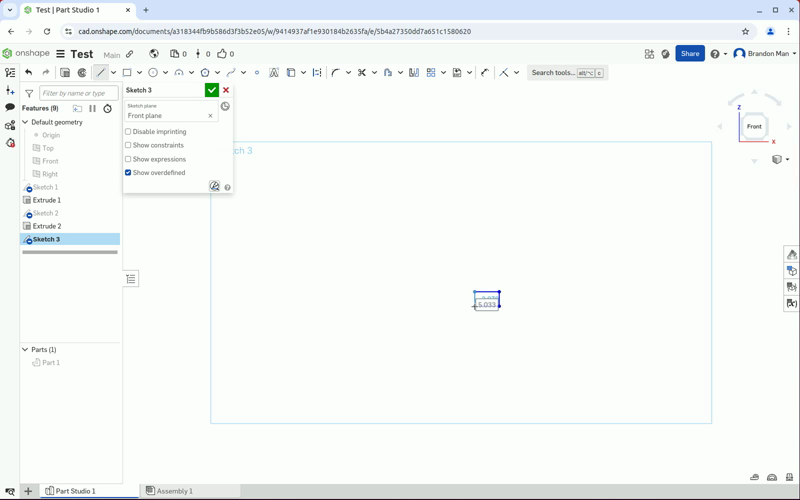
key(esc)
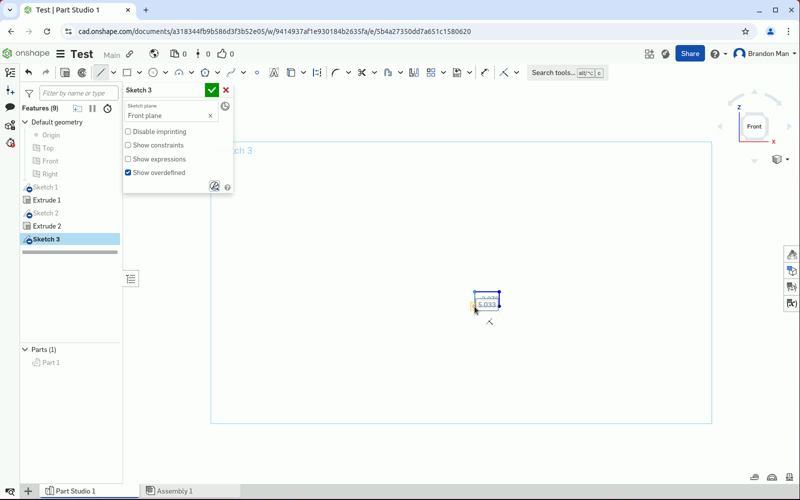
mouse_move(477, 302)
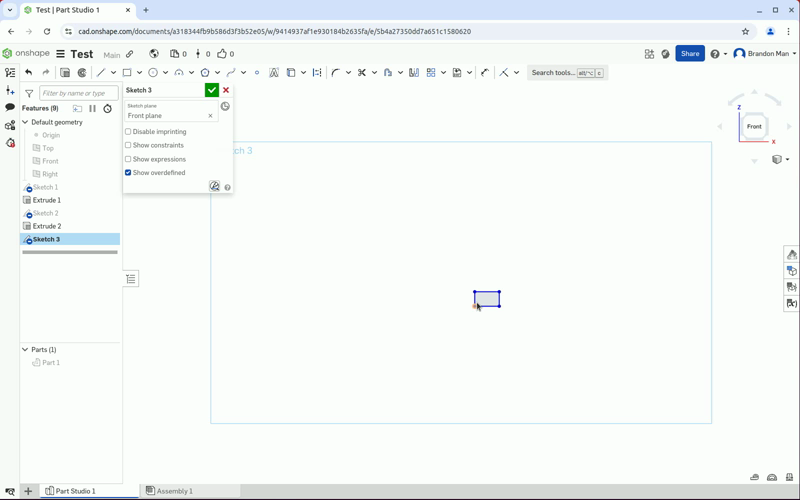
scroll(6)
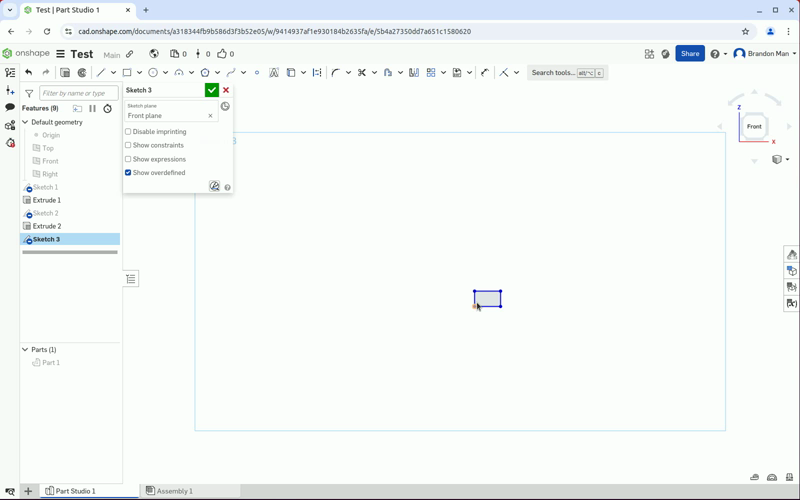
scroll(6)
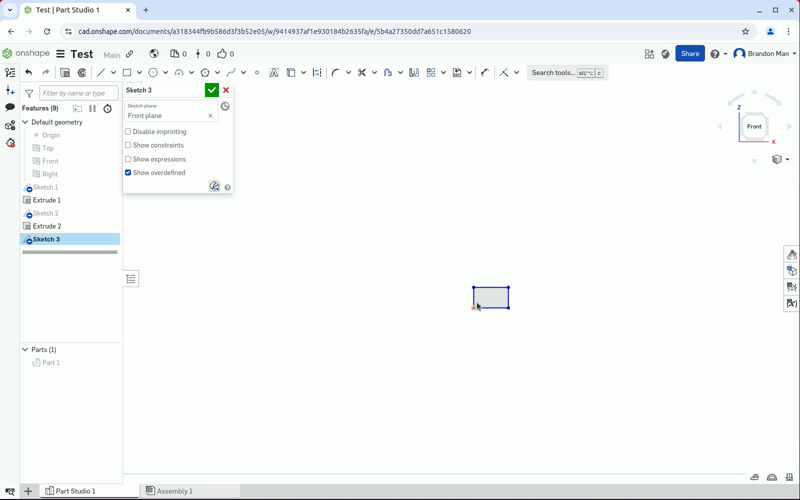
scroll(6)
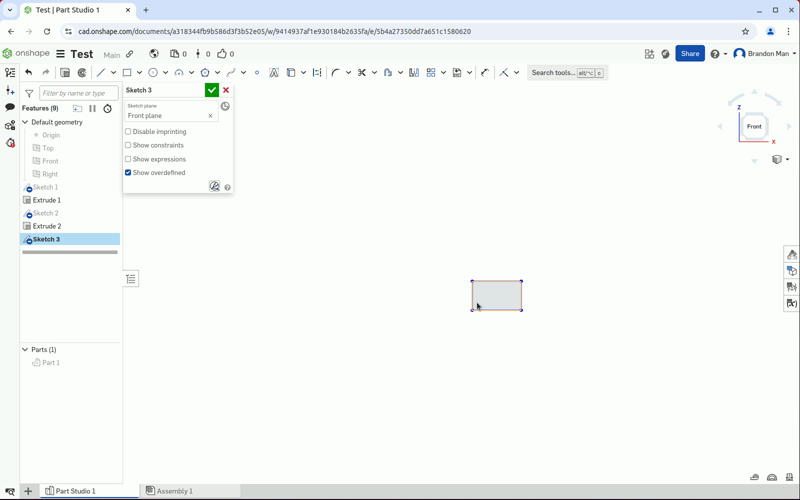
scroll(6)
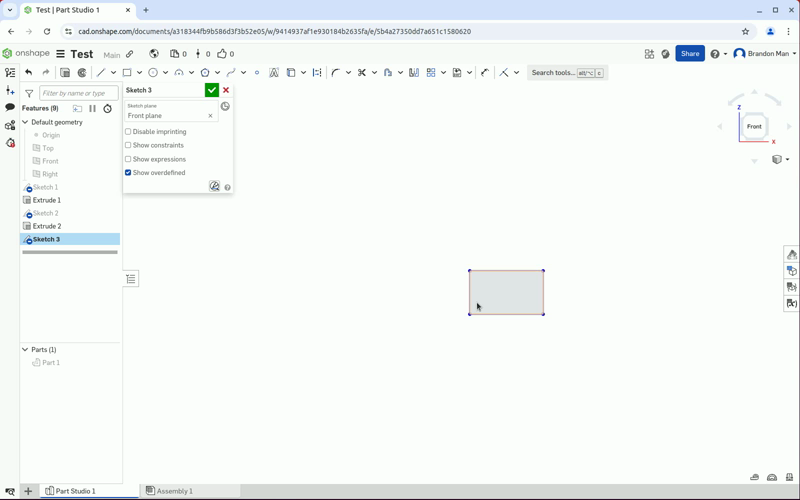
scroll(6)
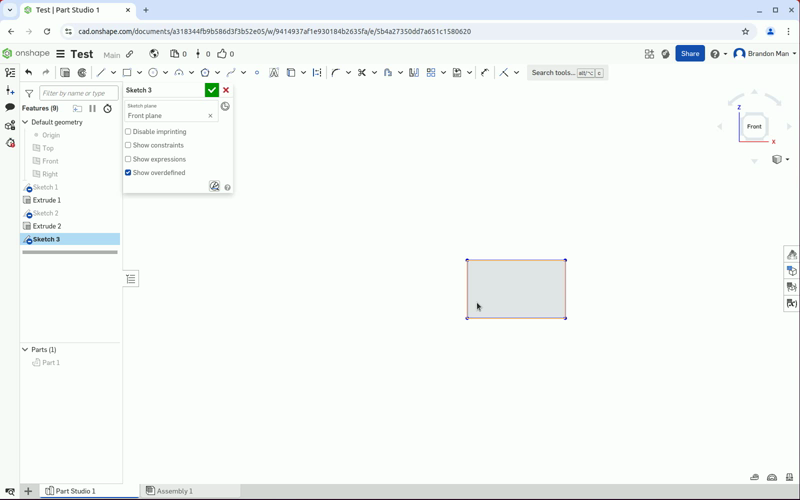
scroll(6)
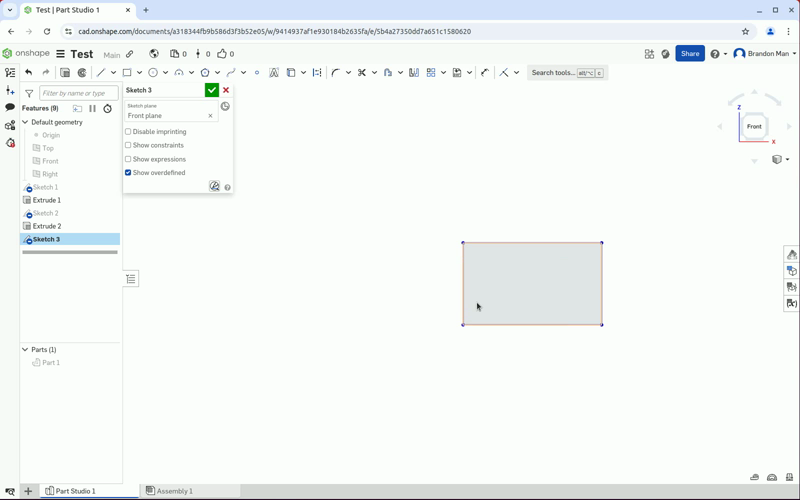
scroll(6)
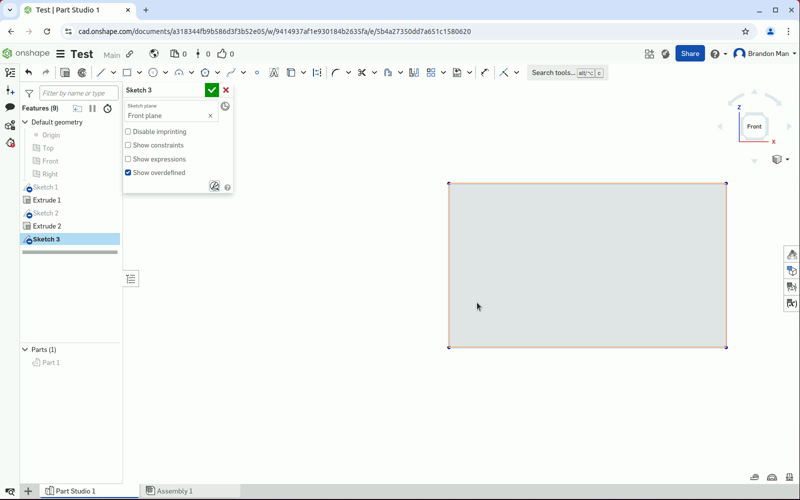
click(477, 302)
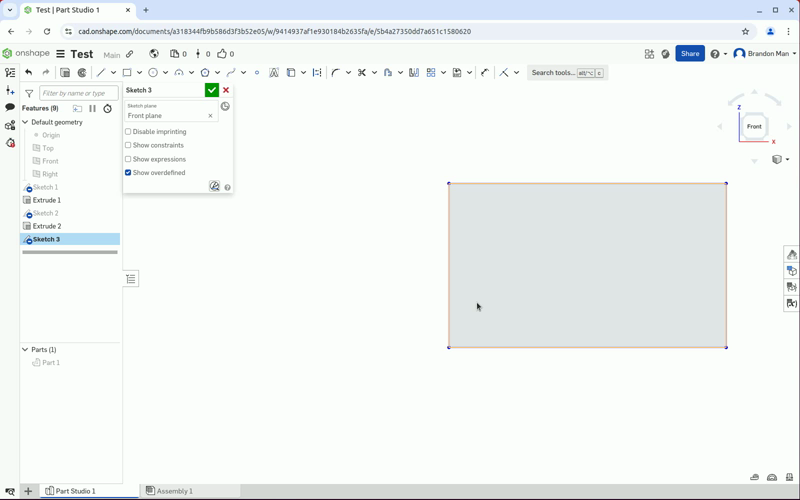
scroll(-6)
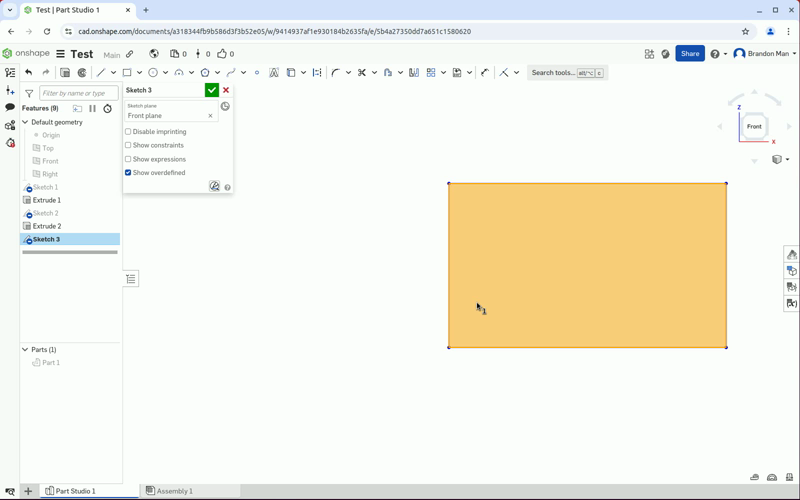
scroll(-6)
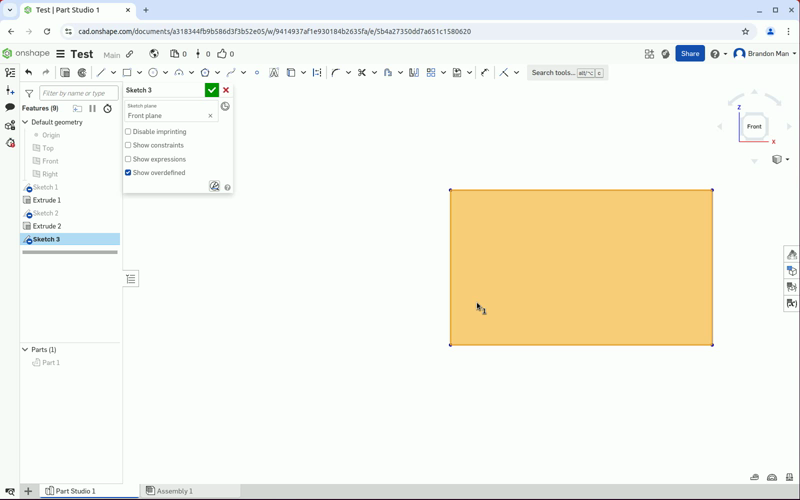
scroll(-6)
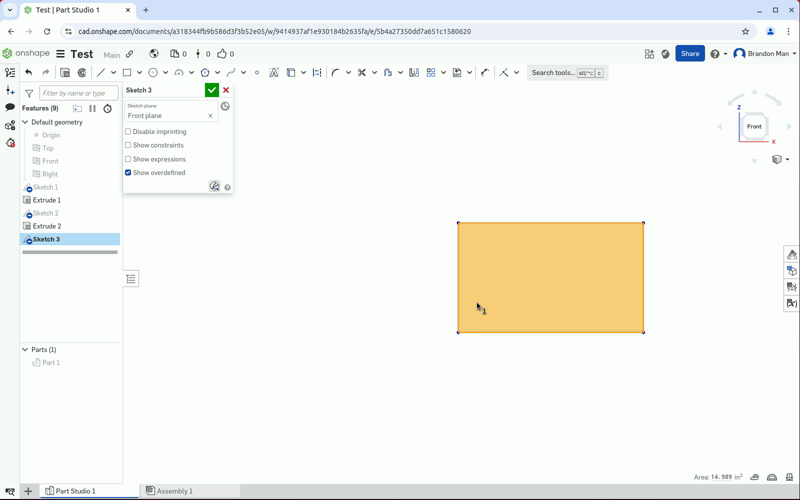
scroll(-6)
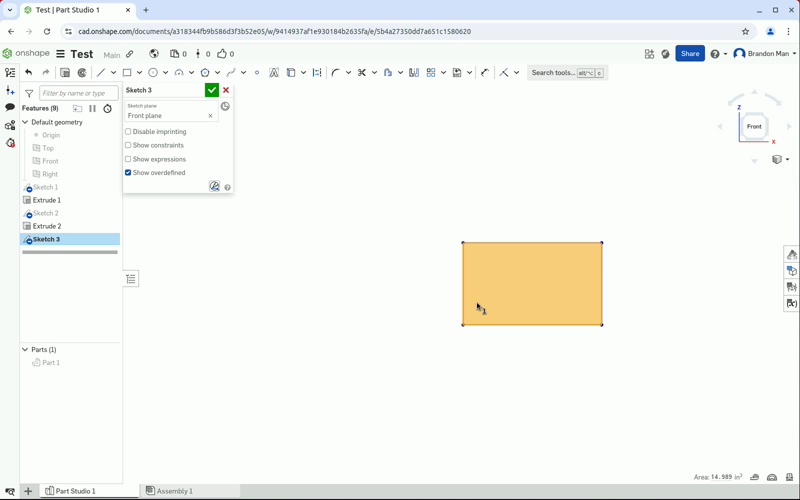
scroll(-6)
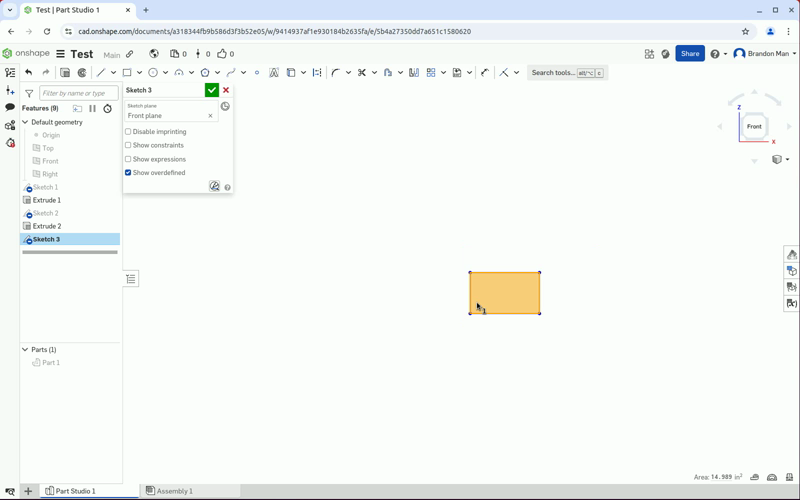
scroll(-6)
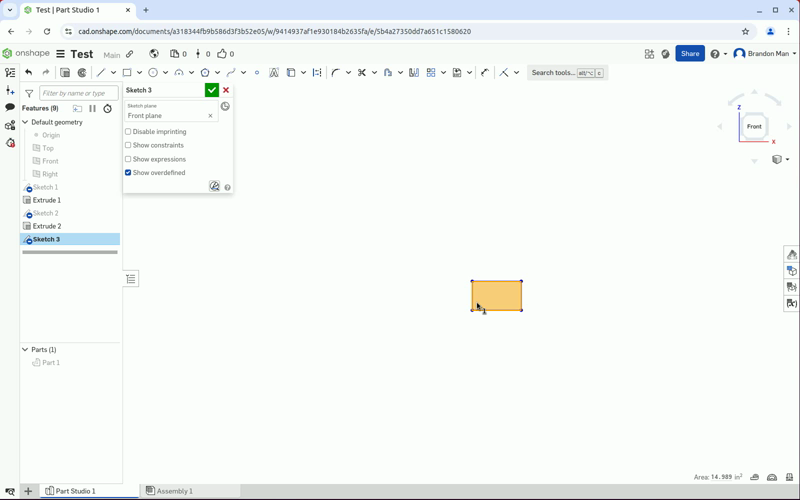
scroll(-6)
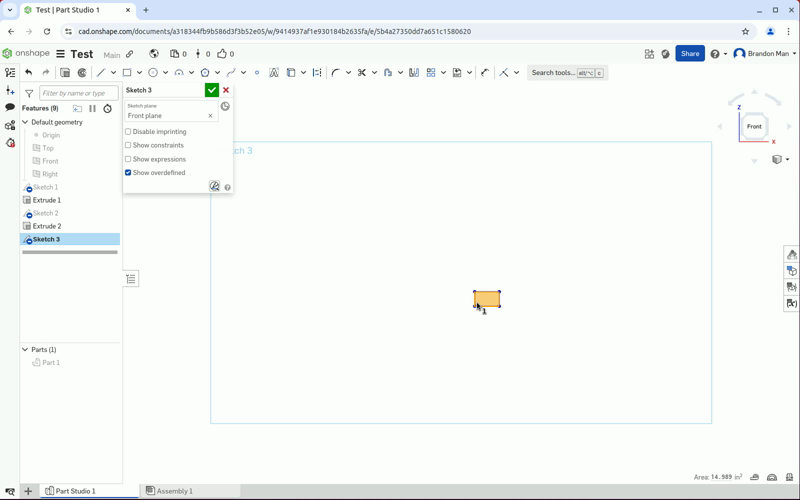
mouse_move(73, 352)
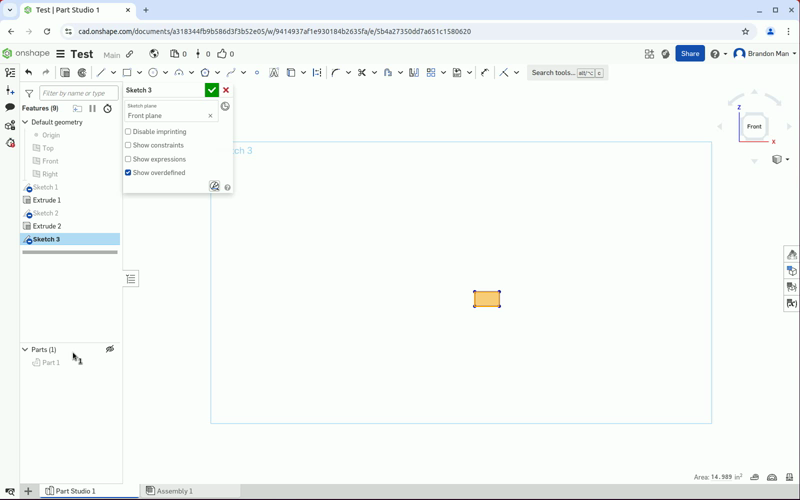
key(shift+y)
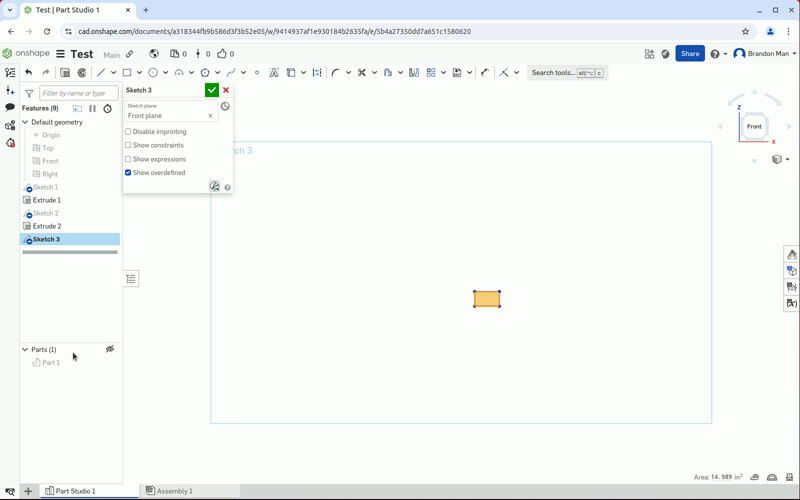
key(shift+e)
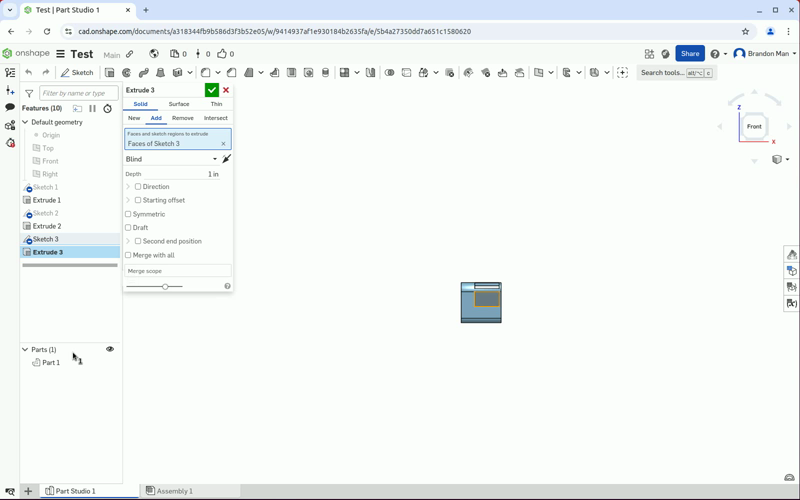
mouse_move(143, 106)
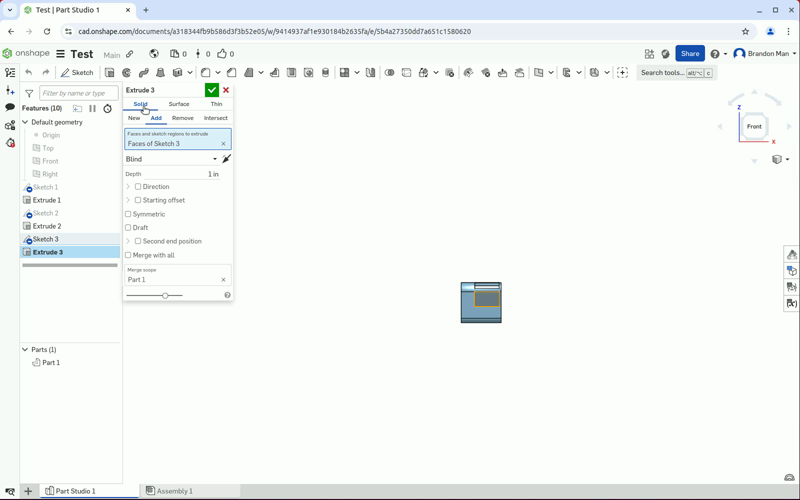
click(143, 106)
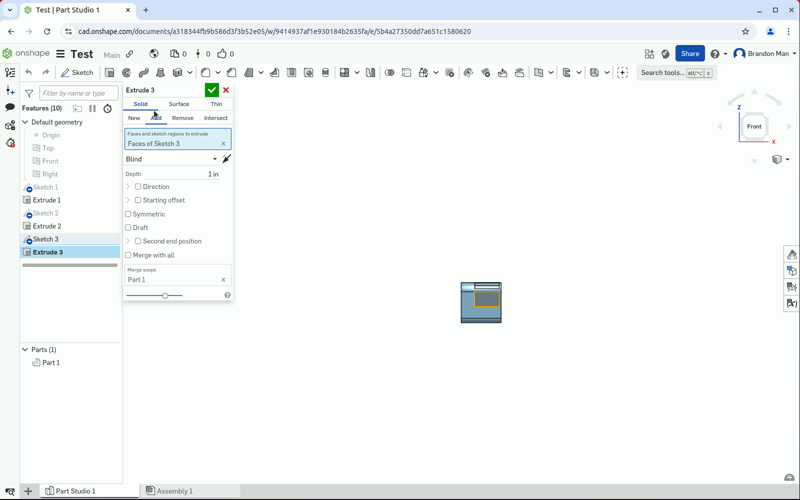
mouse_move(186, 120)
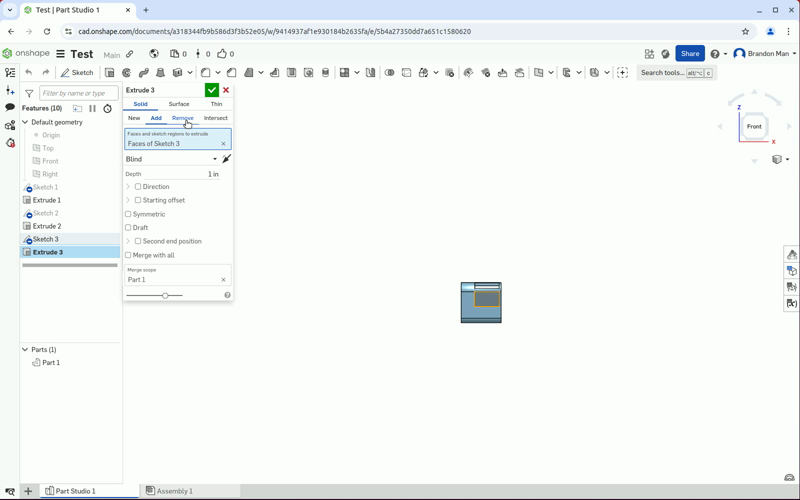
click(186, 120)
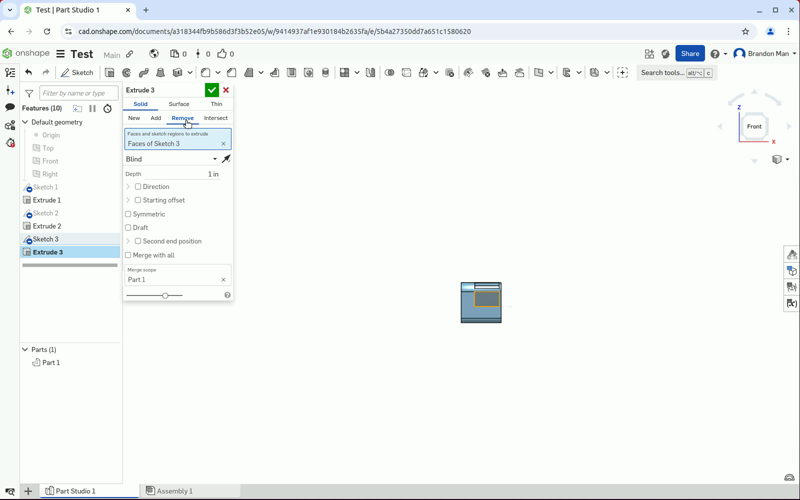
key(tab, 4)
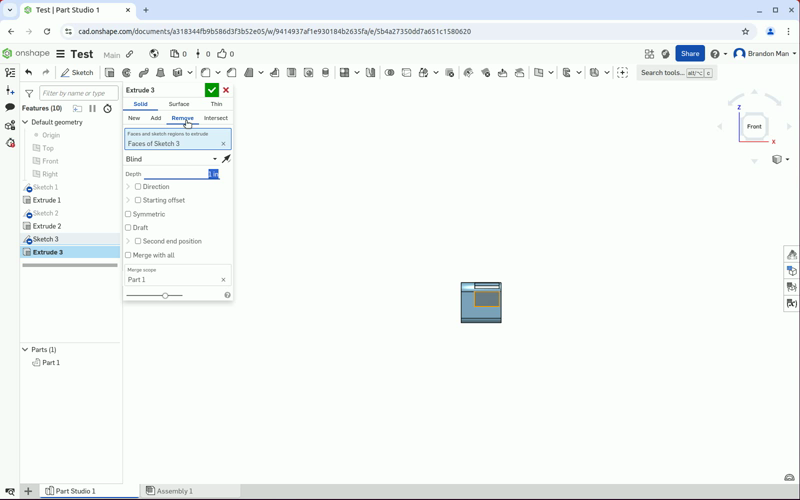
text(21.183)
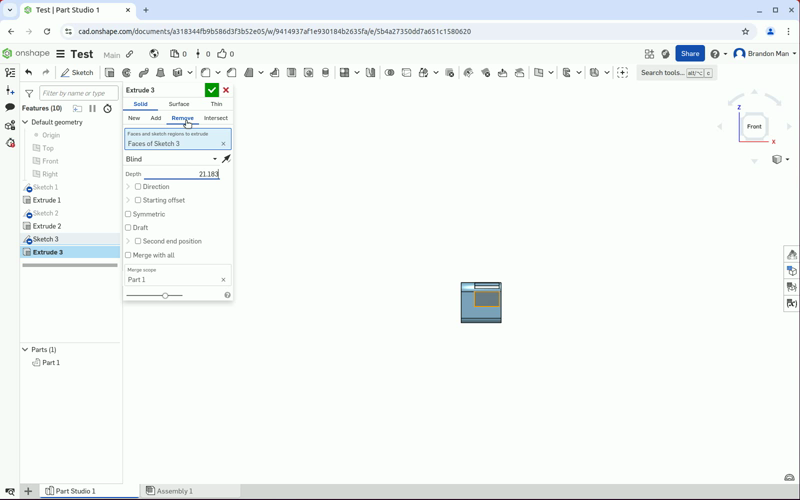
key(tab, 6)
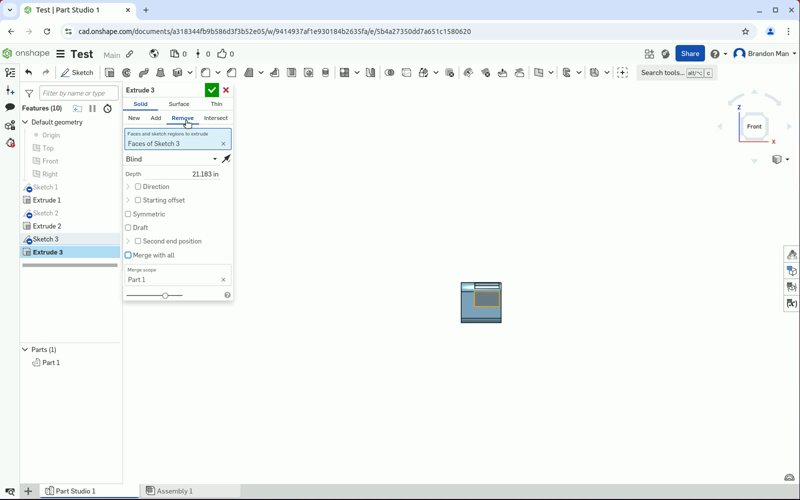
key(space)
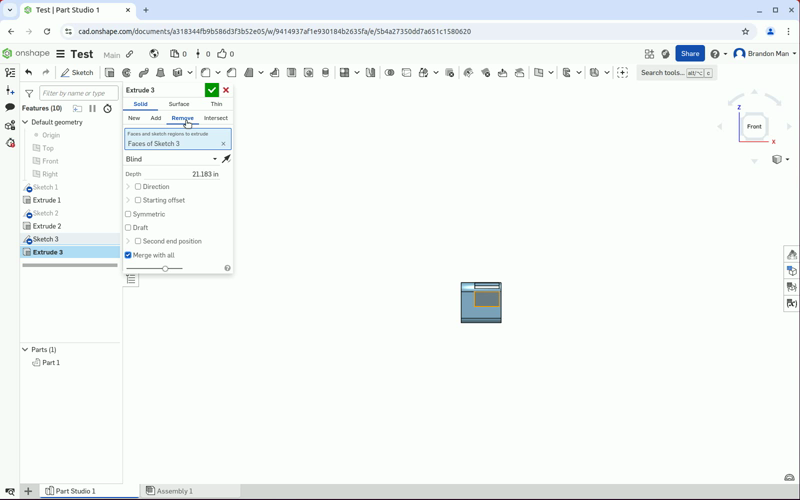
key(enter)
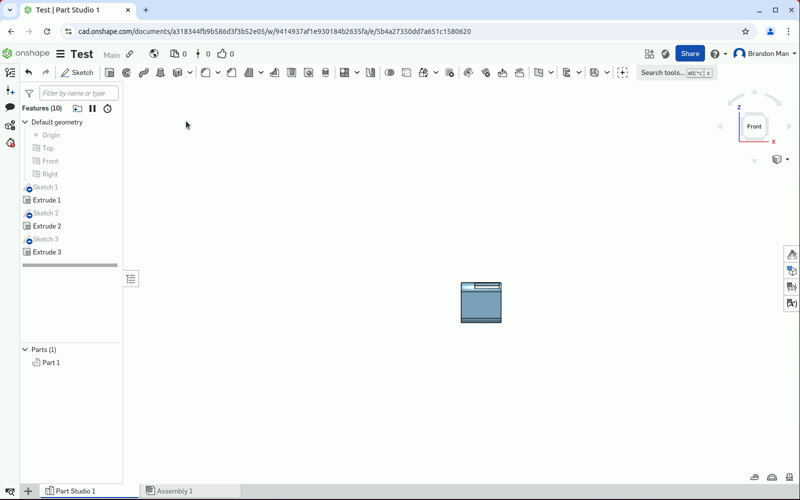
key(shift+h)
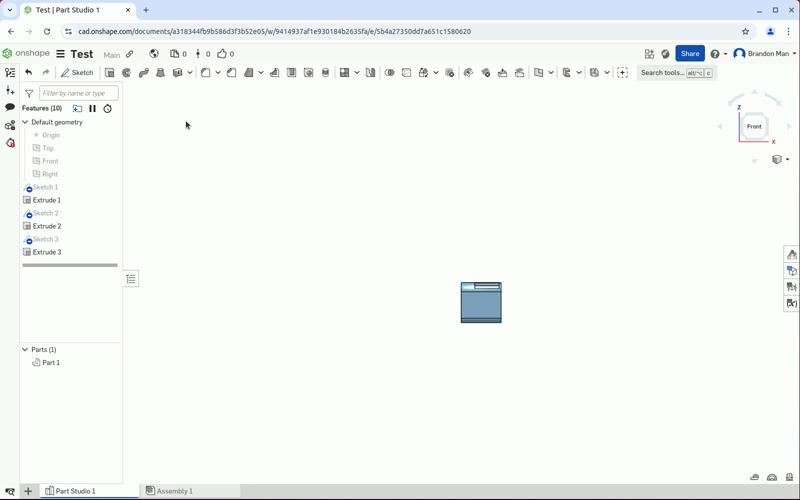
key(shift+h)
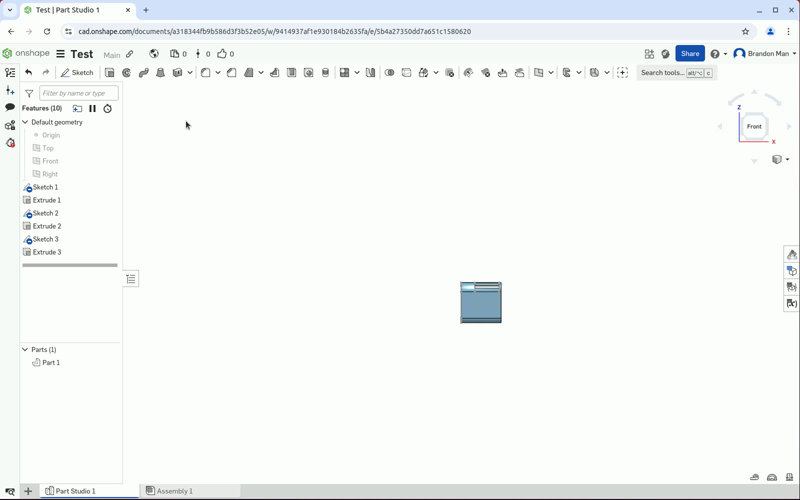
key(shift+7)
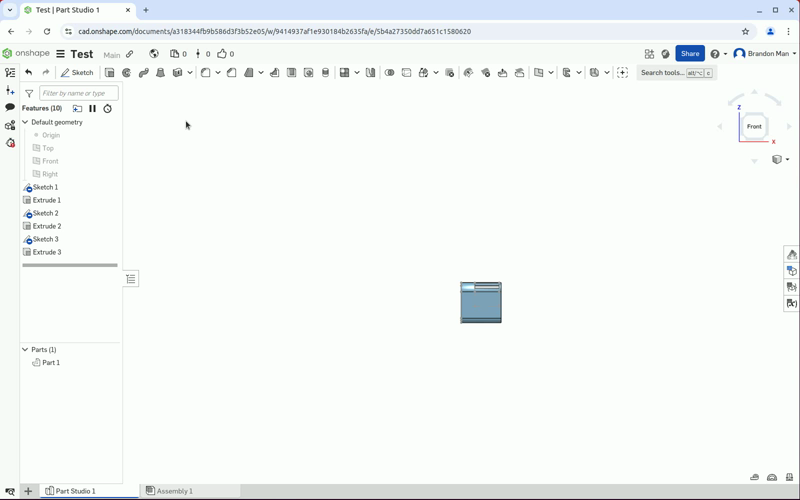
key(left, 2)
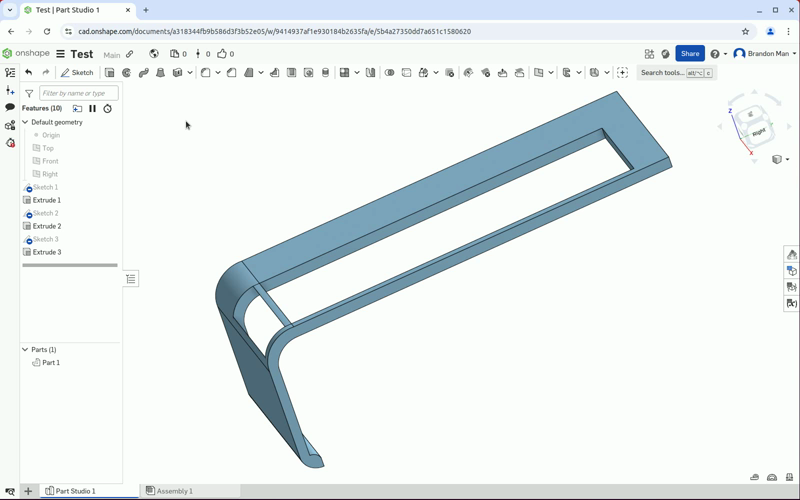
key(down, 2)
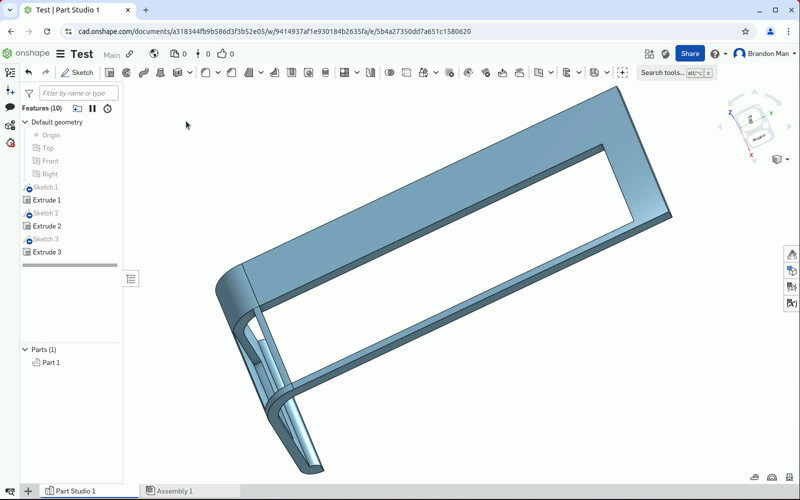
key(up, 2)
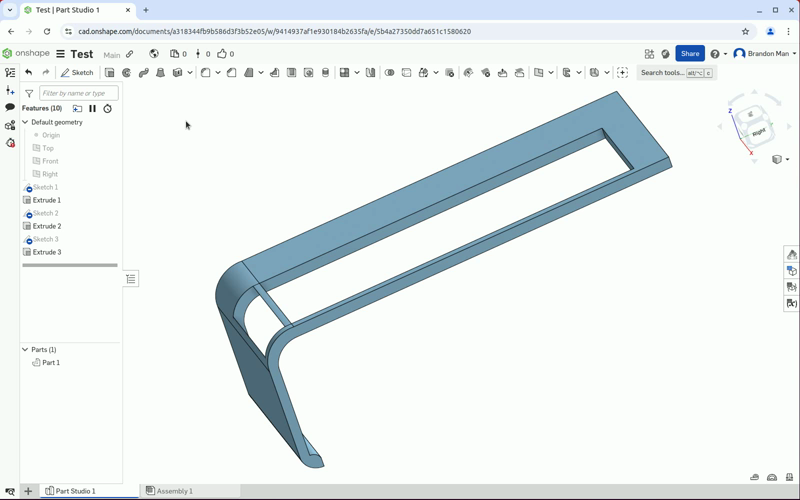
key(right, 2)
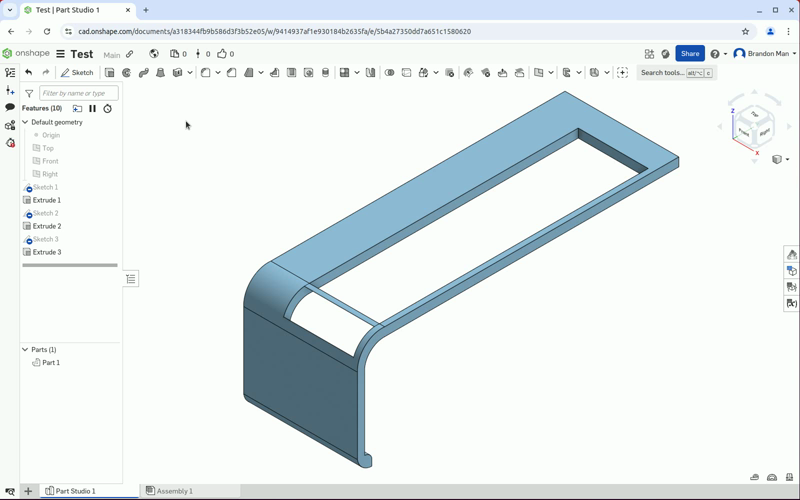
mouse_move(73, 189)
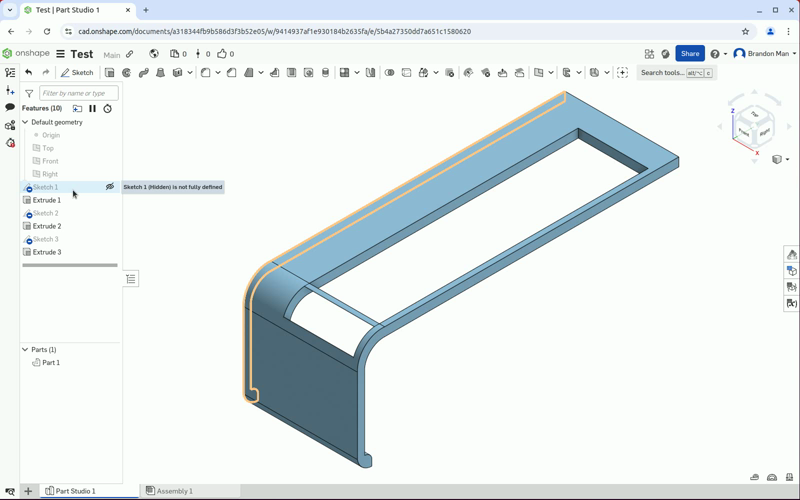
click(73, 189)